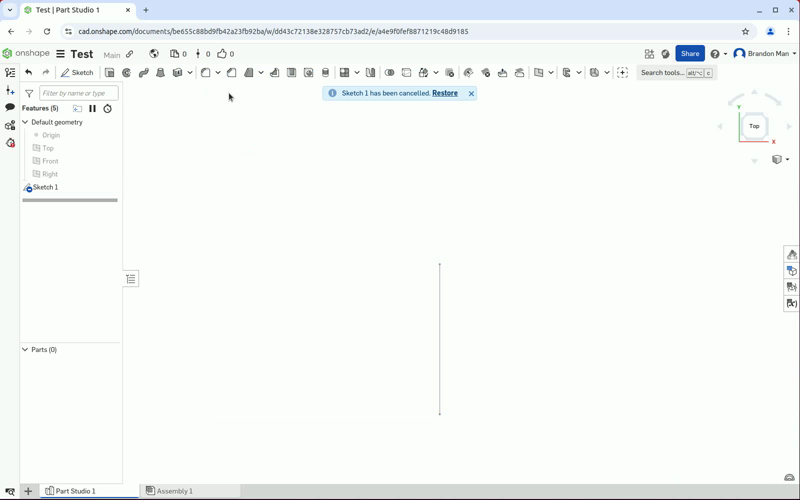
key(shift+h)
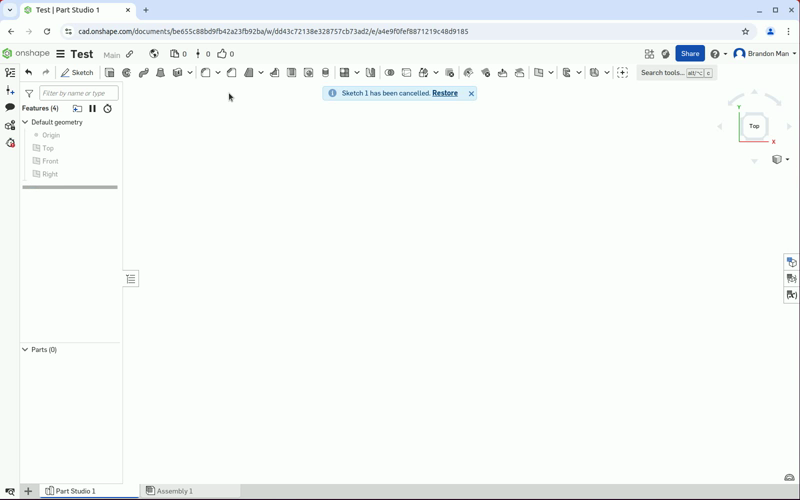
mouse_move(73, 352)
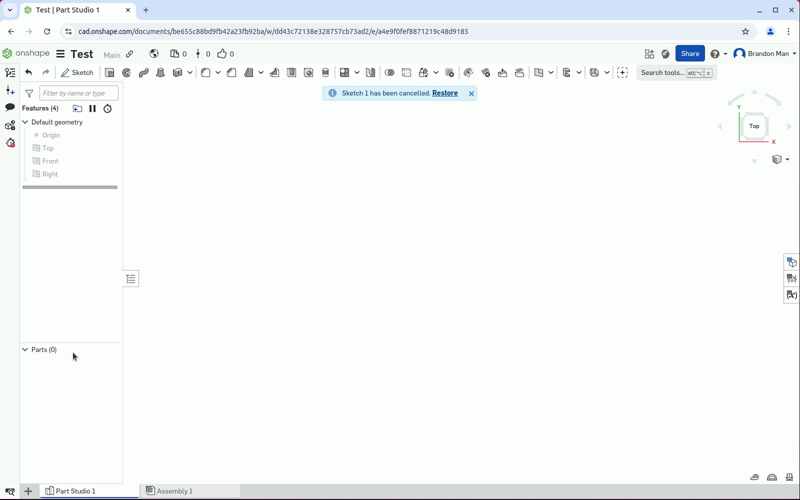
key(y)
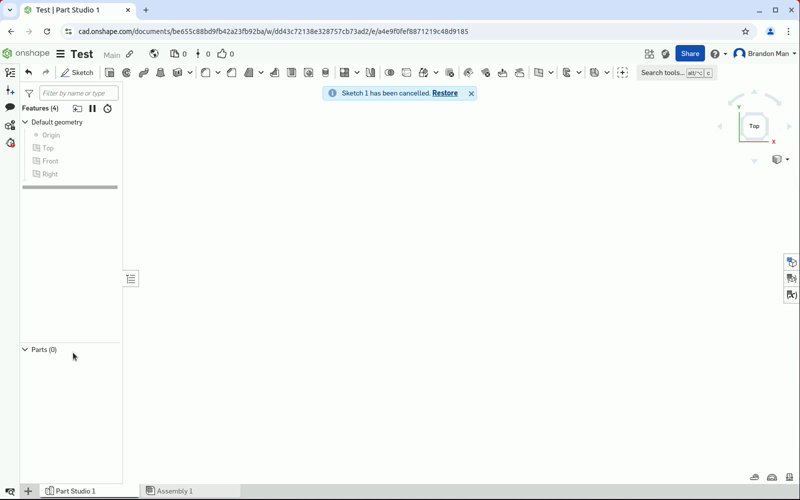
key(shift+p)
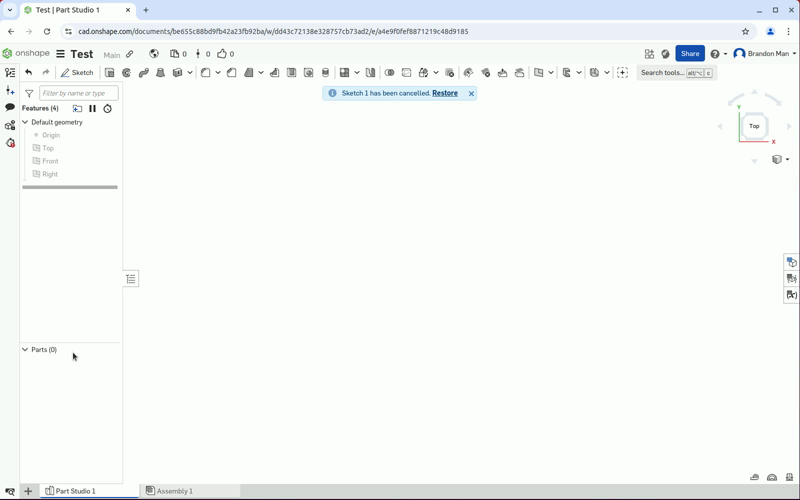
key(space)
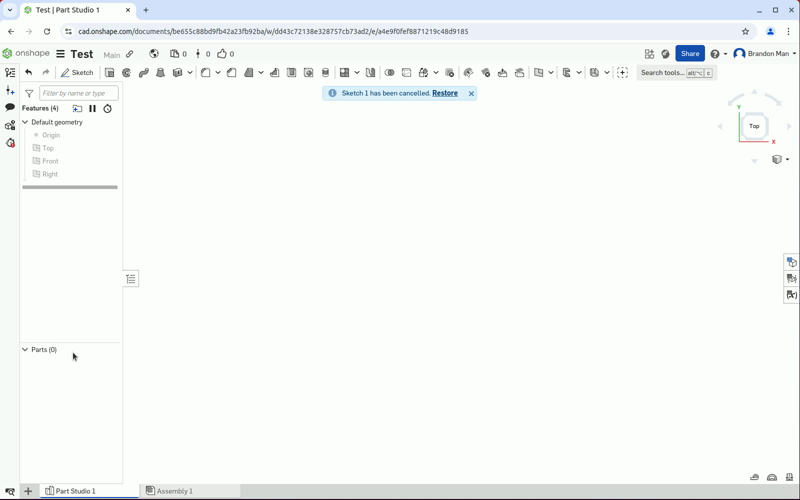
key_down(shift)
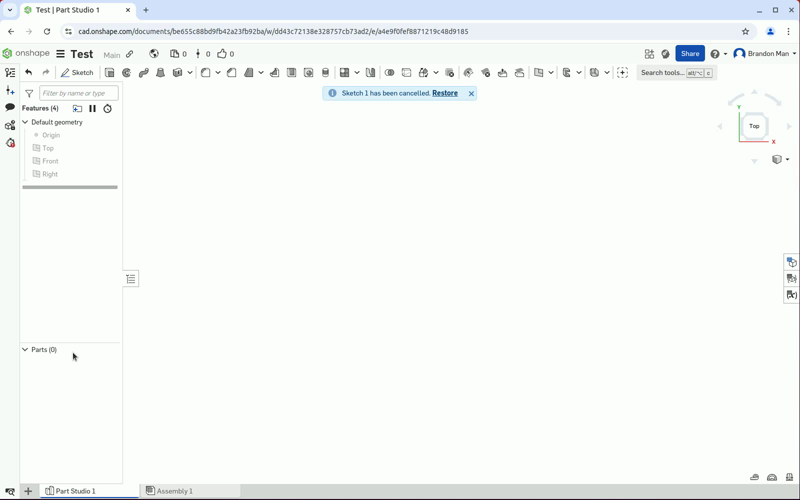
key(up)
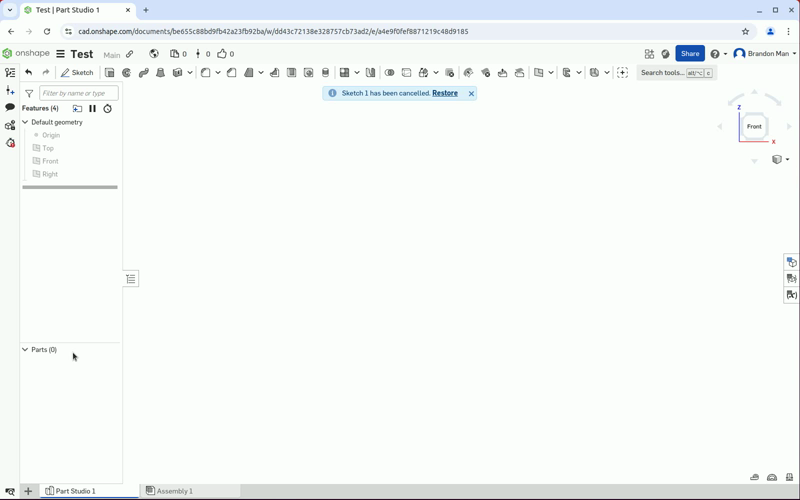
key_up(shift)
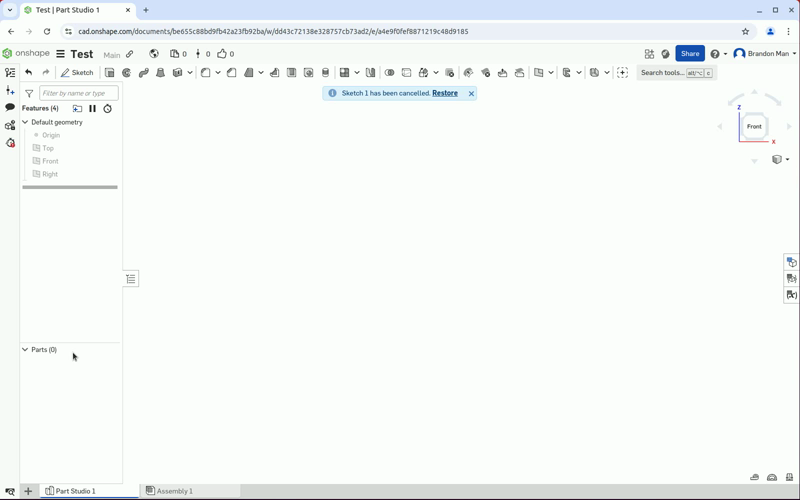
mouse_move(73, 352)
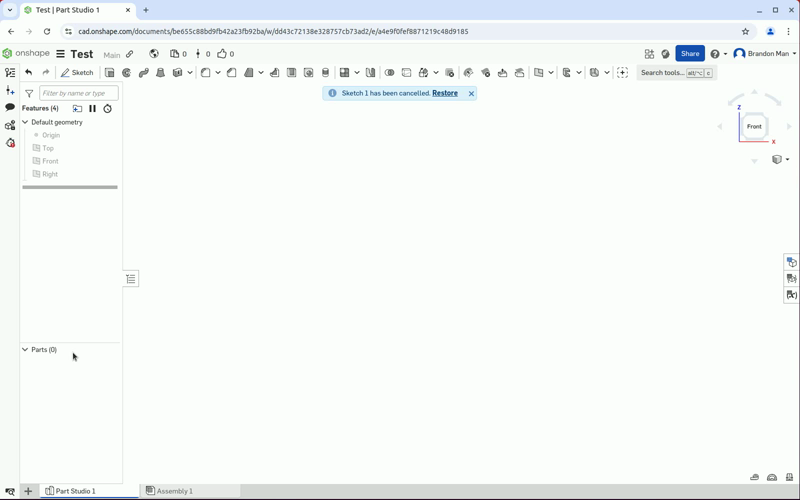
key(shift+y)
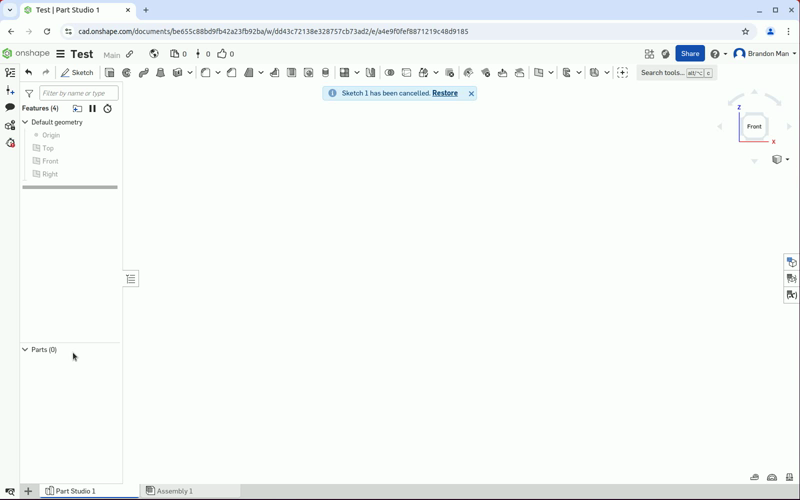
key(shift+s)
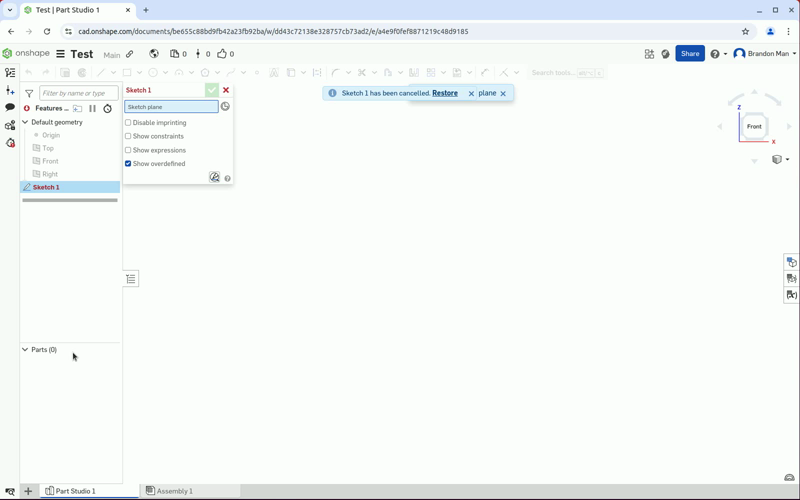
mouse_move(73, 163)
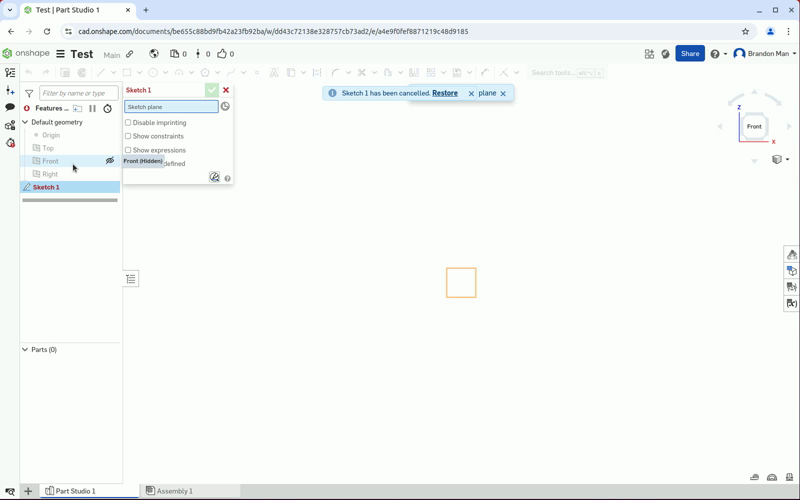
click(73, 163)
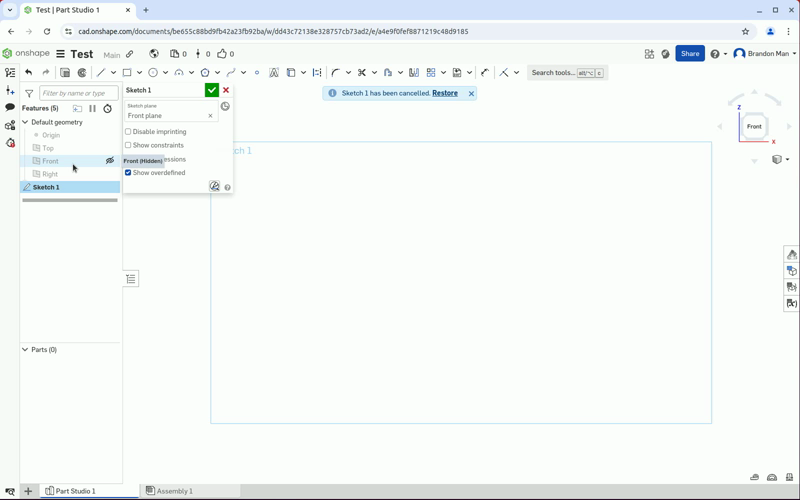
mouse_move(73, 352)
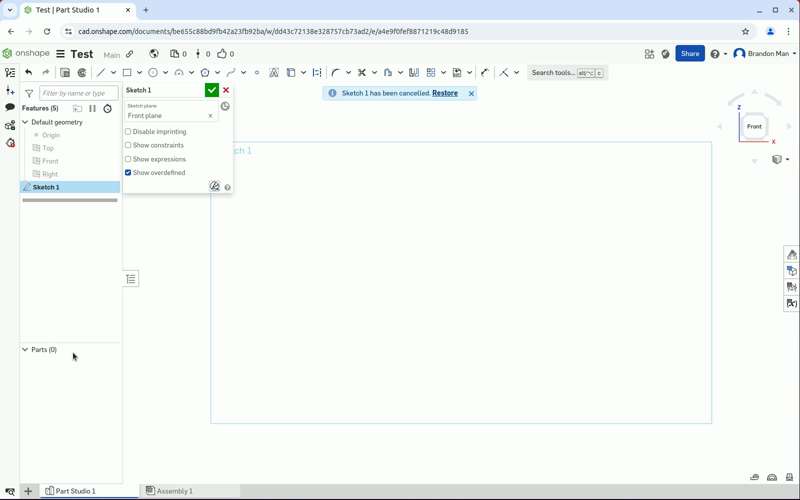
key(y)
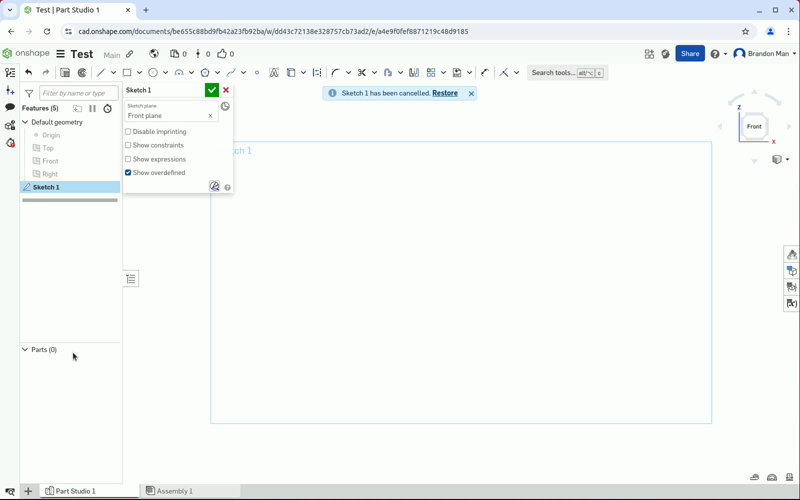
key(l)
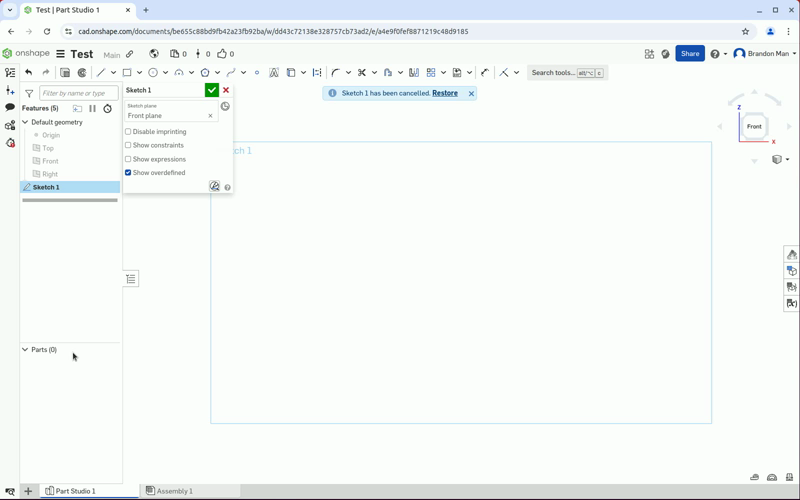
key_down(shift)
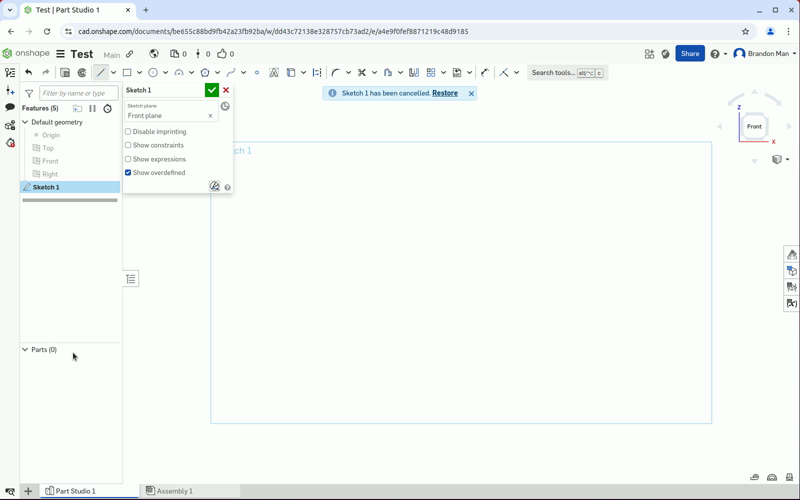
mouse_move(390, 325)
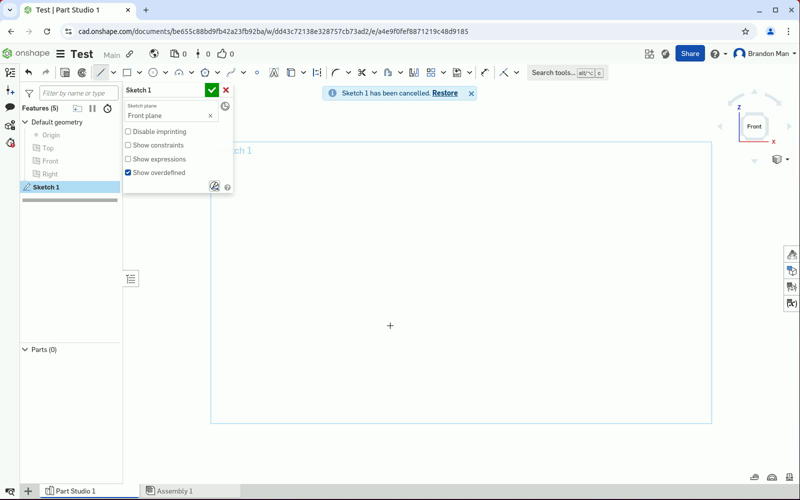
click(390, 325)
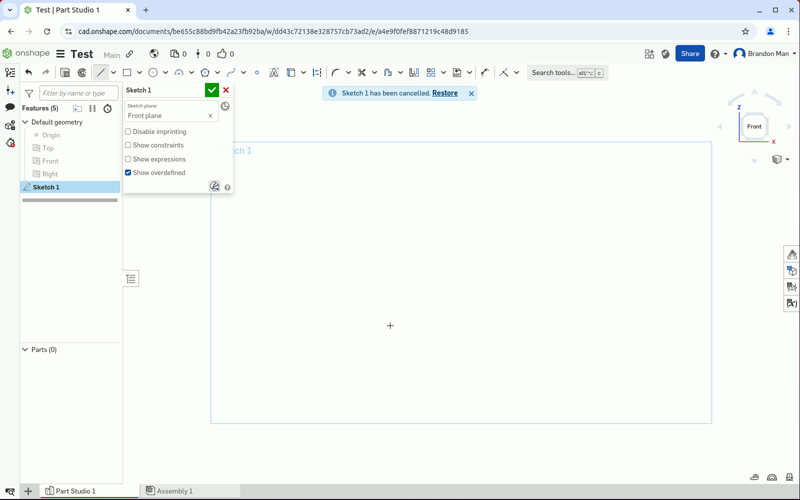
key_up(shift)
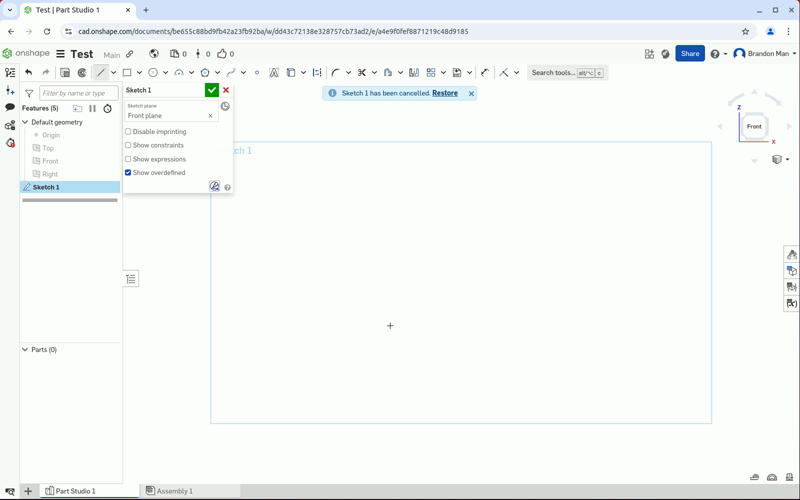
key_down(shift)
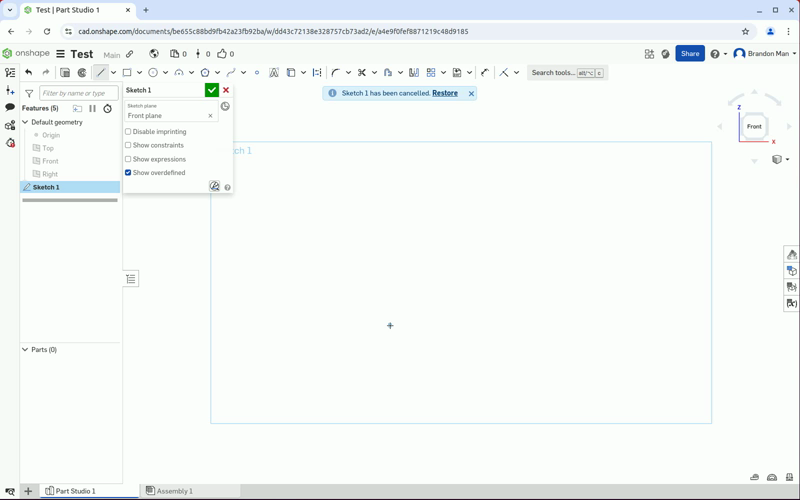
mouse_move(530, 325)
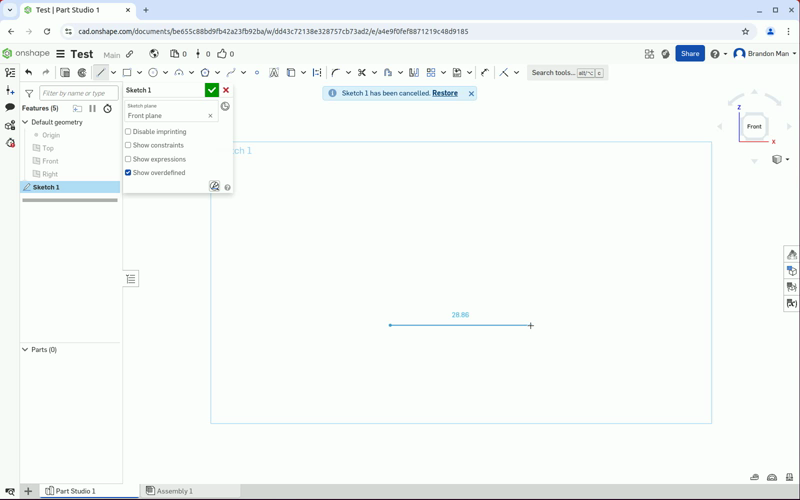
click(530, 325)
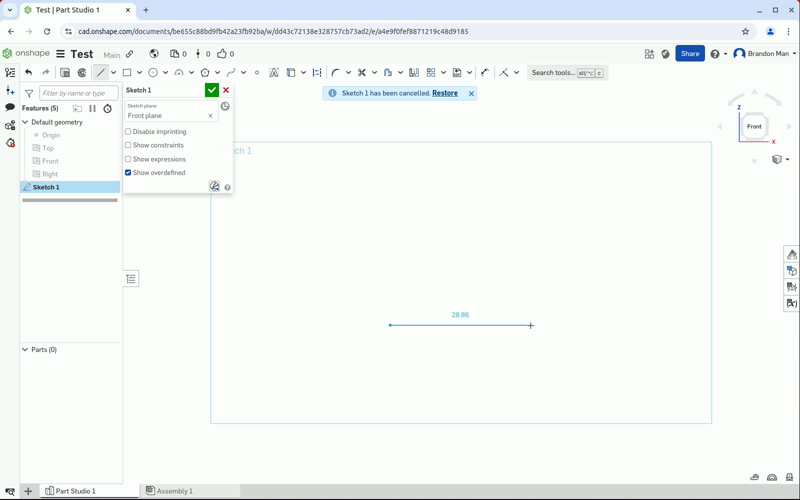
key_up(shift)
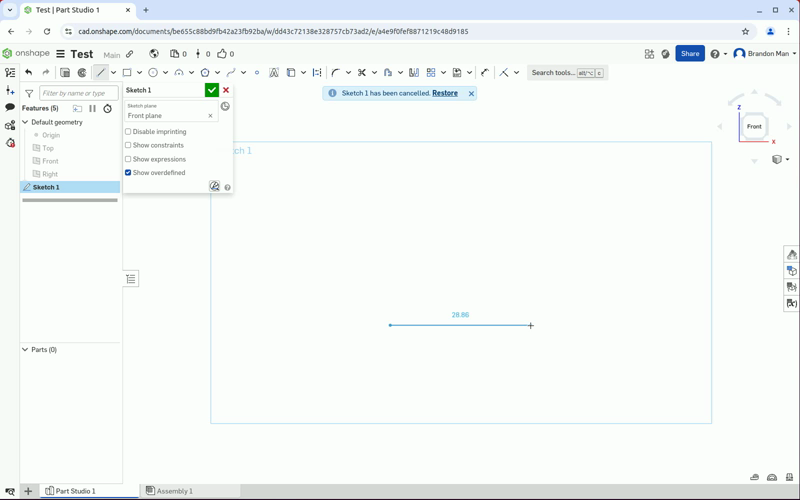
key_down(shift)
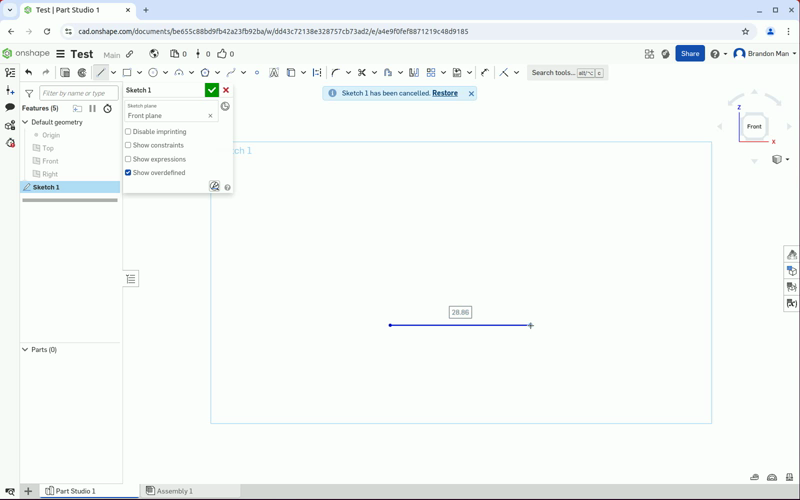
mouse_move(530, 239)
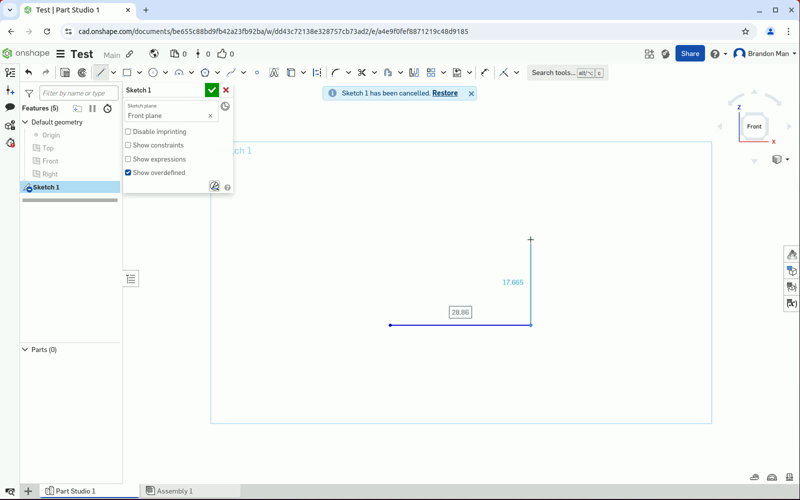
click(530, 239)
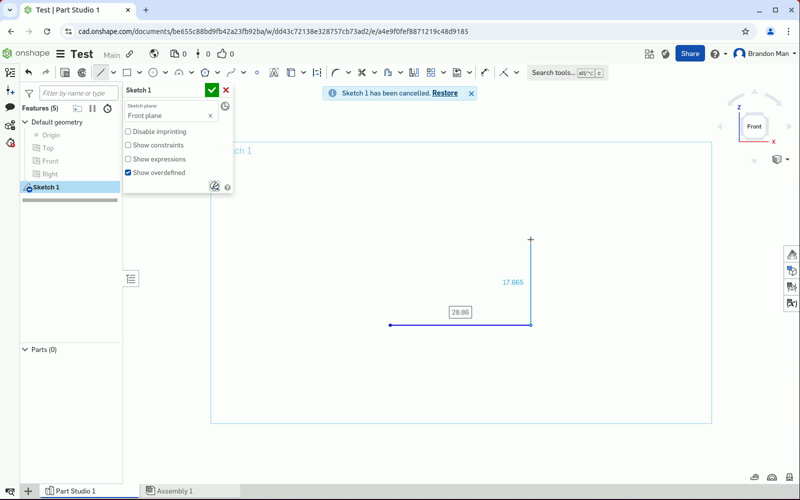
key_up(shift)
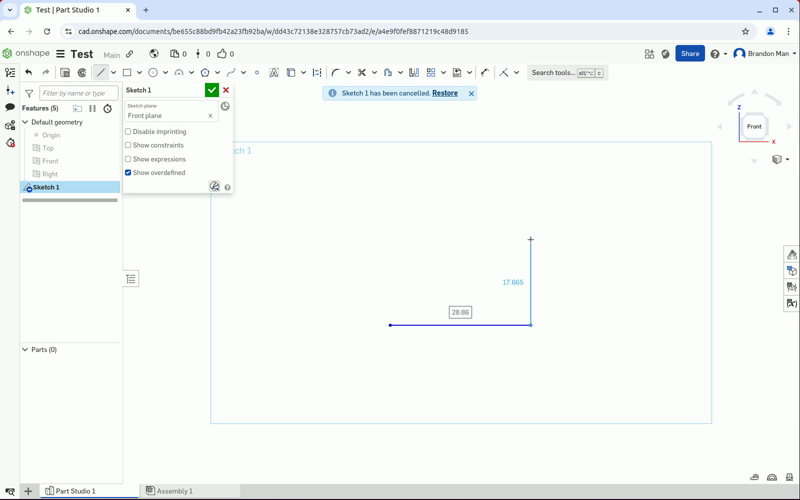
key_down(shift)
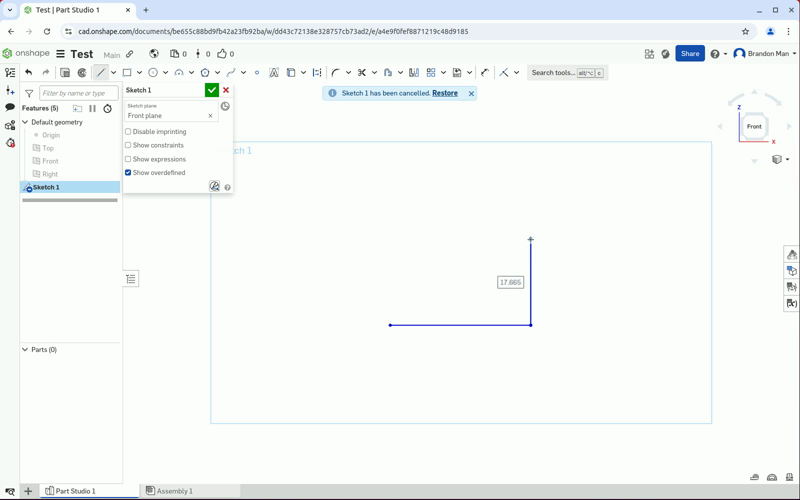
mouse_move(390, 239)
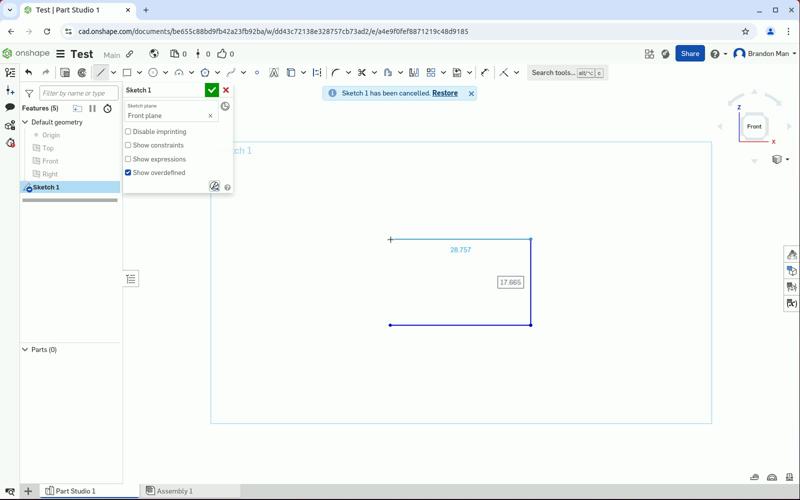
click(390, 239)
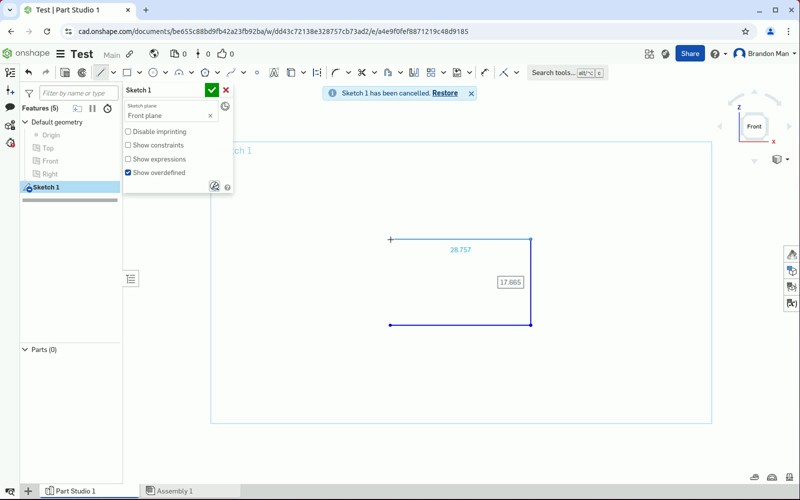
key_up(shift)
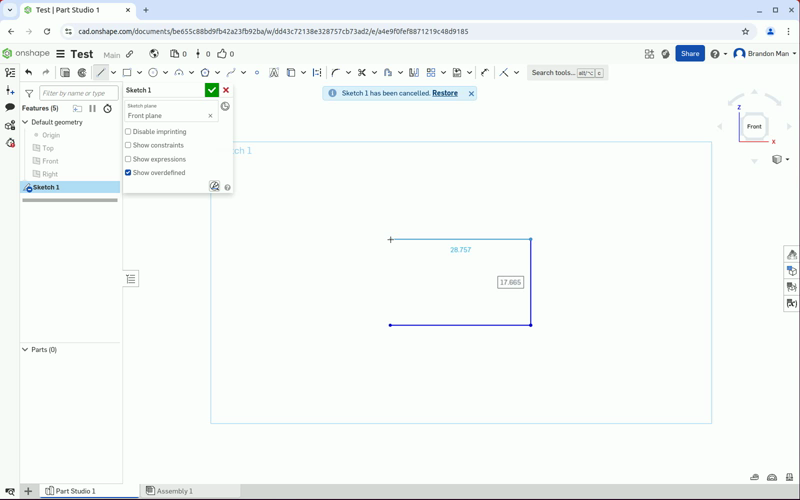
key_down(shift)
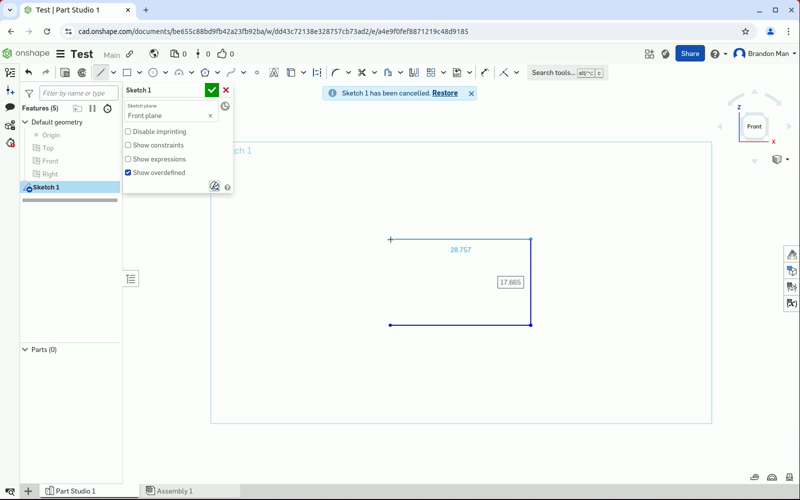
mouse_move(390, 325)
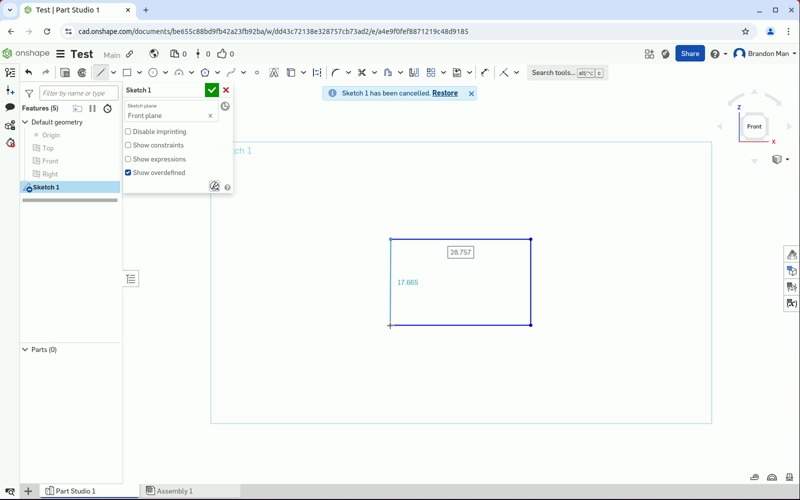
key_up(shift)
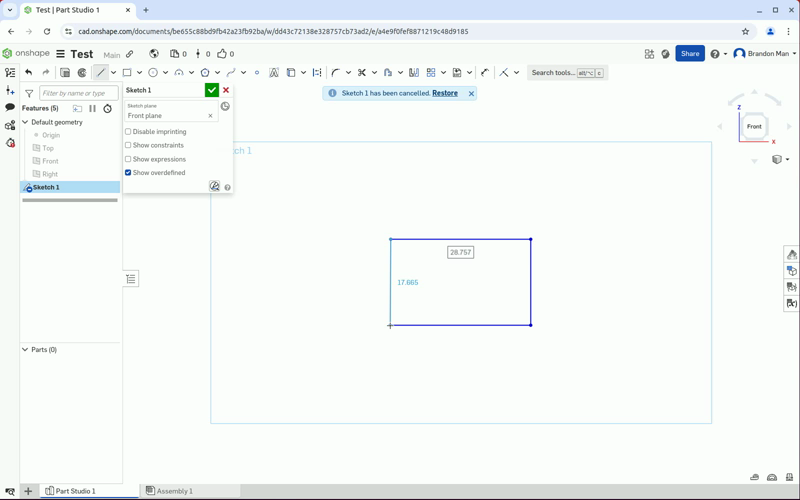
click(390, 325)
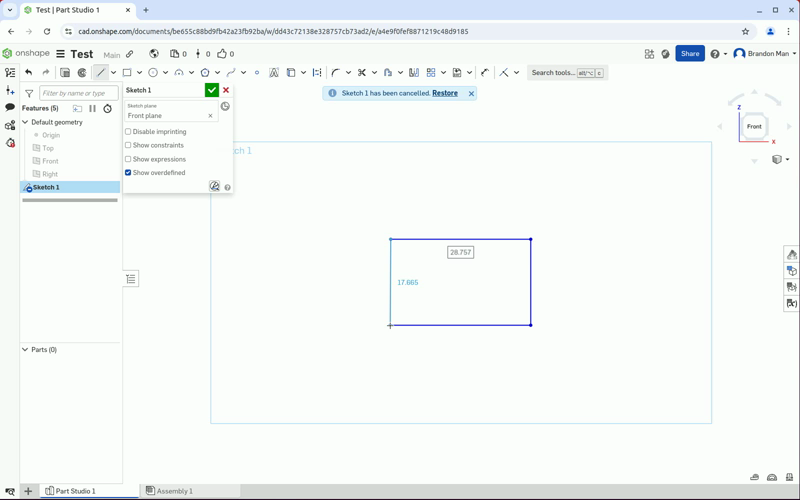
key(esc)
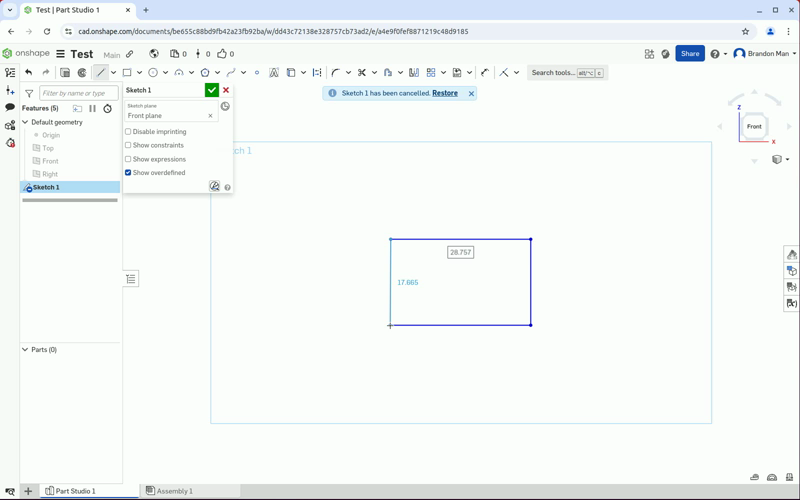
key(c)
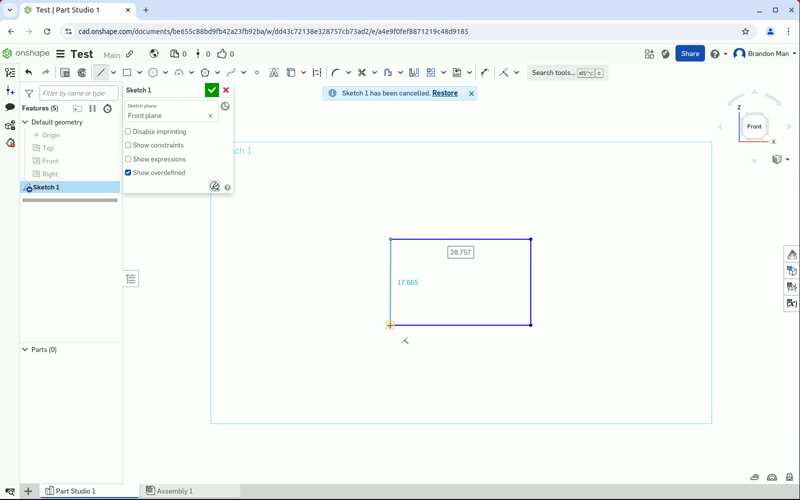
key_down(shift)
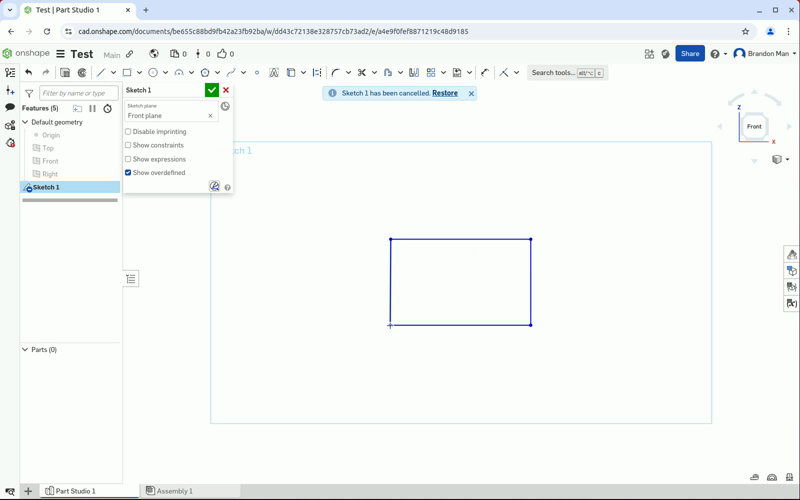
mouse_move(424, 267)
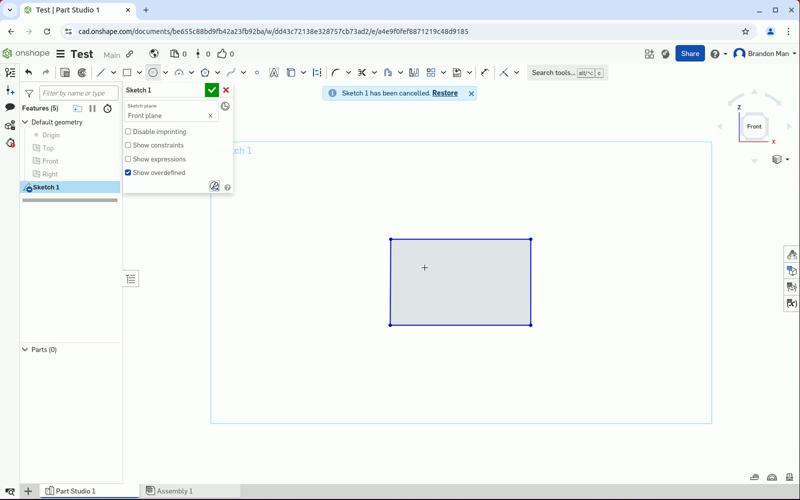
click(424, 267)
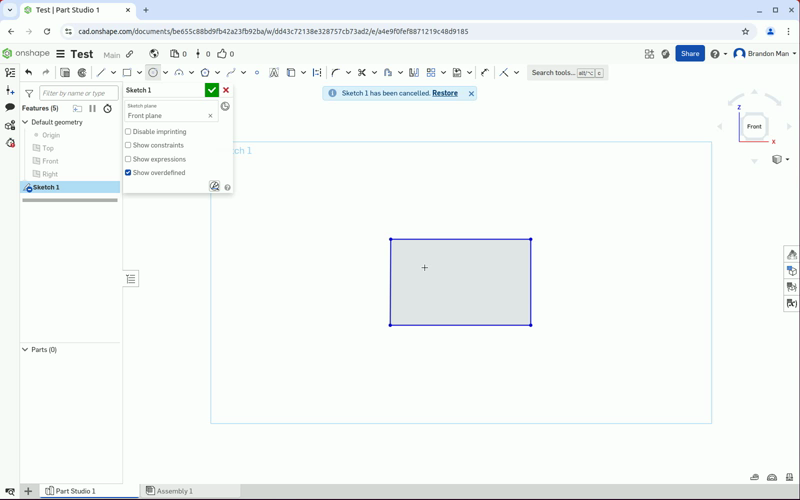
key_up(shift)
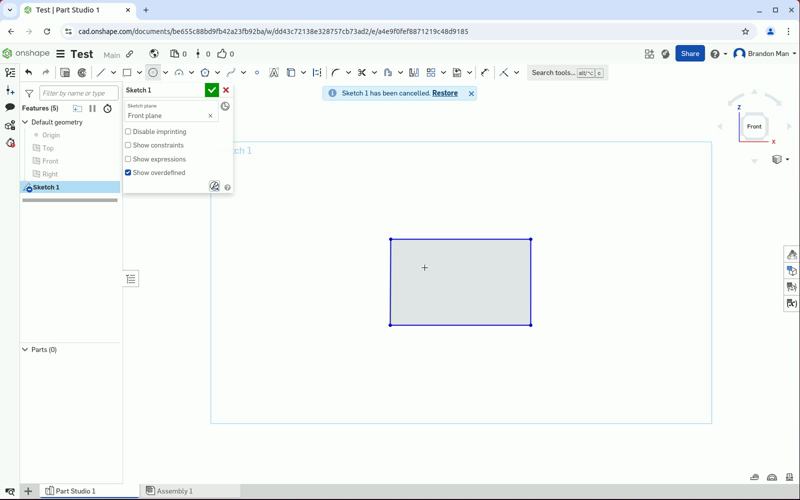
mouse_move(434, 267)
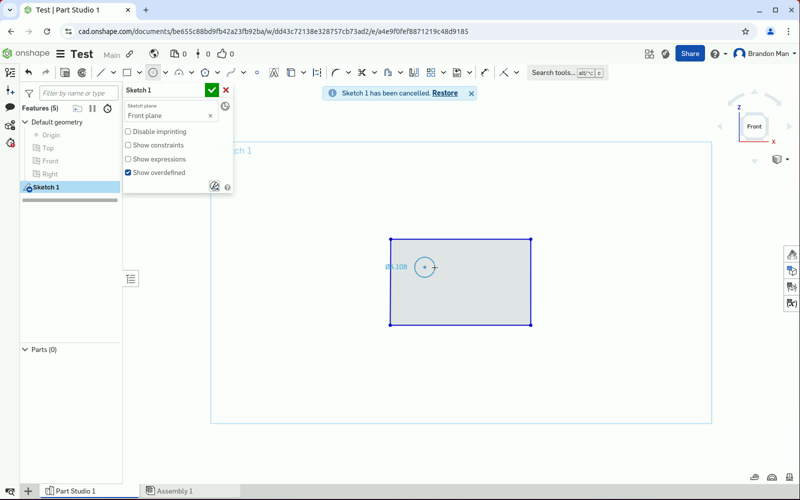
click(434, 267)
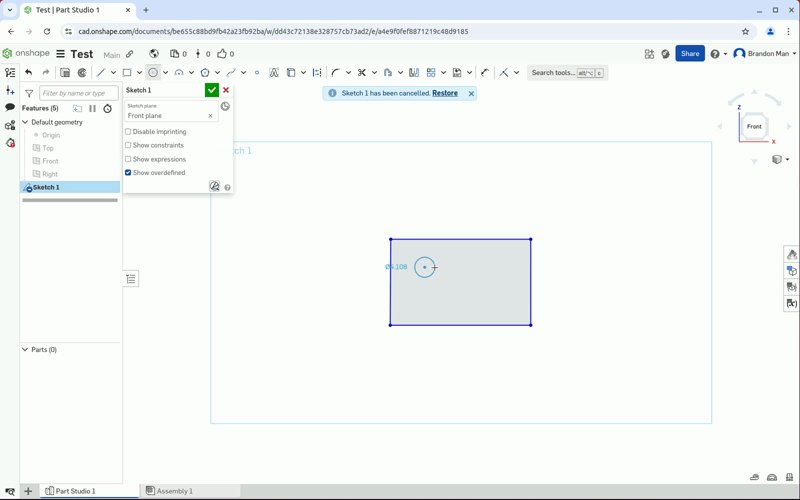
key(esc)
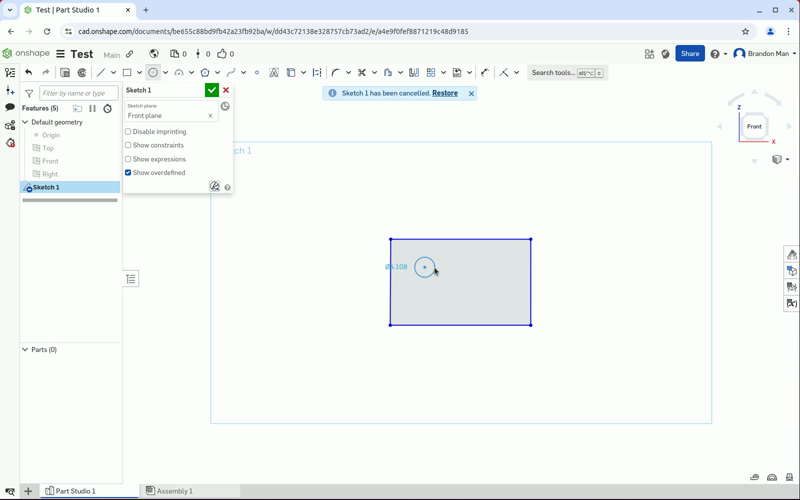
key(c)
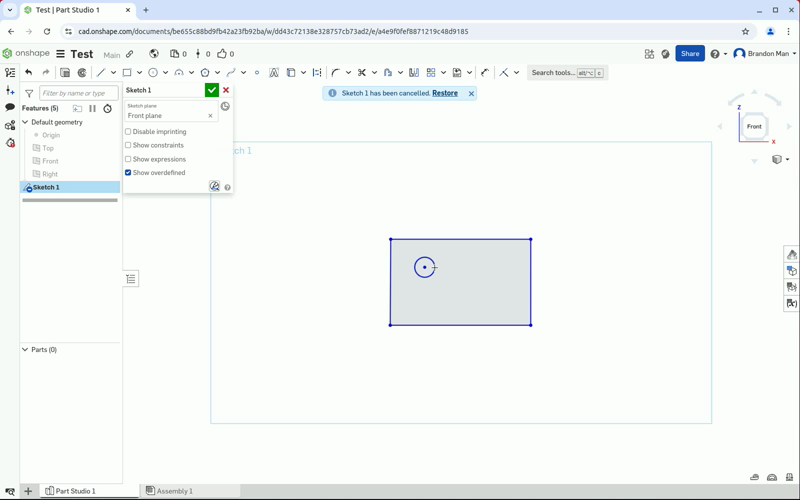
key_down(shift)
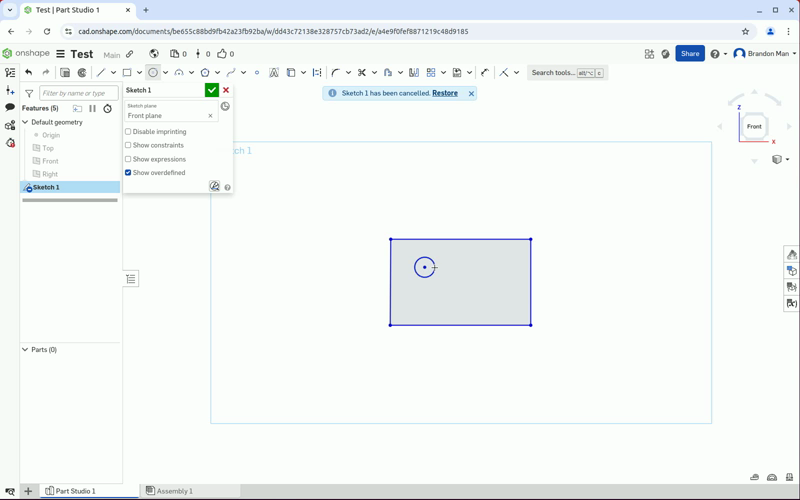
mouse_move(496, 267)
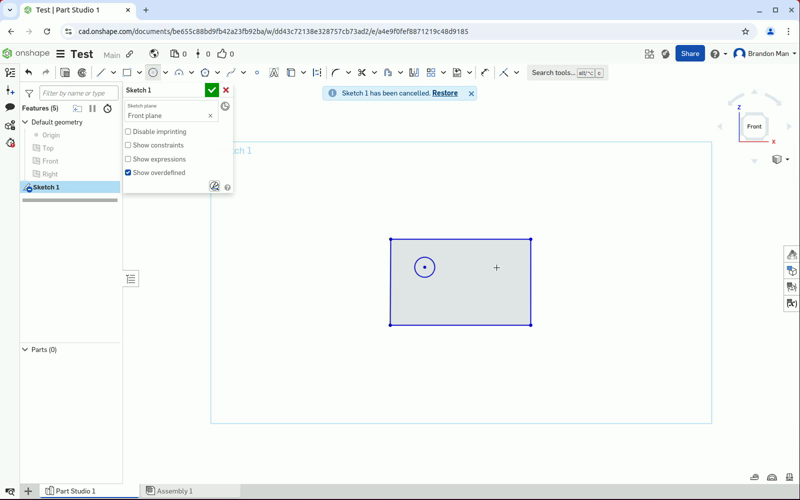
click(496, 267)
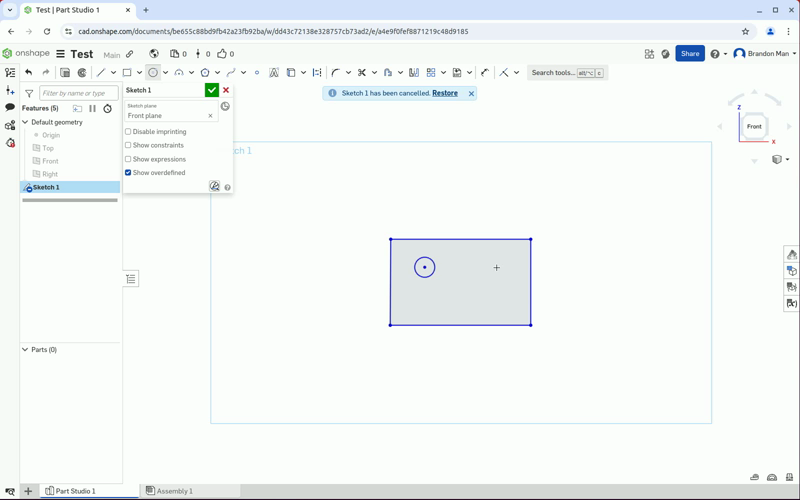
key_up(shift)
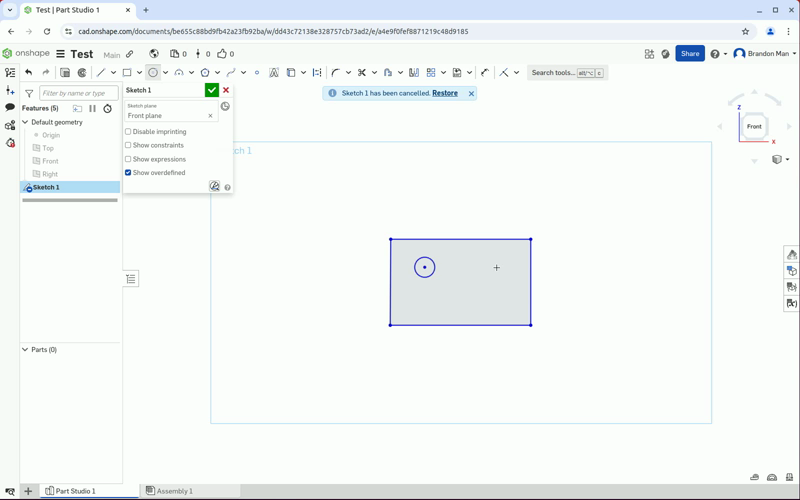
mouse_move(507, 267)
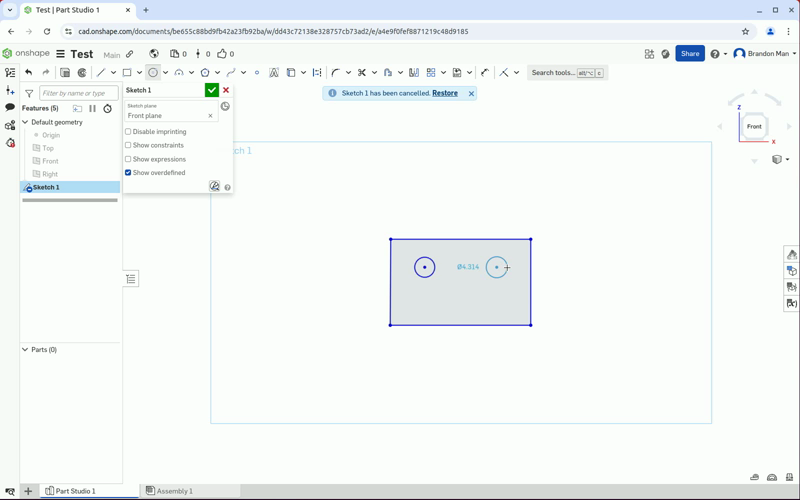
click(507, 267)
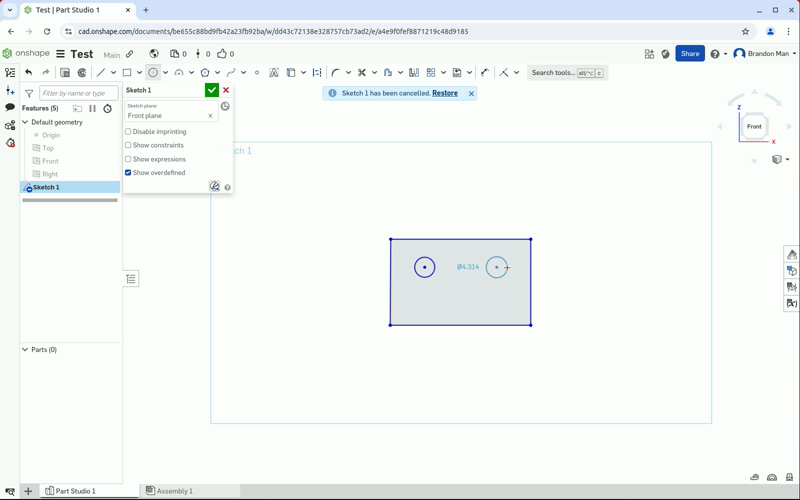
key(esc)
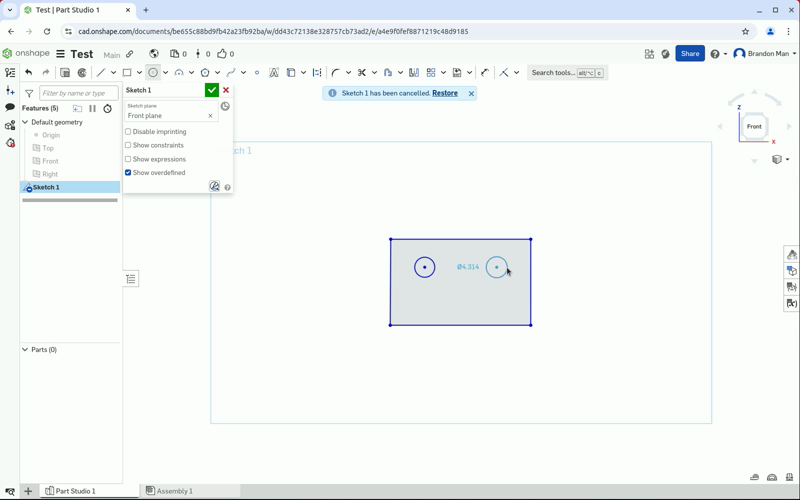
mouse_move(399, 291)
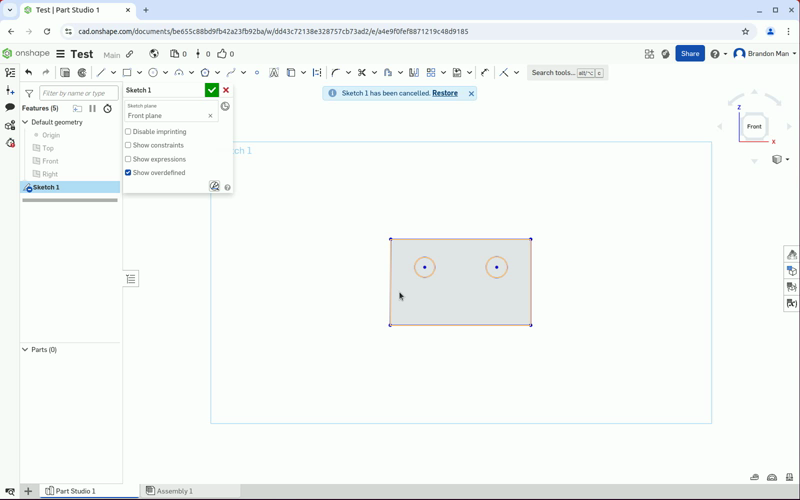
click(399, 291)
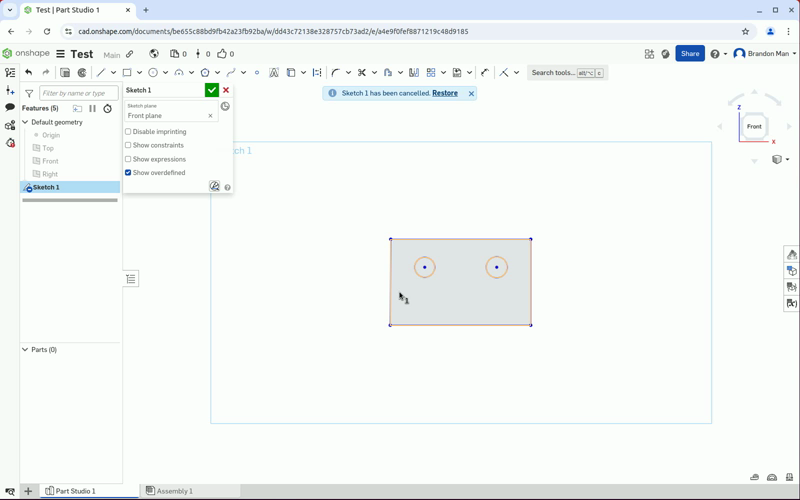
mouse_move(73, 352)
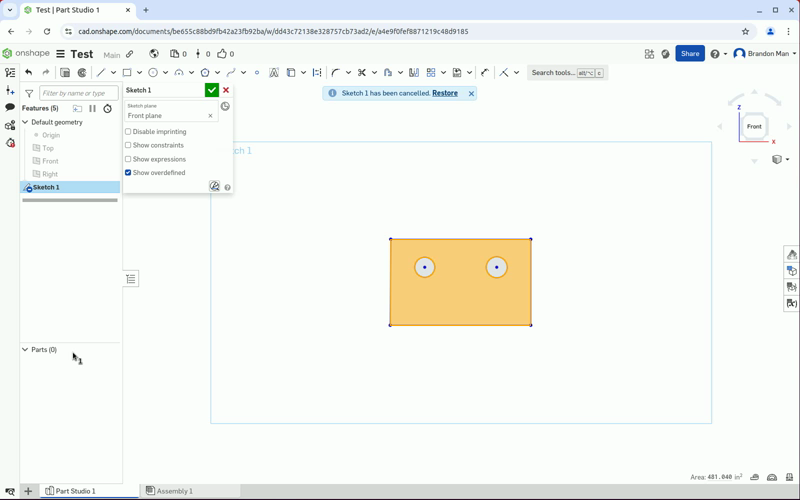
key(shift+y)
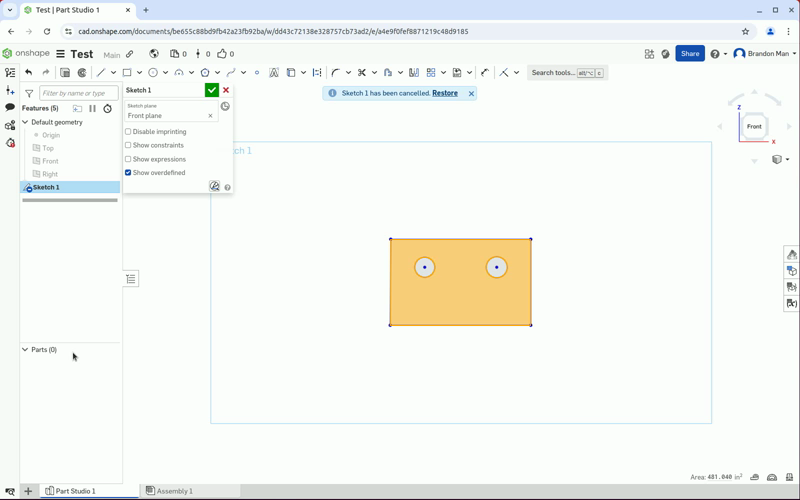
key(shift+e)
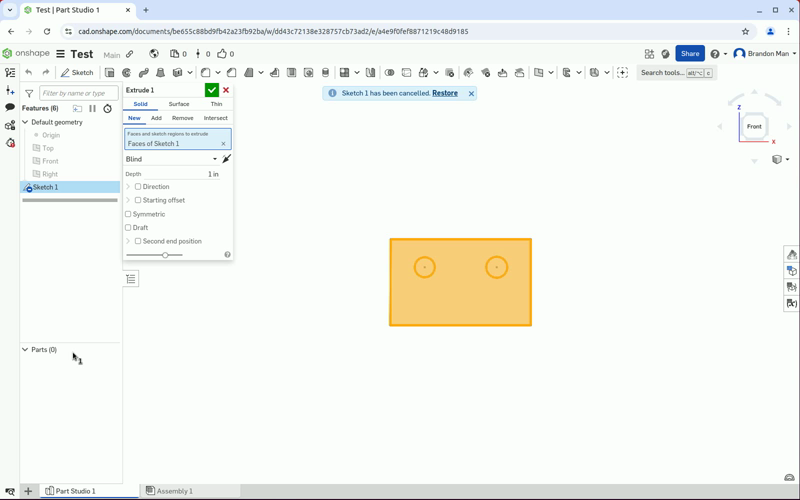
mouse_move(143, 106)
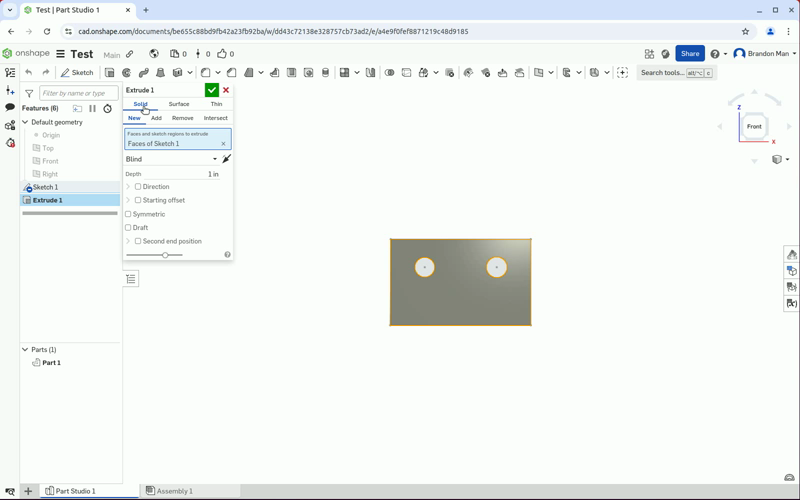
click(143, 106)
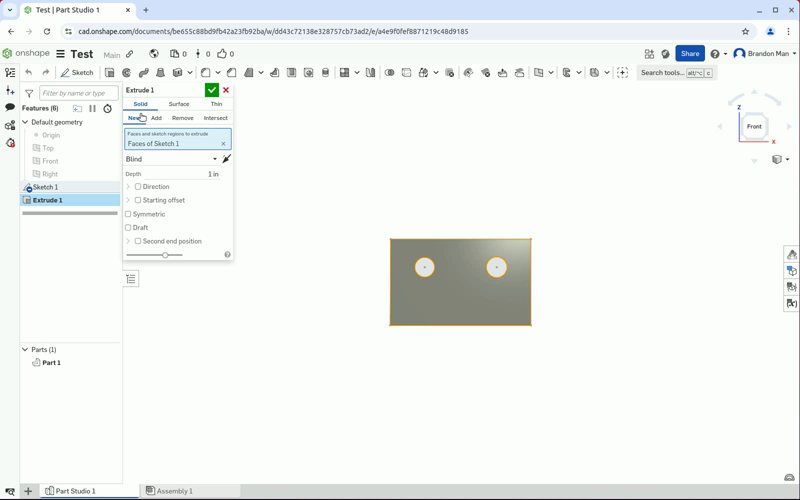
mouse_move(137, 120)
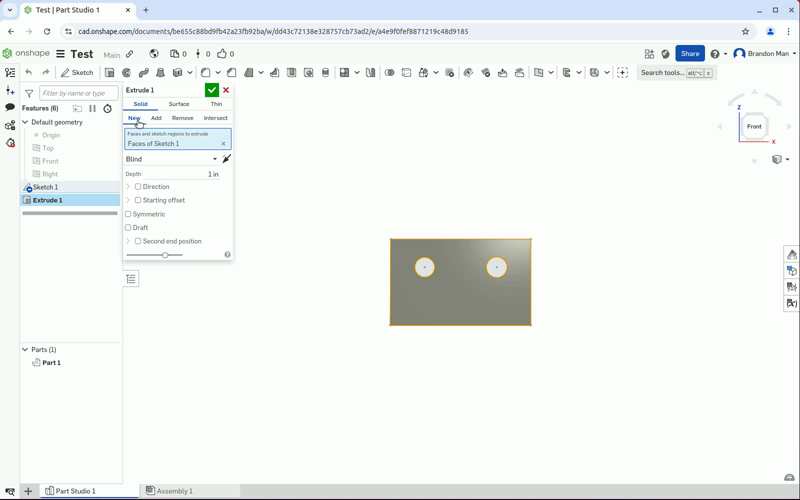
click(137, 120)
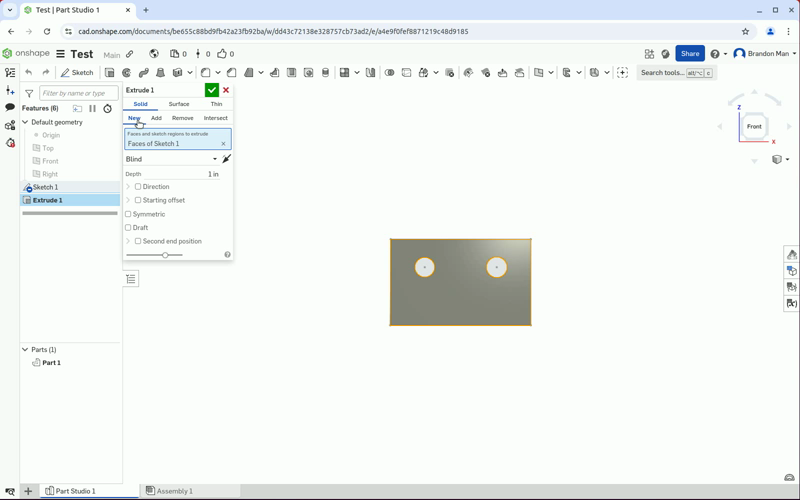
key(tab, 4)
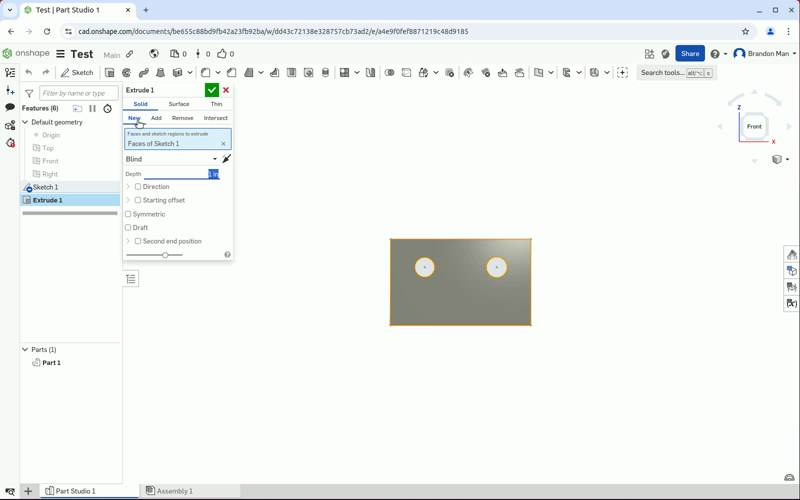
text(7.462)
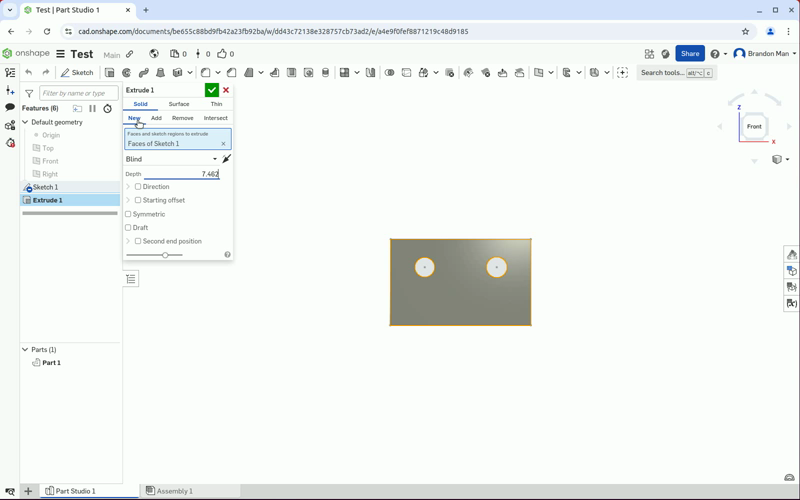
key(enter)
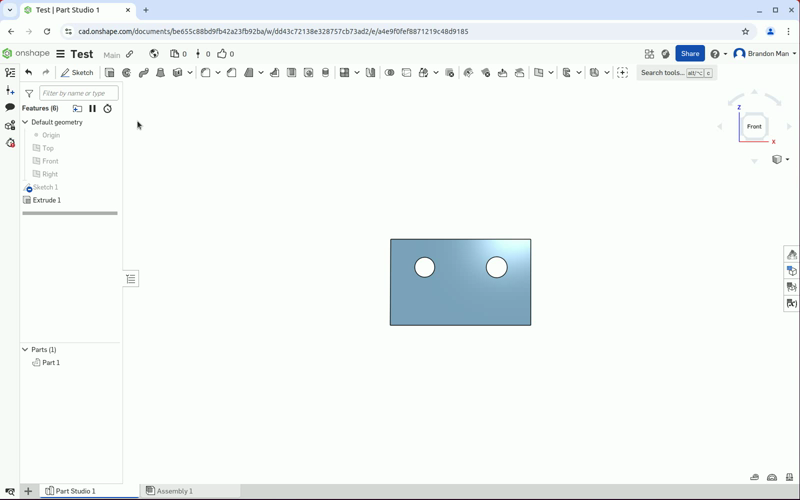
key(shift+h)
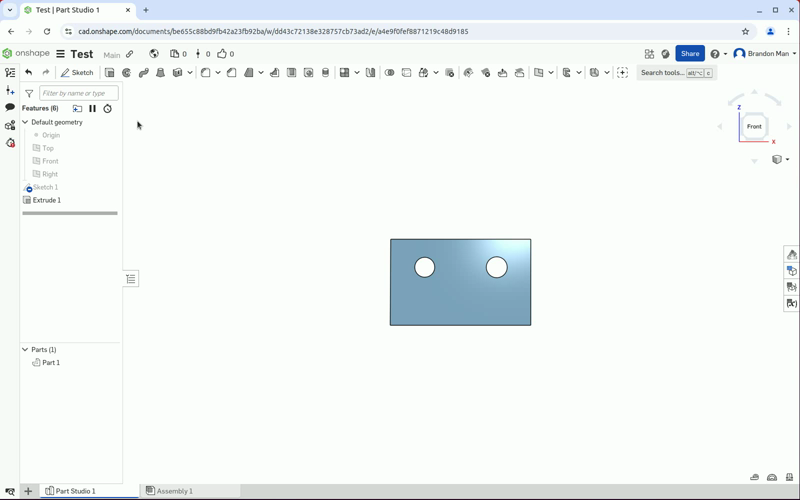
key(shift+h)
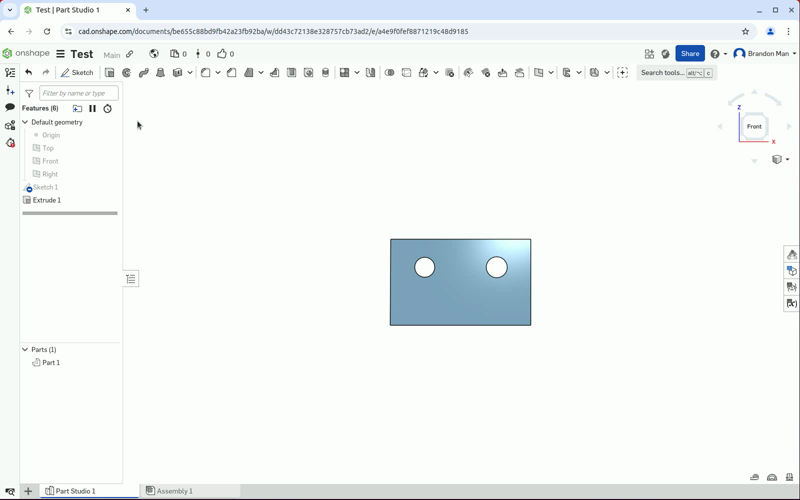
mouse_move(73, 189)
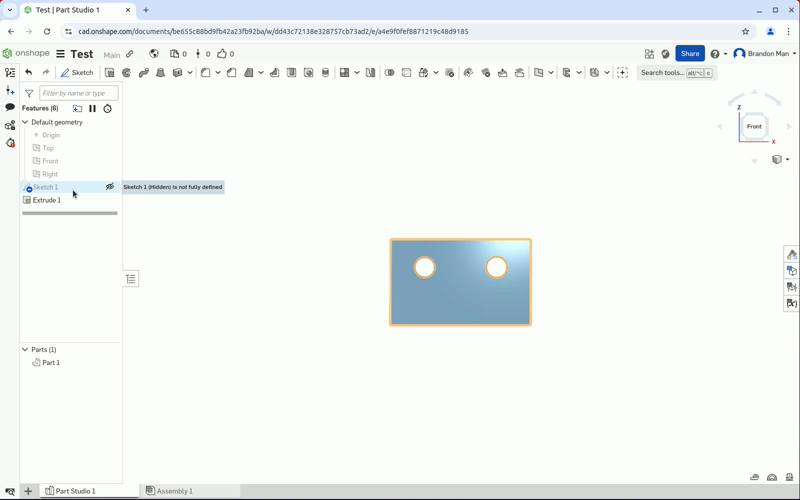
click(73, 189)
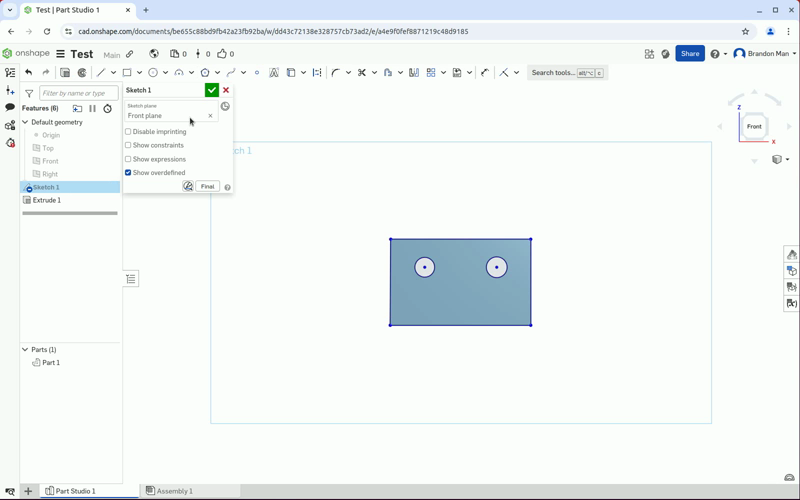
mouse_move(229, 92)
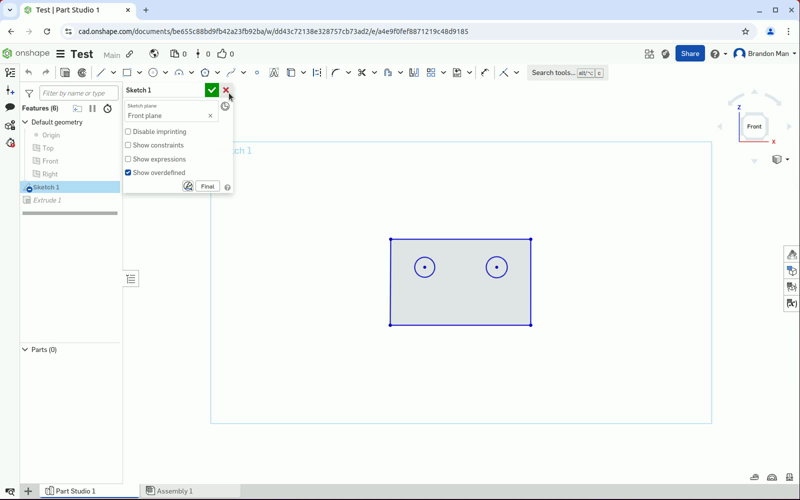
click(229, 92)
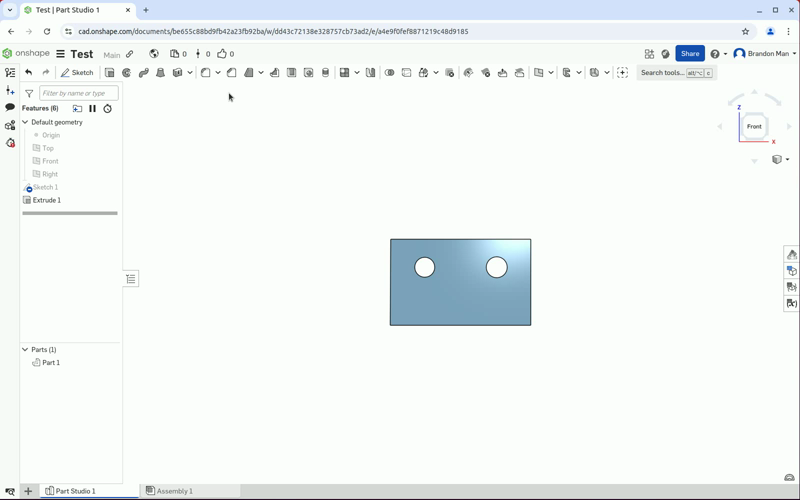
mouse_move(73, 352)
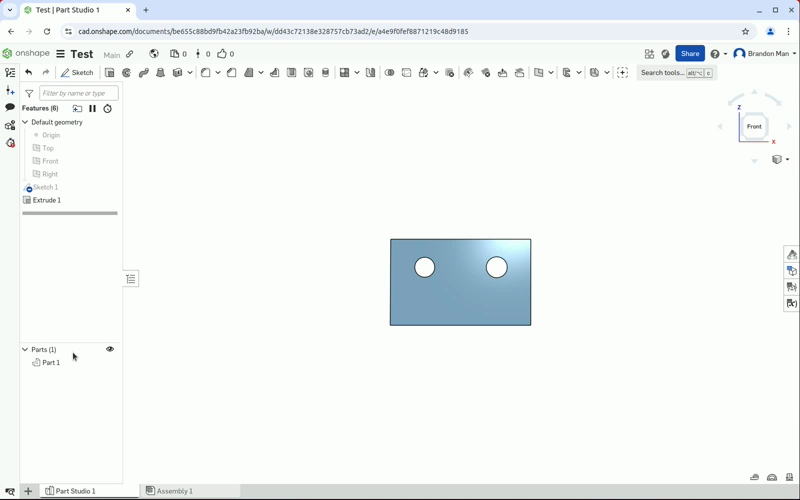
key(y)
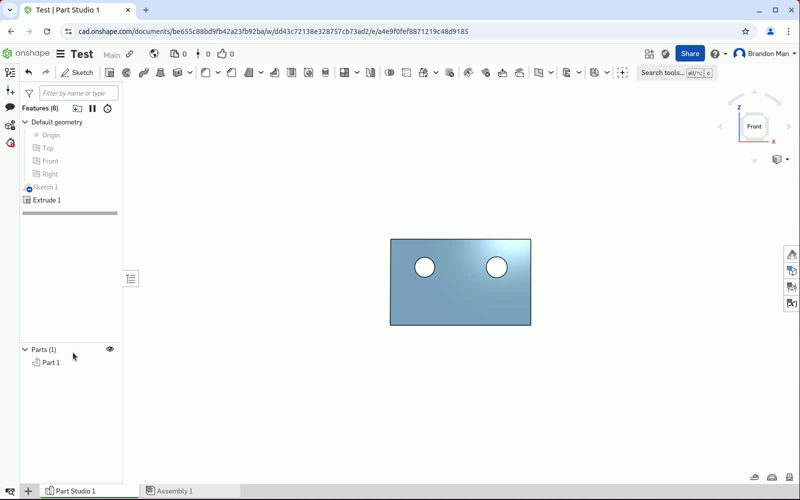
key(shift+p)
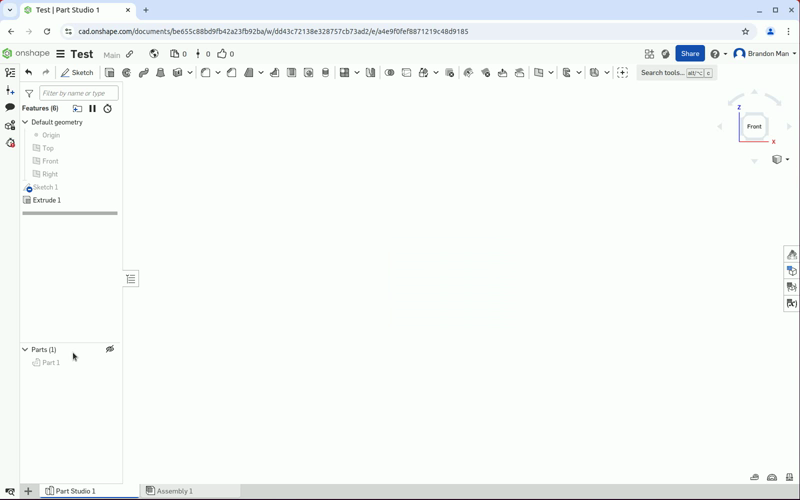
key(space)
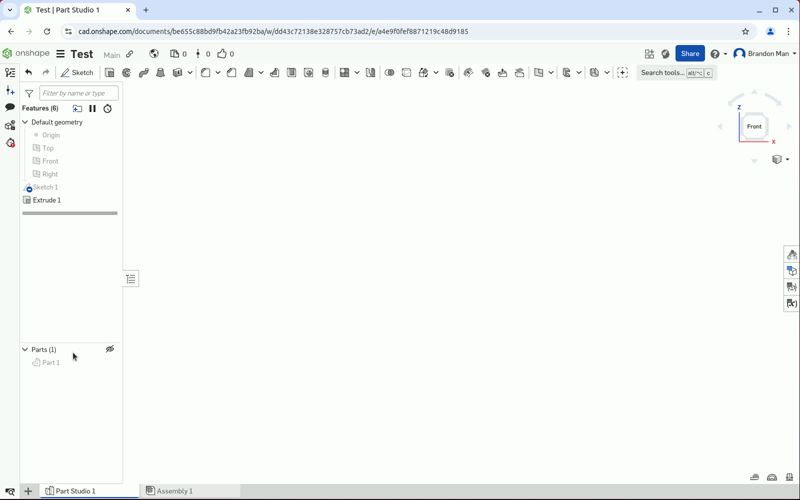
key_down(shift)
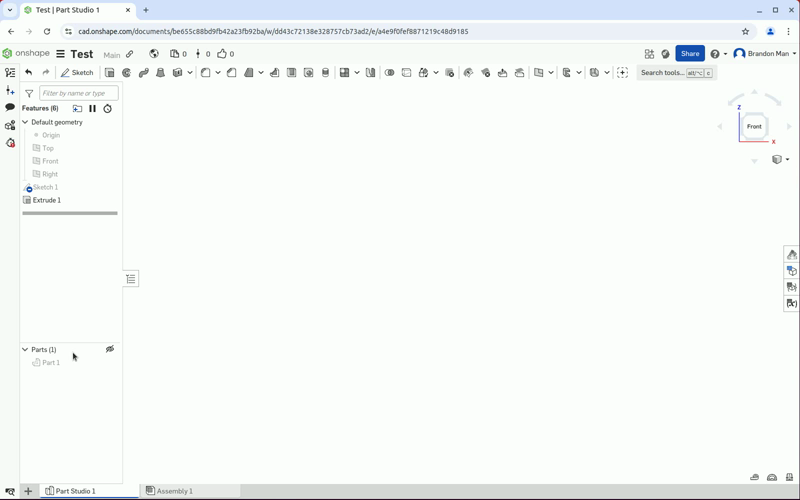
key(left)
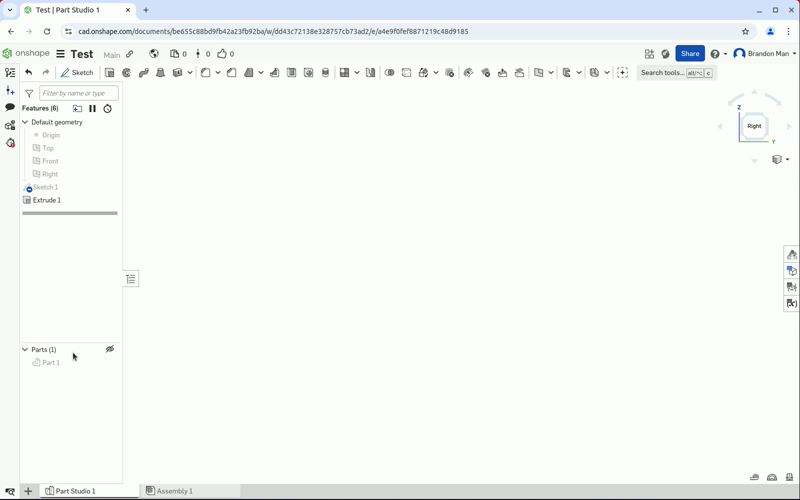
key_up(shift)
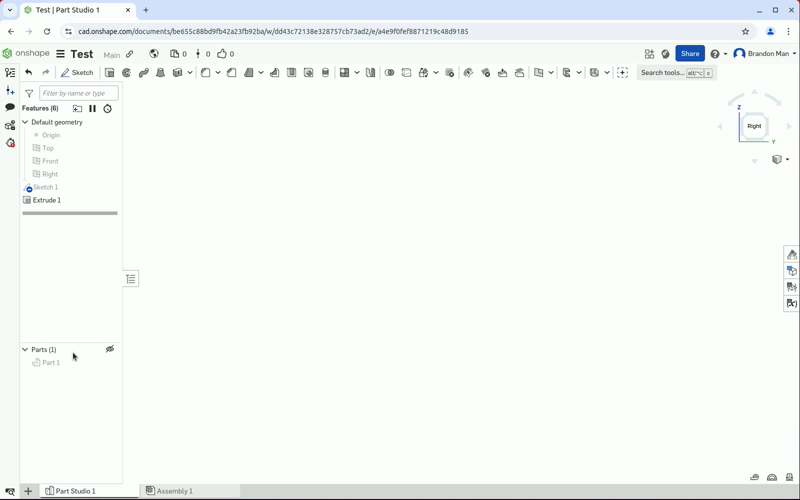
mouse_move(73, 352)
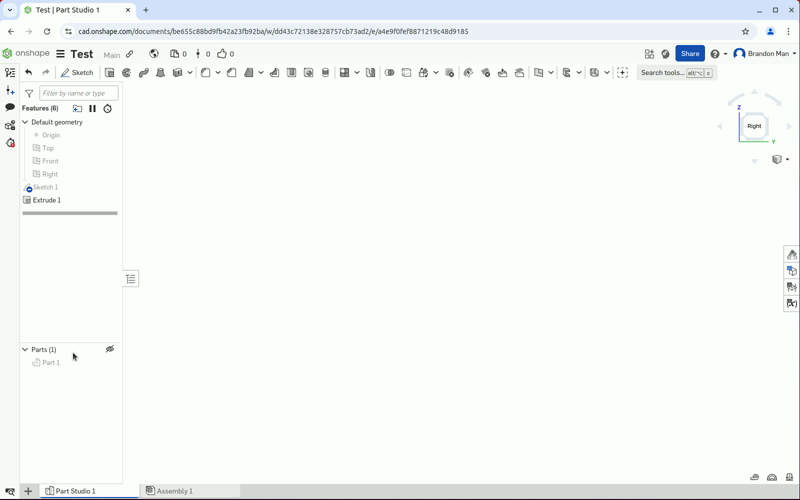
key(shift+y)
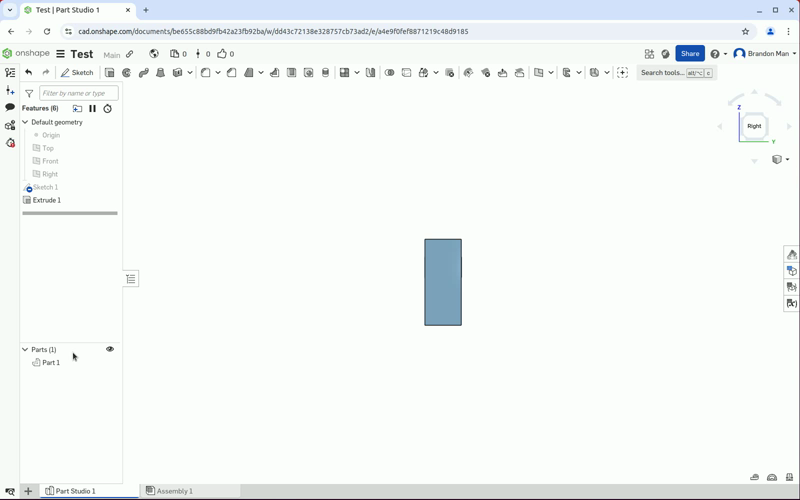
mouse_move(541, 75)
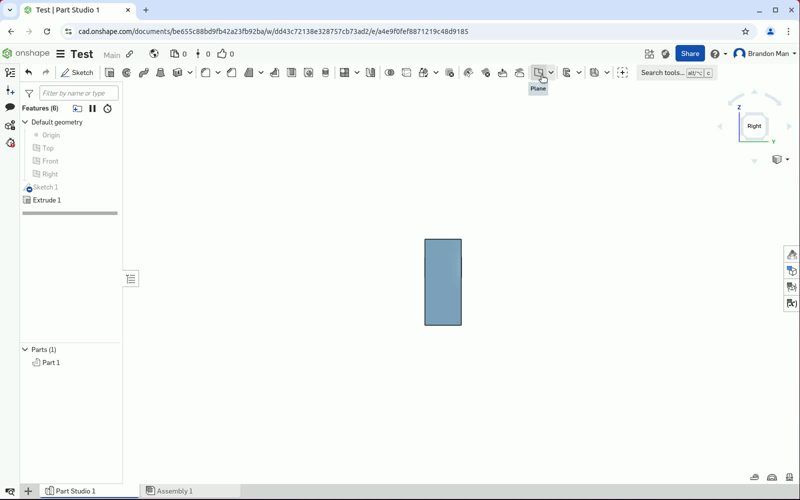
click(541, 75)
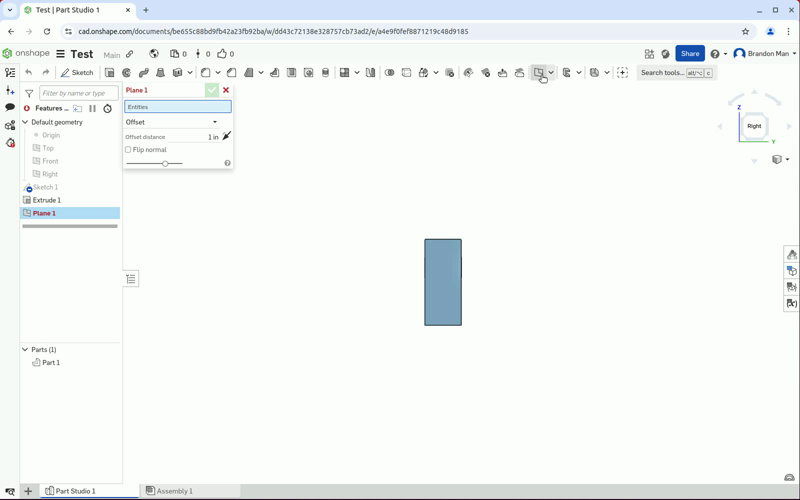
mouse_move(73, 176)
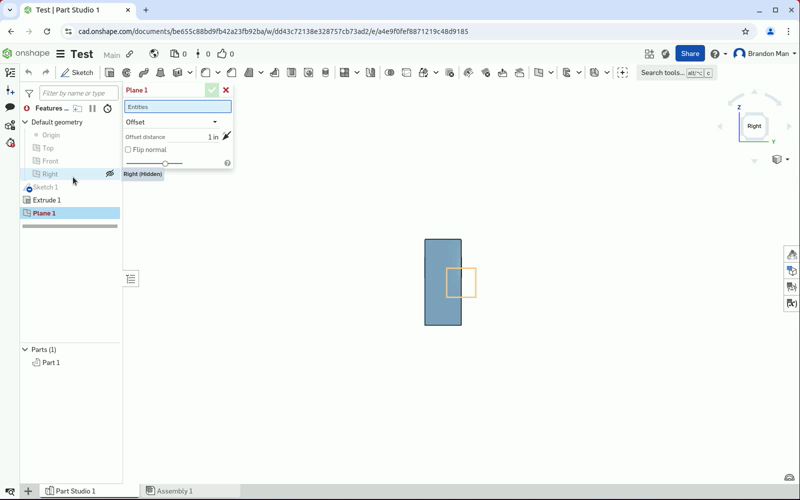
click(73, 176)
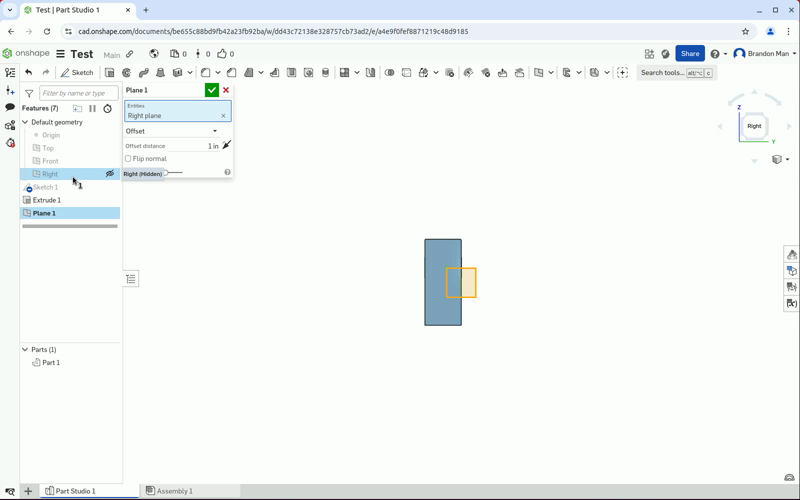
key(tab, 2)
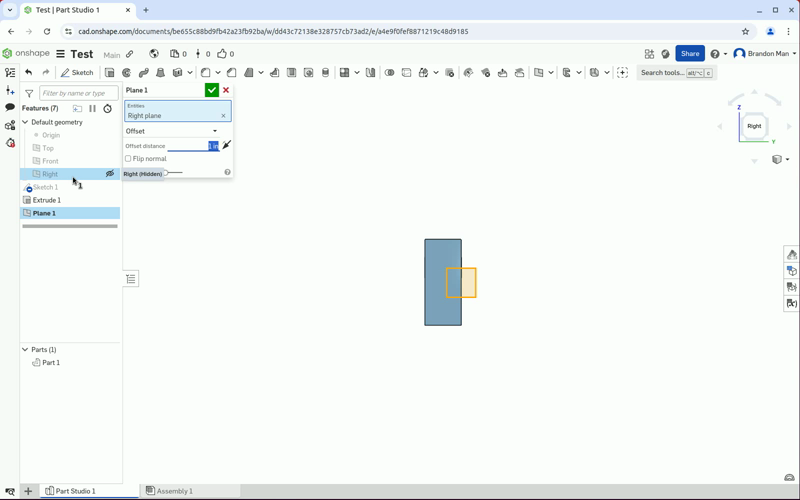
text(14.45)
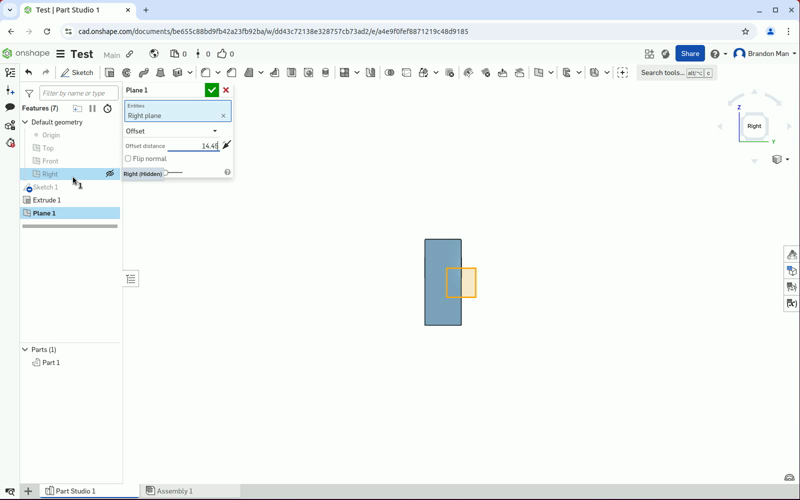
key(enter, 2)
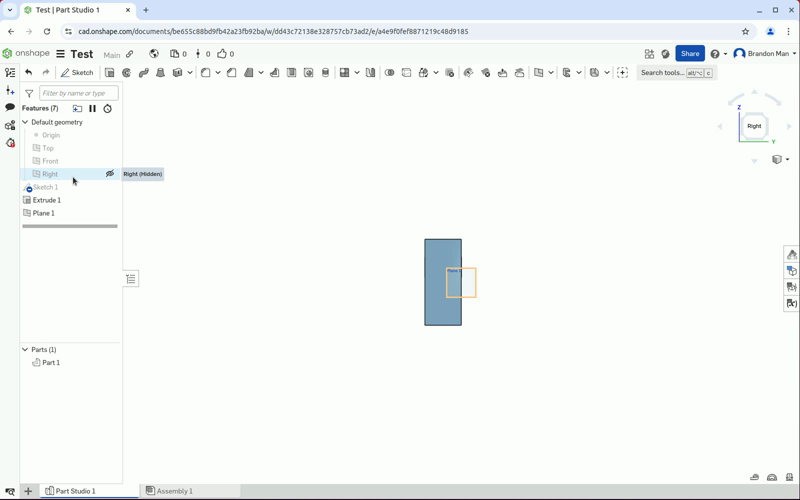
key(shift+s)
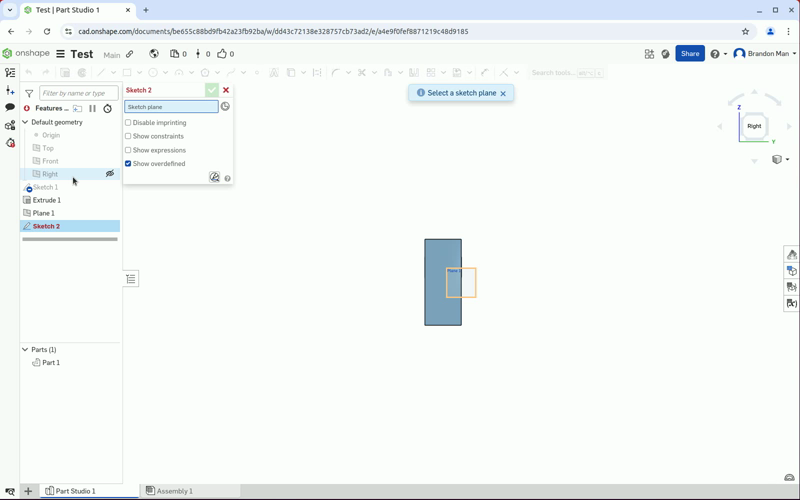
mouse_move(73, 215)
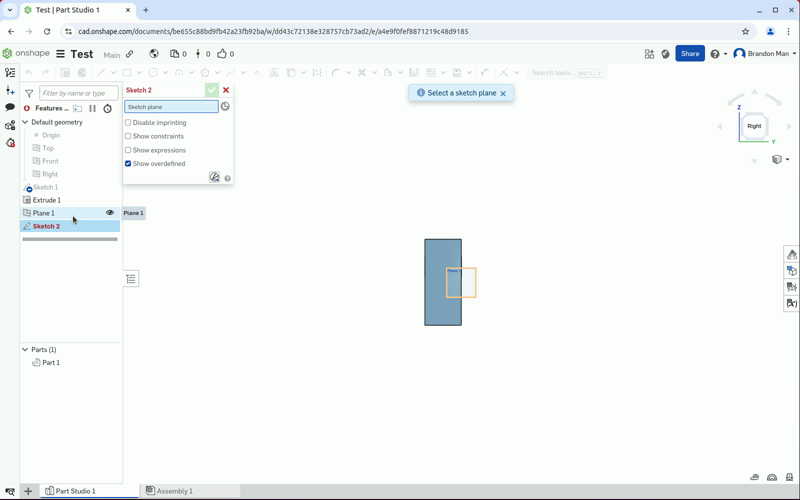
click(73, 215)
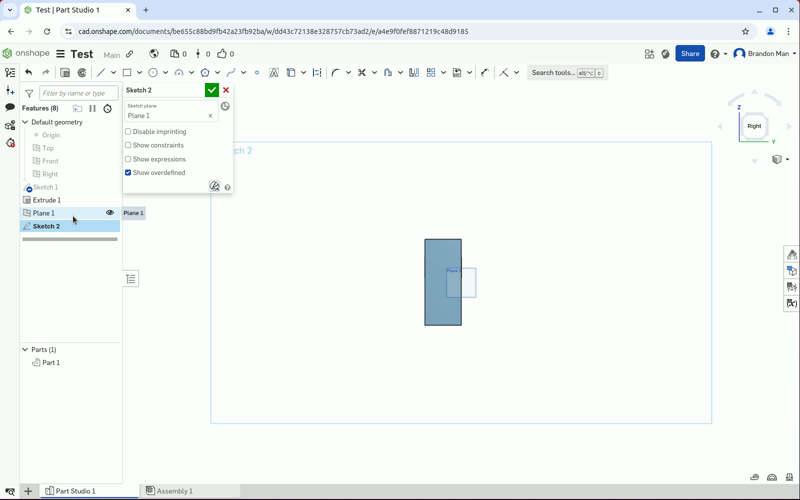
mouse_move(73, 352)
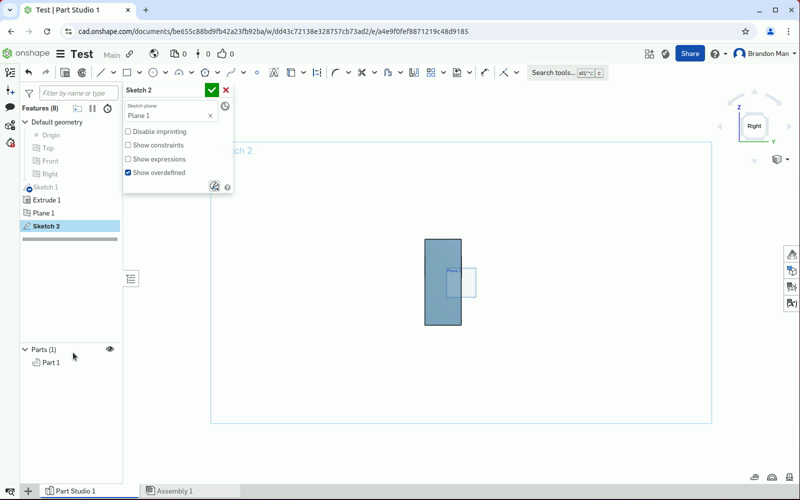
key(y)
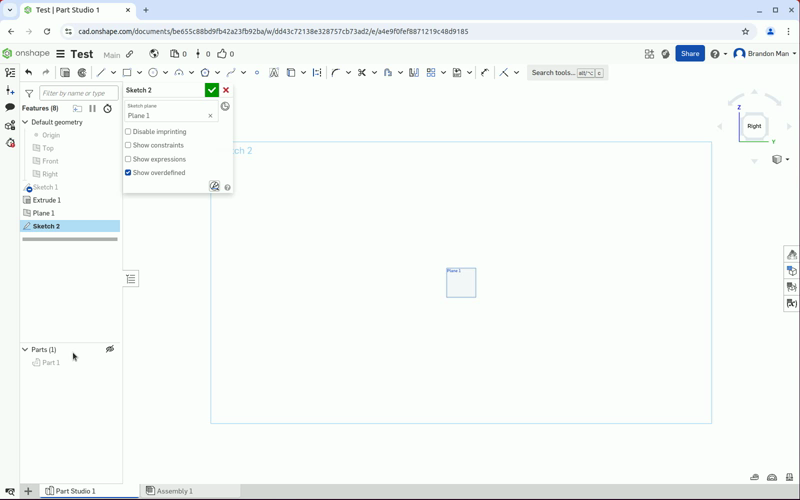
key(l)
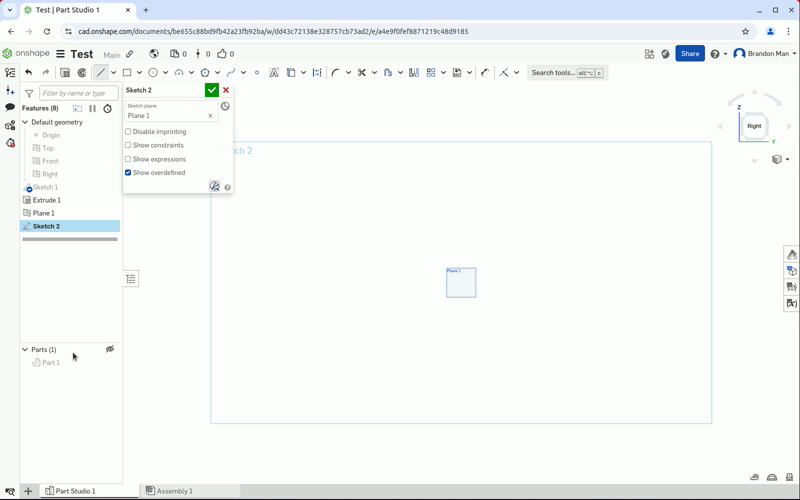
key_down(shift)
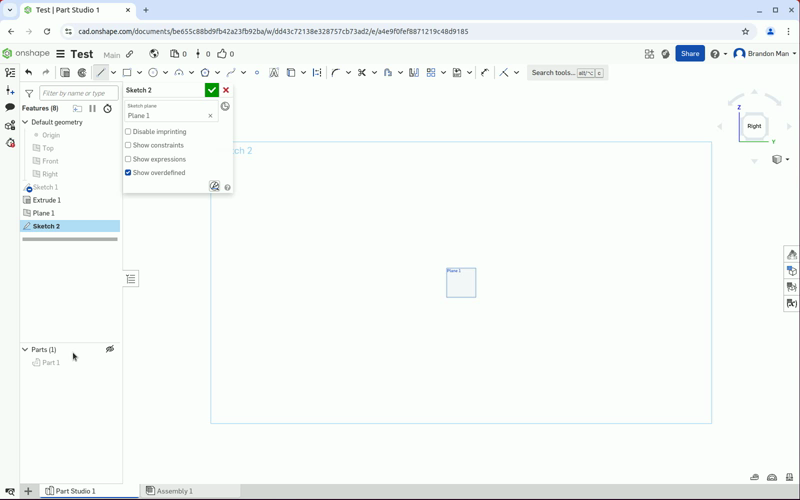
mouse_move(391, 378)
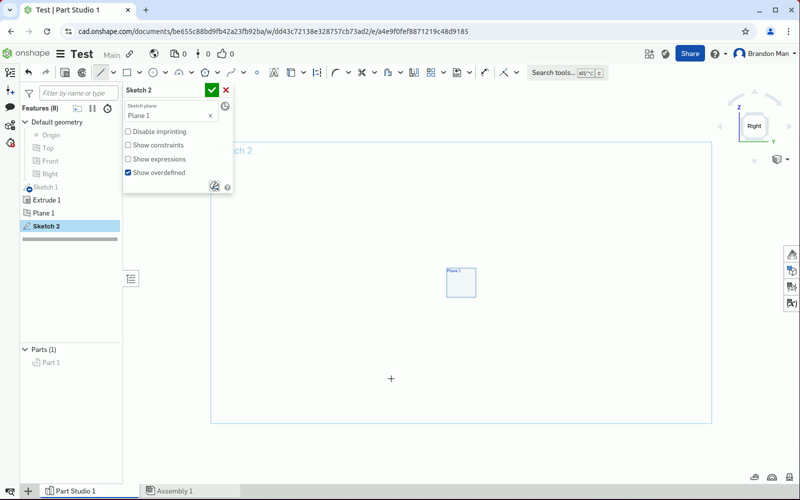
click(391, 378)
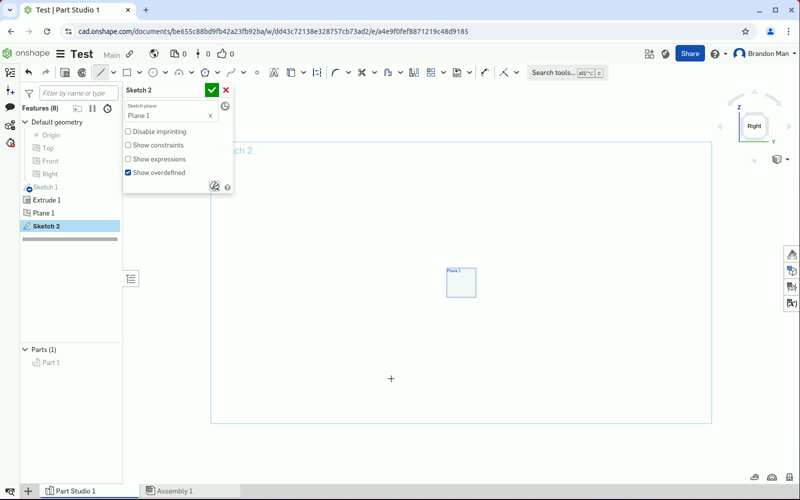
key_up(shift)
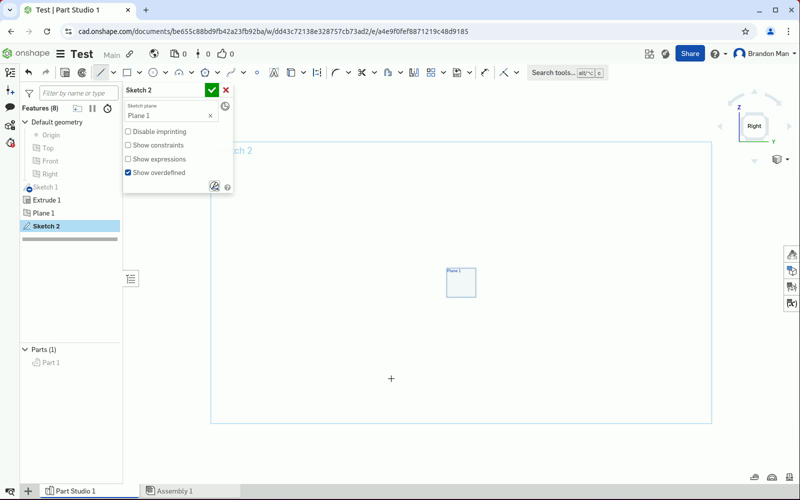
key_down(shift)
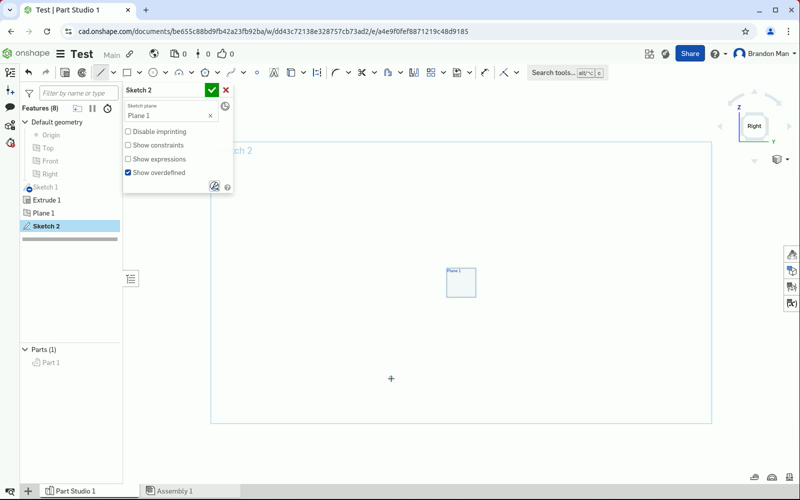
mouse_move(421, 378)
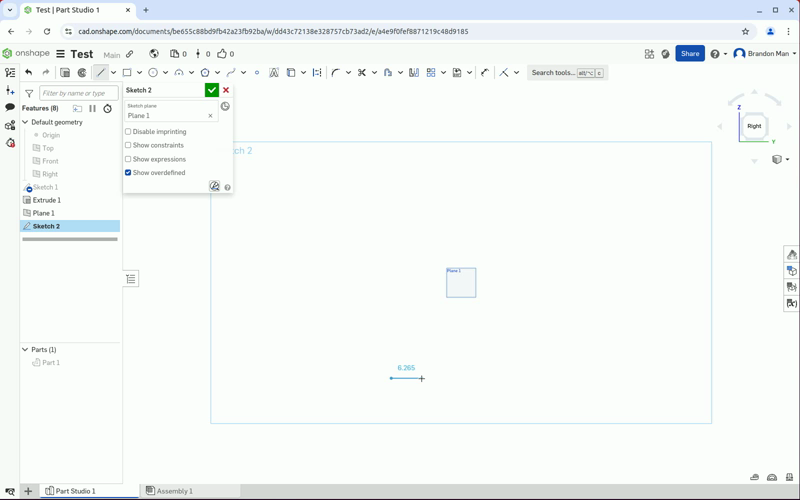
mouse_move(421, 355)
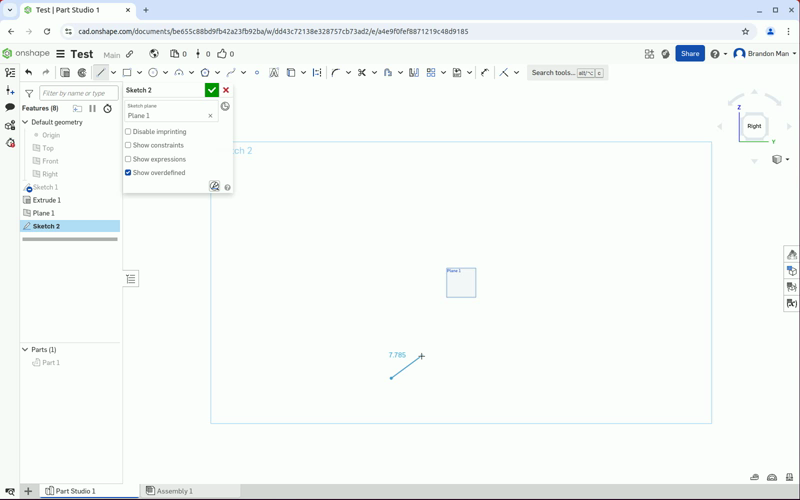
click(421, 355)
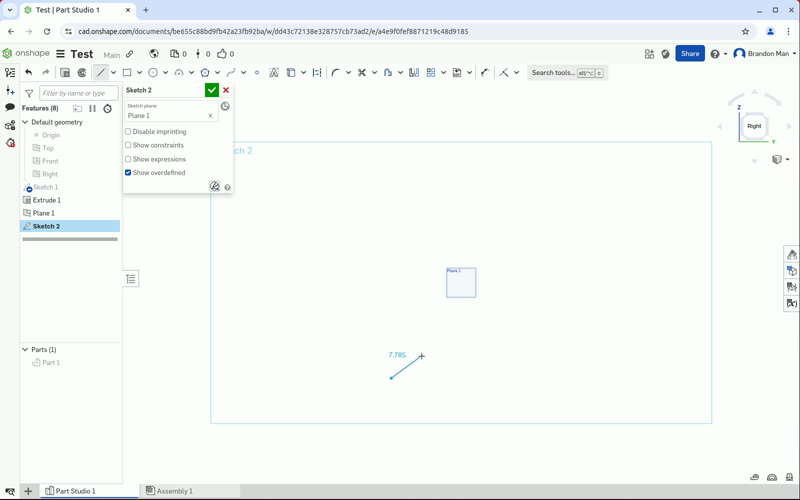
key_up(shift)
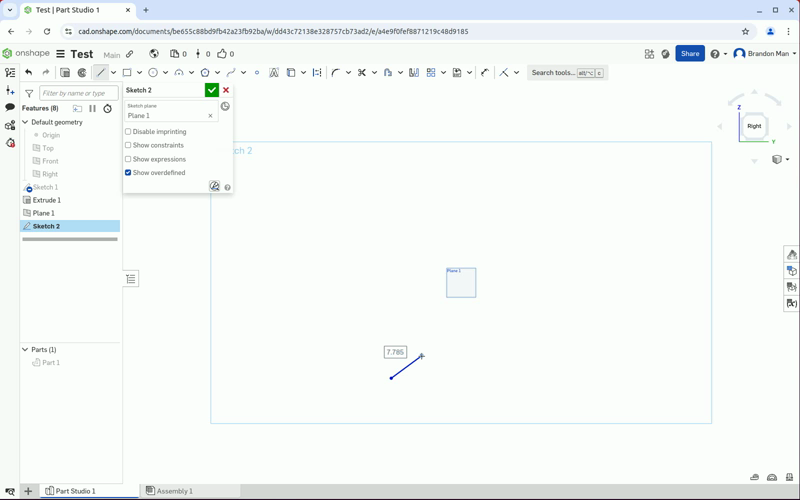
key_down(shift)
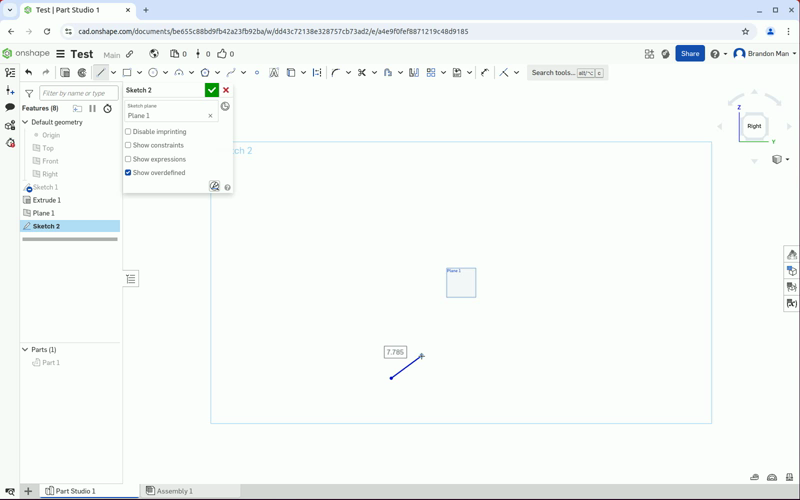
mouse_move(451, 355)
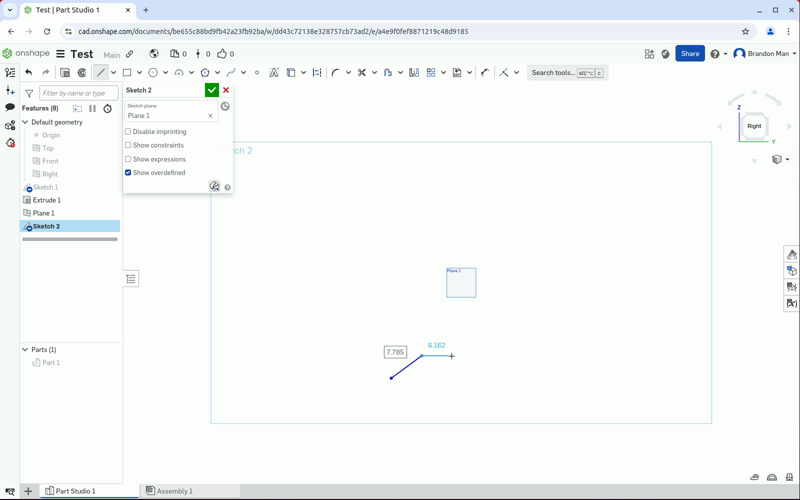
mouse_move(402, 355)
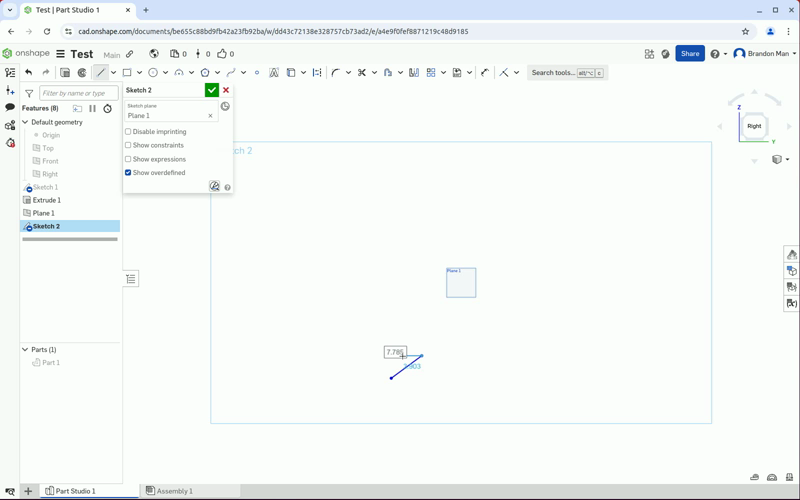
click(402, 355)
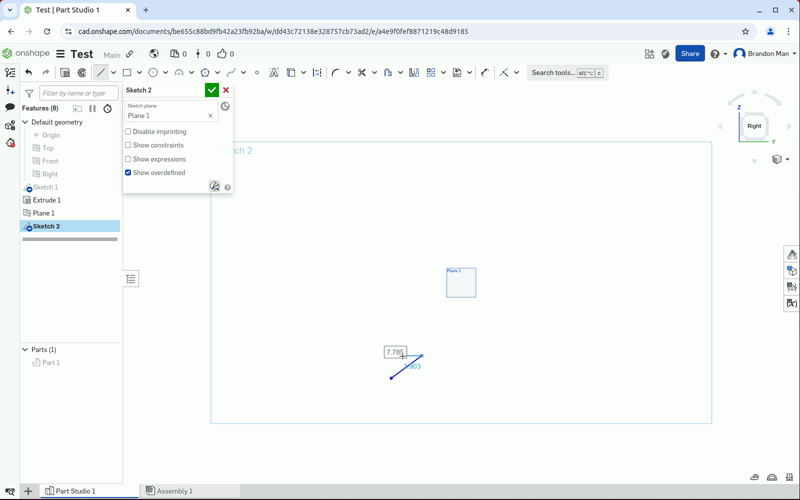
key_up(shift)
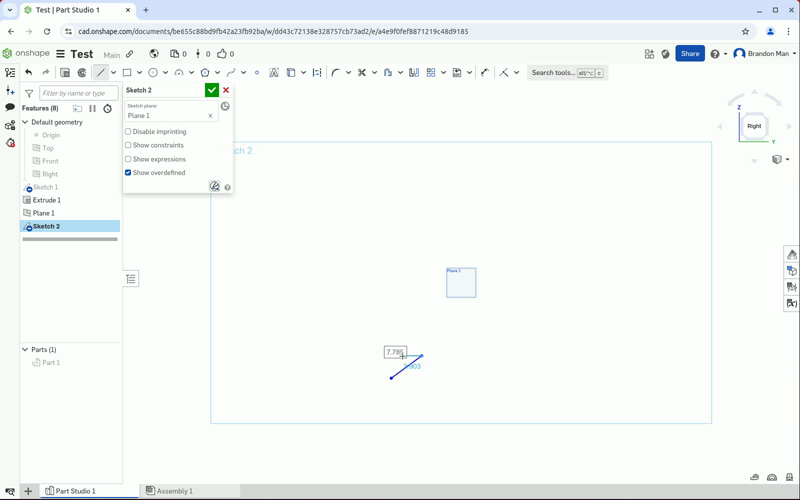
key(esc)
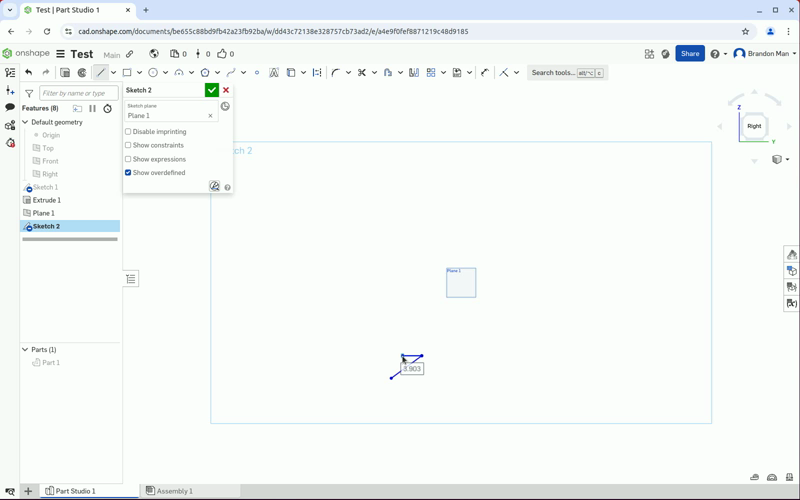
key(a)
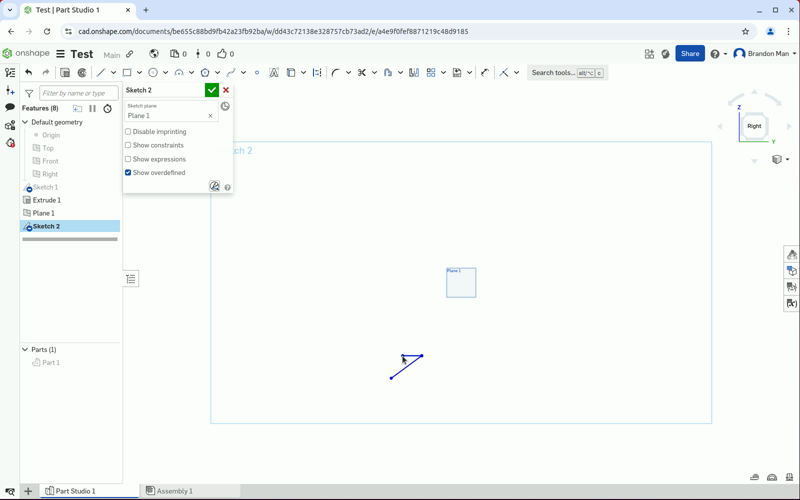
mouse_move(402, 355)
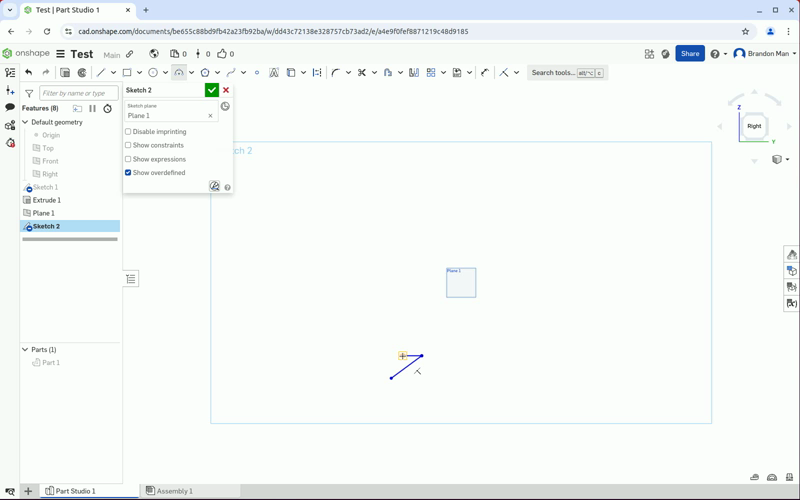
click(402, 355)
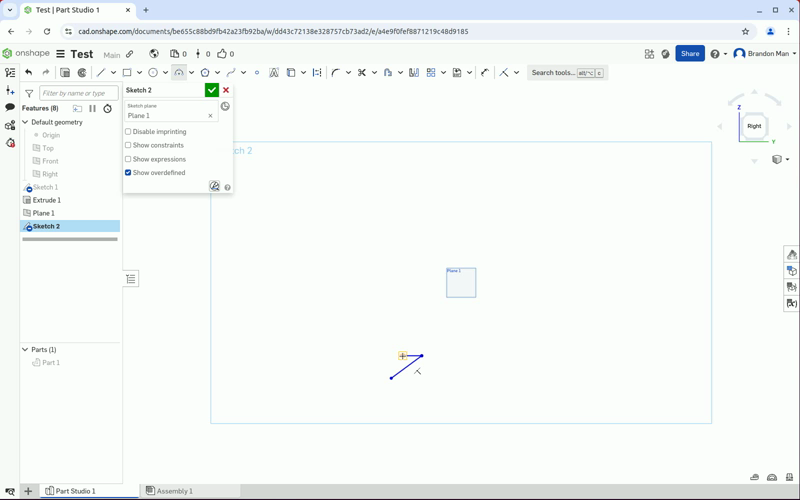
mouse_move(391, 378)
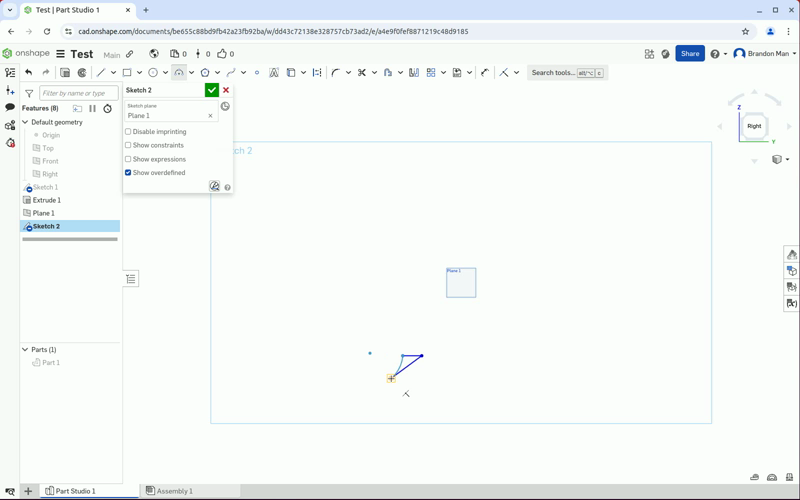
click(391, 378)
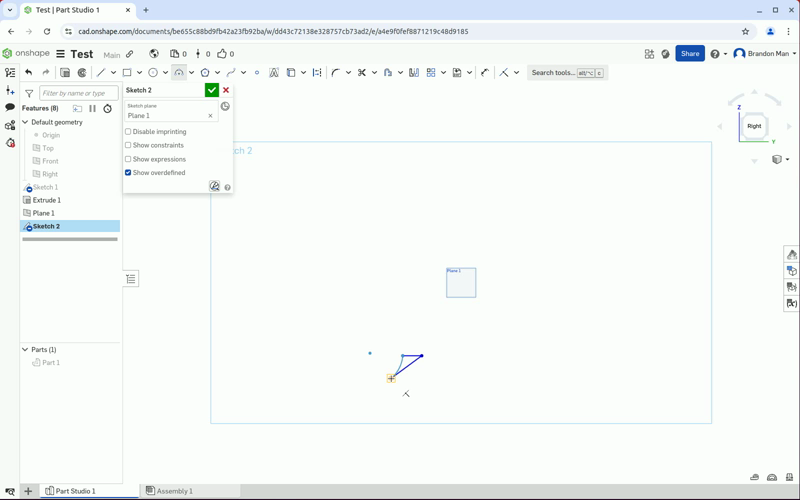
key_down(shift)
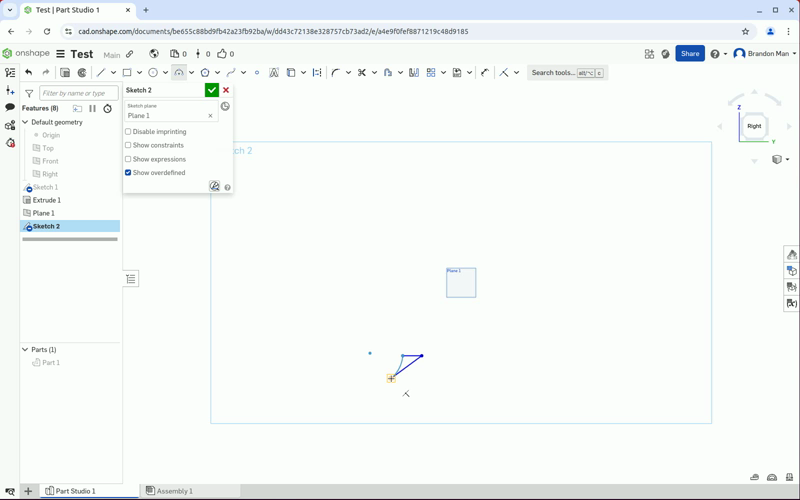
mouse_move(399, 368)
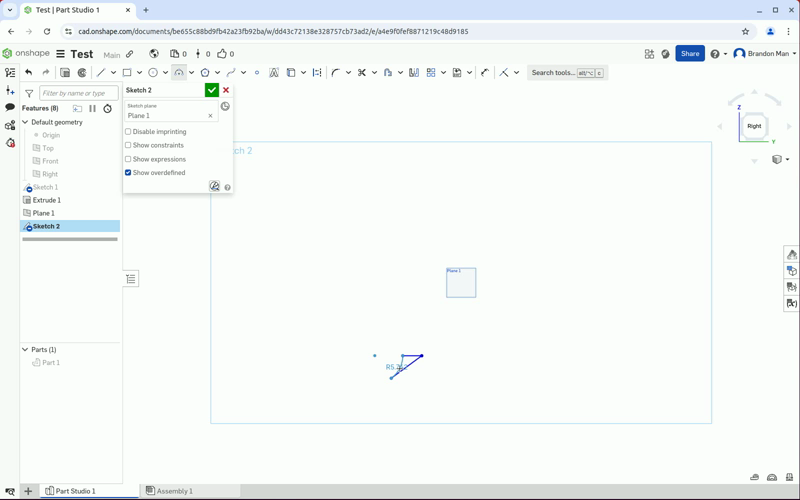
click(399, 368)
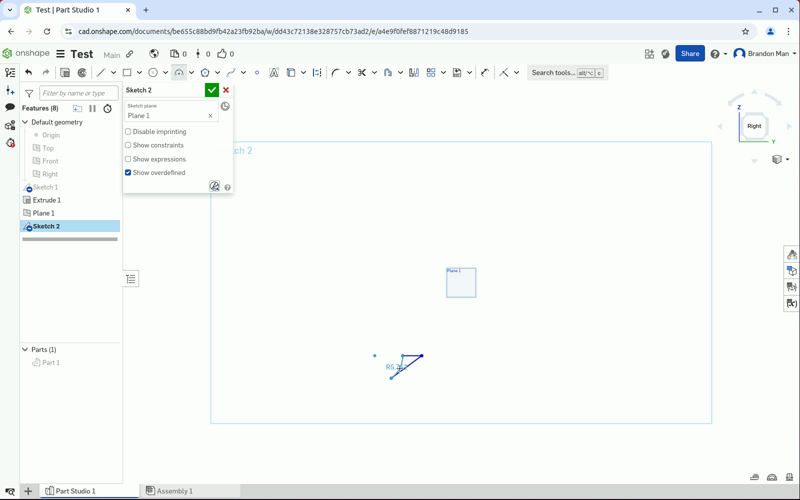
key_up(shift)
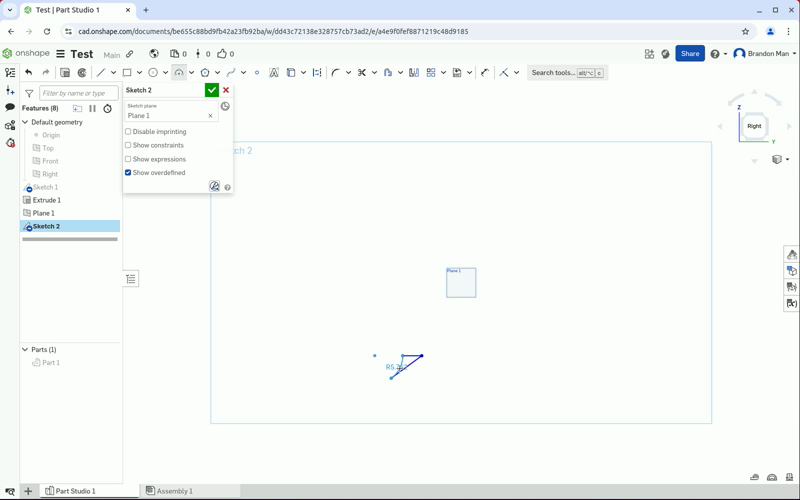
key(esc)
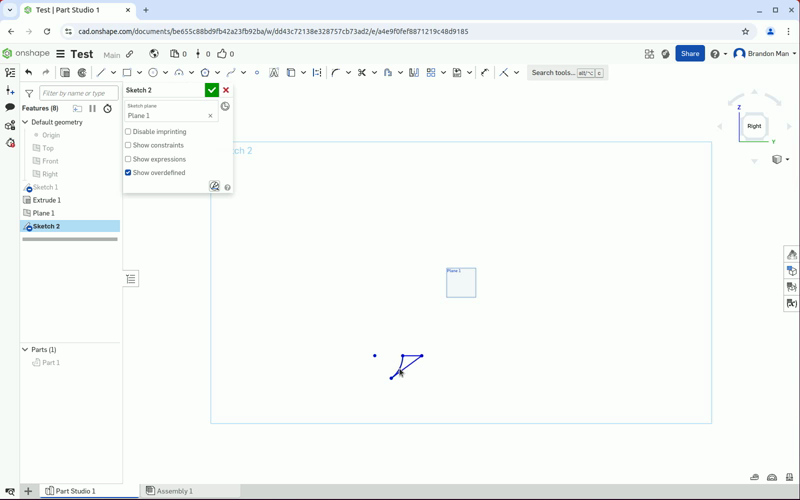
mouse_move(406, 362)
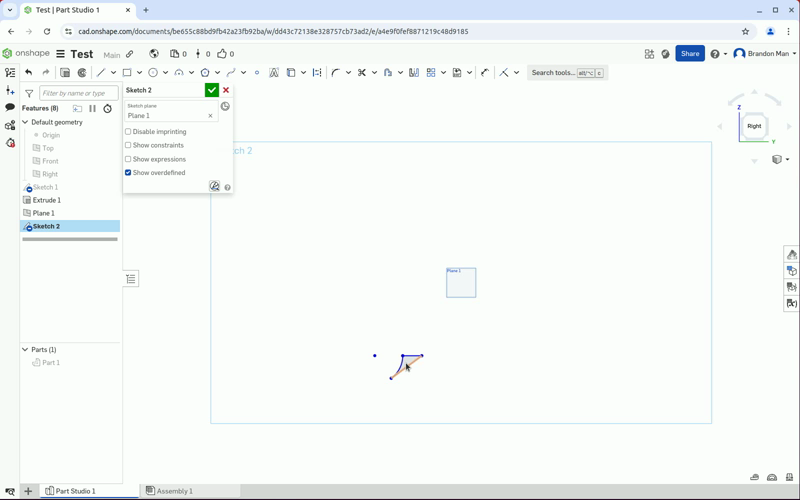
scroll(6)
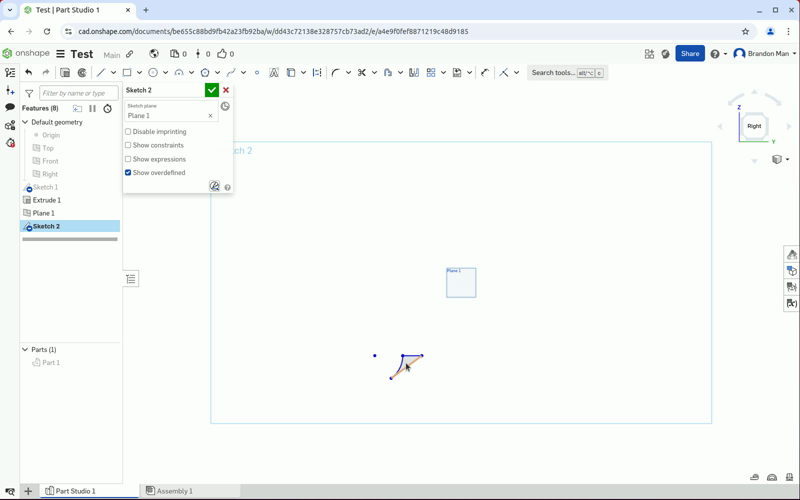
scroll(6)
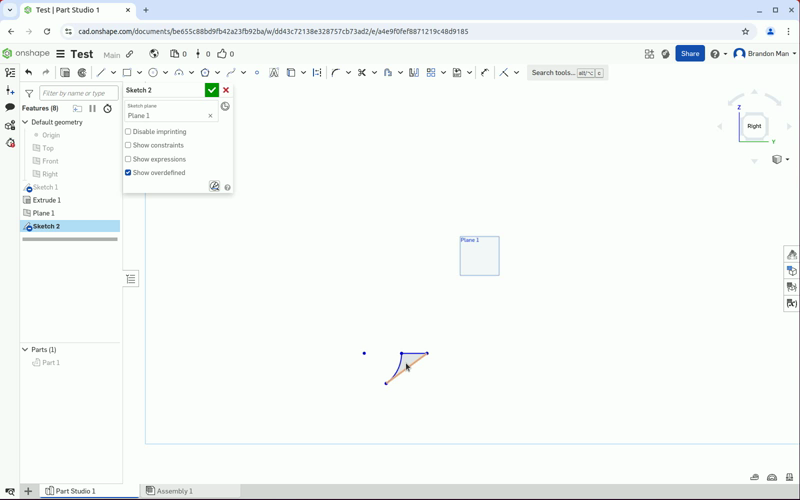
scroll(6)
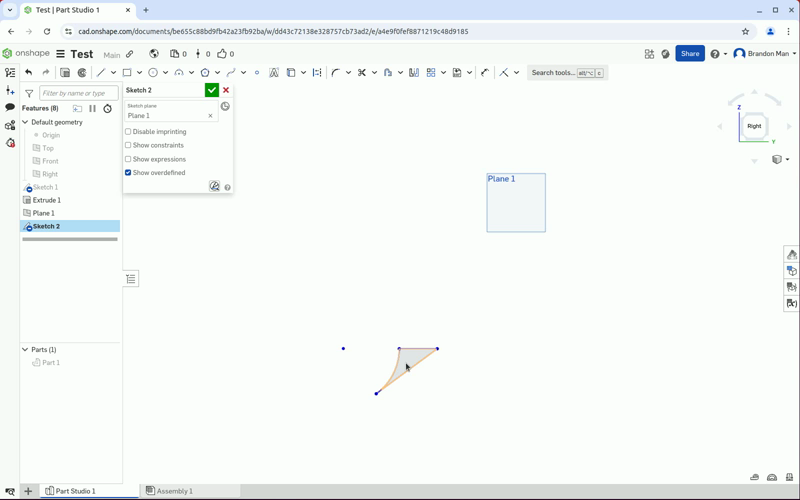
scroll(6)
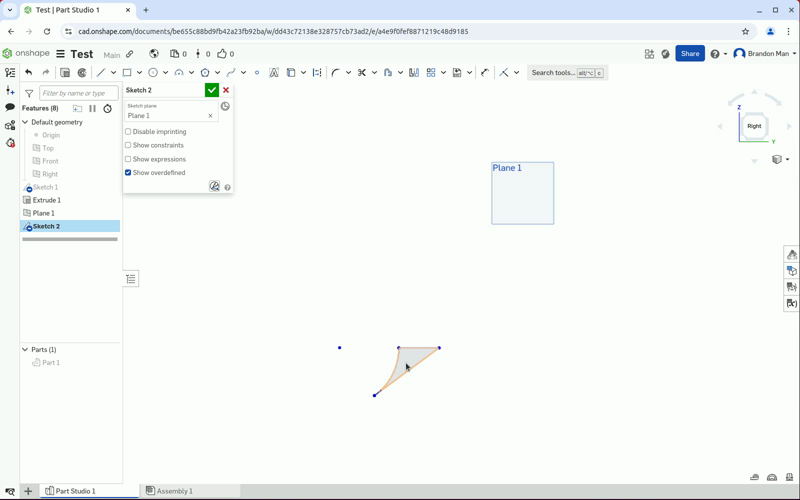
scroll(6)
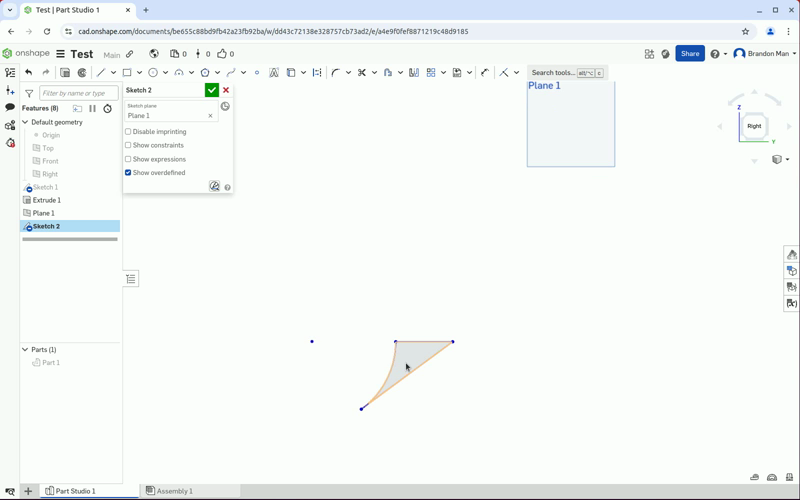
scroll(6)
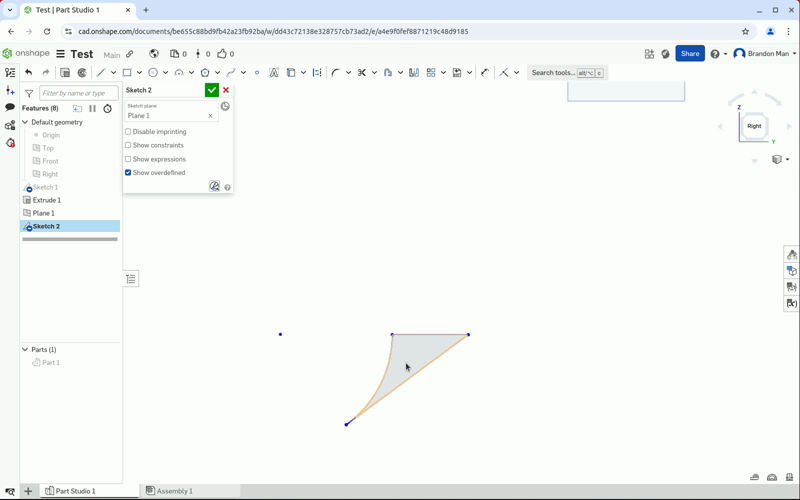
scroll(6)
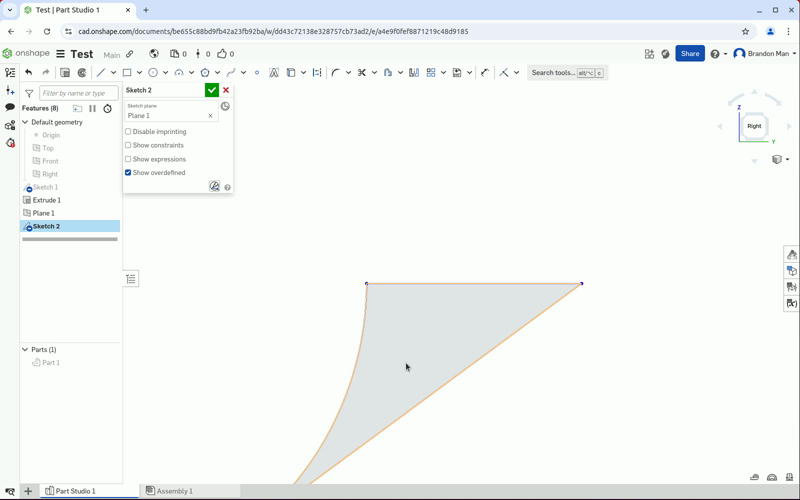
click(406, 362)
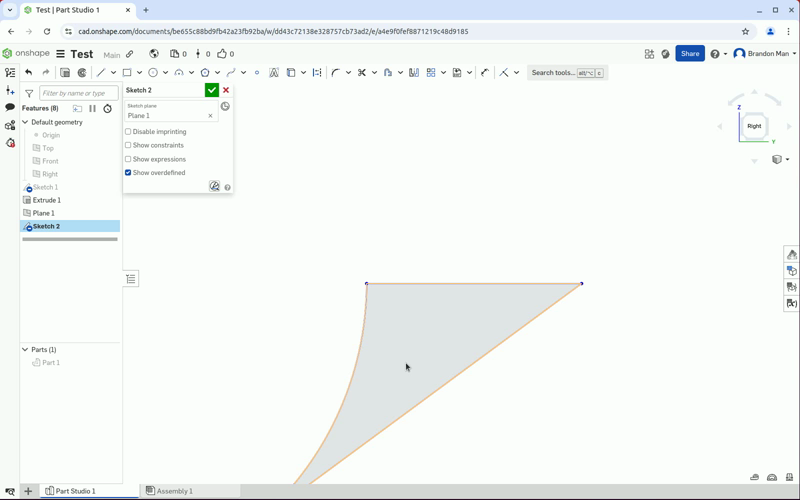
scroll(-6)
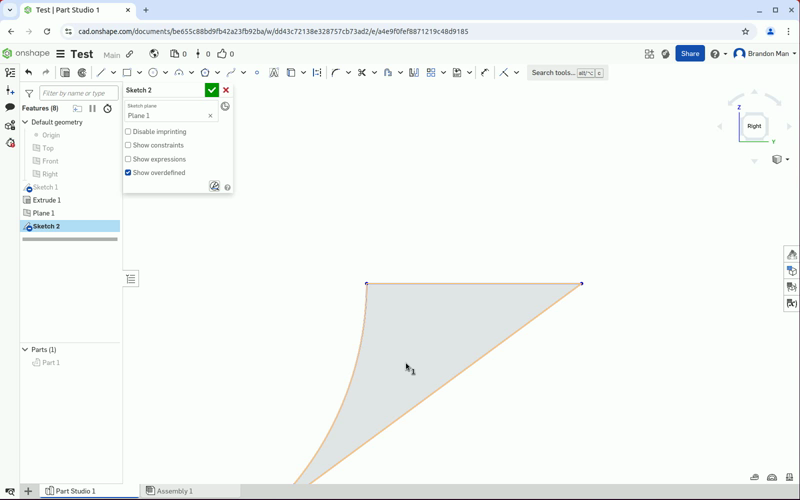
scroll(-6)
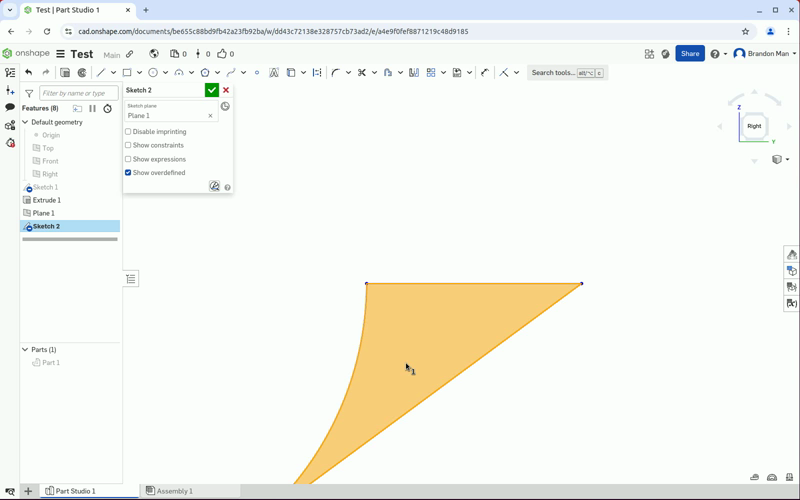
scroll(-6)
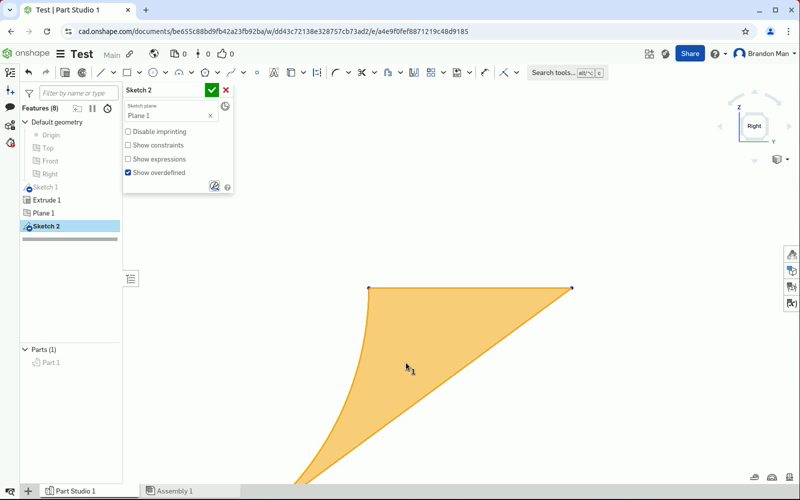
scroll(-6)
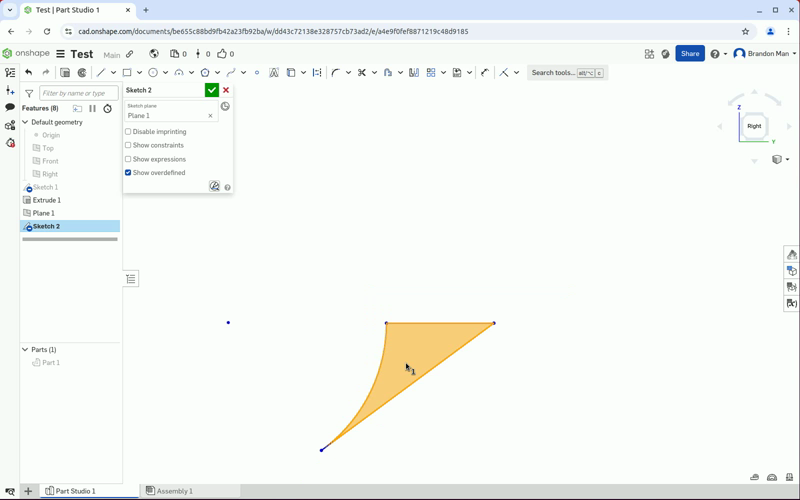
scroll(-6)
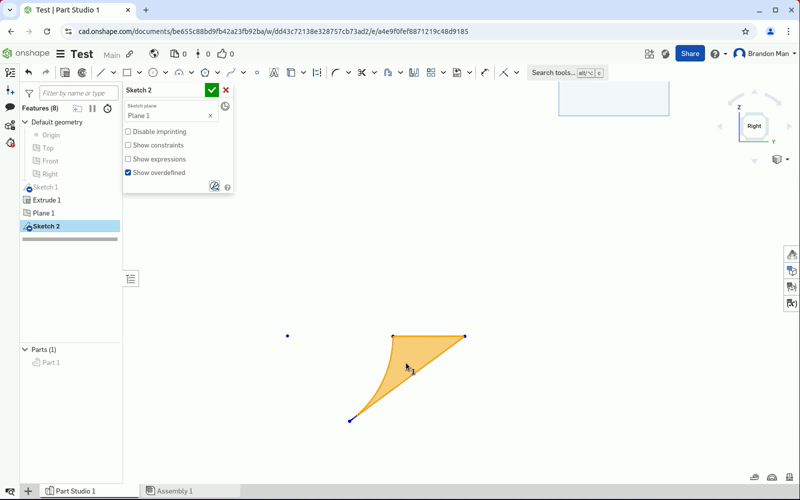
scroll(-6)
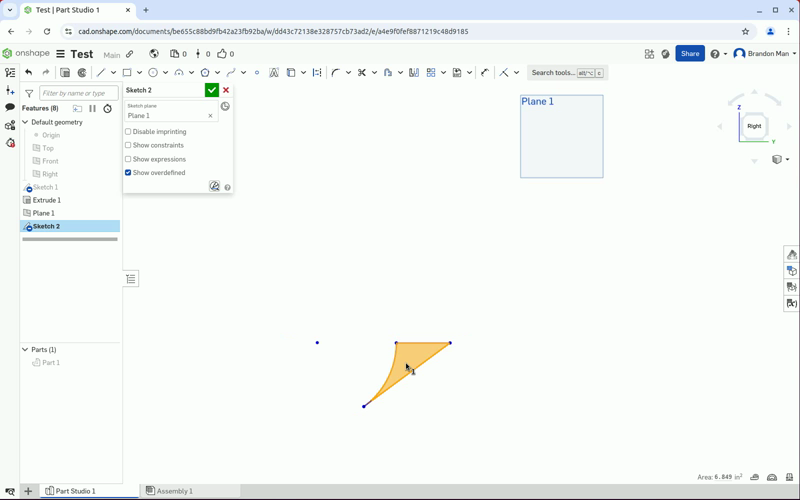
scroll(-6)
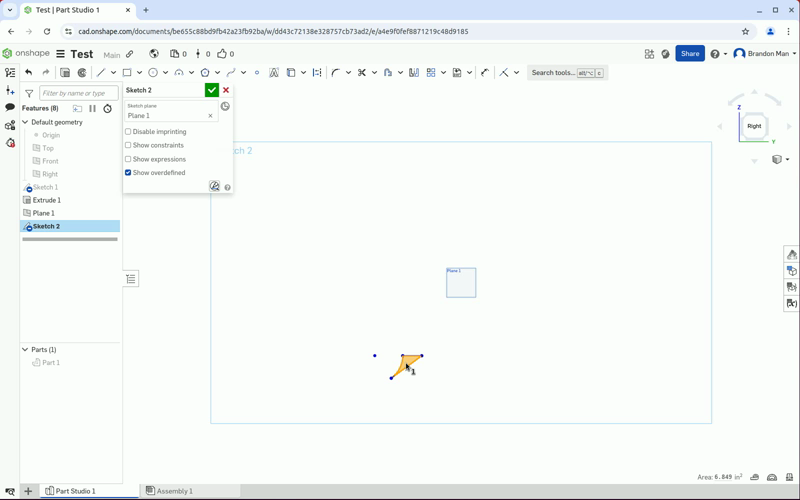
mouse_move(73, 352)
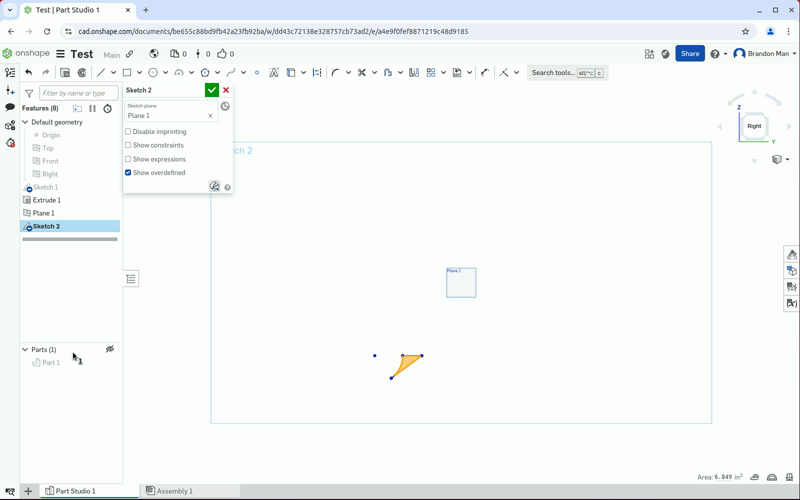
key(shift+y)
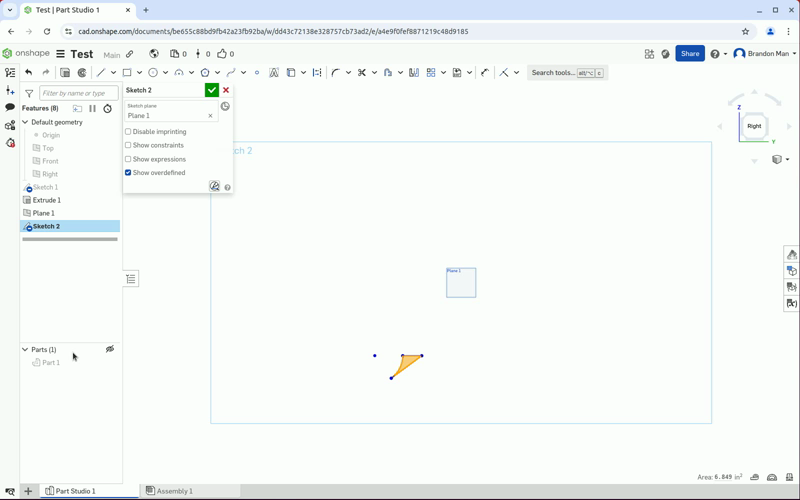
key(shift+e)
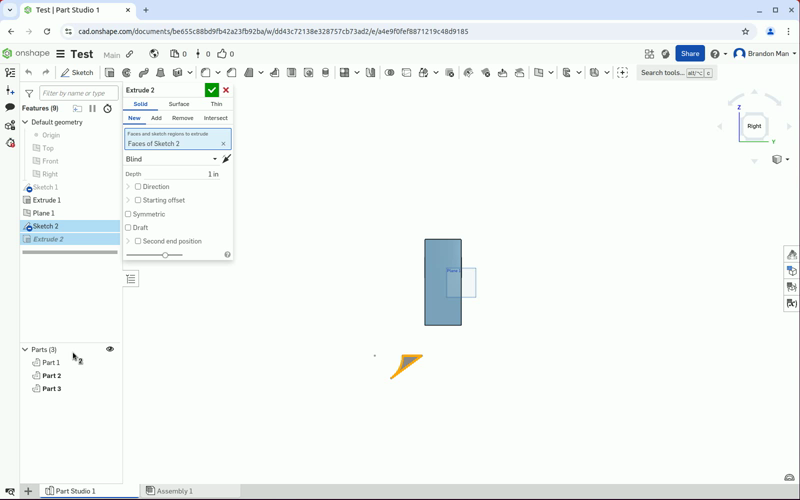
mouse_move(143, 106)
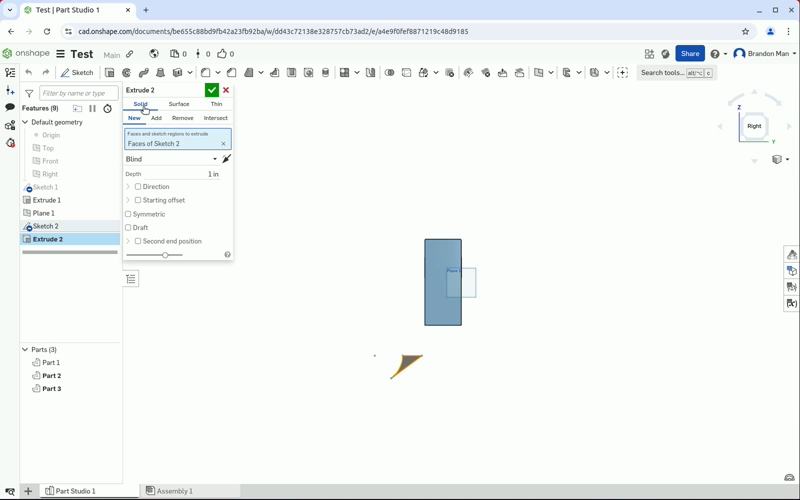
click(143, 106)
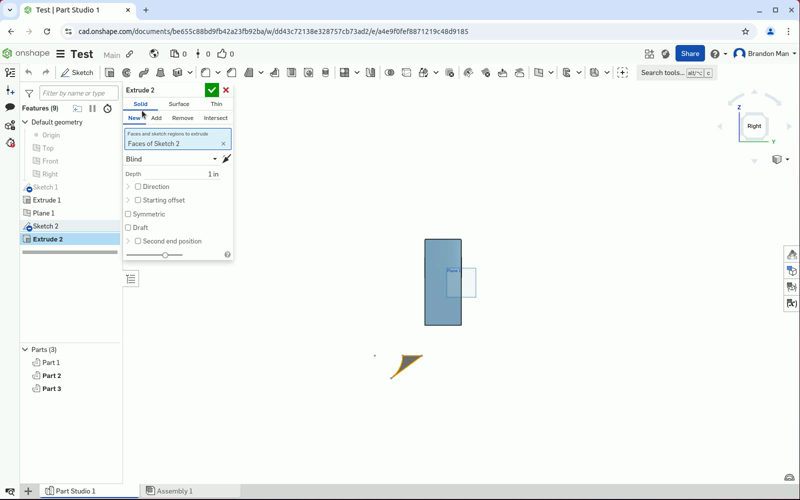
mouse_move(137, 120)
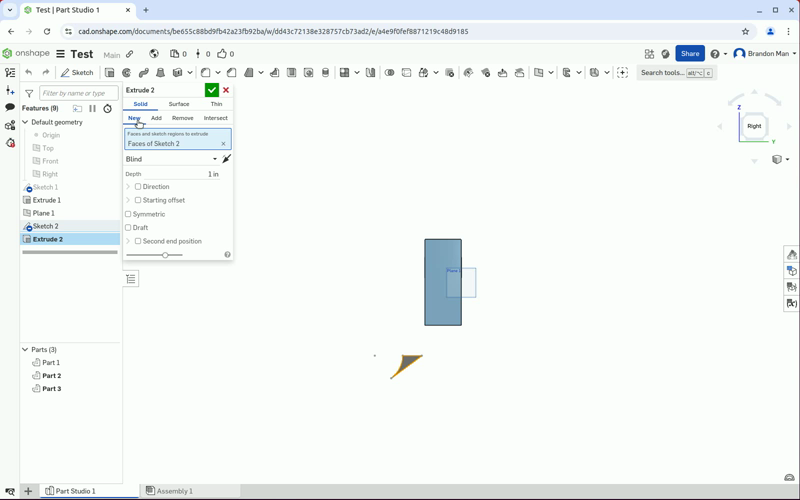
click(137, 120)
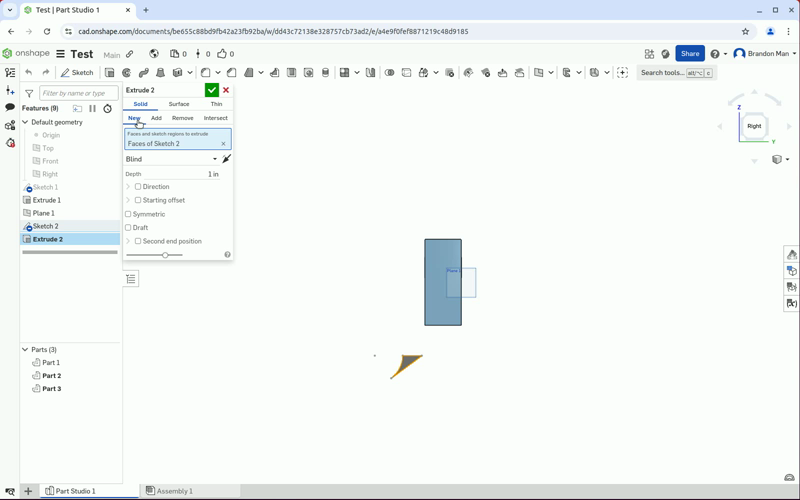
key(tab, 4)
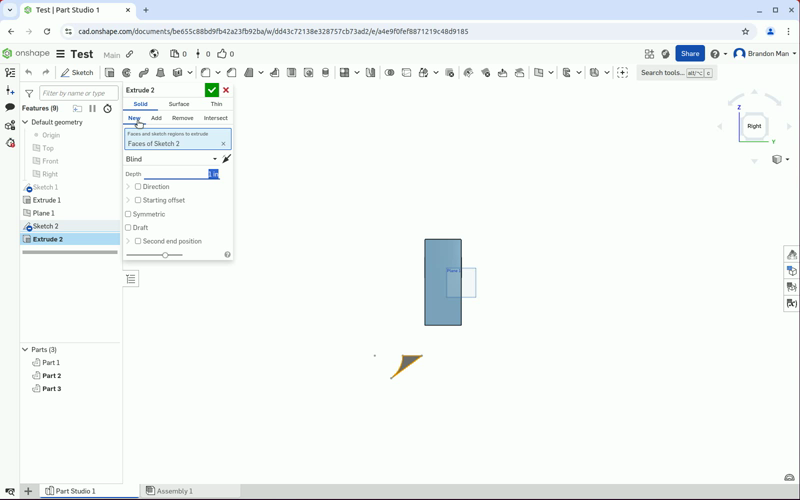
text(-5.055)
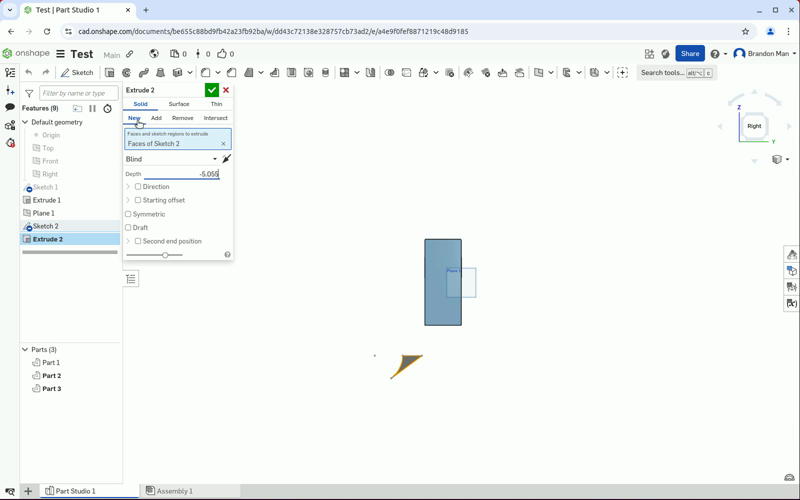
key(enter)
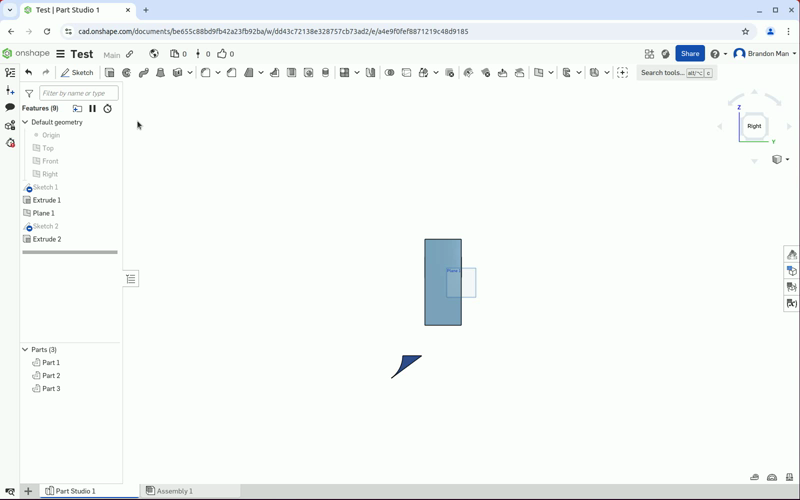
key(shift+h)
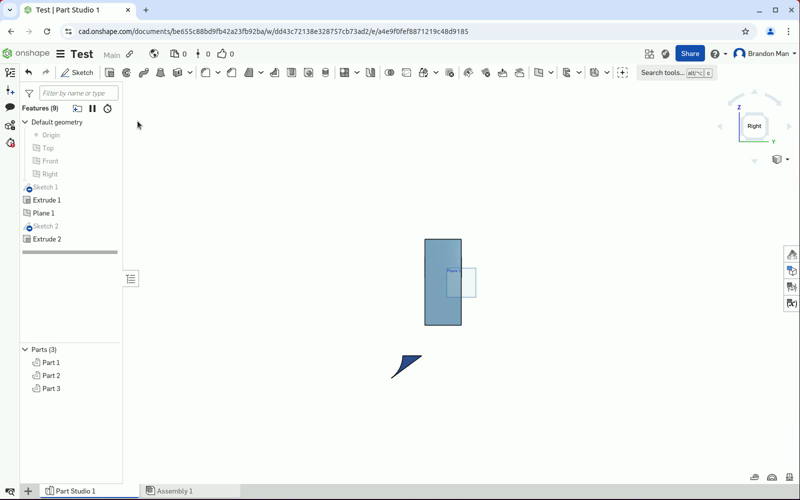
key(shift+h)
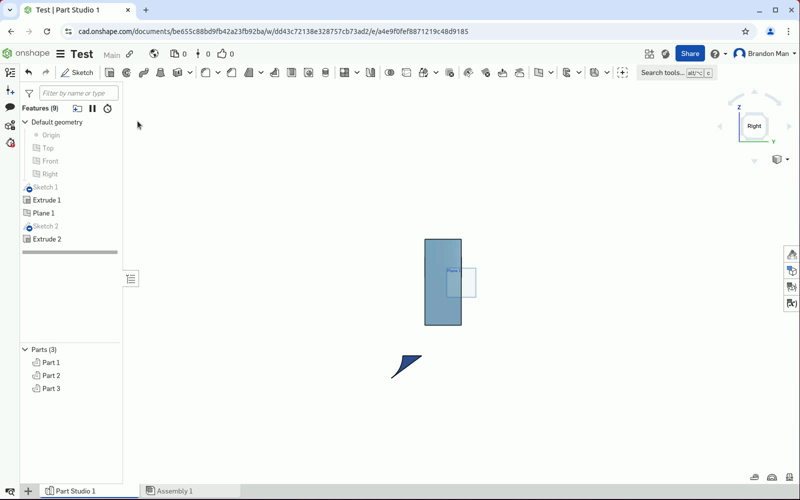
mouse_move(73, 189)
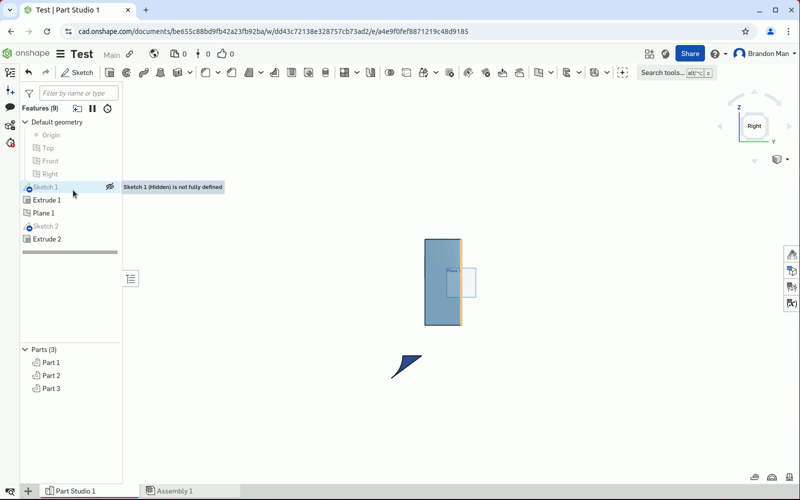
click(73, 189)
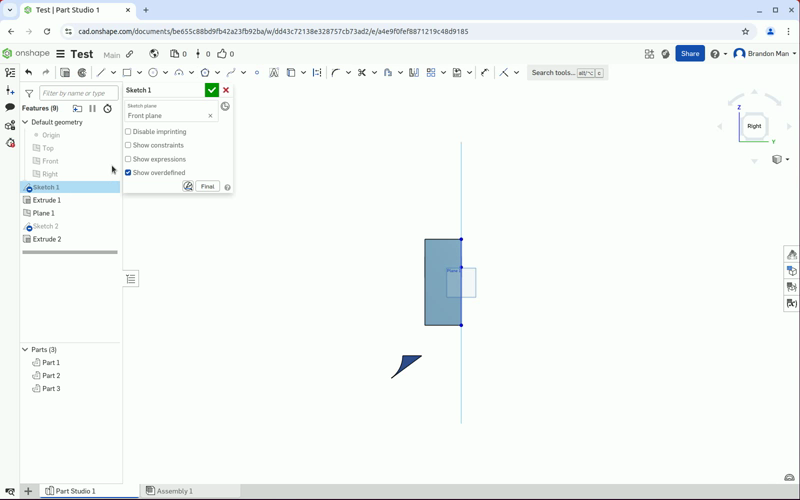
mouse_move(229, 92)
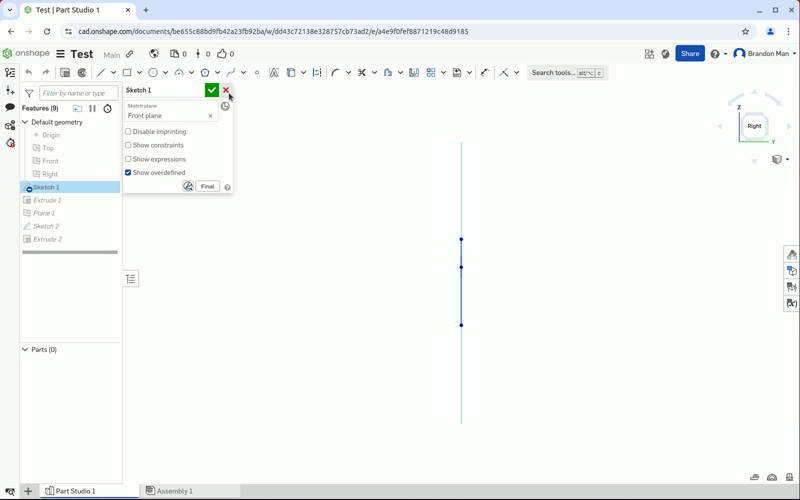
click(229, 92)
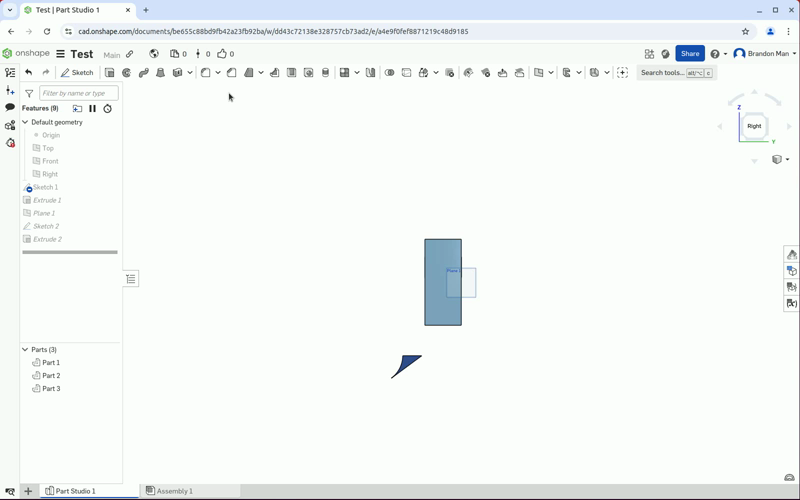
key(shift+s)
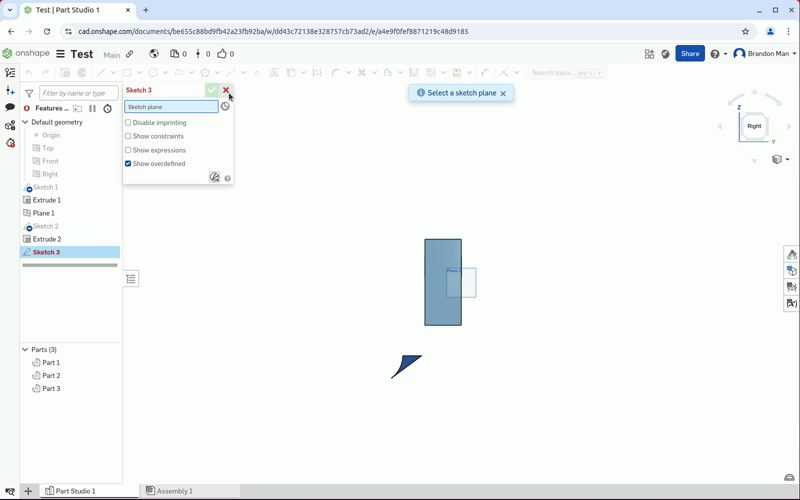
mouse_move(73, 215)
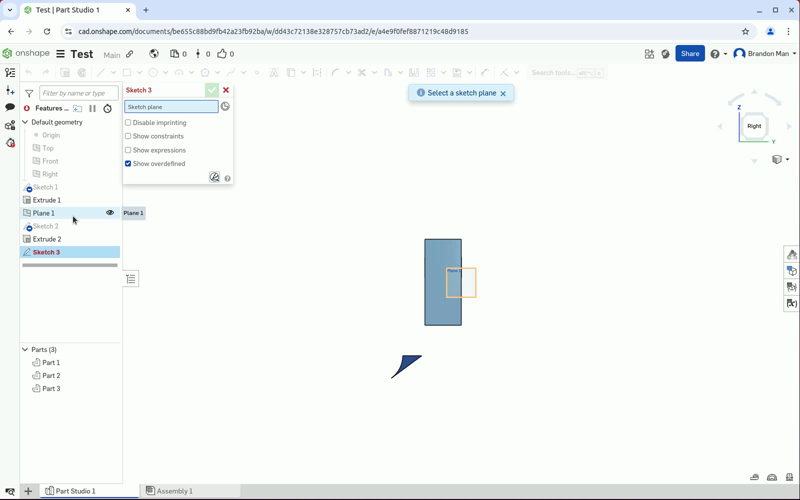
click(73, 215)
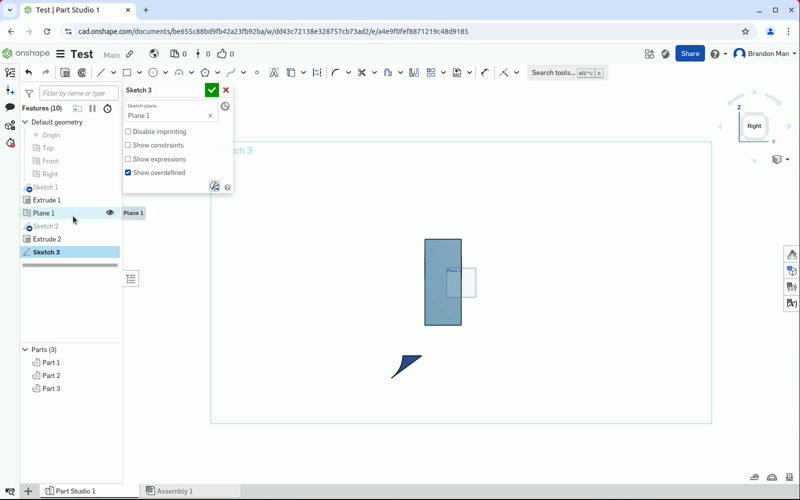
mouse_move(73, 352)
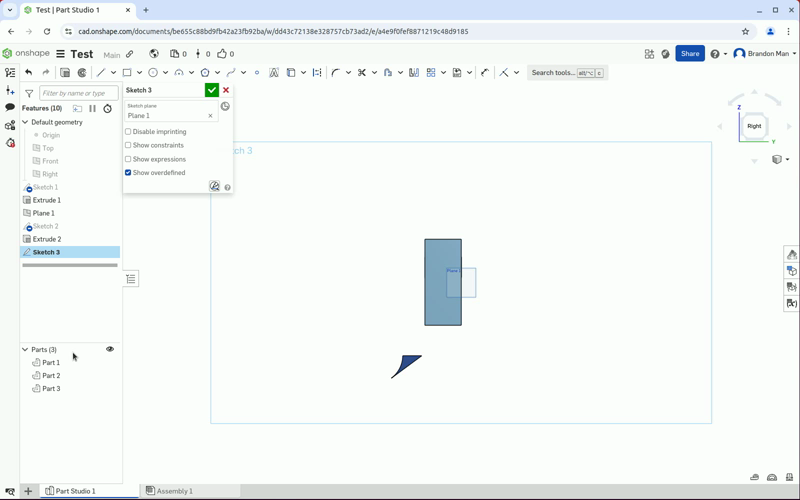
key(y)
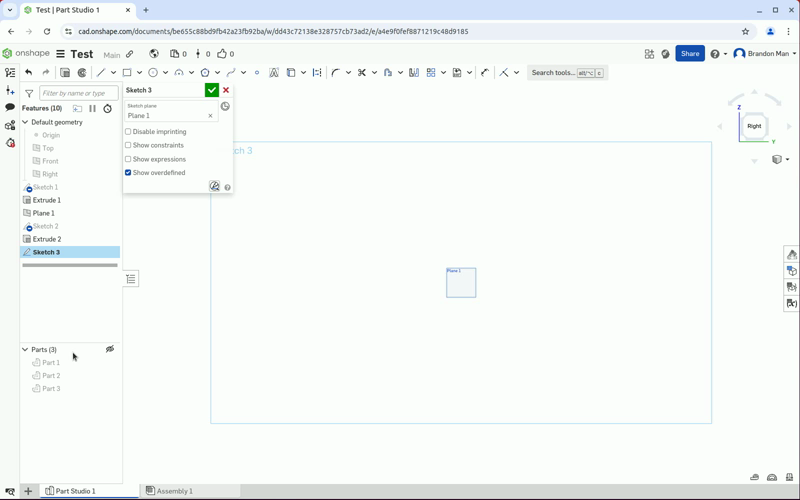
key(a)
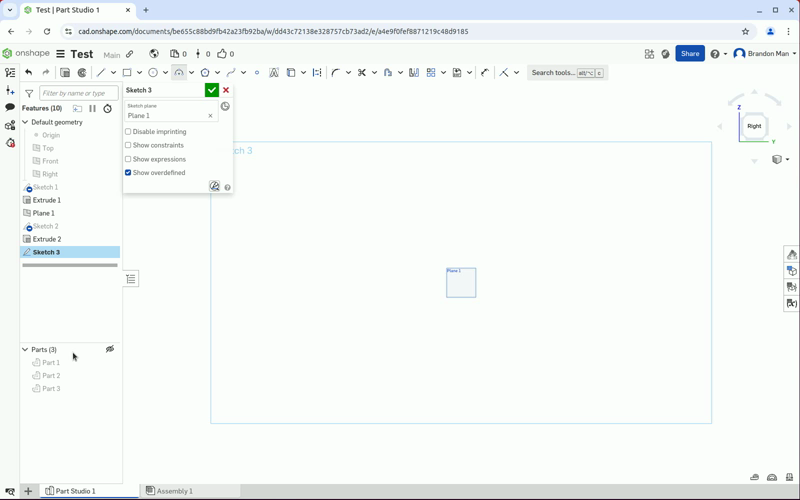
key_down(shift)
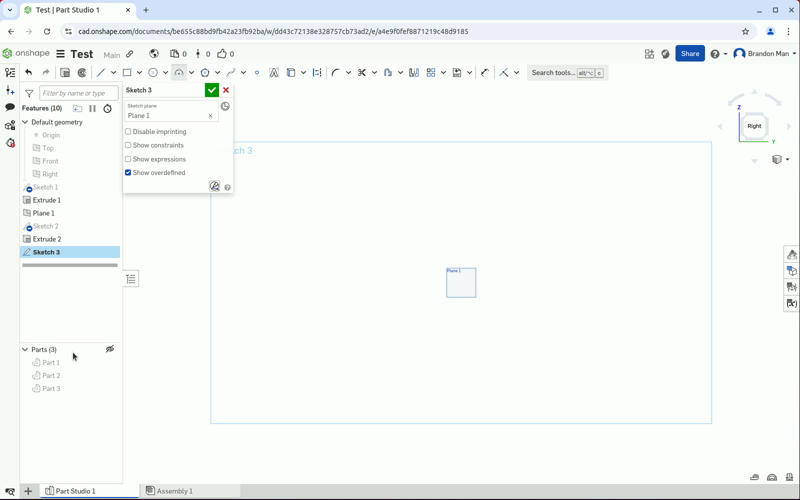
mouse_move(358, 334)
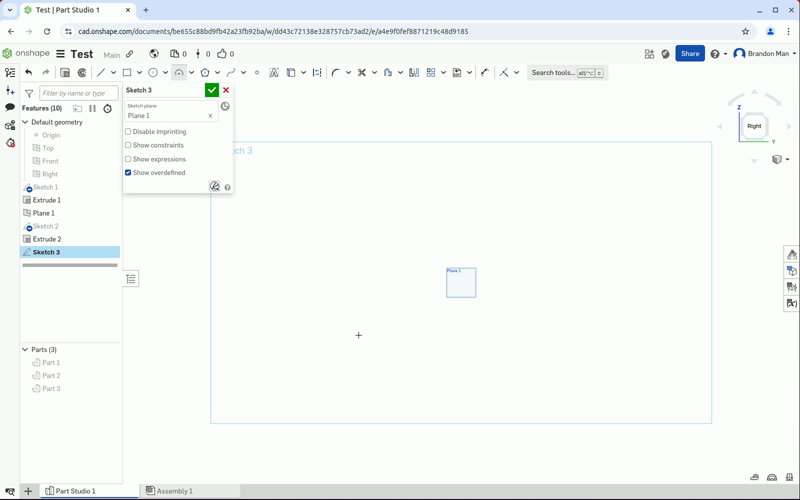
click(358, 334)
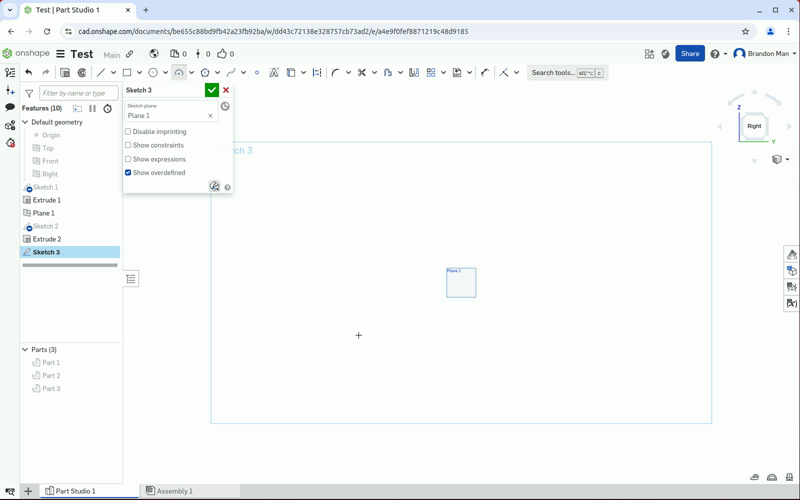
key_up(shift)
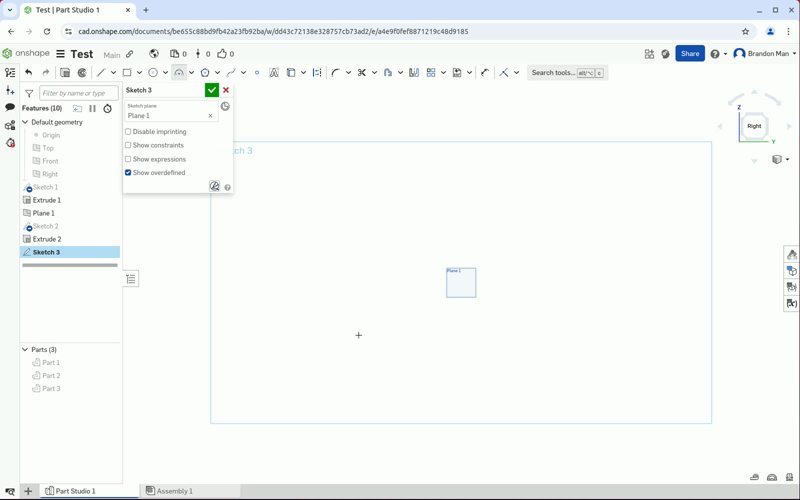
key_down(shift)
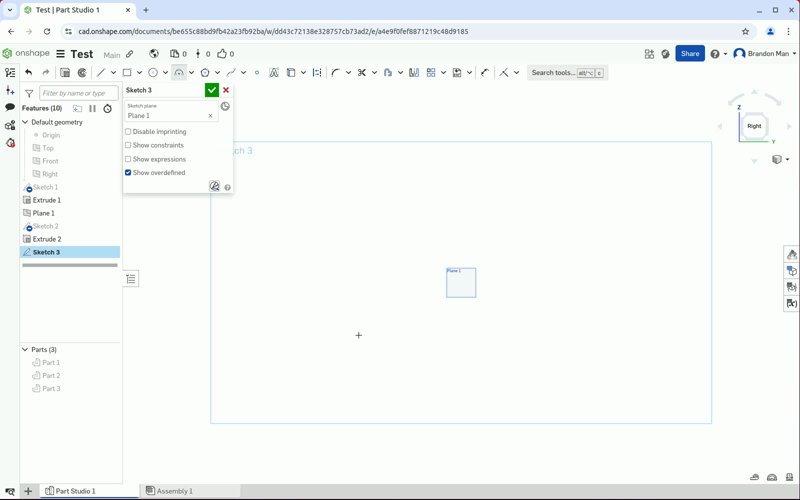
mouse_move(402, 356)
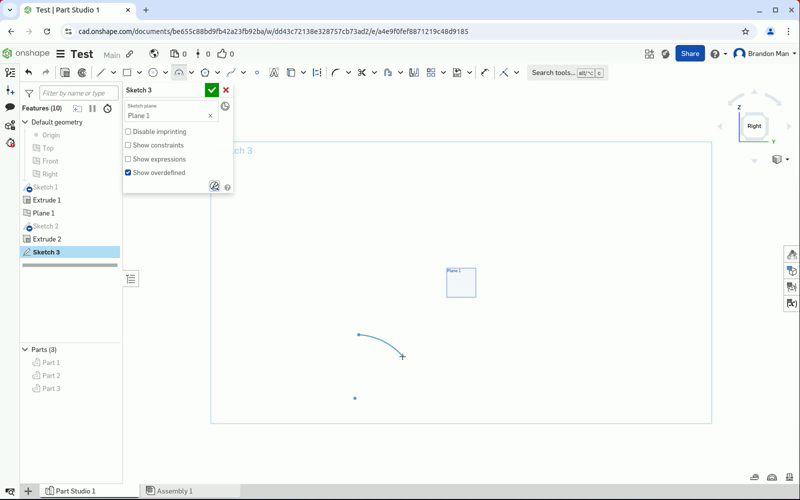
click(402, 356)
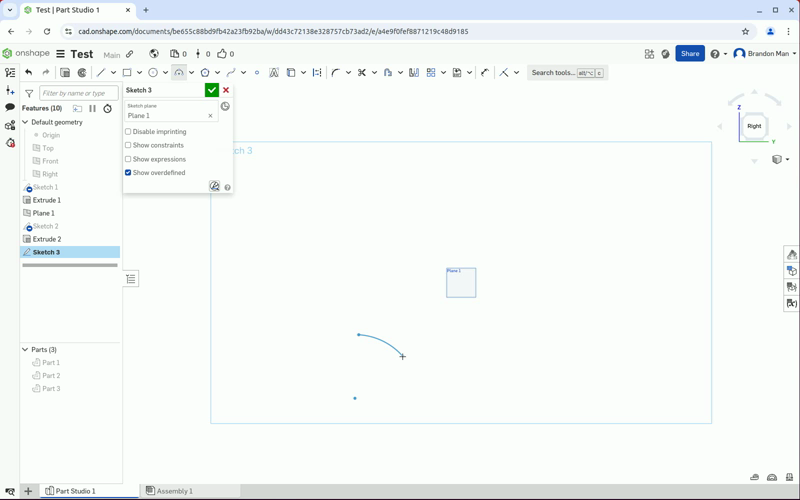
mouse_move(387, 332)
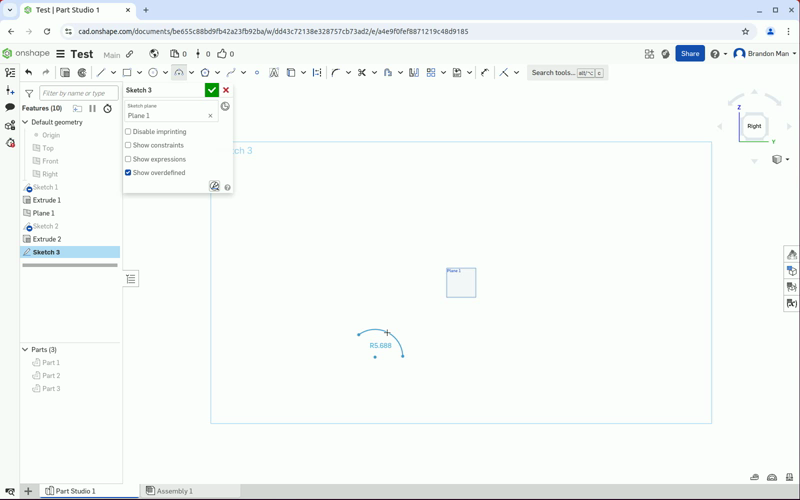
click(387, 332)
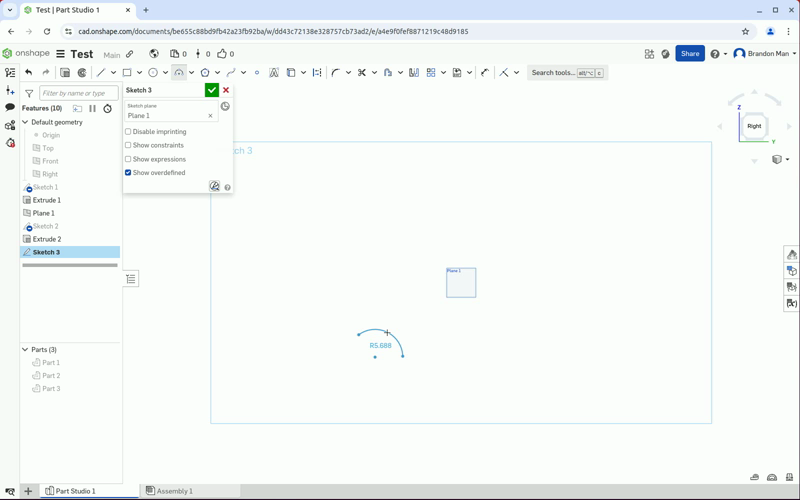
key_up(shift)
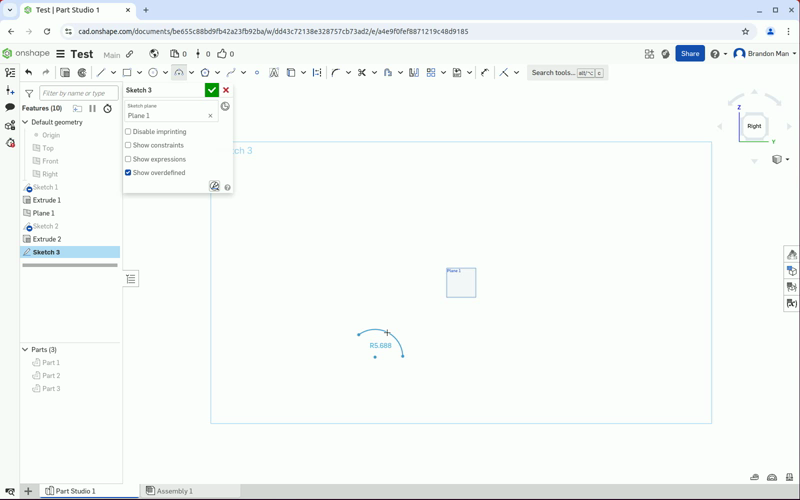
key(esc)
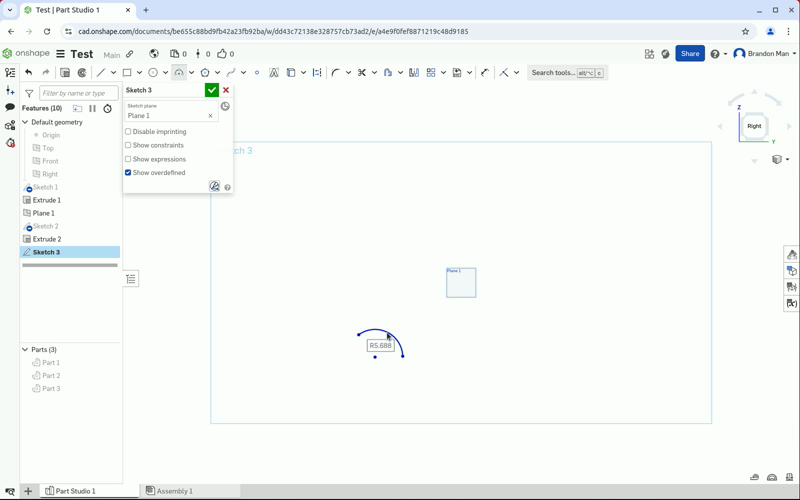
key(l)
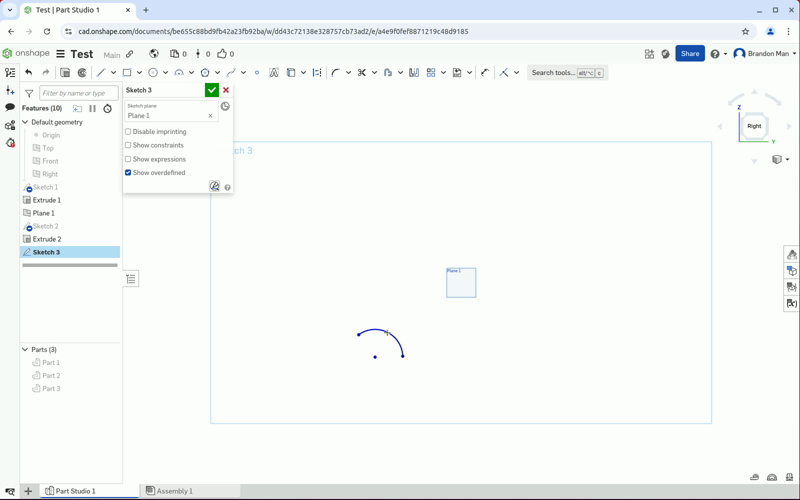
mouse_move(402, 356)
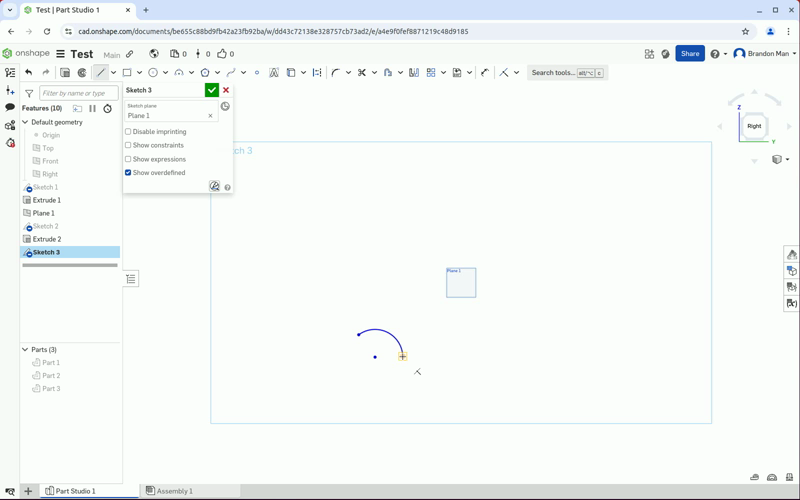
click(402, 356)
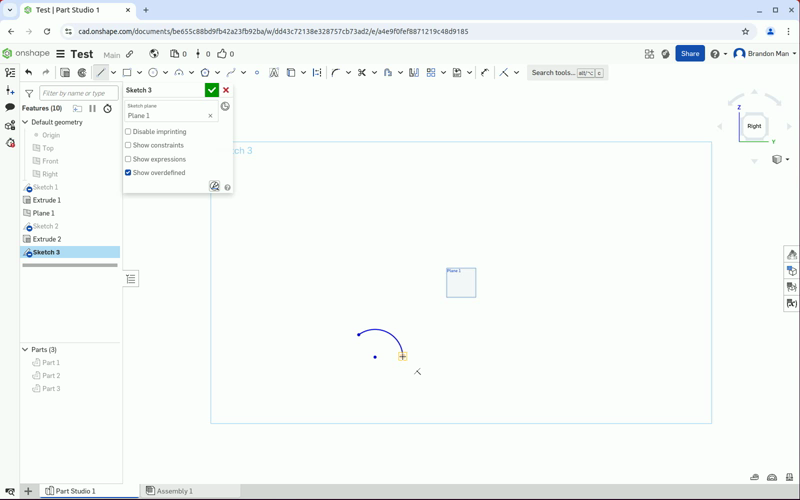
key_down(shift)
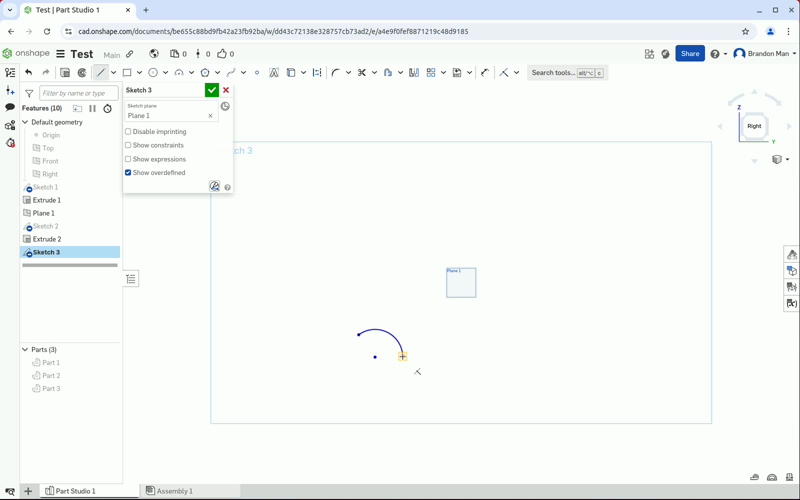
mouse_move(432, 356)
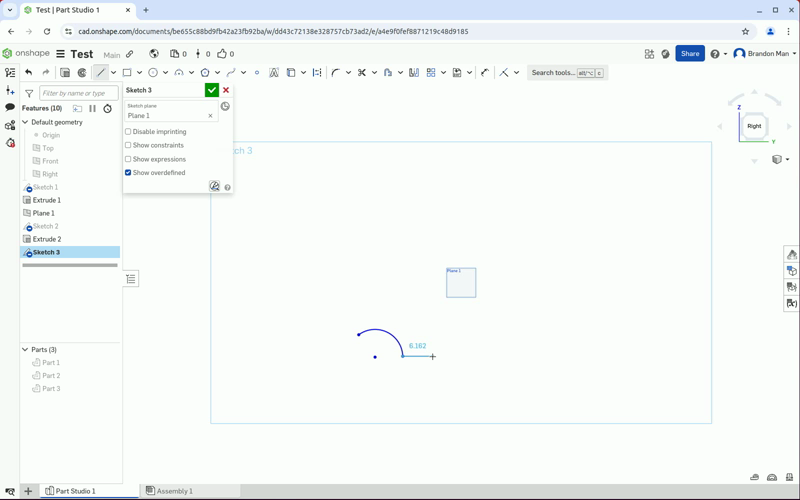
mouse_move(420, 356)
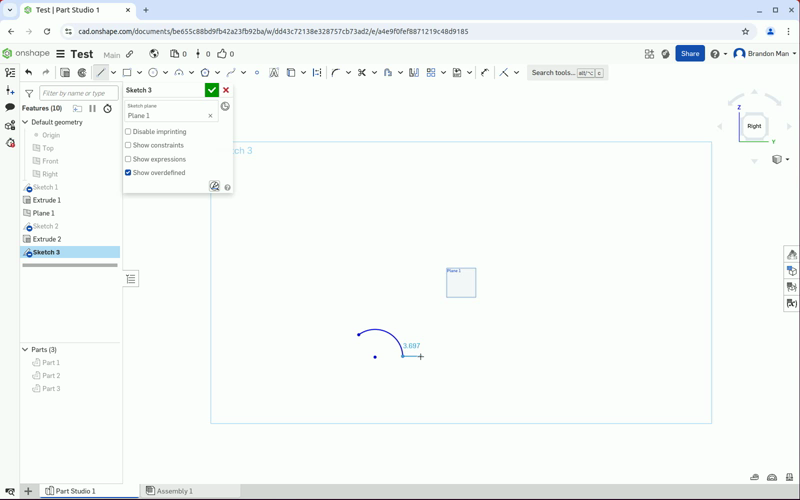
click(420, 356)
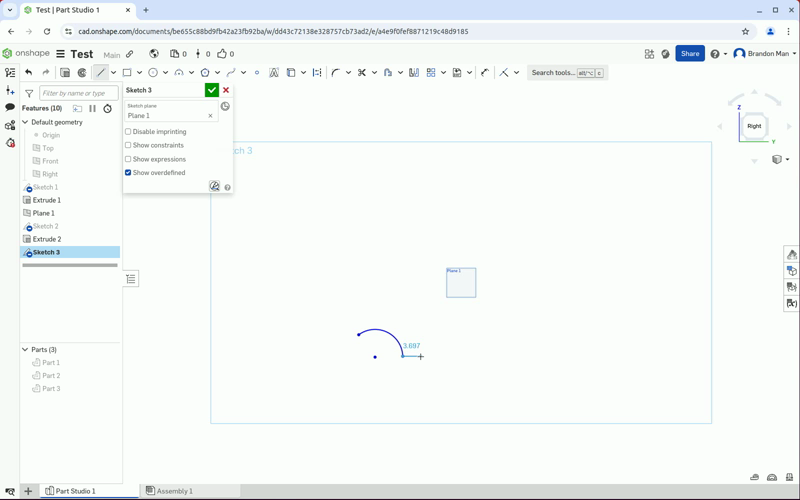
key_up(shift)
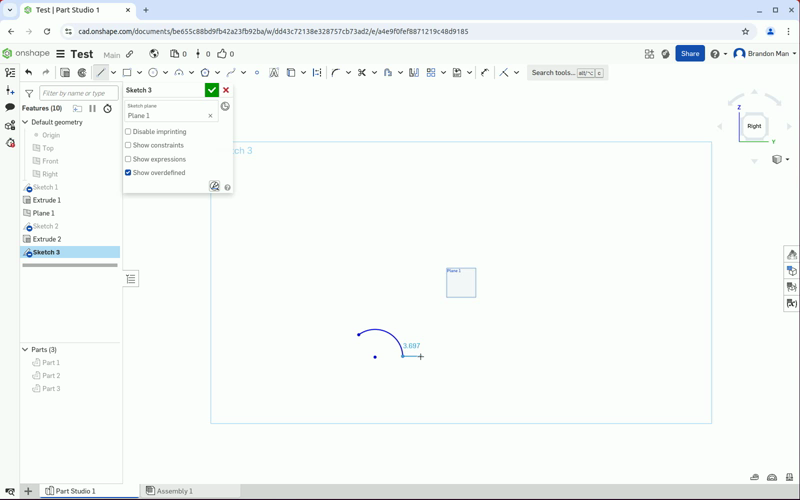
key_down(shift)
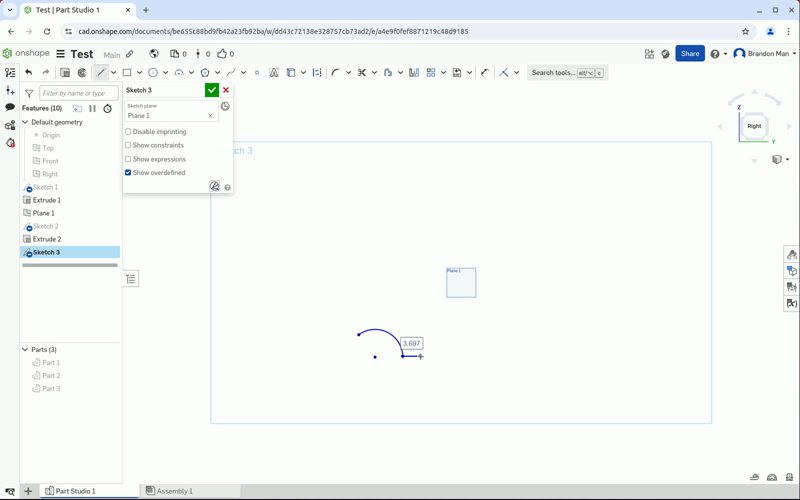
mouse_move(450, 356)
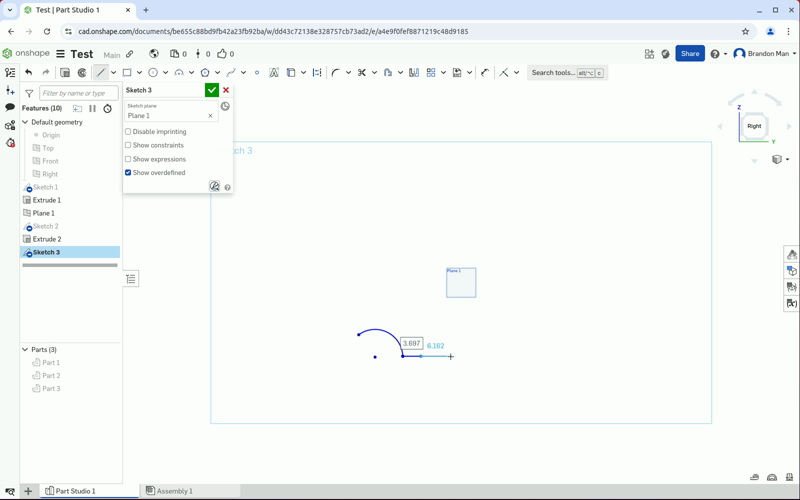
mouse_move(423, 354)
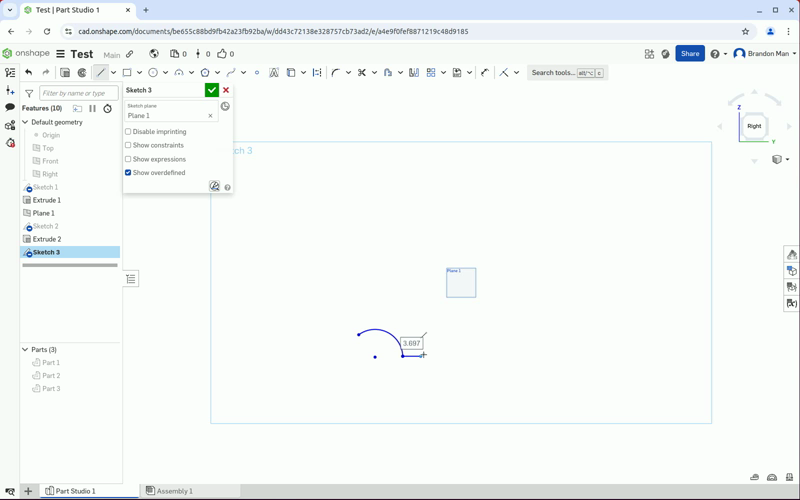
scroll(6)
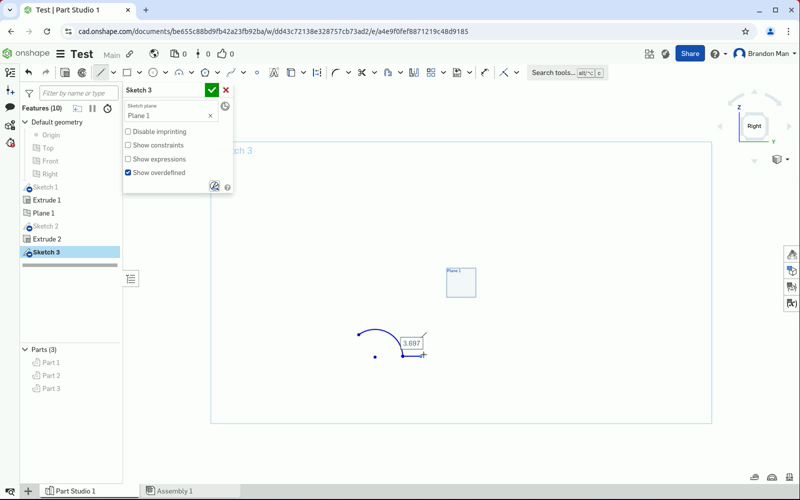
scroll(6)
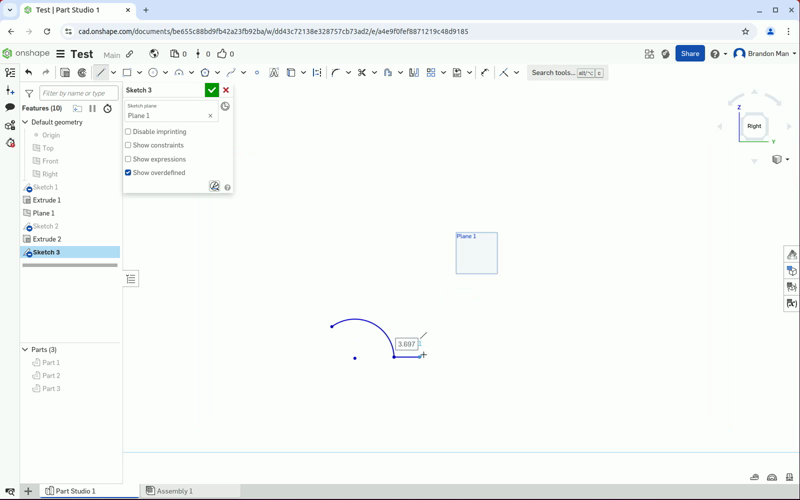
scroll(6)
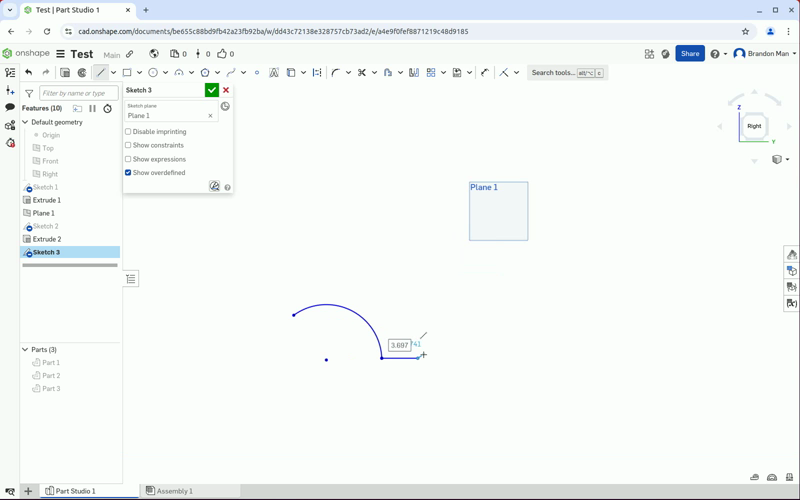
scroll(6)
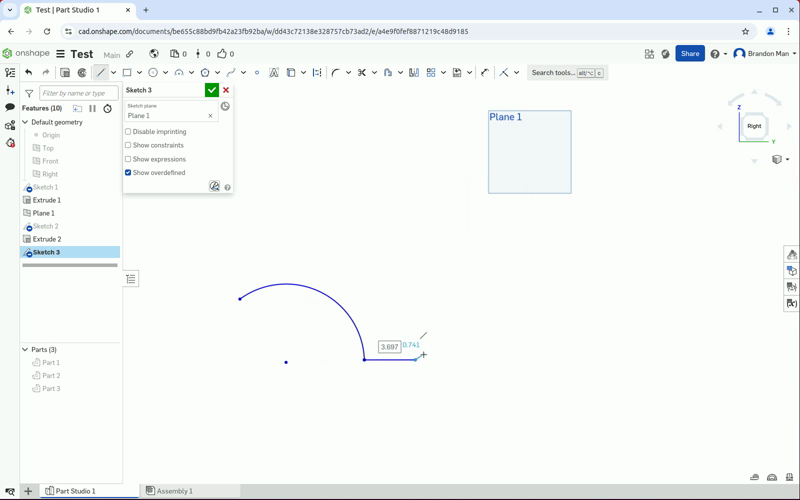
scroll(6)
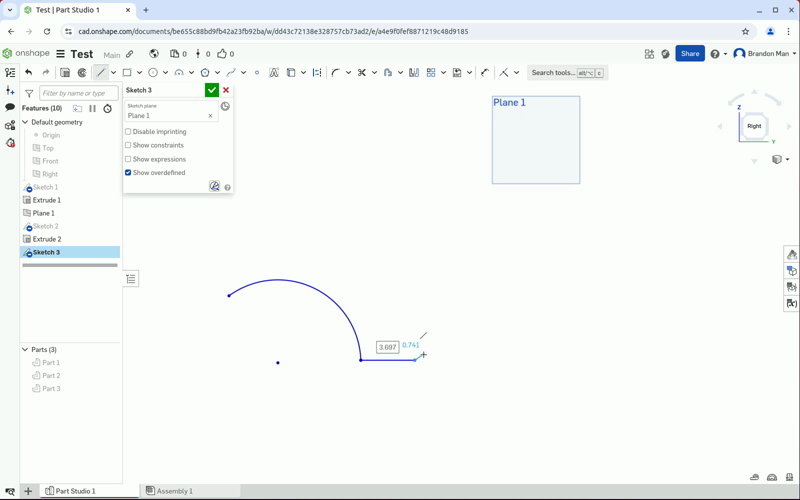
scroll(6)
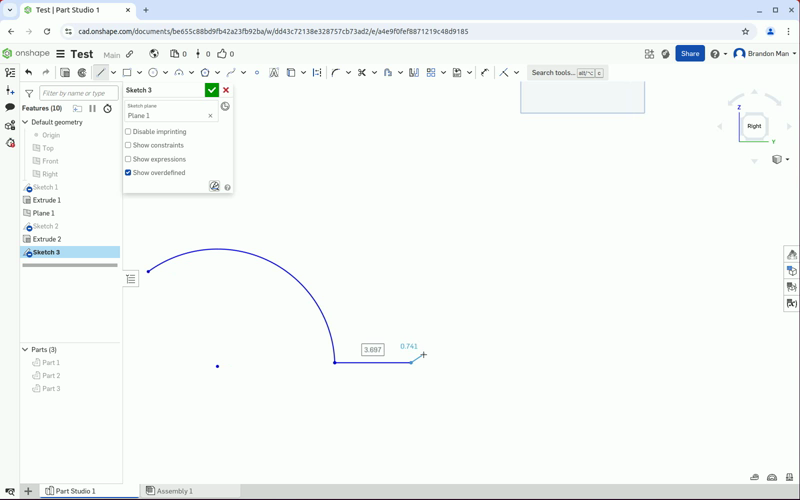
scroll(6)
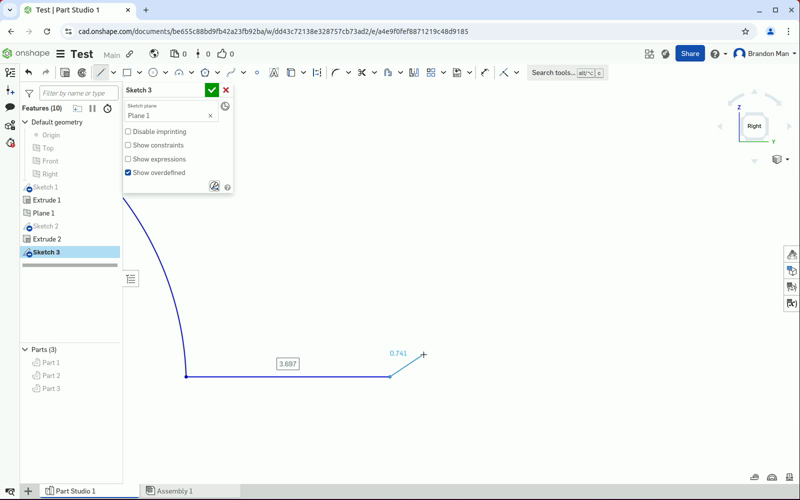
click(423, 354)
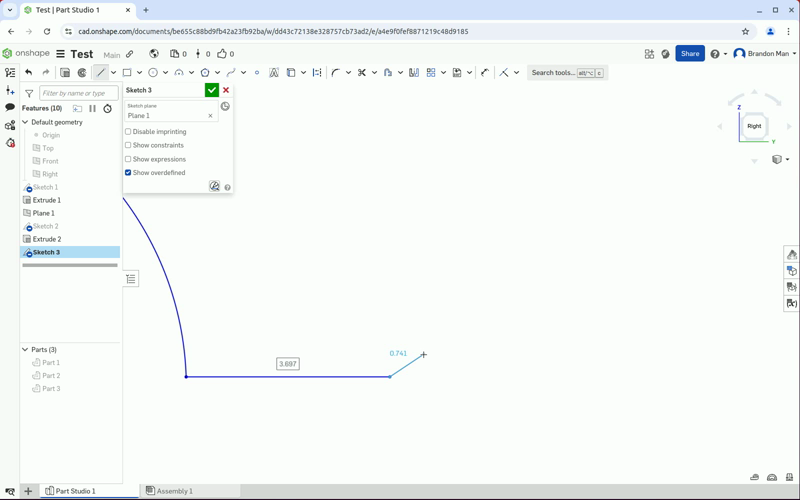
scroll(-6)
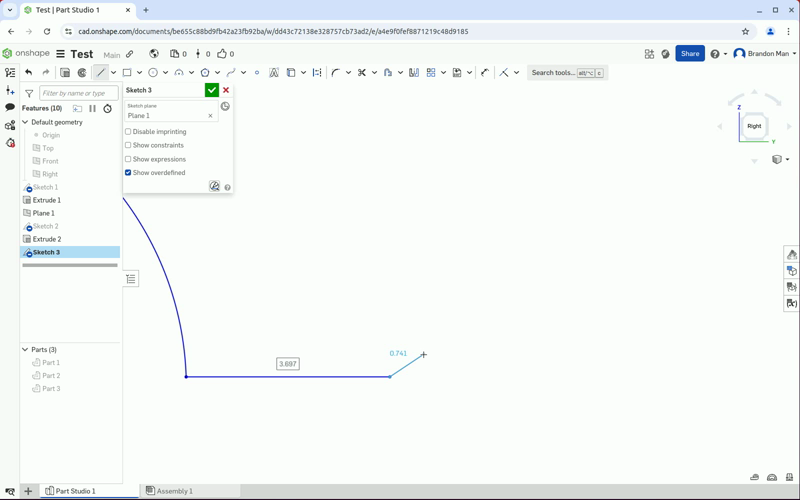
scroll(-6)
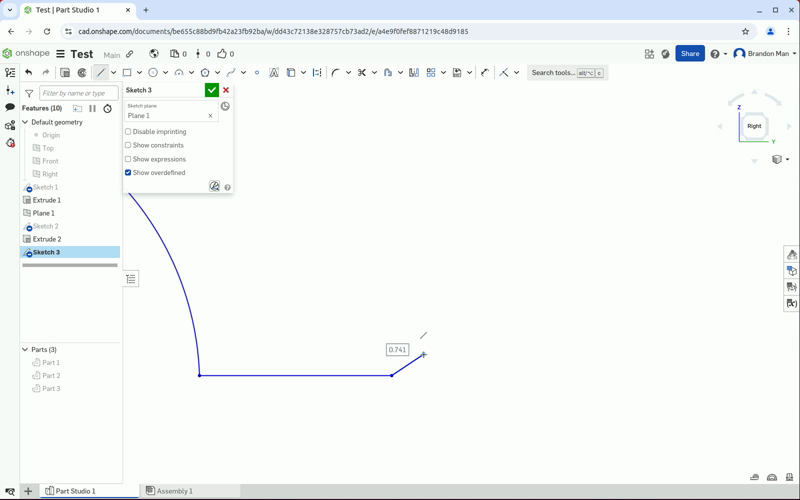
scroll(-6)
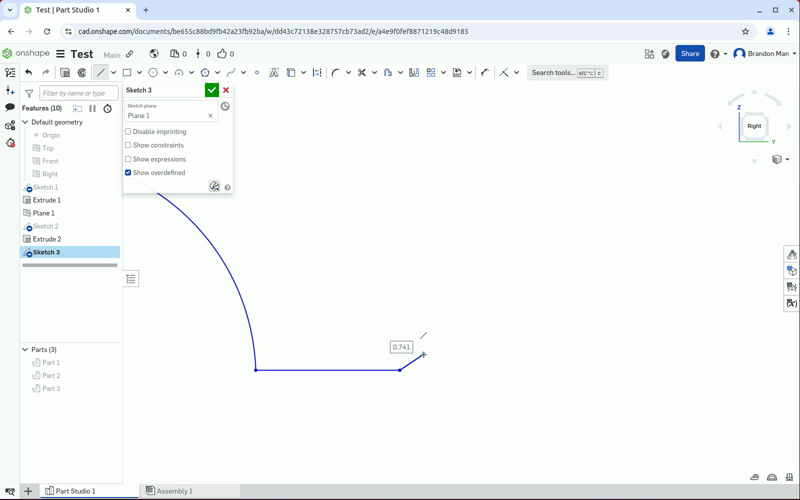
scroll(-6)
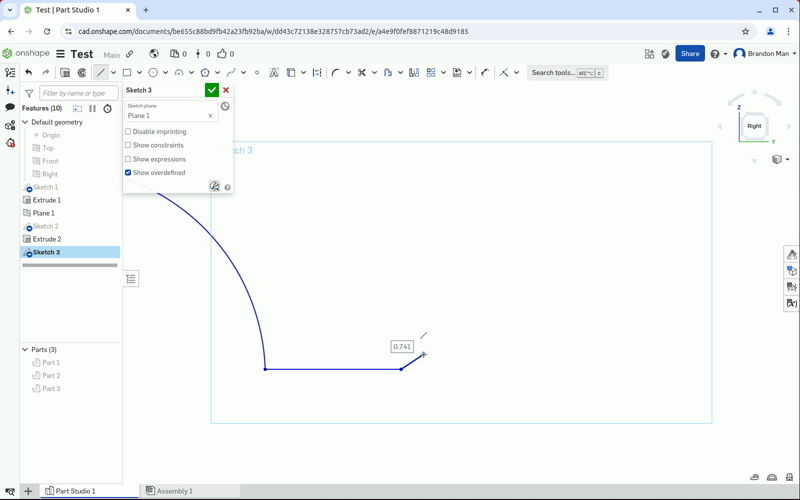
scroll(-6)
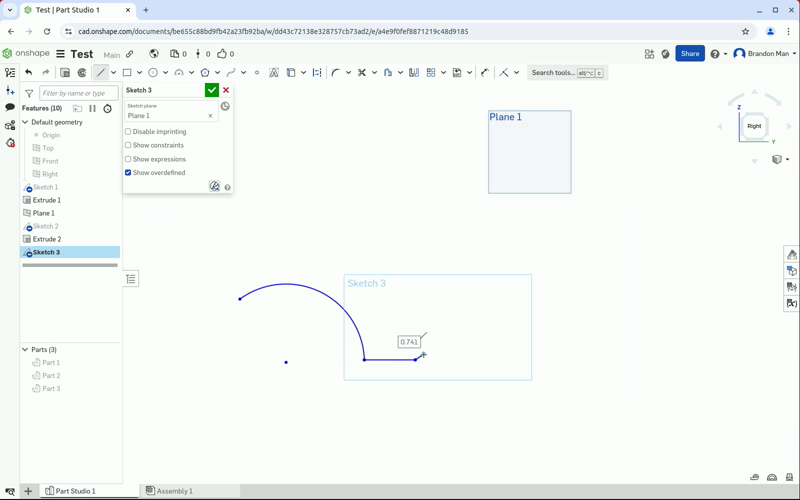
scroll(-6)
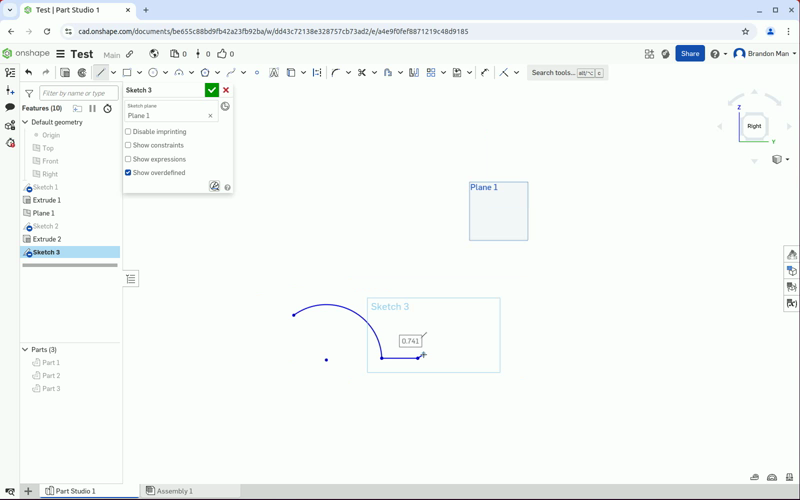
scroll(-6)
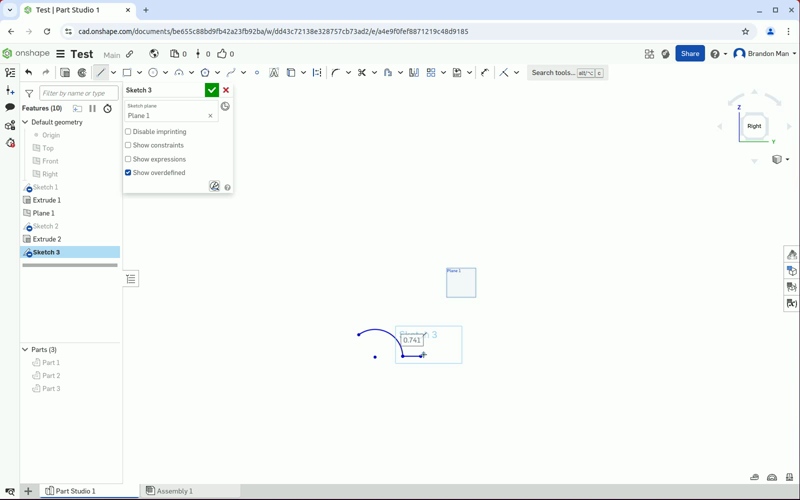
key_up(shift)
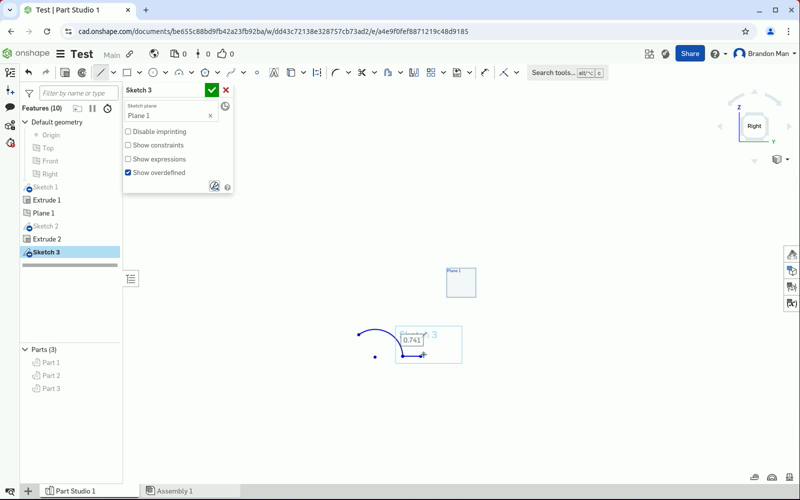
key_down(shift)
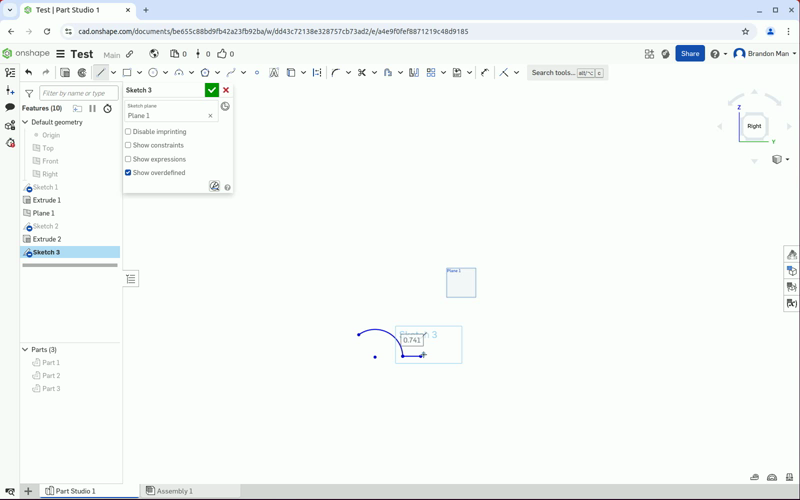
mouse_move(453, 354)
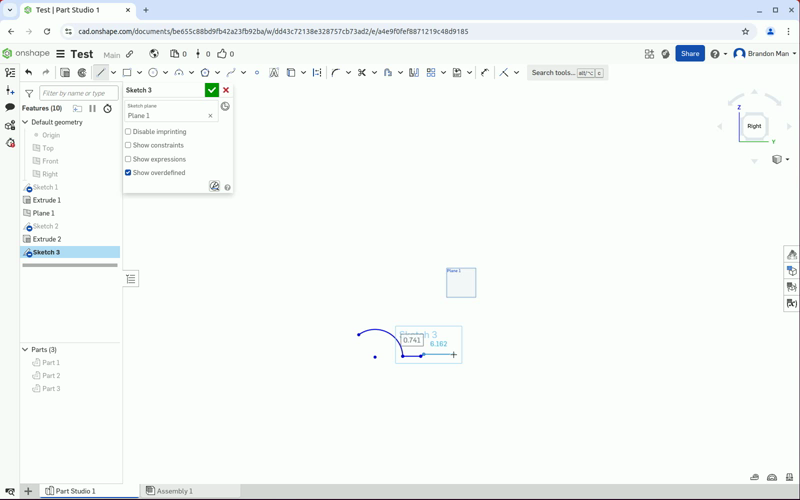
mouse_move(423, 325)
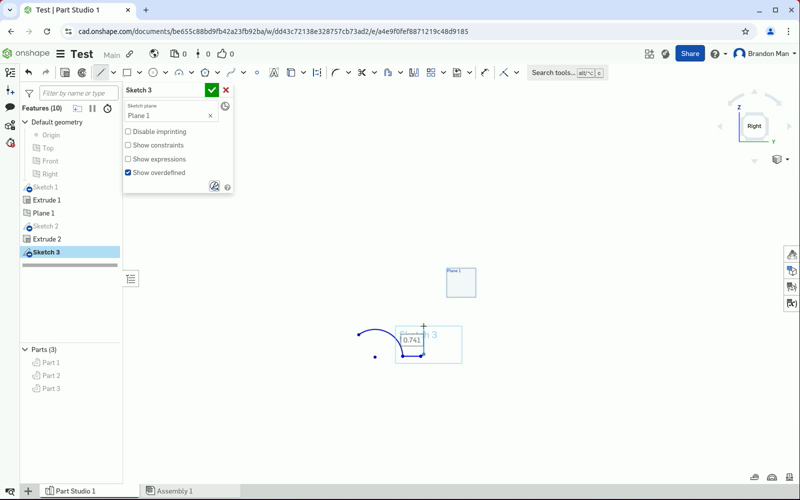
click(423, 325)
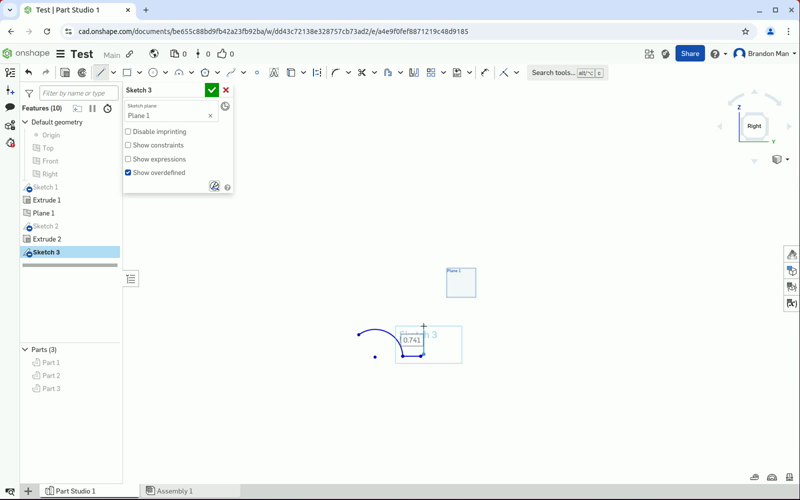
key_up(shift)
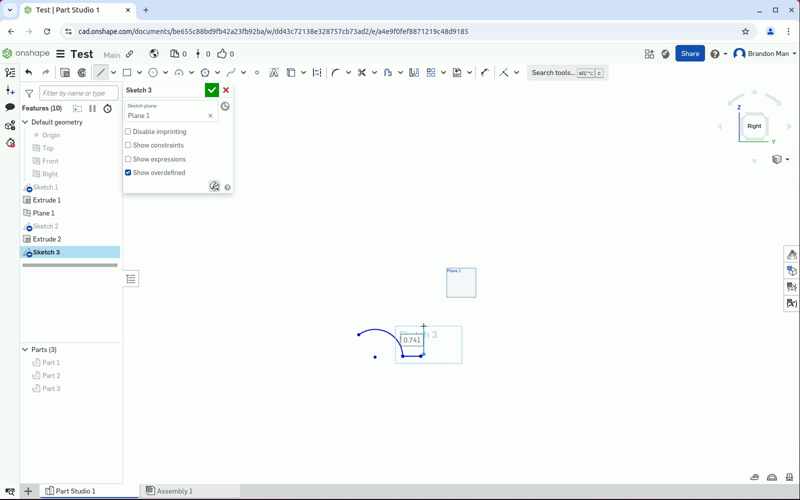
key_down(shift)
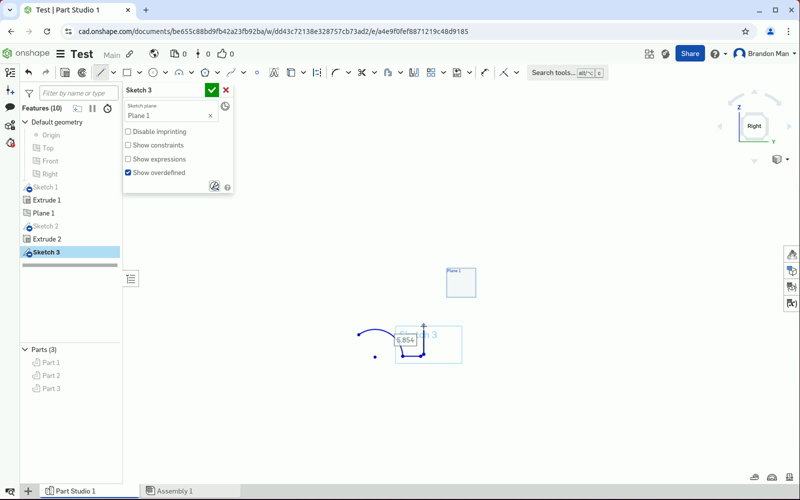
mouse_move(453, 325)
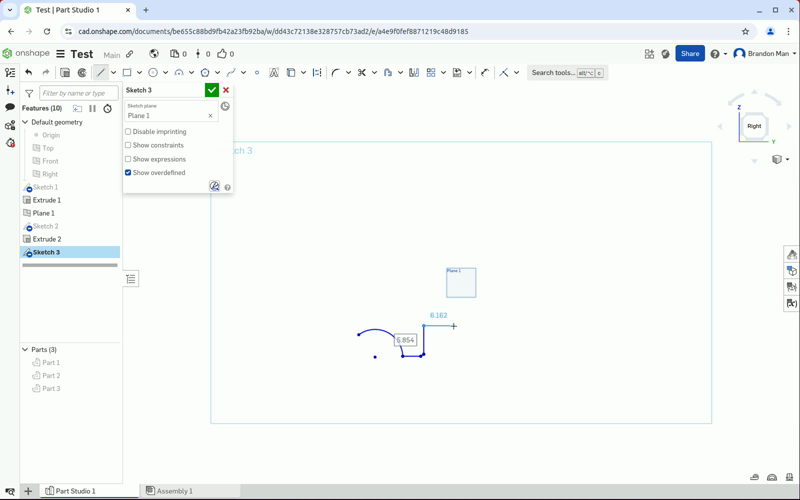
mouse_move(423, 286)
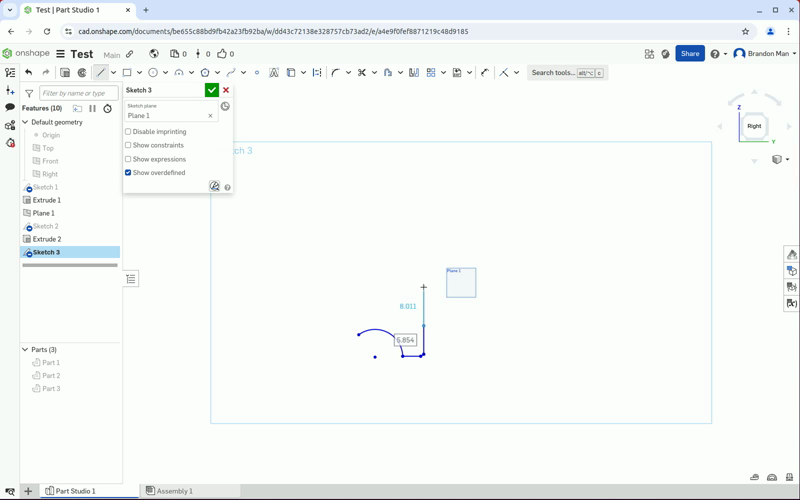
click(423, 286)
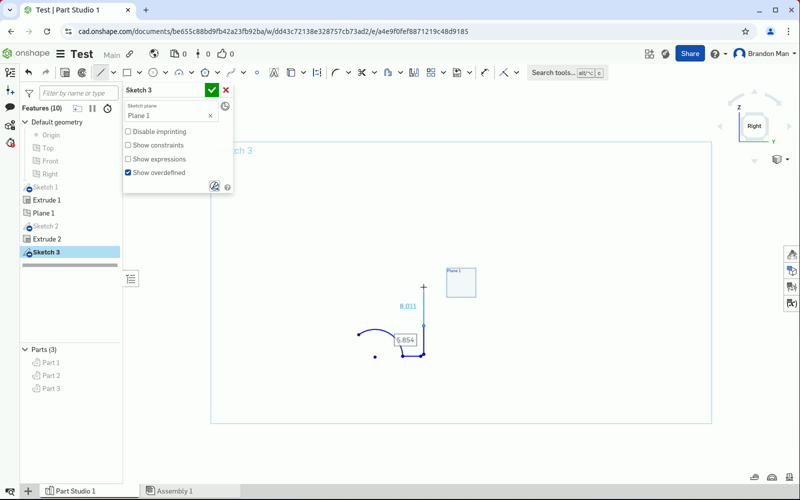
key_up(shift)
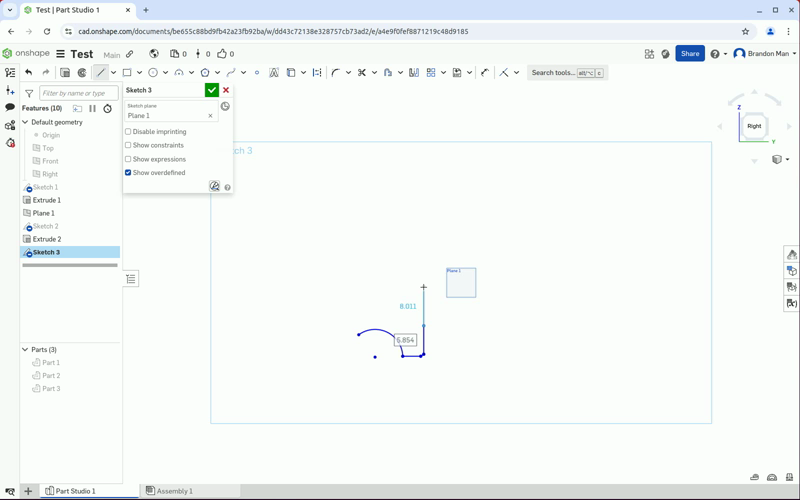
key_down(shift)
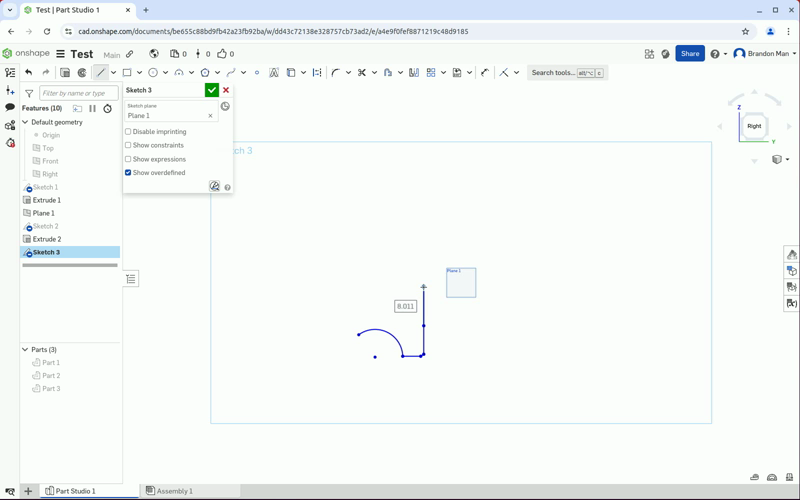
mouse_move(358, 334)
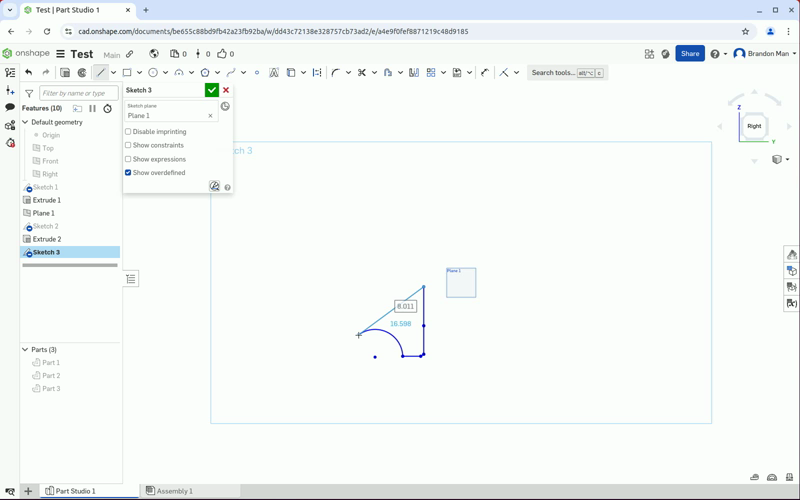
key_up(shift)
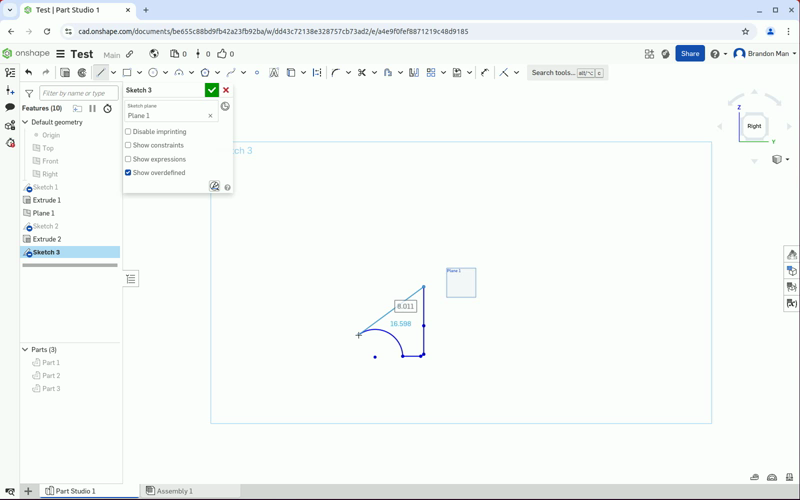
click(358, 334)
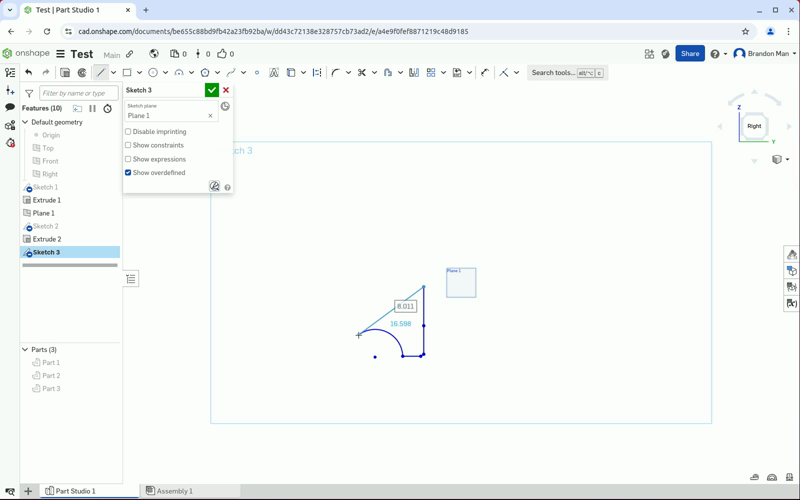
key(esc)
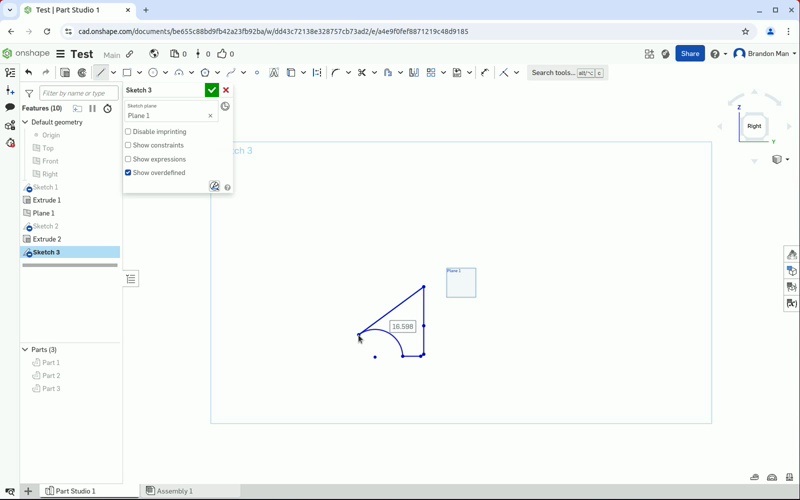
mouse_move(407, 306)
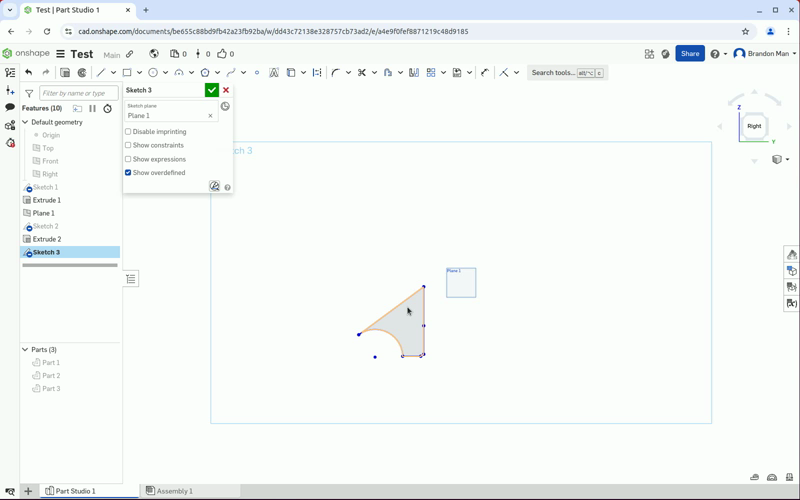
click(407, 306)
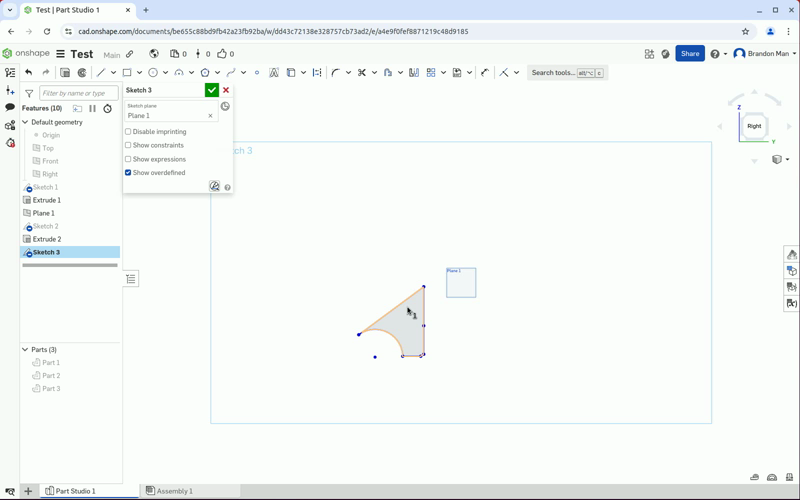
mouse_move(73, 352)
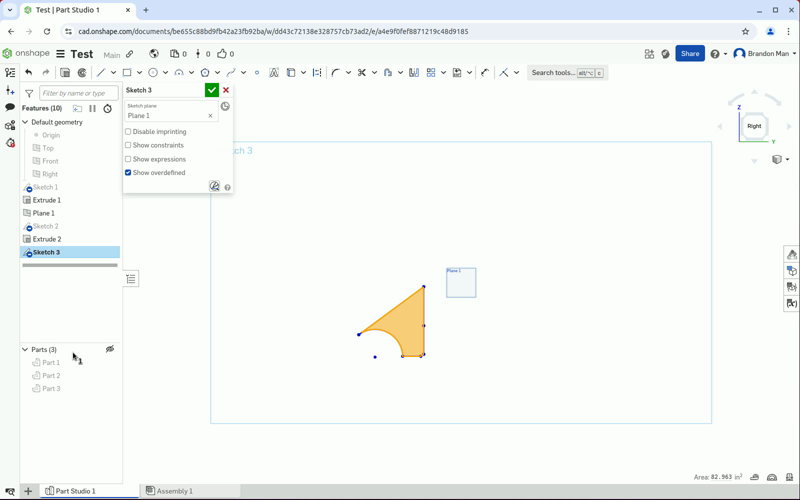
key(shift+y)
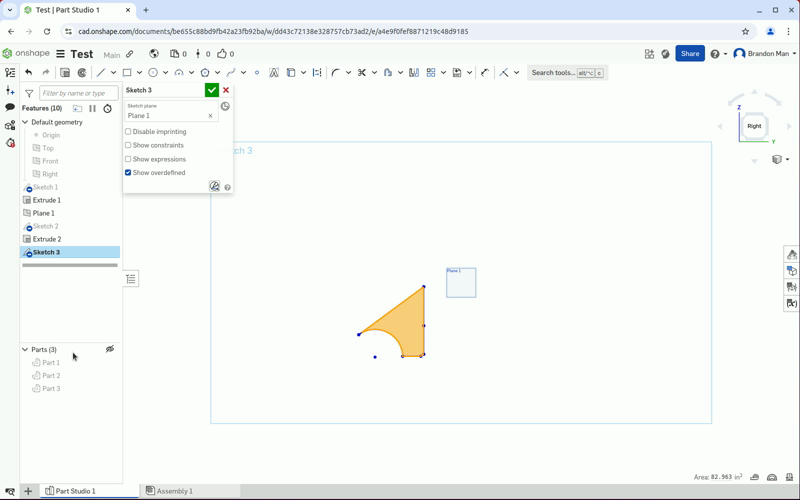
key(shift+e)
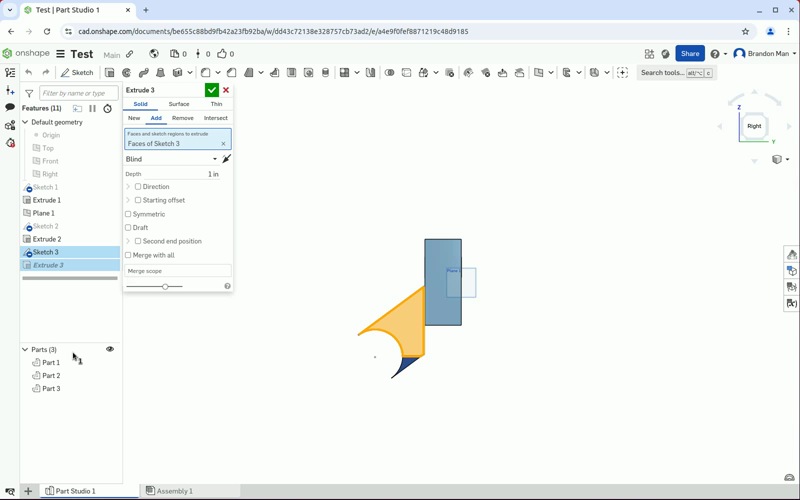
mouse_move(143, 106)
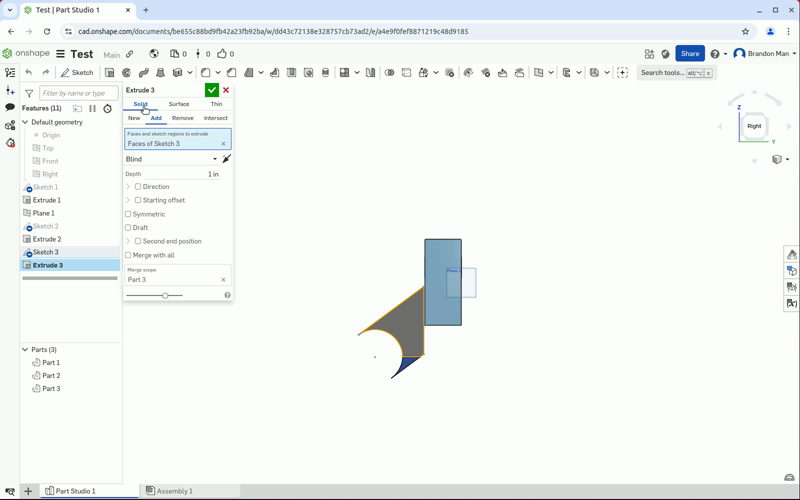
click(143, 106)
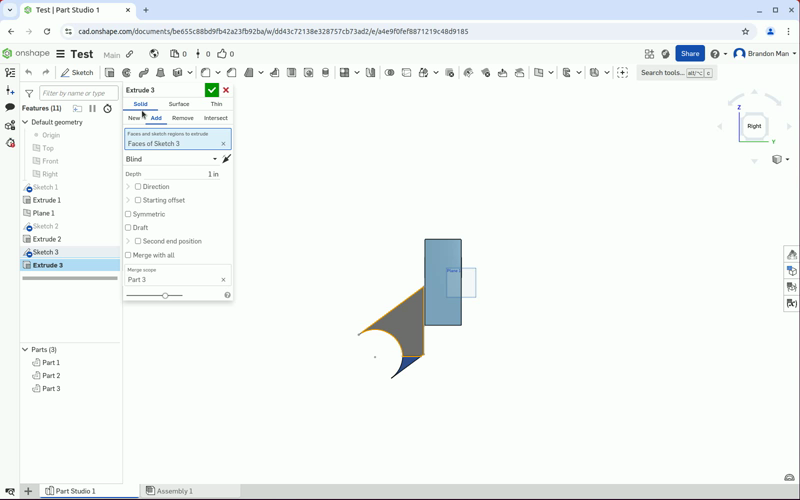
mouse_move(137, 120)
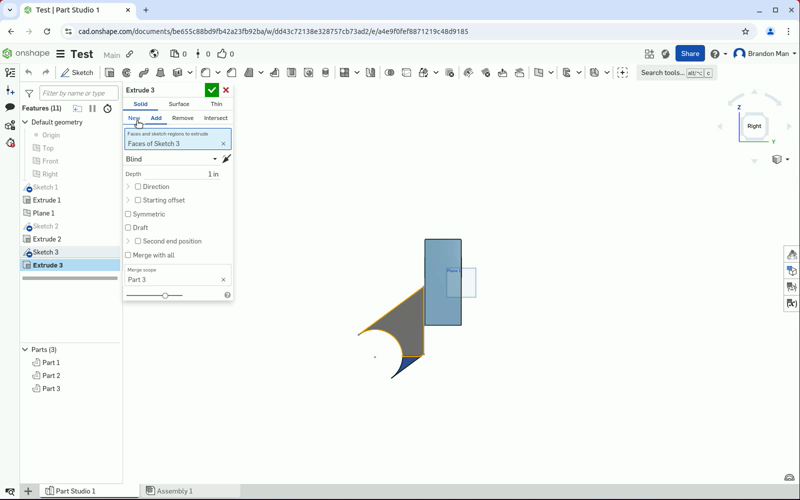
click(137, 120)
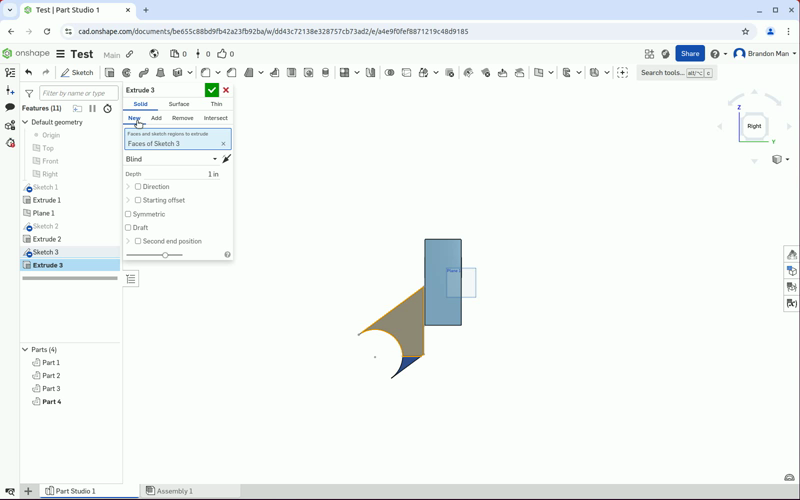
key(tab, 4)
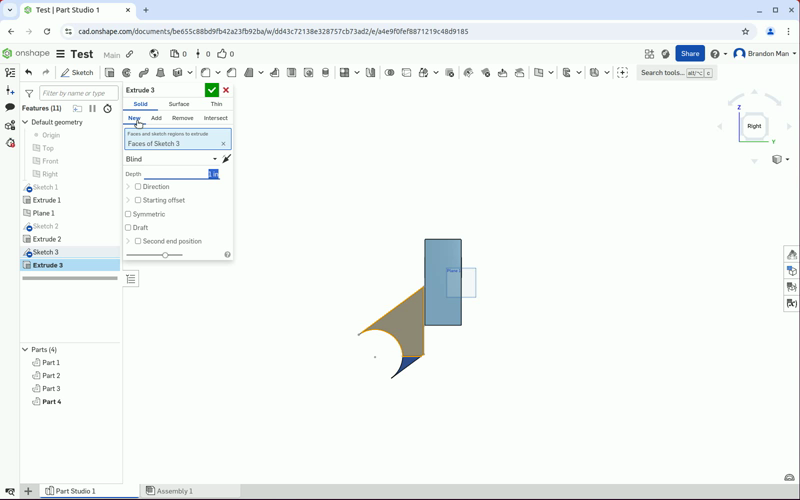
text(-5.055)
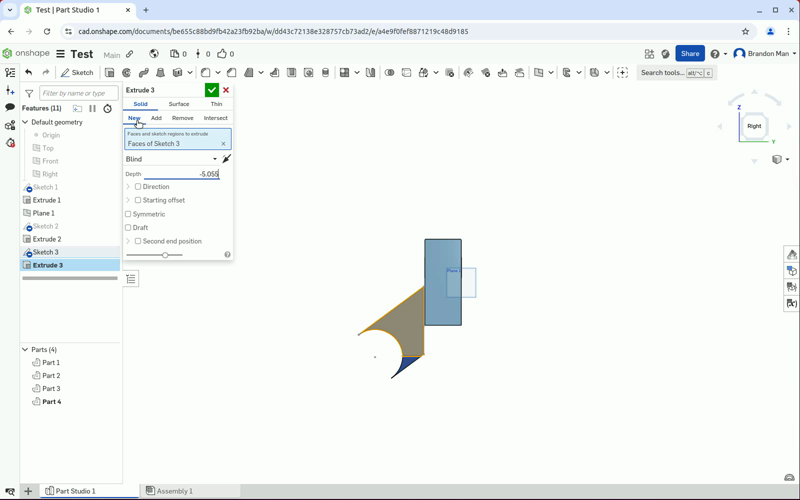
key(enter)
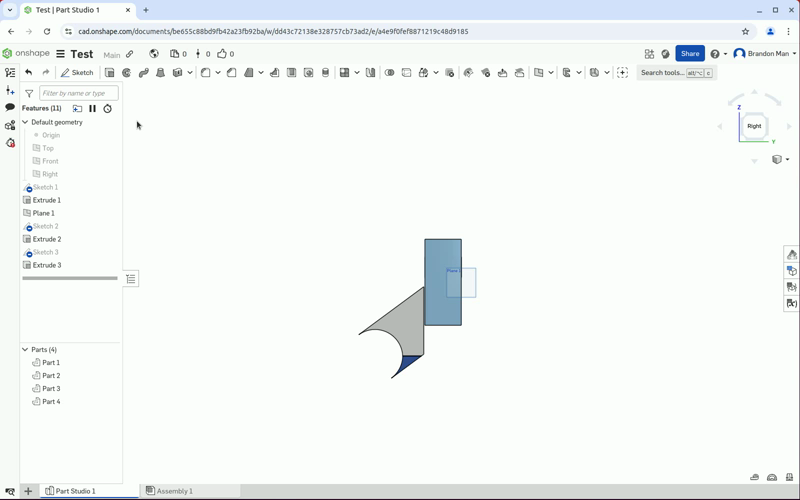
key(shift+h)
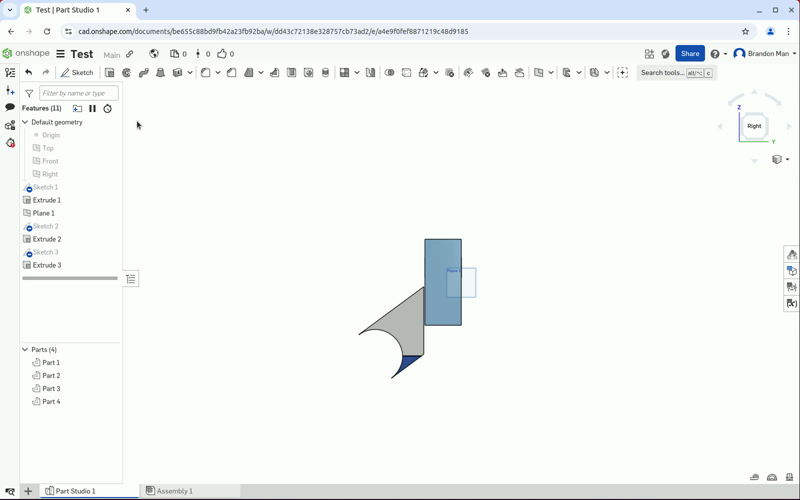
key(shift+h)
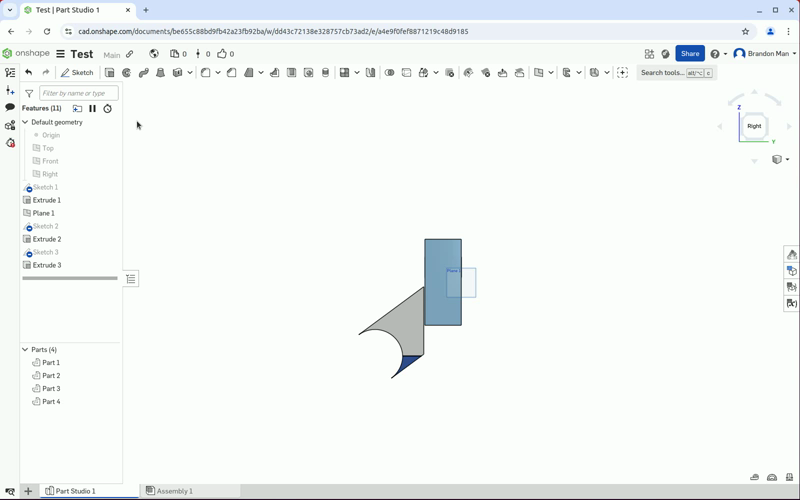
mouse_move(73, 189)
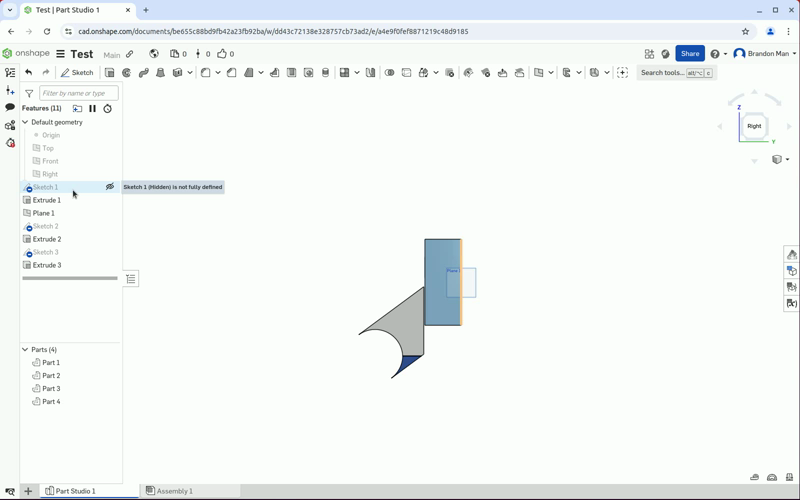
click(73, 189)
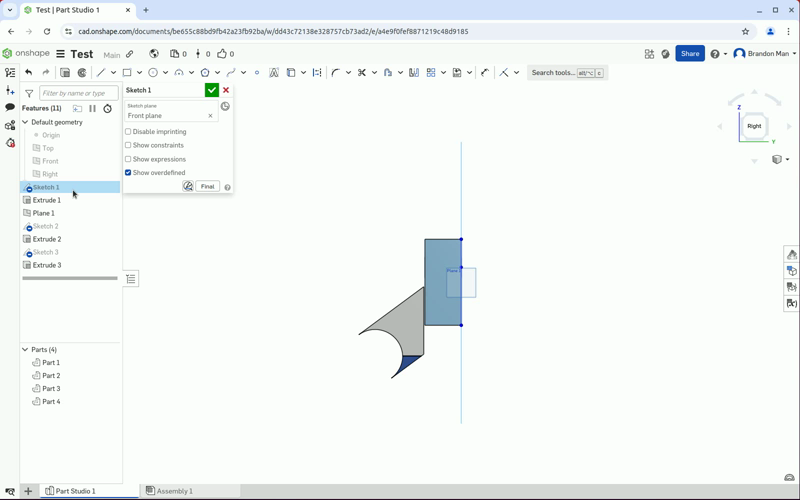
mouse_move(229, 92)
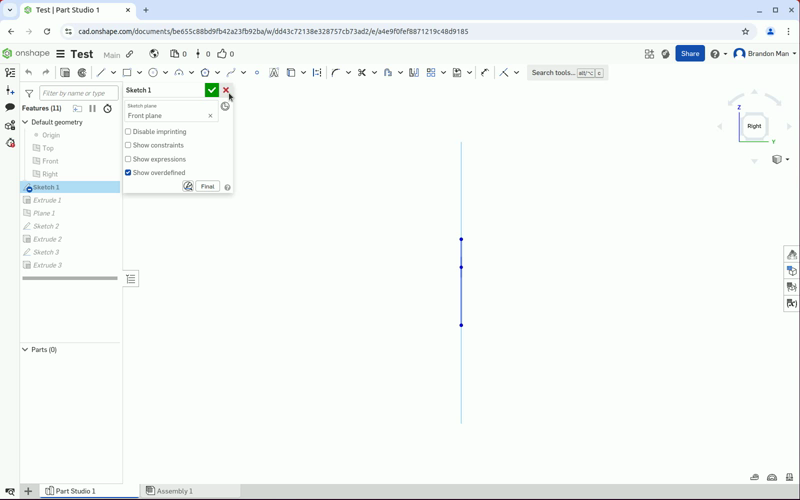
click(229, 92)
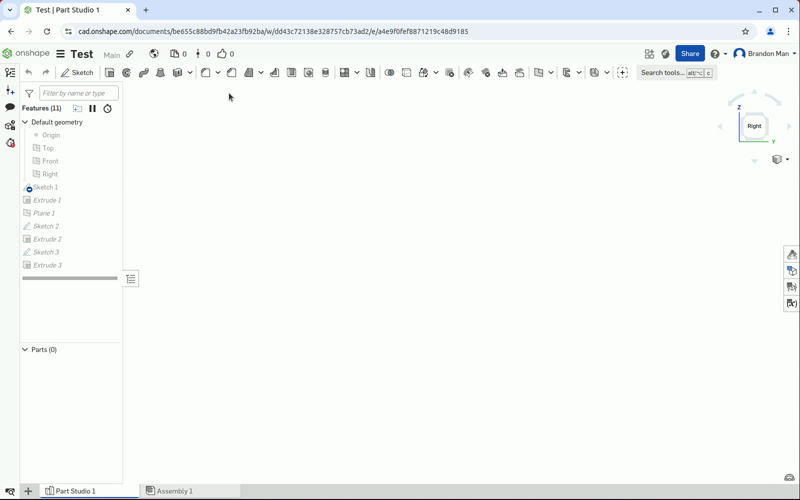
key(shift+s)
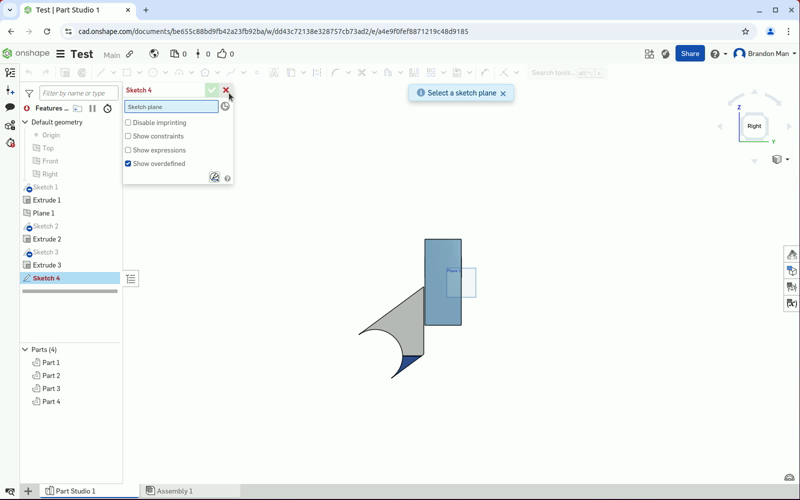
mouse_move(73, 215)
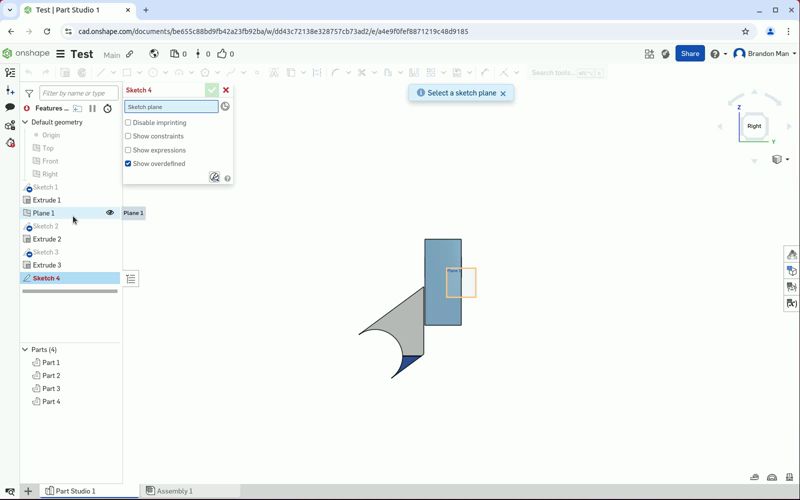
click(73, 215)
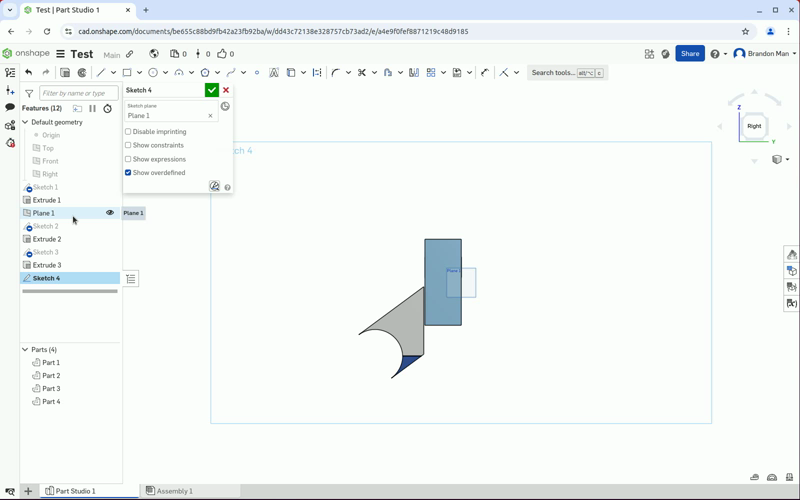
mouse_move(73, 352)
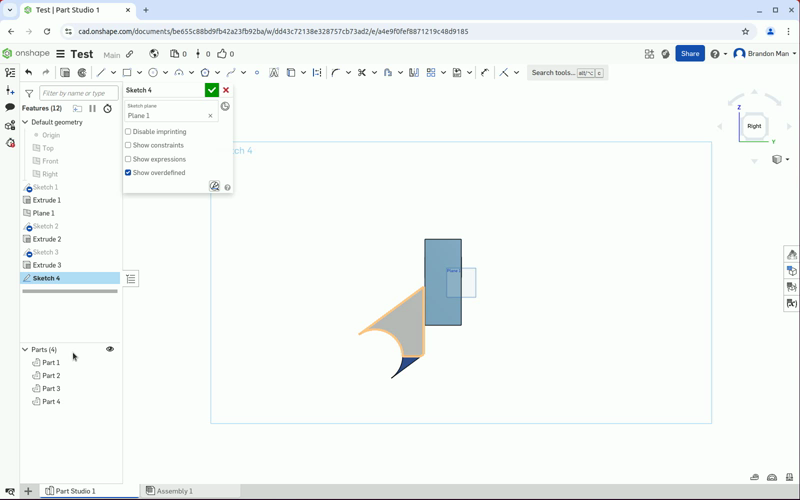
key(y)
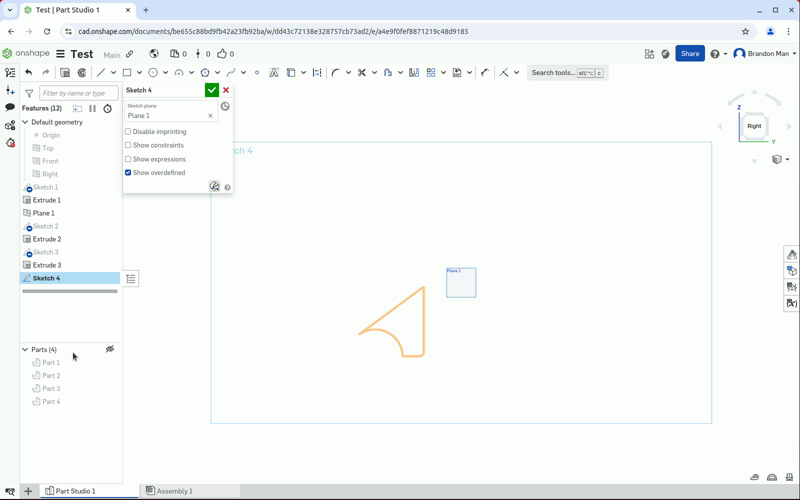
key(c)
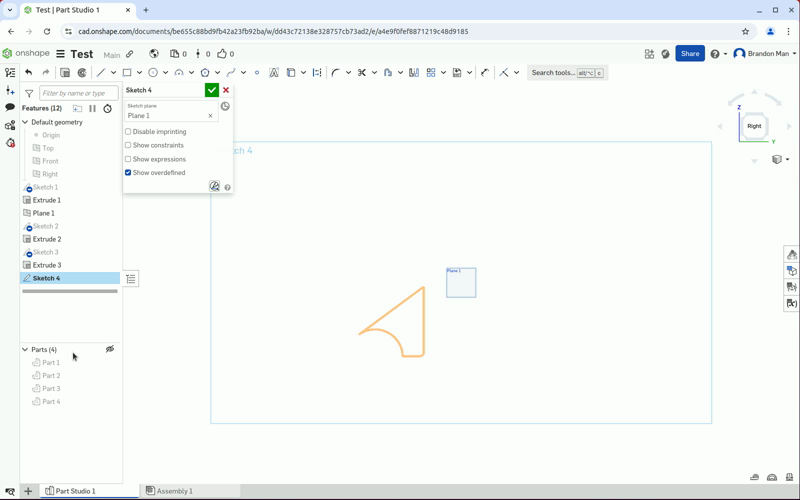
key_down(shift)
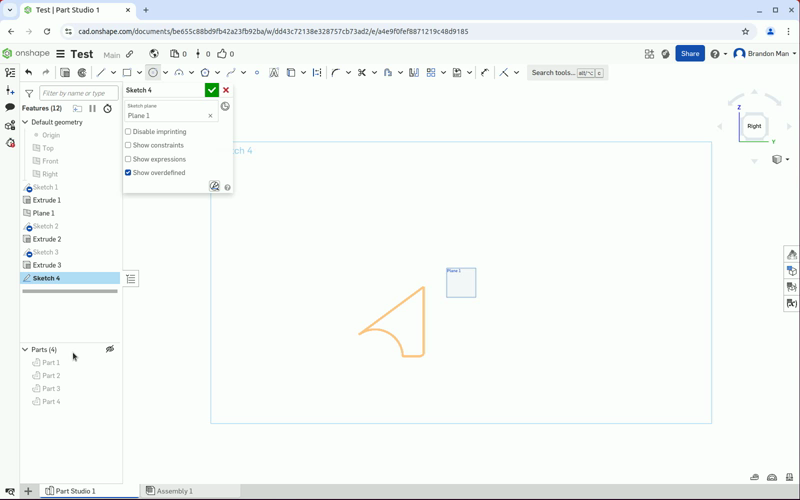
mouse_move(376, 356)
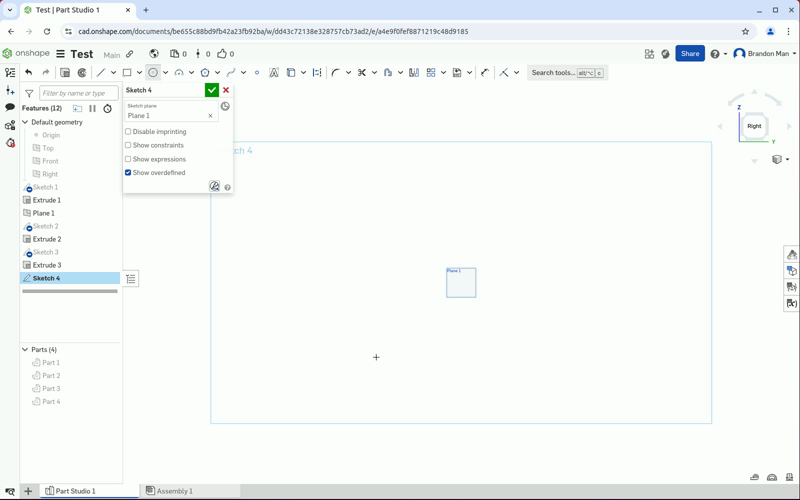
click(376, 356)
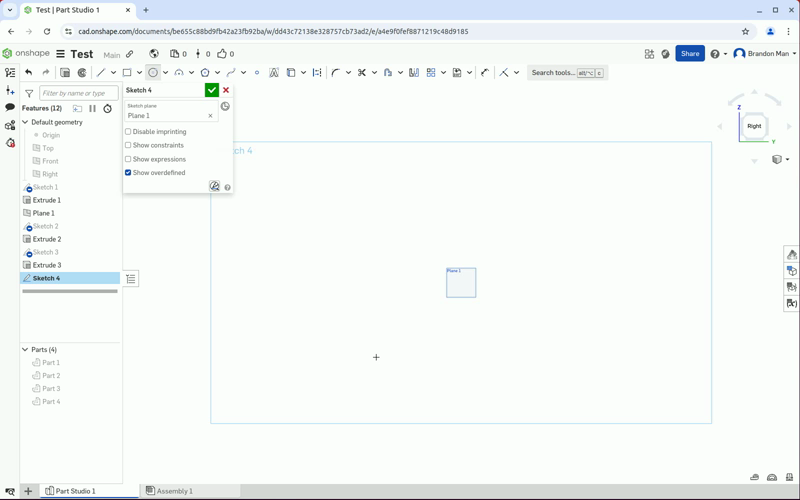
key_up(shift)
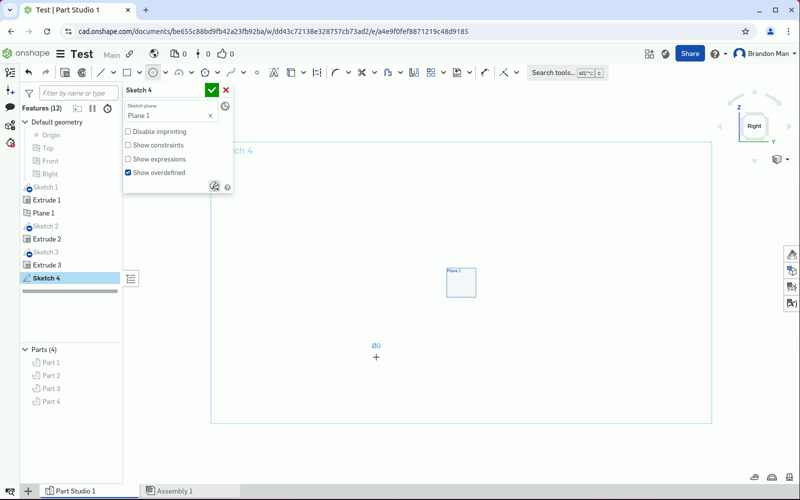
mouse_move(404, 356)
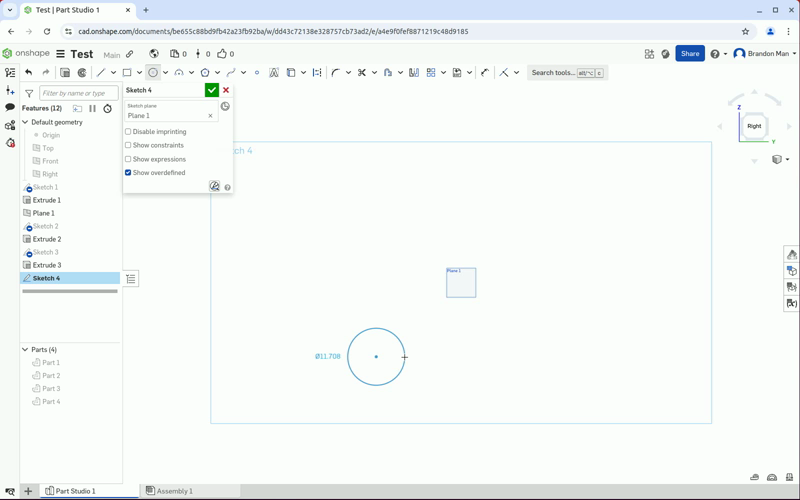
click(404, 356)
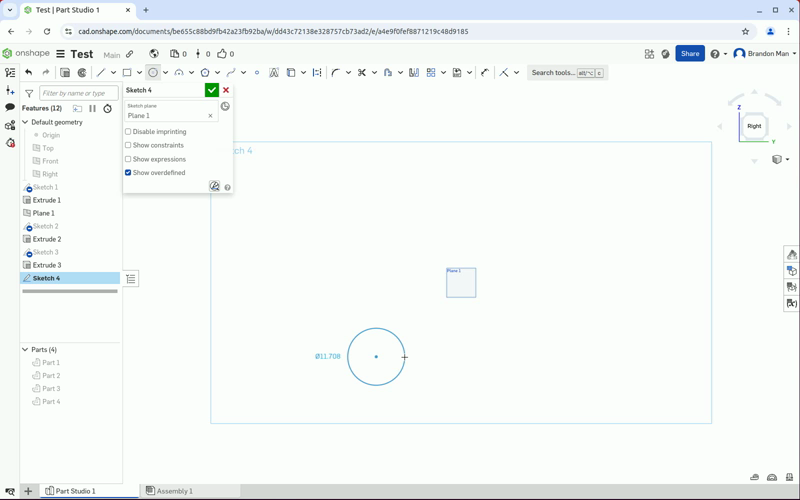
key(esc)
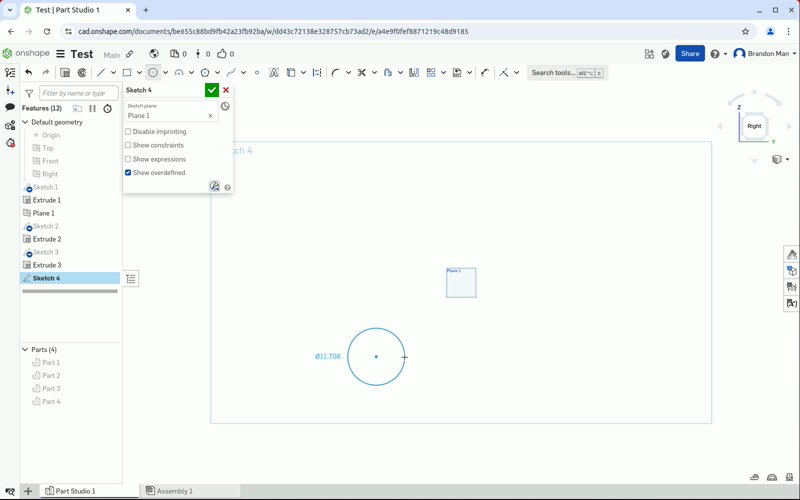
key(c)
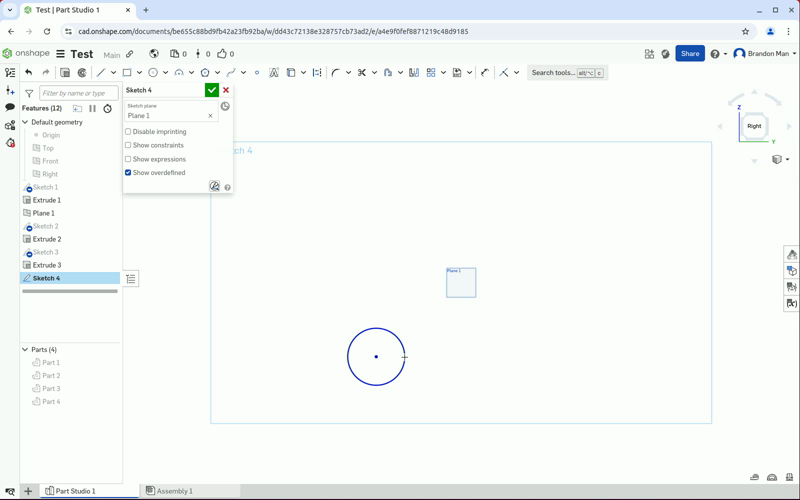
key_down(shift)
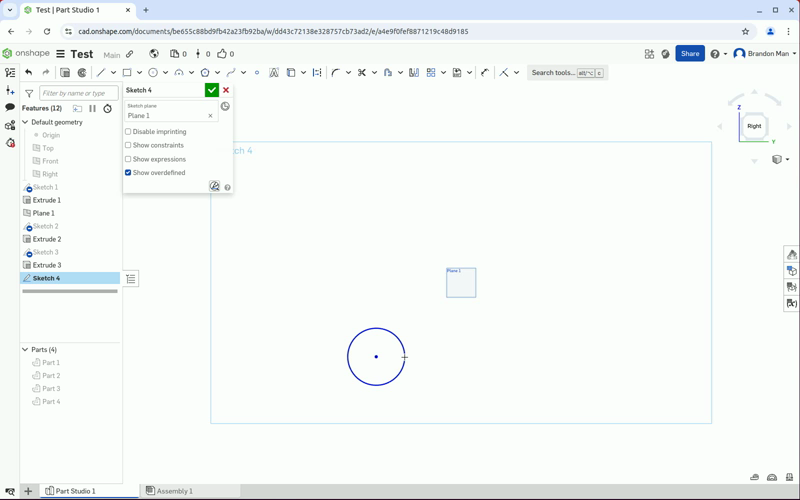
mouse_move(376, 356)
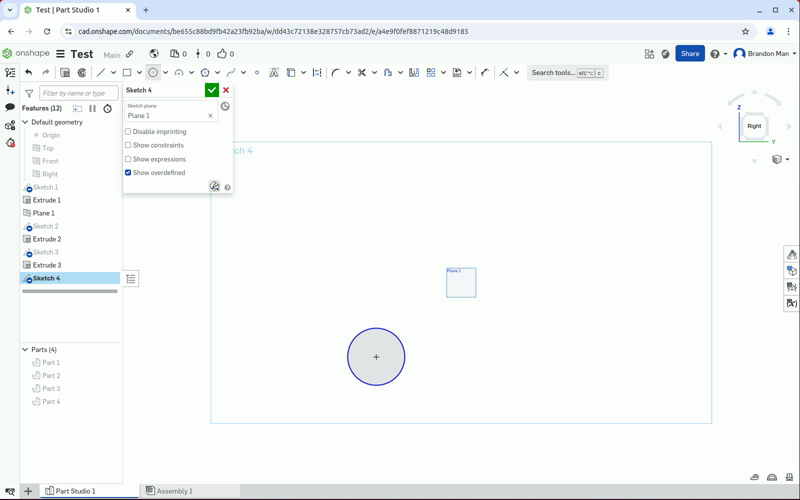
click(376, 356)
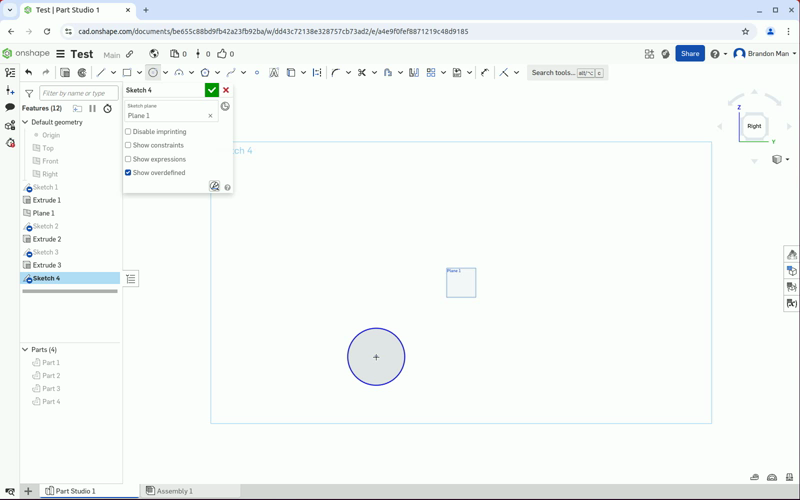
key_up(shift)
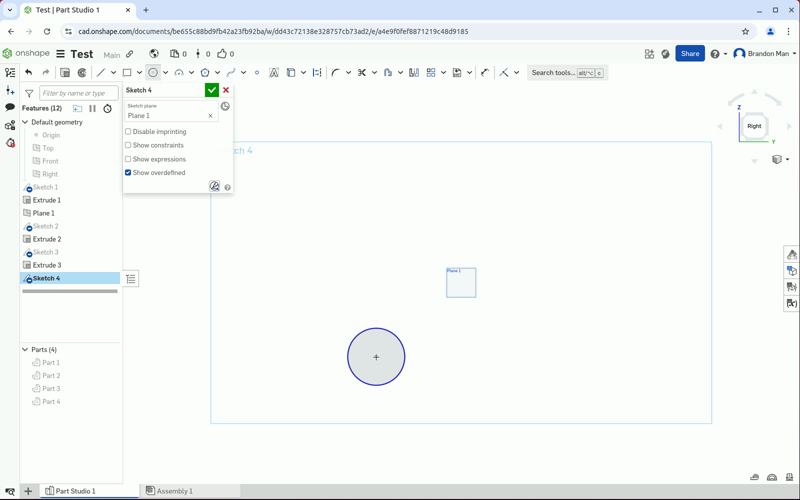
mouse_move(388, 356)
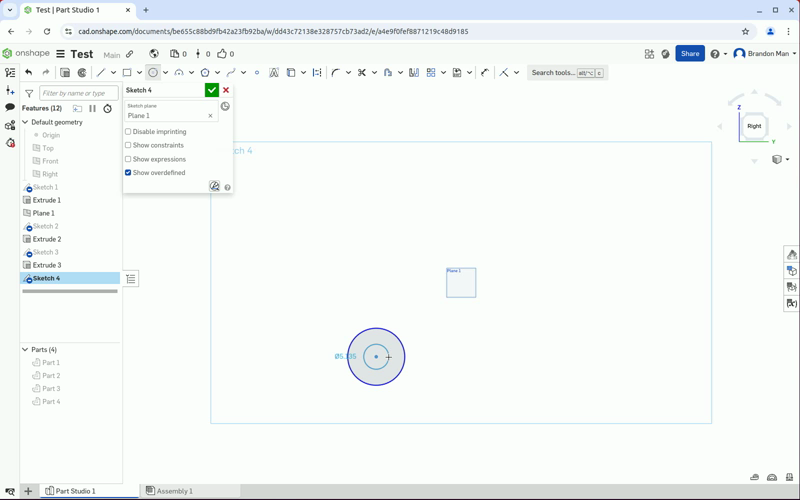
click(388, 356)
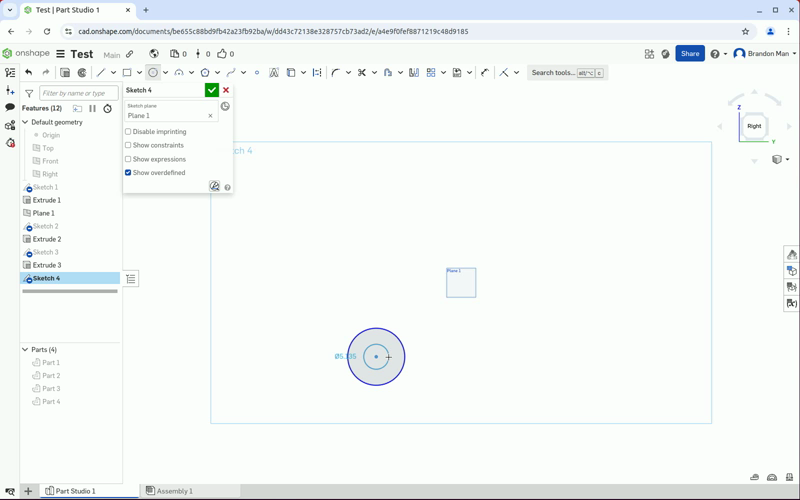
key(esc)
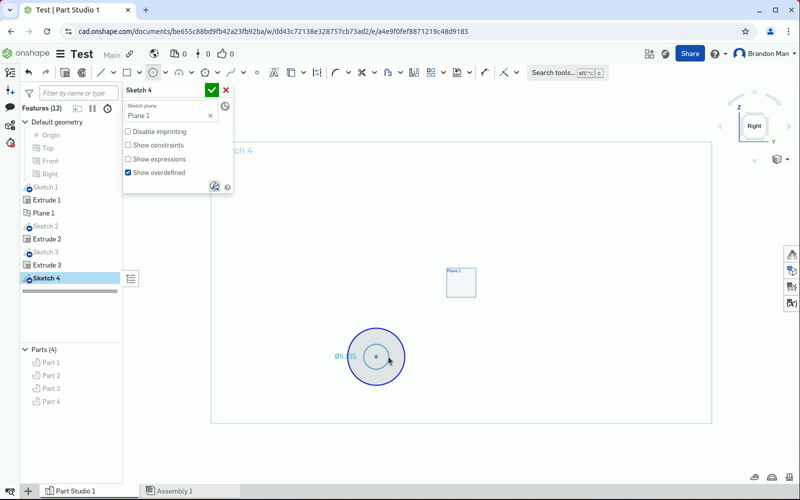
mouse_move(373, 377)
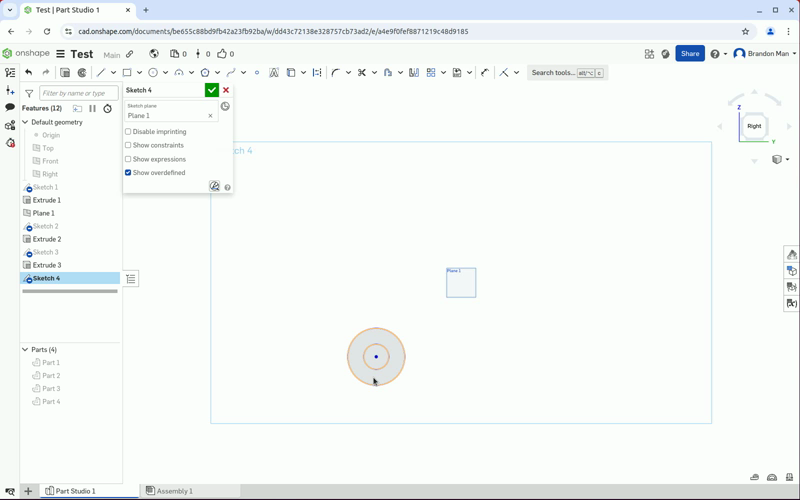
click(373, 377)
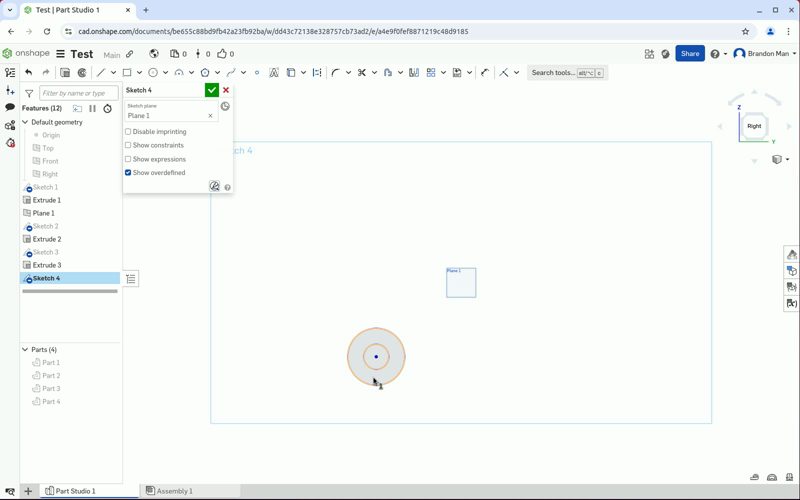
mouse_move(73, 352)
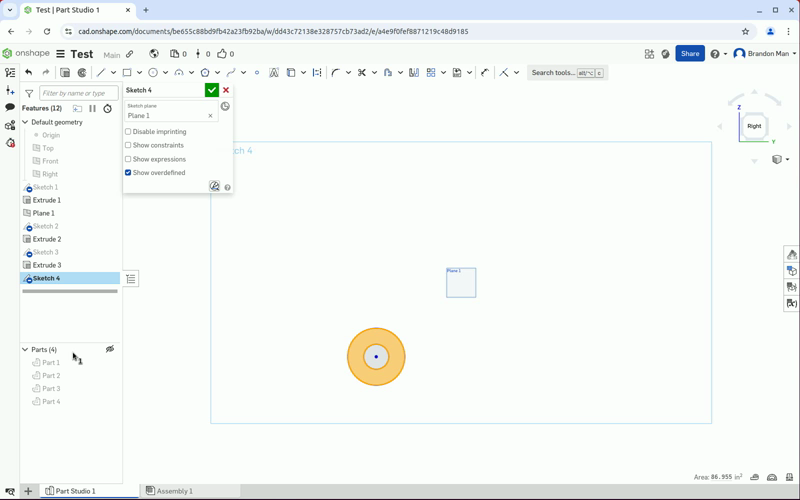
key(shift+y)
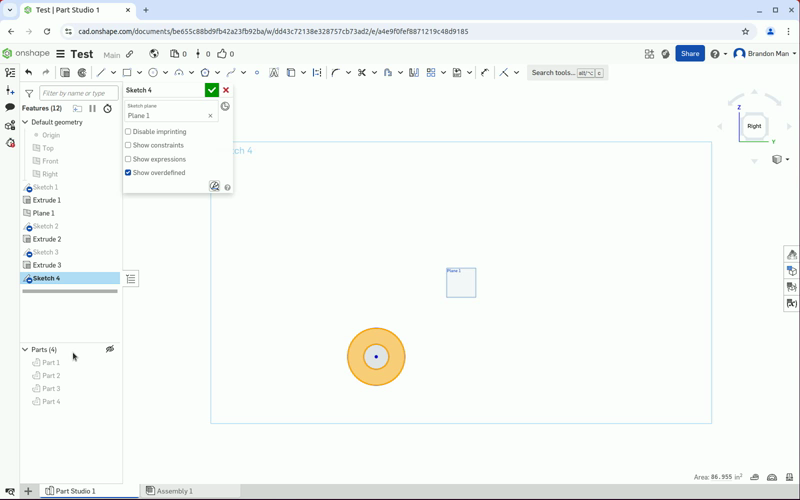
key(shift+e)
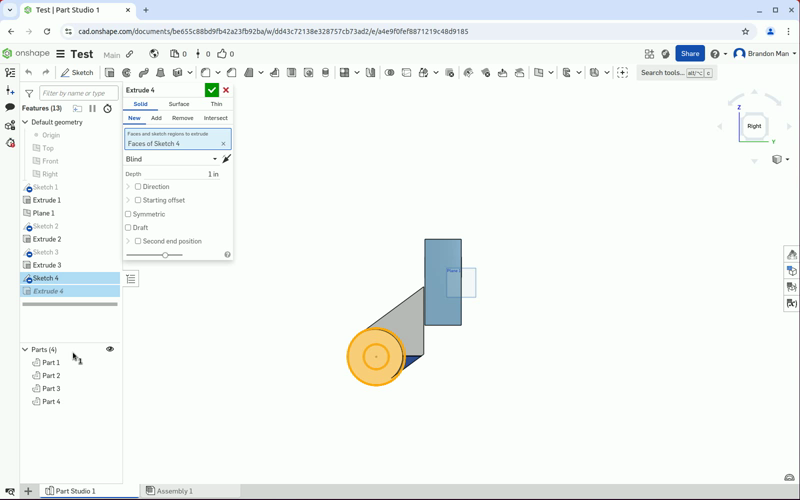
mouse_move(143, 106)
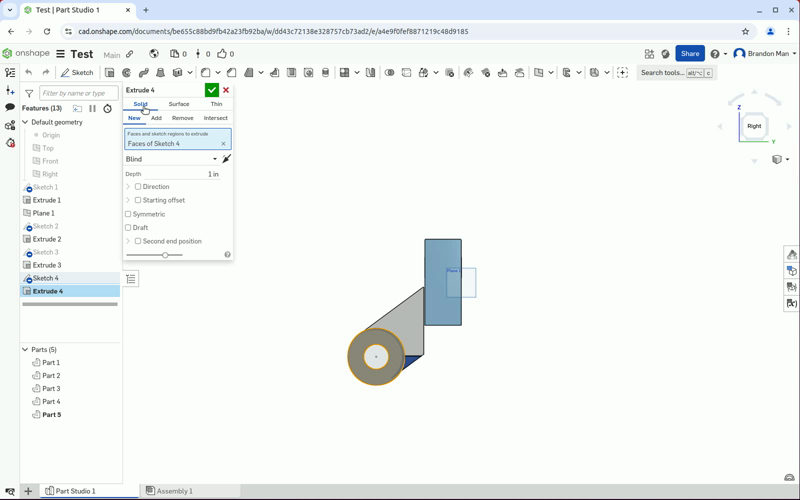
click(143, 106)
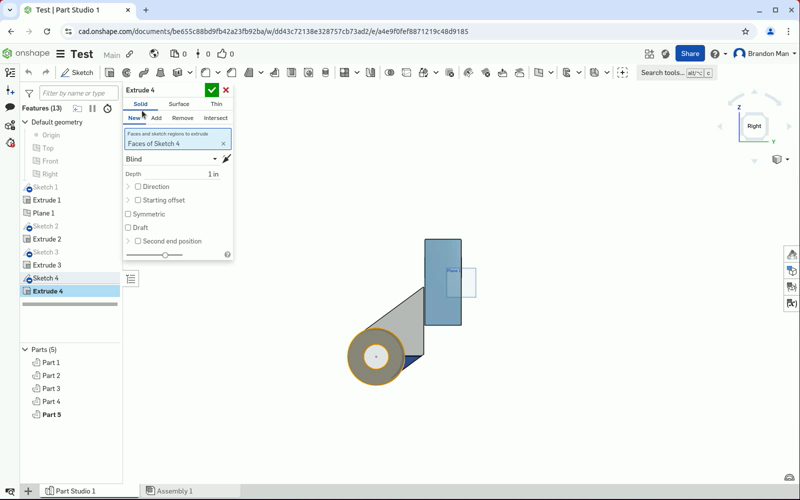
mouse_move(137, 120)
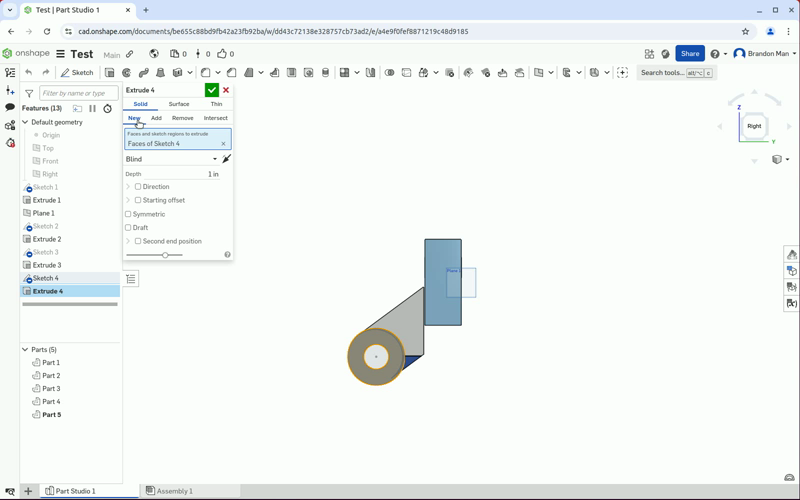
click(137, 120)
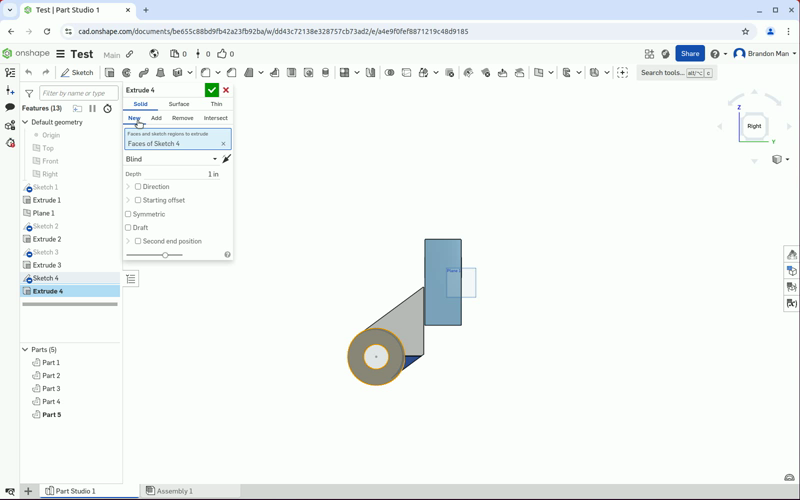
key(tab, 4)
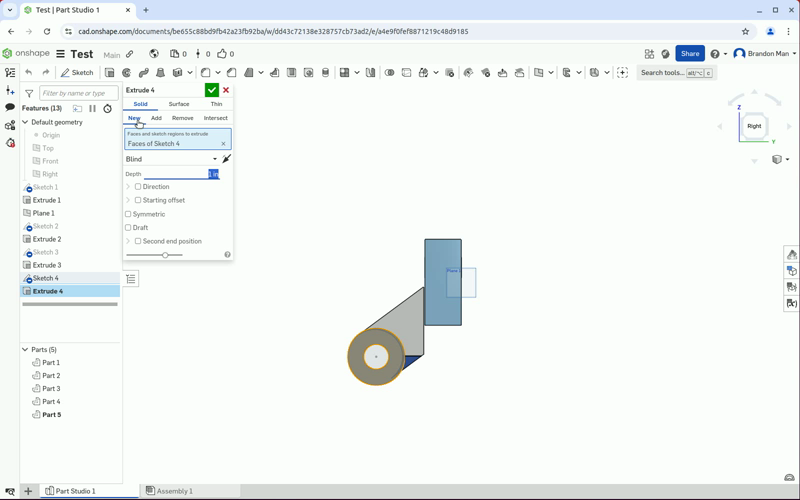
text(0.481)
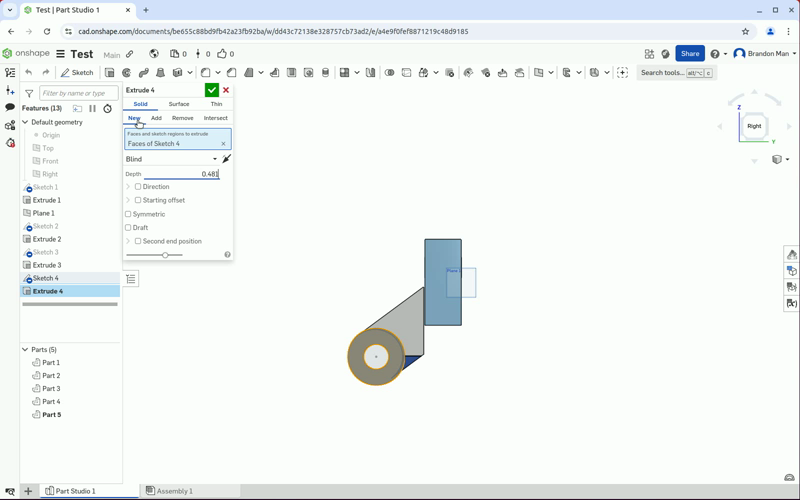
key(tab, 3)
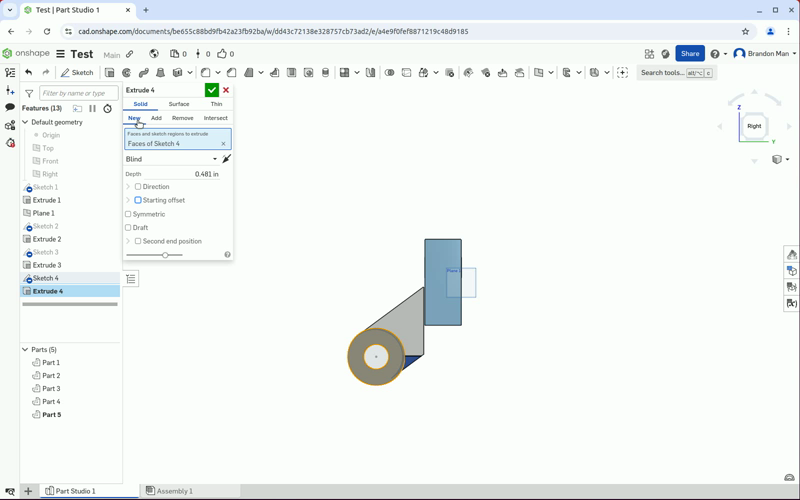
key(tab, 2)
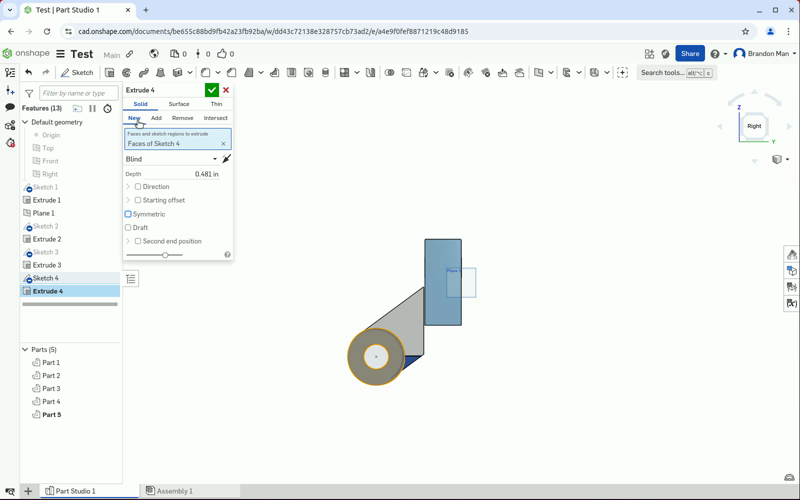
key(space)
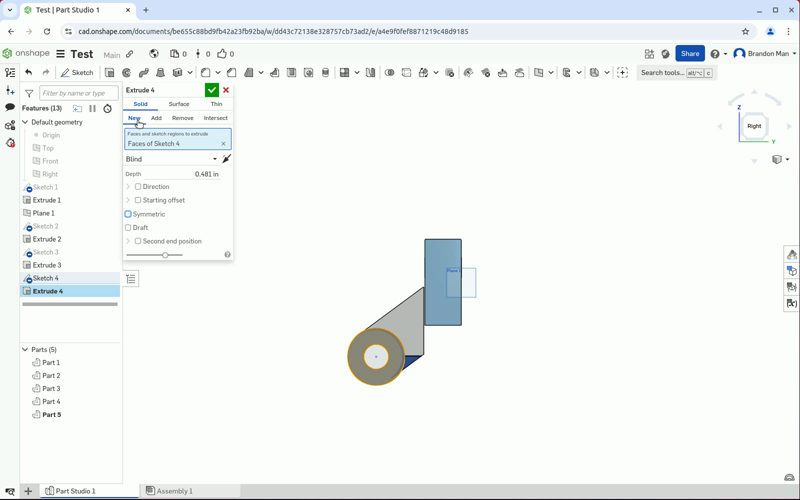
key(tab, 3)
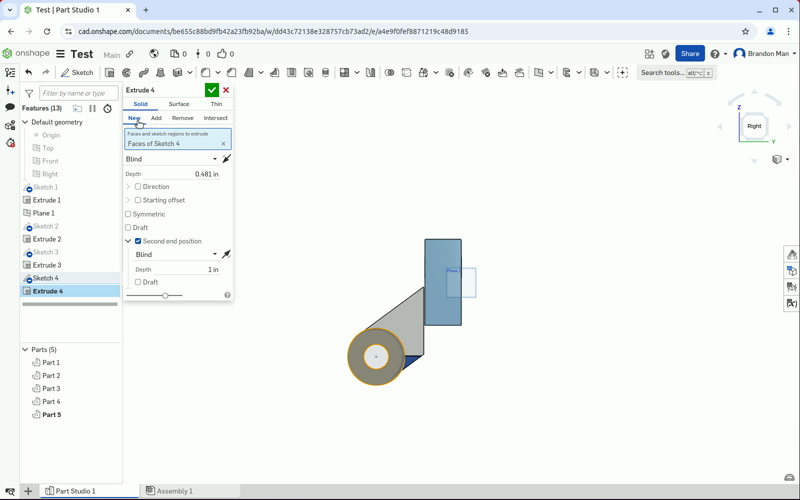
text(5.536)
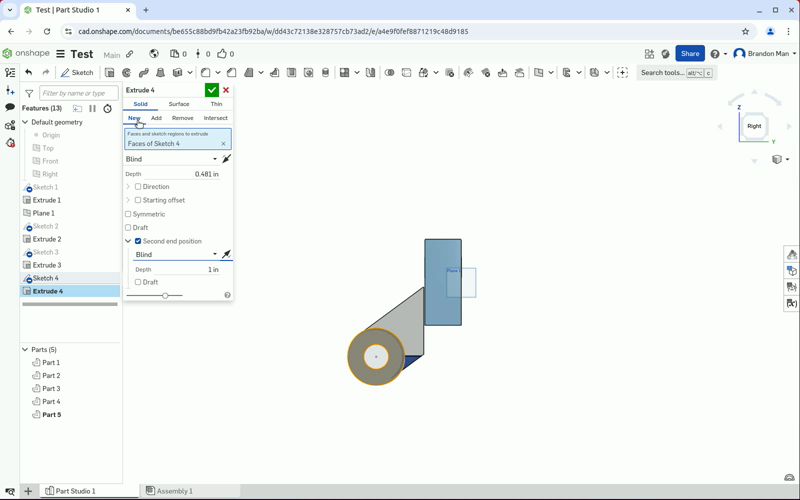
key(enter)
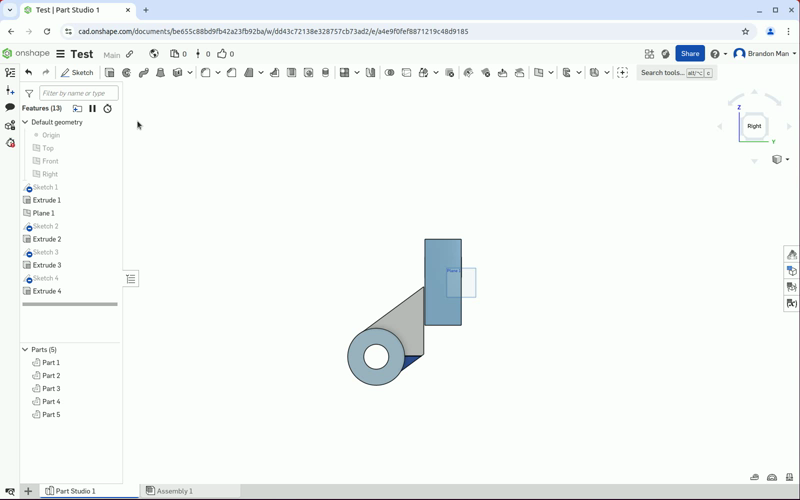
key(shift+h)
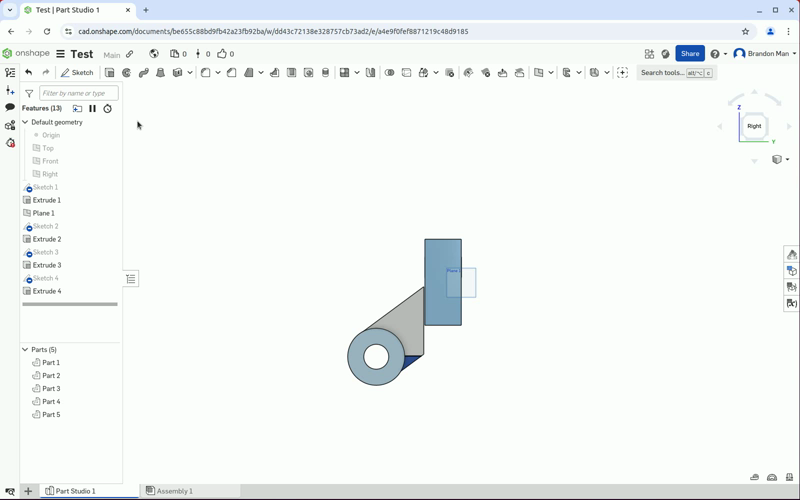
key(shift+h)
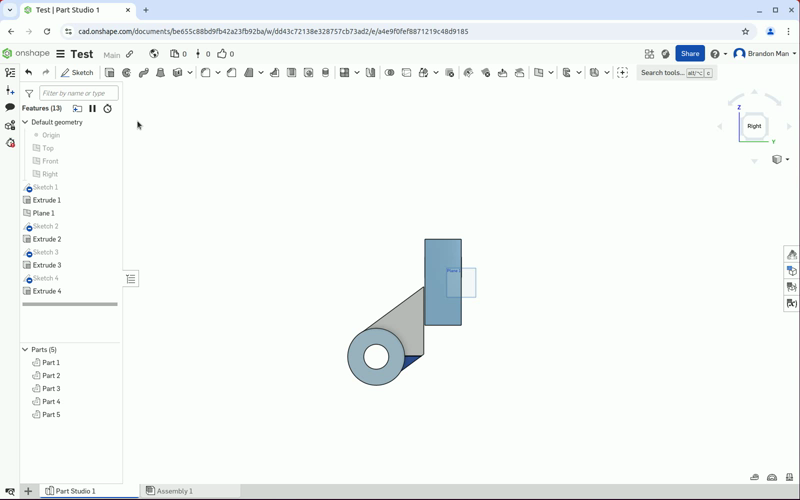
mouse_move(73, 189)
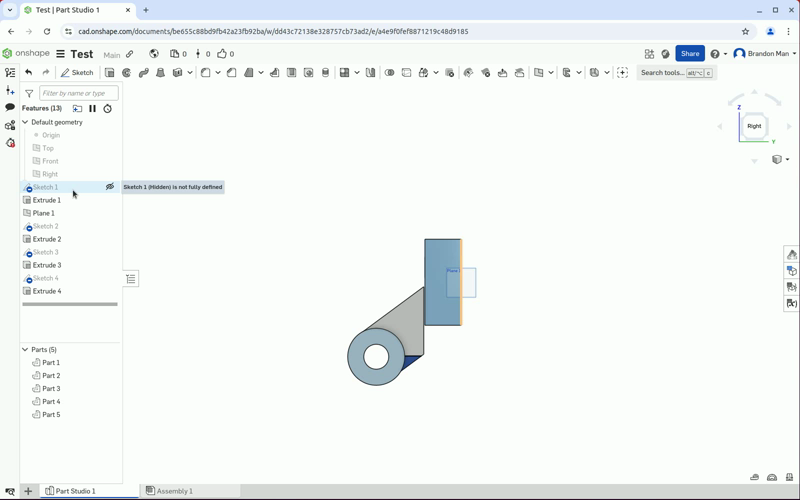
click(73, 189)
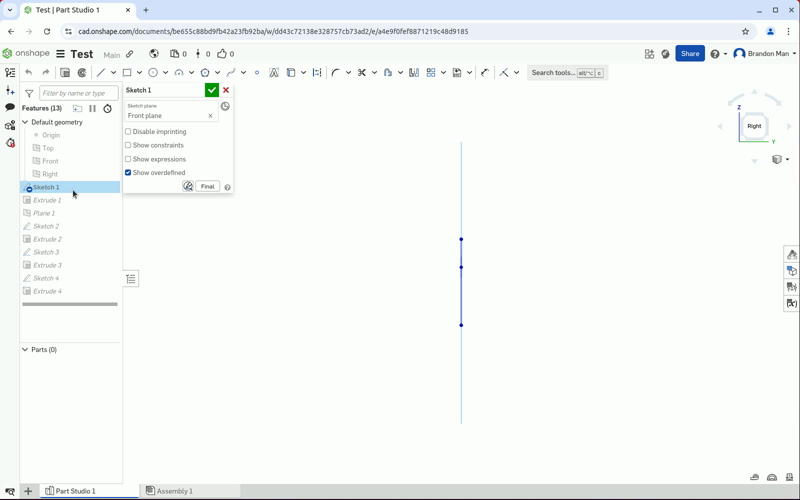
mouse_move(229, 92)
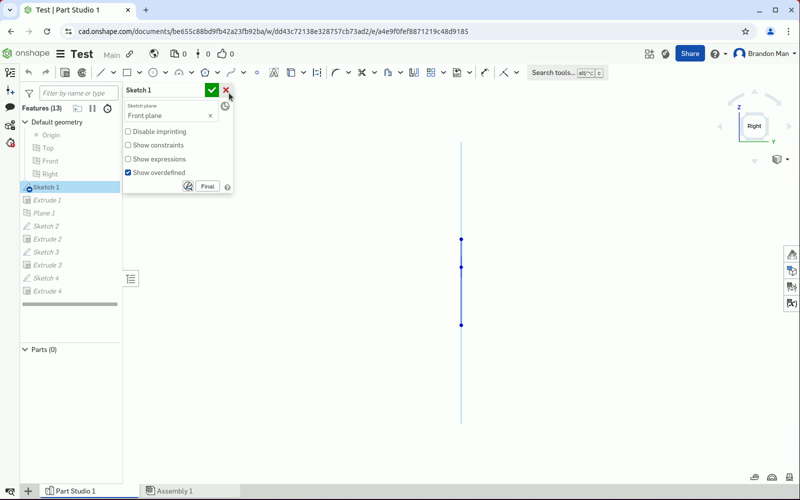
click(229, 92)
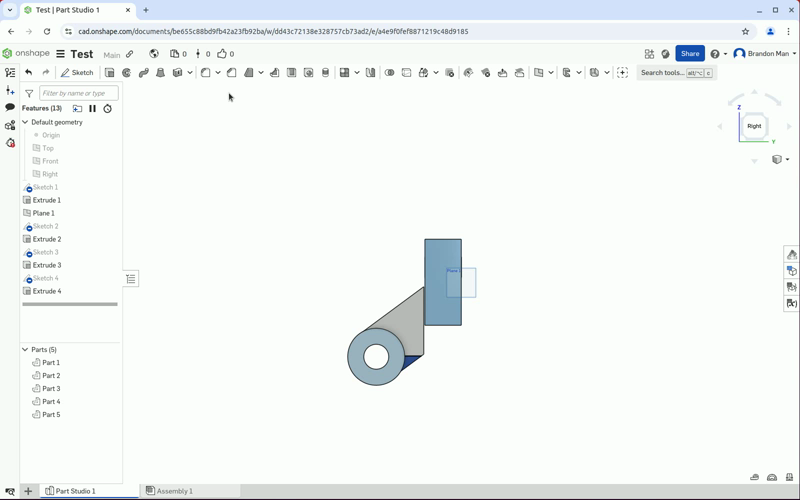
mouse_move(541, 75)
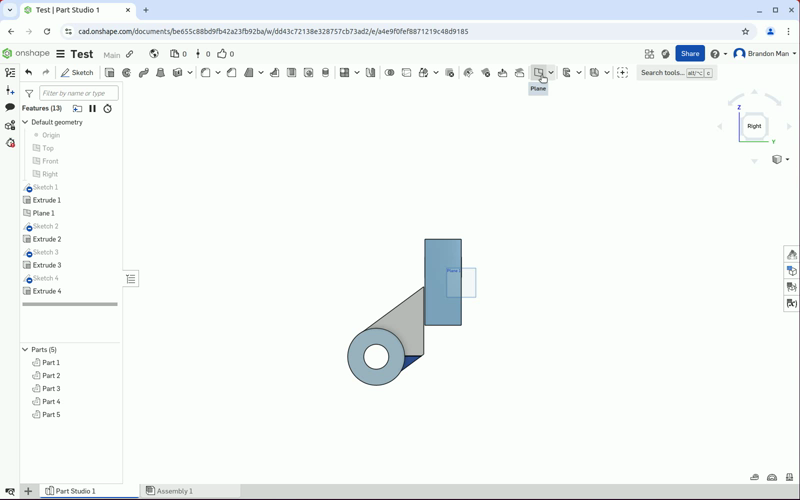
click(541, 75)
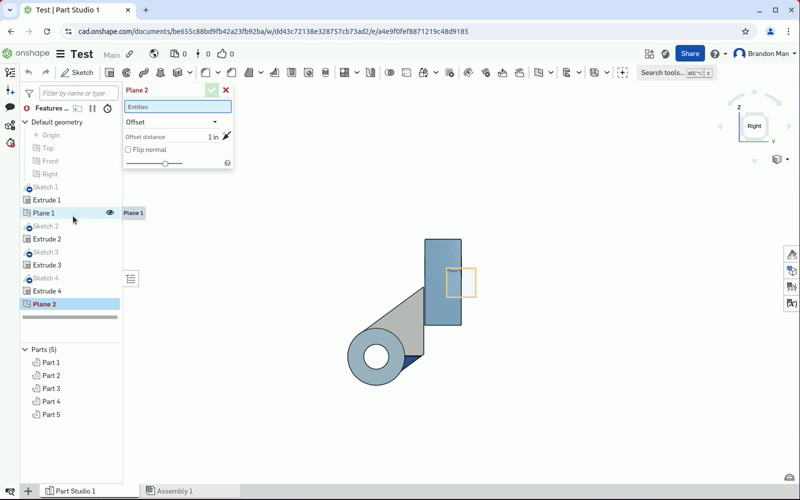
scroll(3)
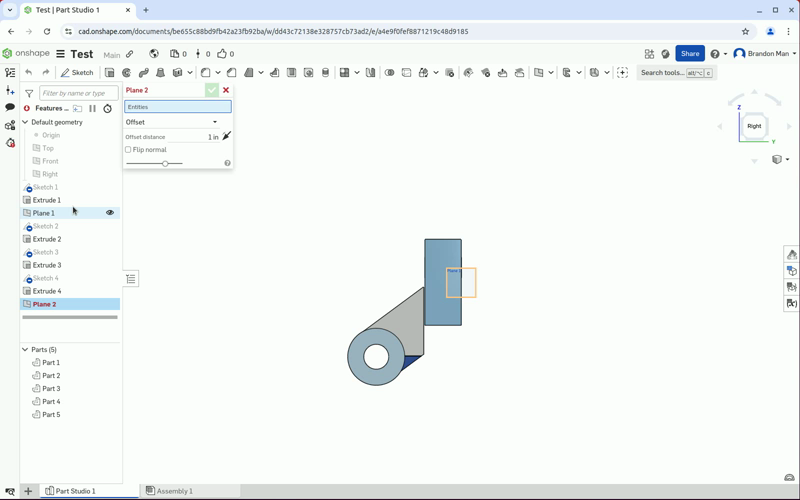
mouse_move(73, 176)
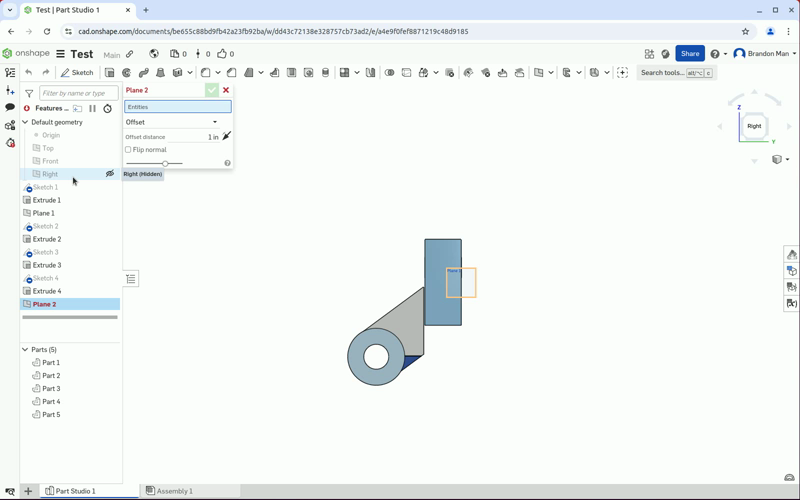
click(73, 176)
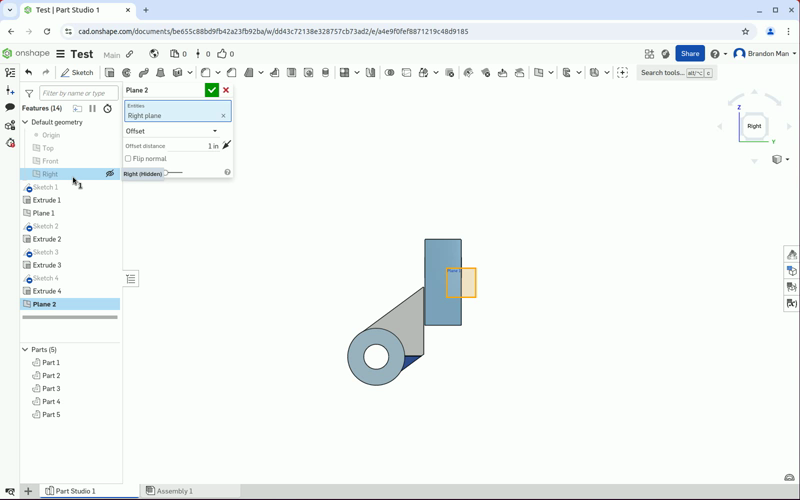
key(tab, 2)
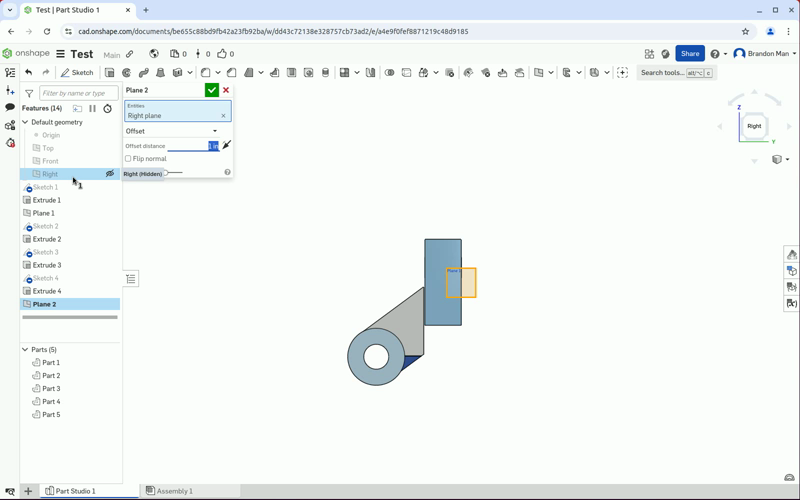
text(14.45)
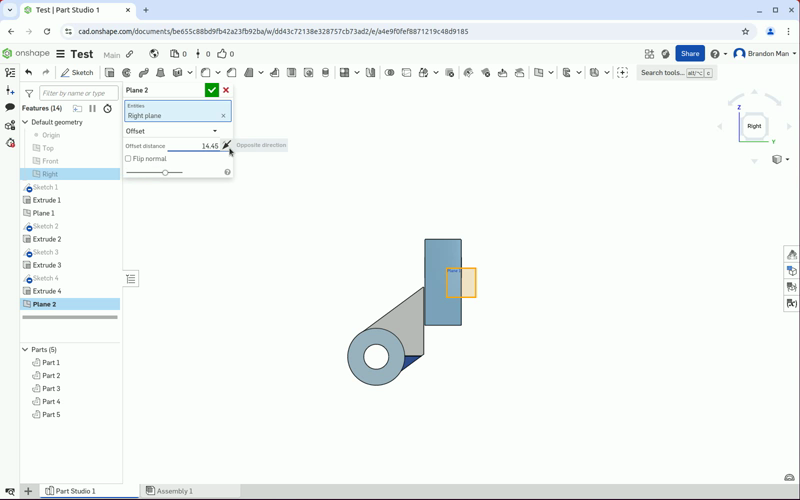
mouse_move(229, 147)
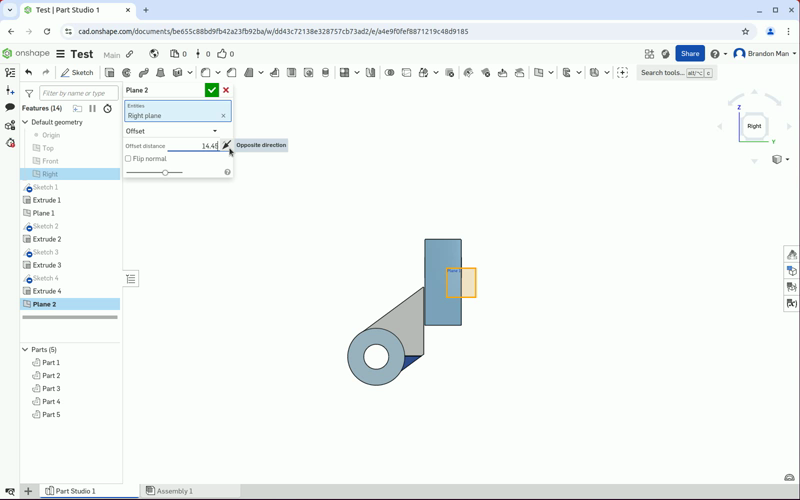
click(229, 147)
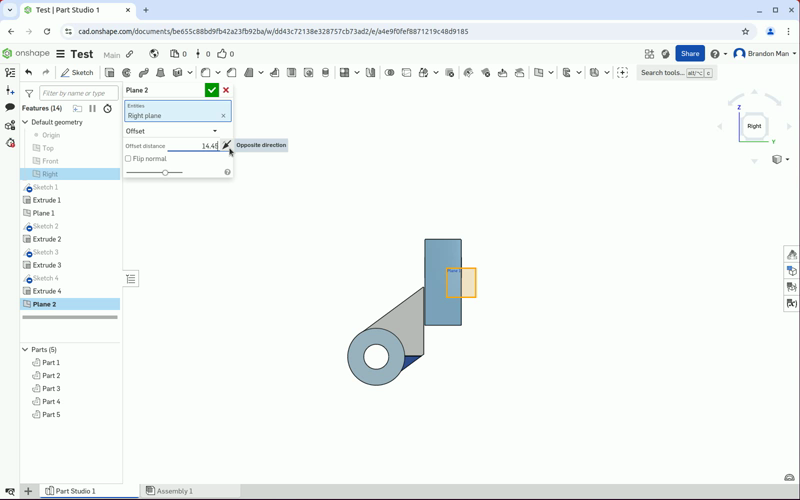
key(enter, 2)
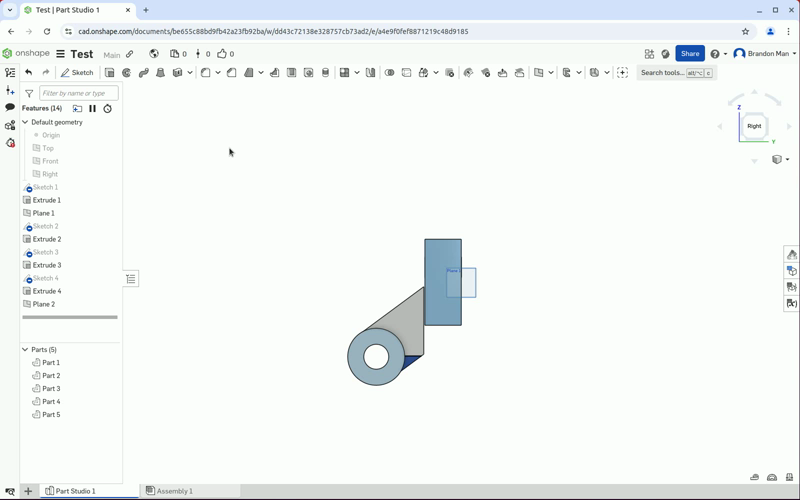
key(shift+s)
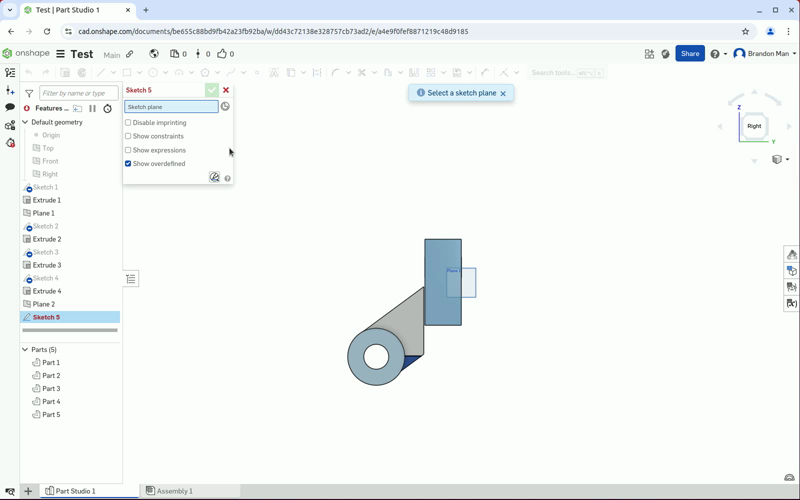
mouse_move(73, 306)
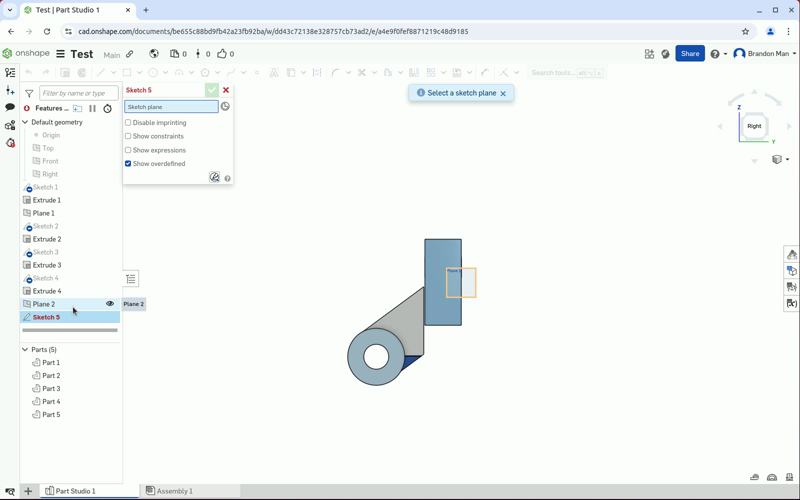
click(73, 306)
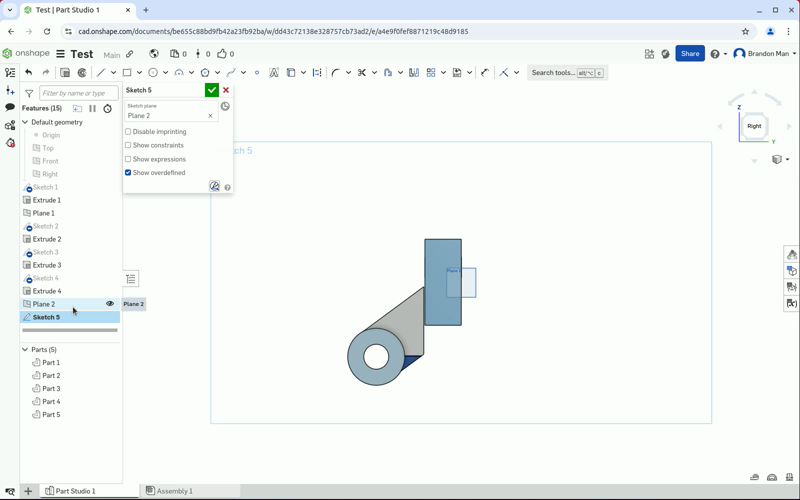
mouse_move(73, 352)
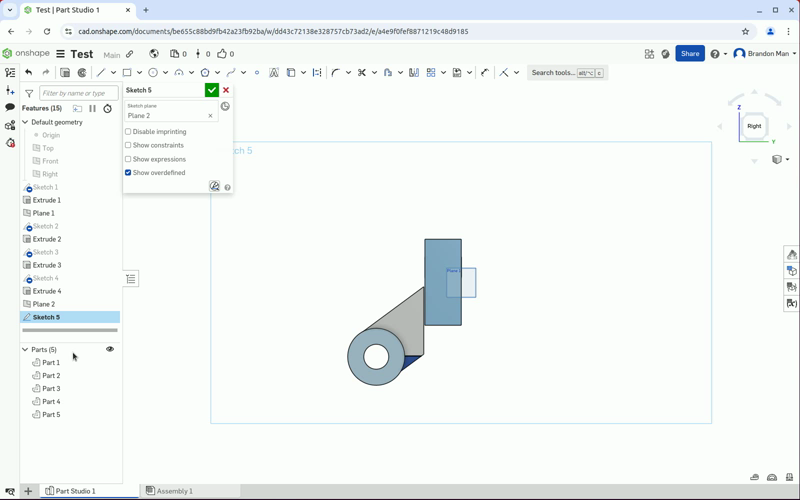
key(y)
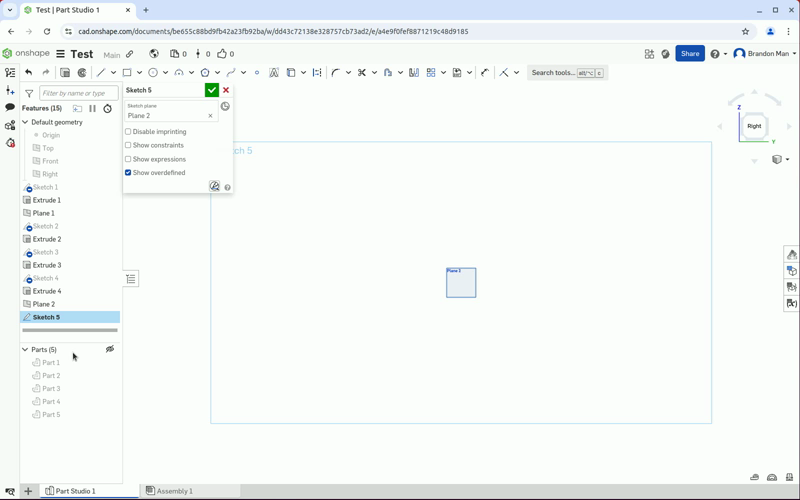
key(l)
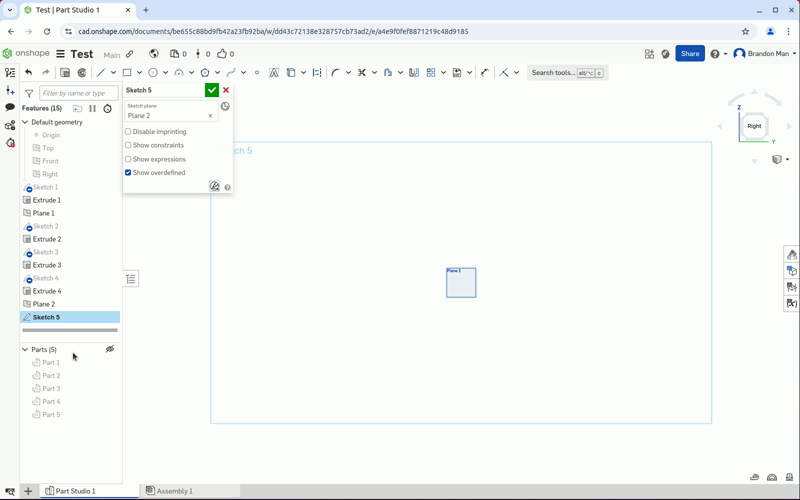
key_down(shift)
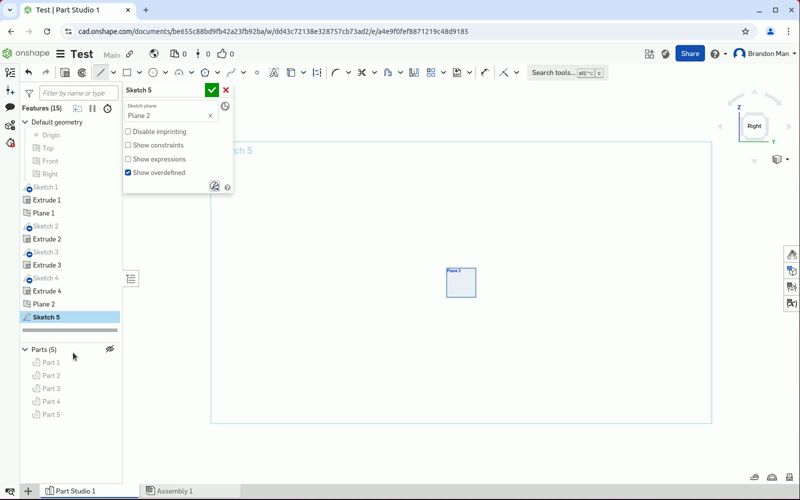
mouse_move(464, 356)
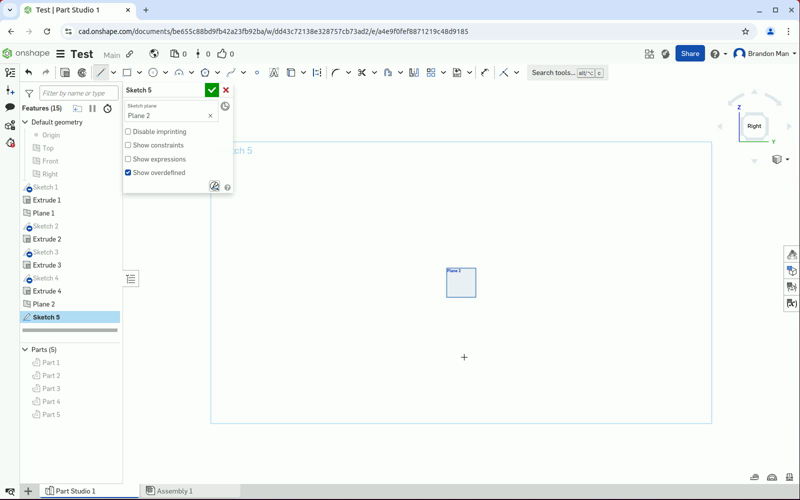
click(464, 356)
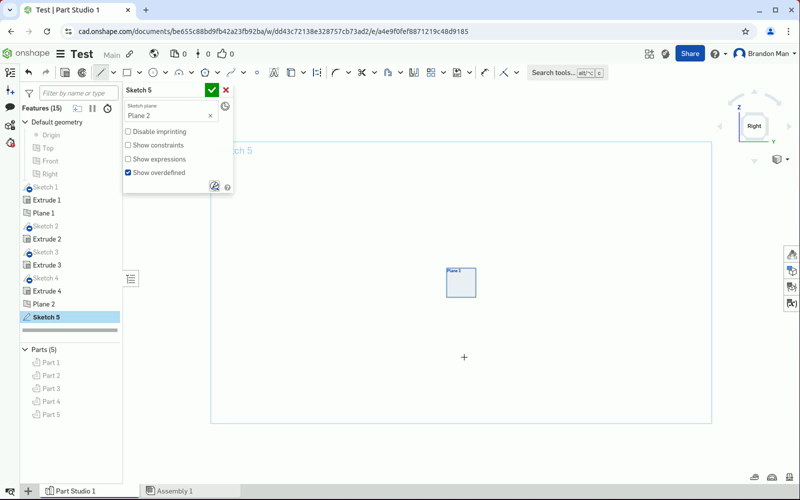
key_up(shift)
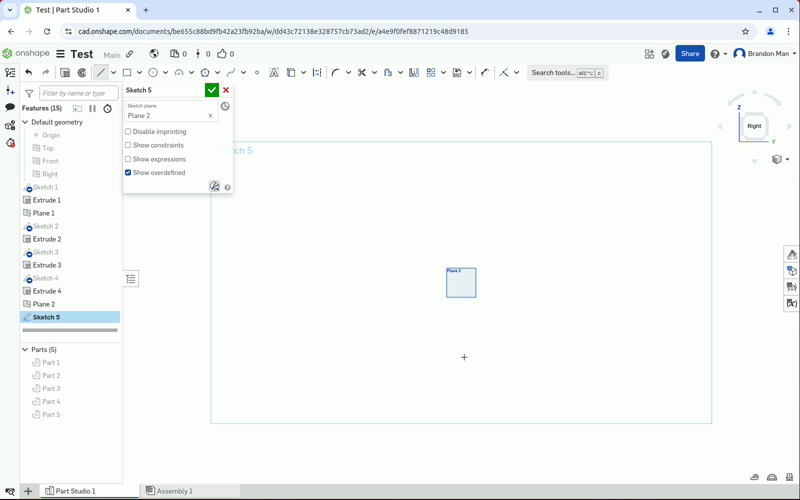
key_down(shift)
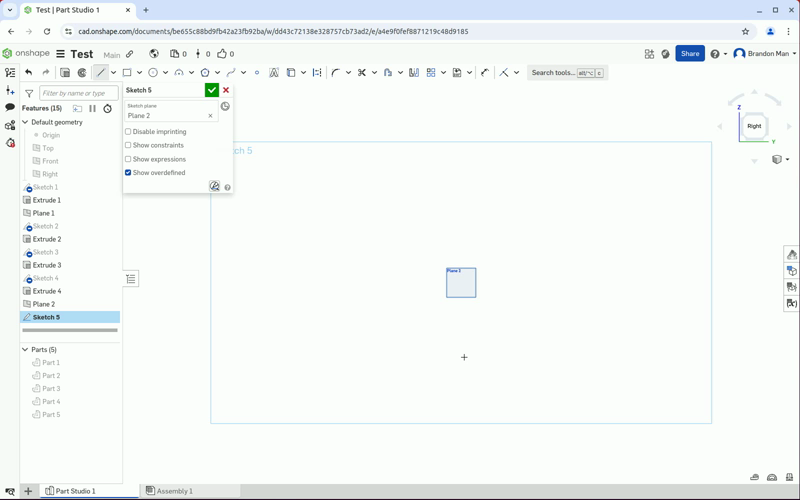
mouse_move(494, 356)
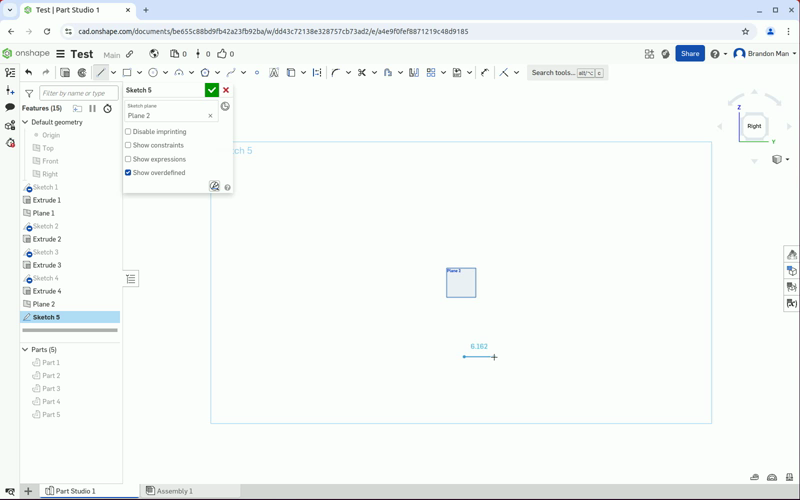
mouse_move(494, 379)
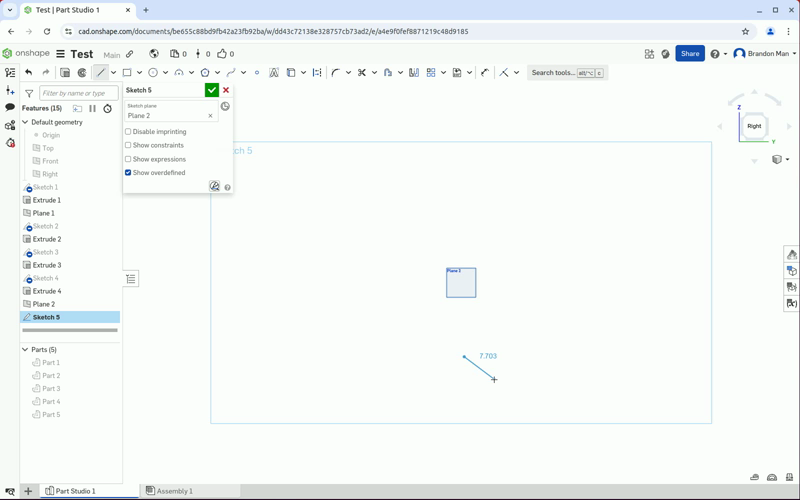
click(494, 379)
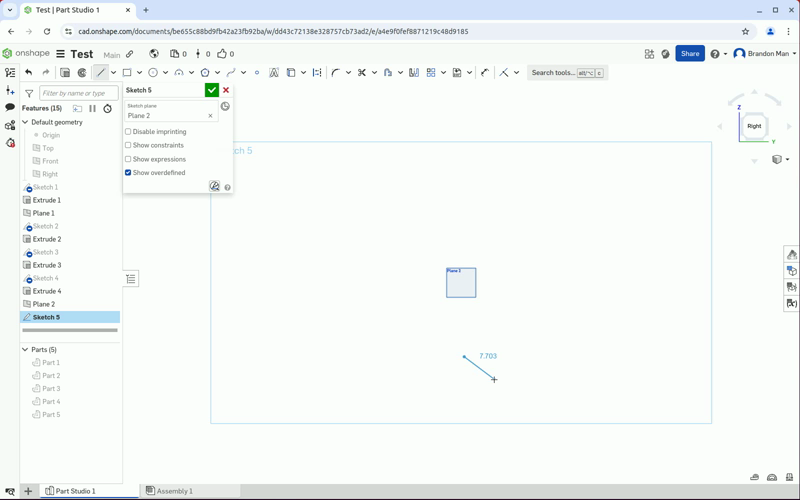
key_up(shift)
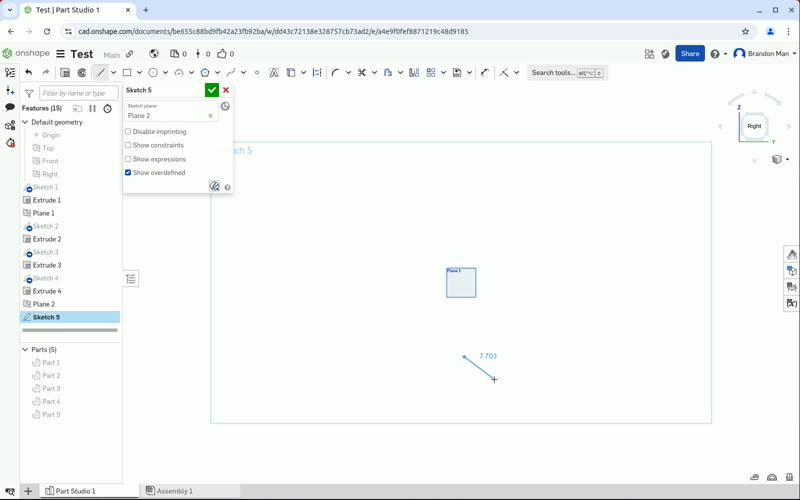
key(esc)
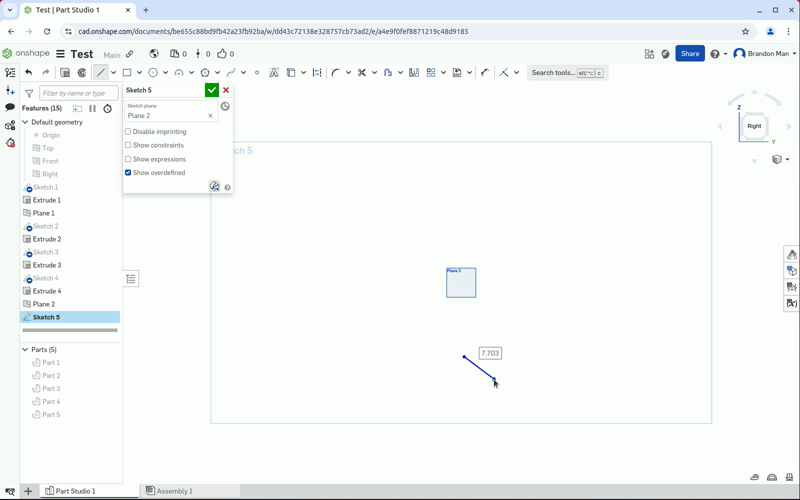
key(a)
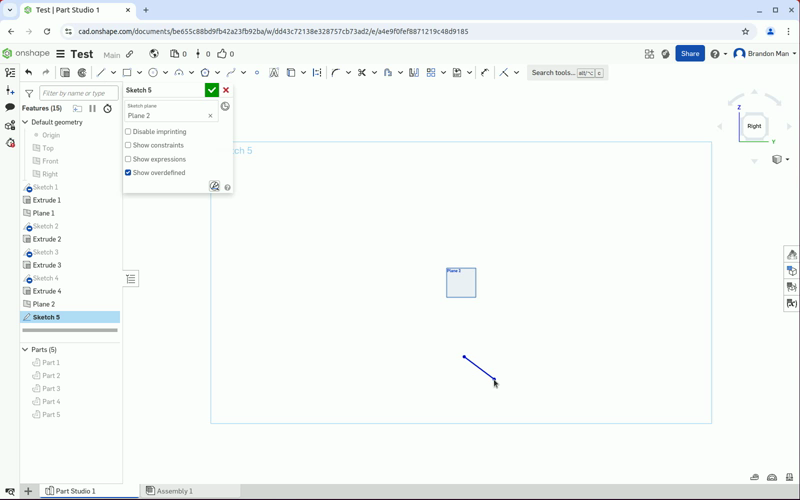
mouse_move(494, 379)
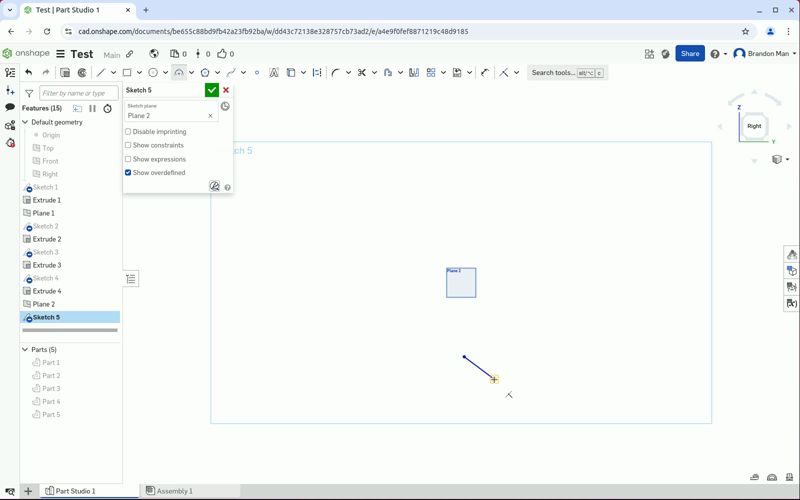
click(494, 379)
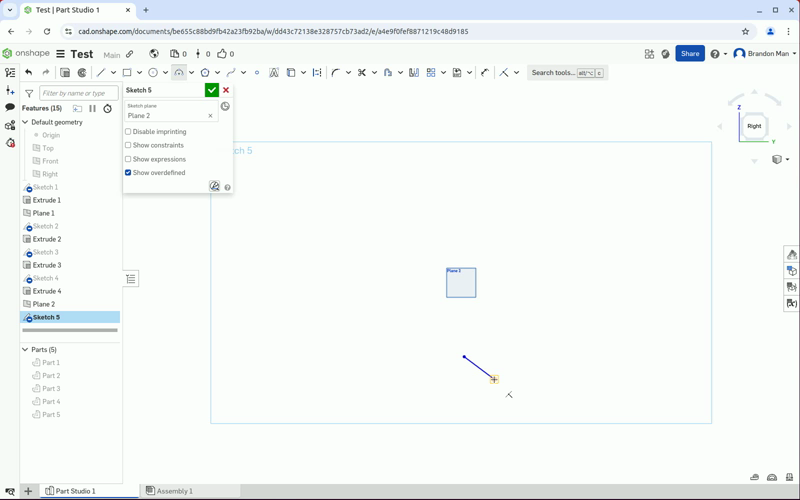
key_down(shift)
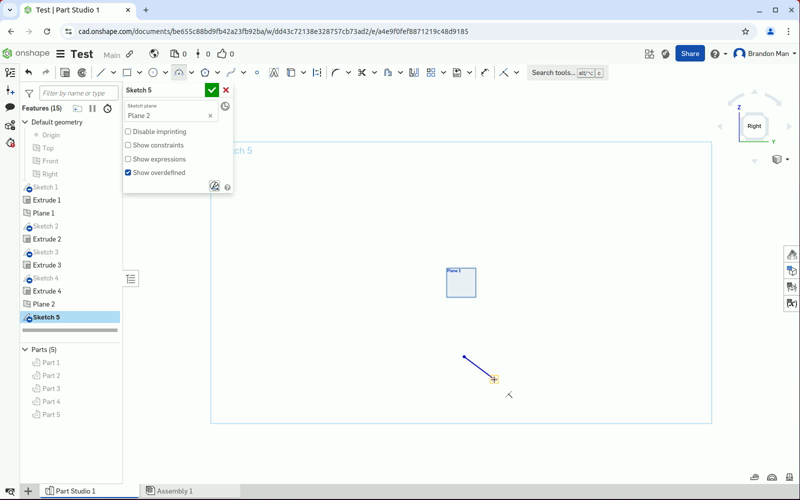
mouse_move(483, 356)
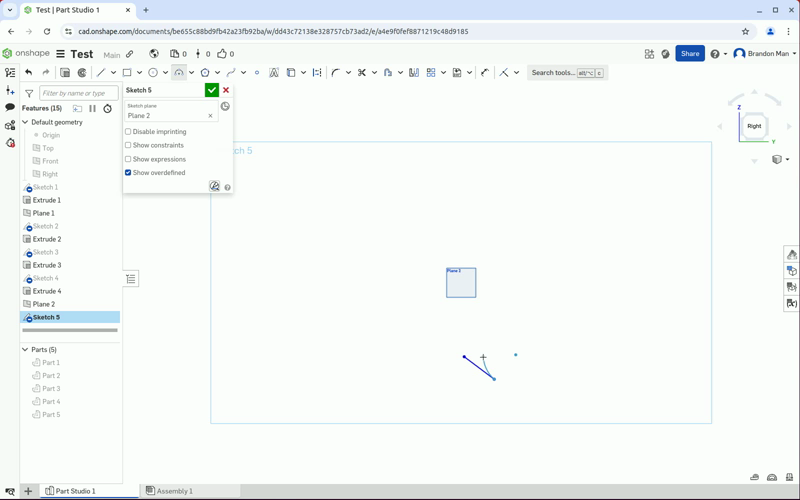
click(483, 356)
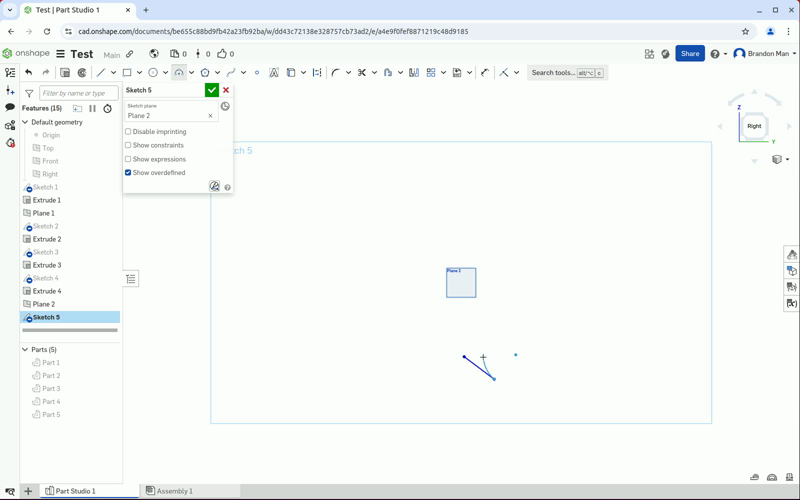
mouse_move(486, 369)
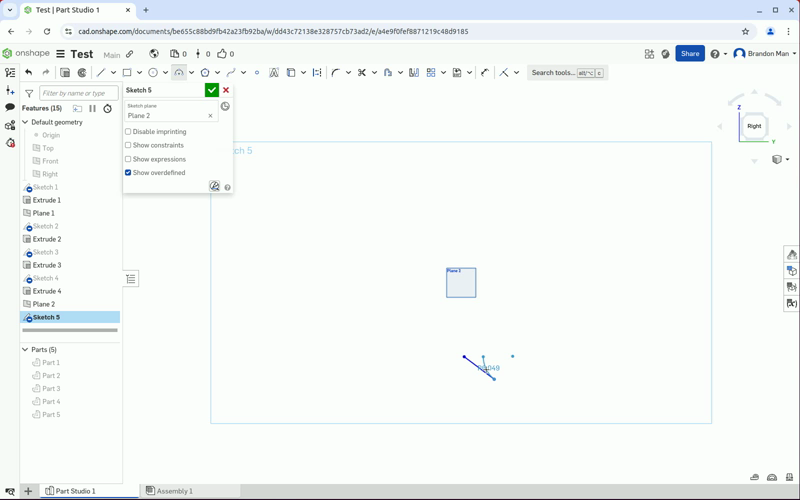
click(486, 369)
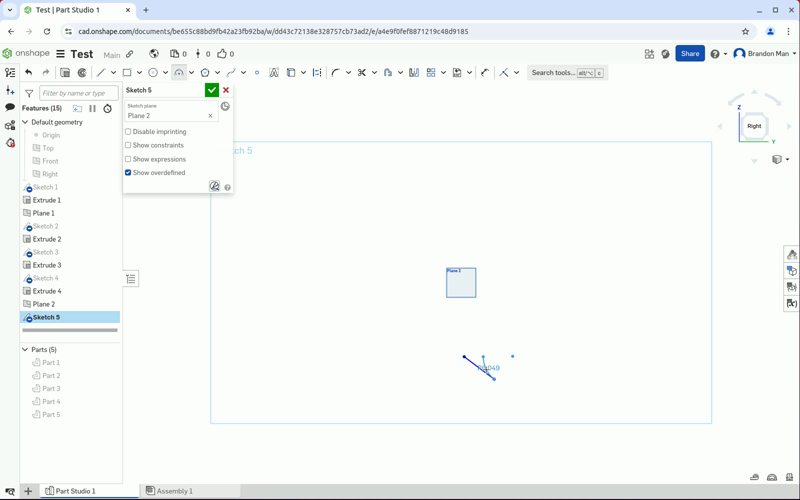
key_up(shift)
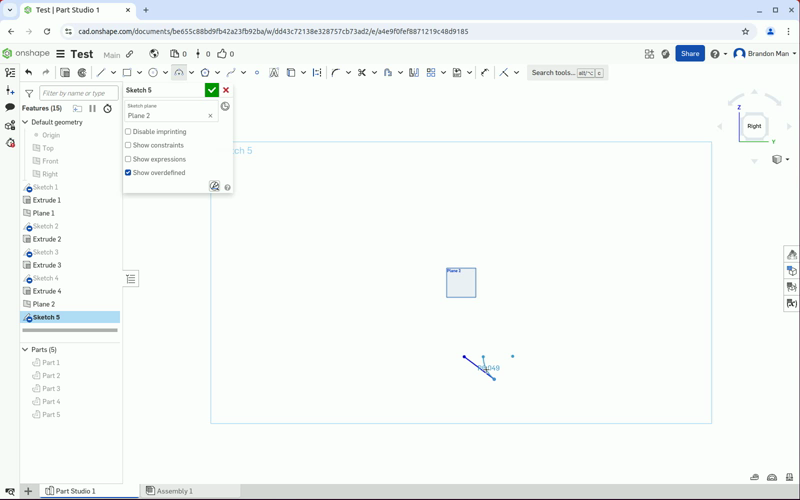
key(esc)
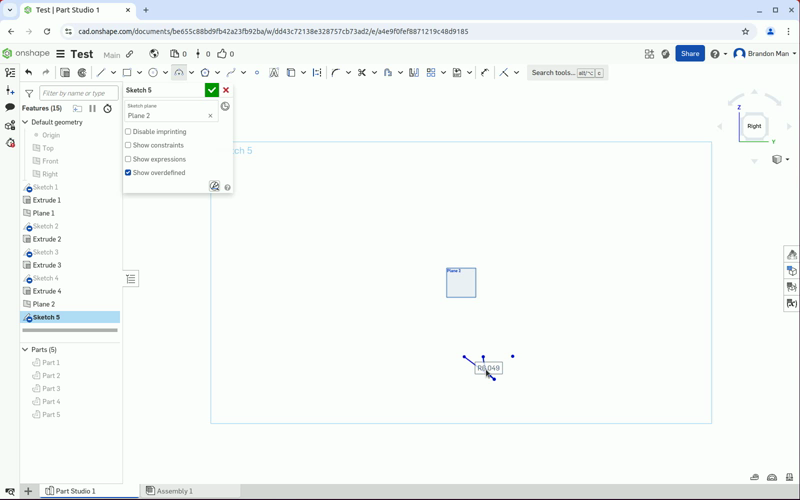
key(l)
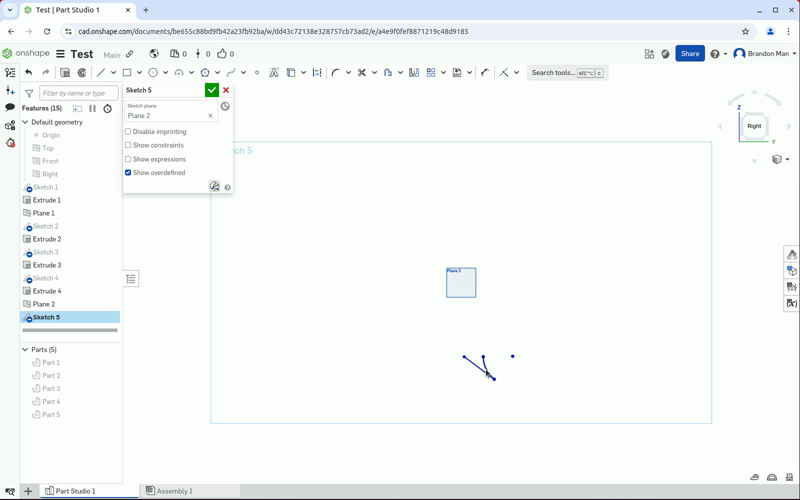
mouse_move(483, 356)
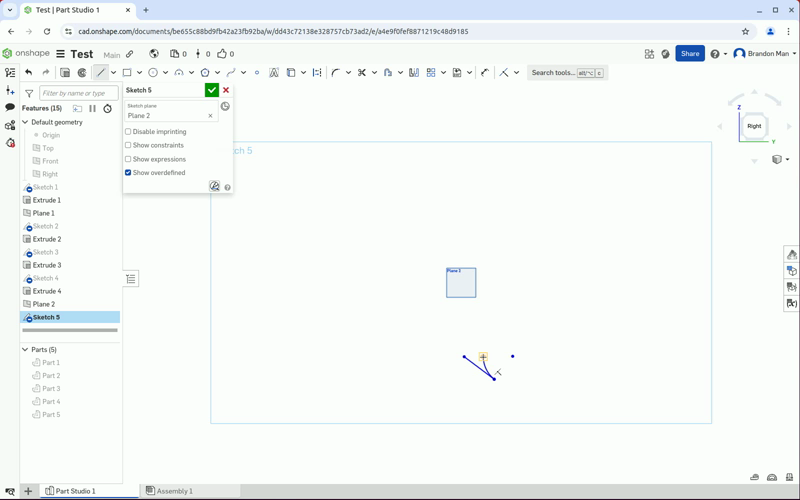
click(483, 356)
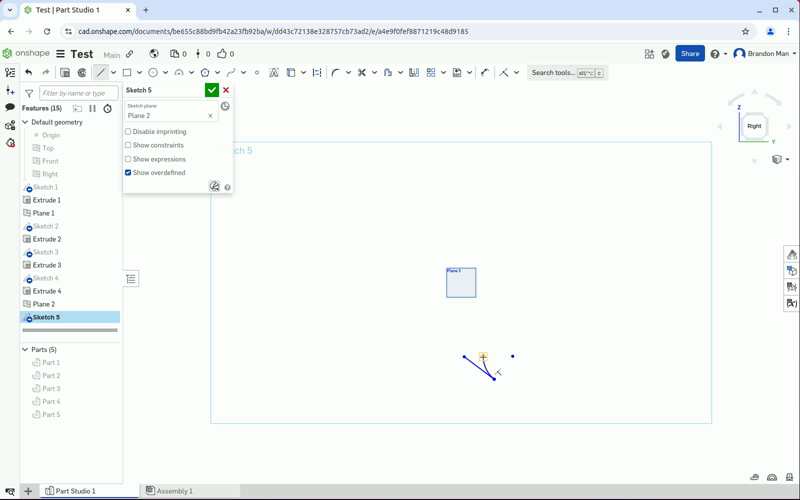
mouse_move(513, 356)
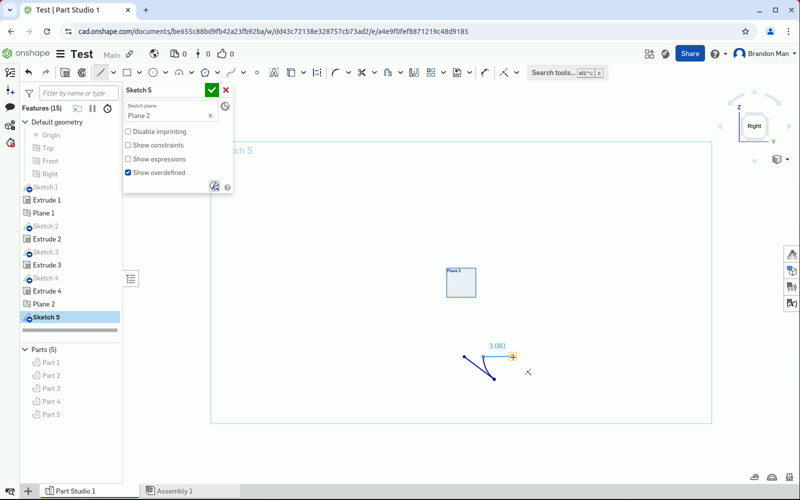
key_down(shift)
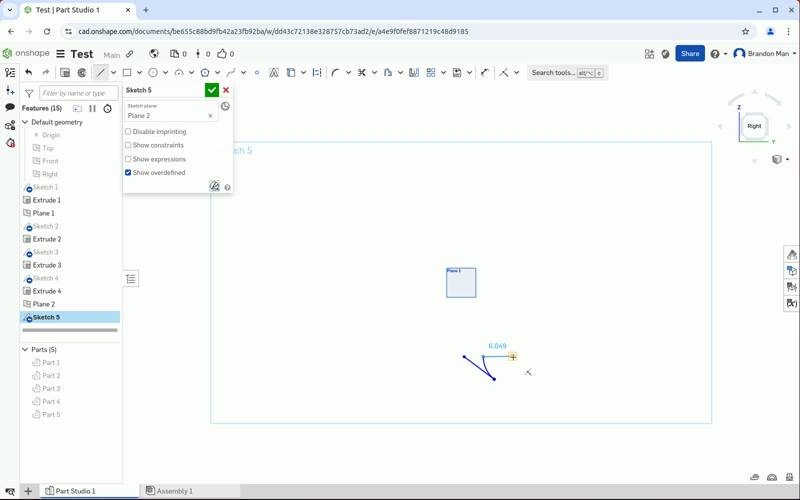
mouse_move(464, 356)
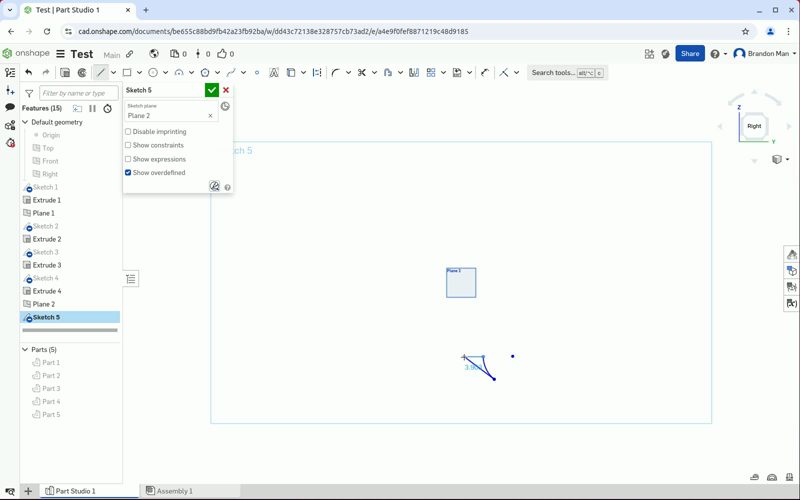
key_up(shift)
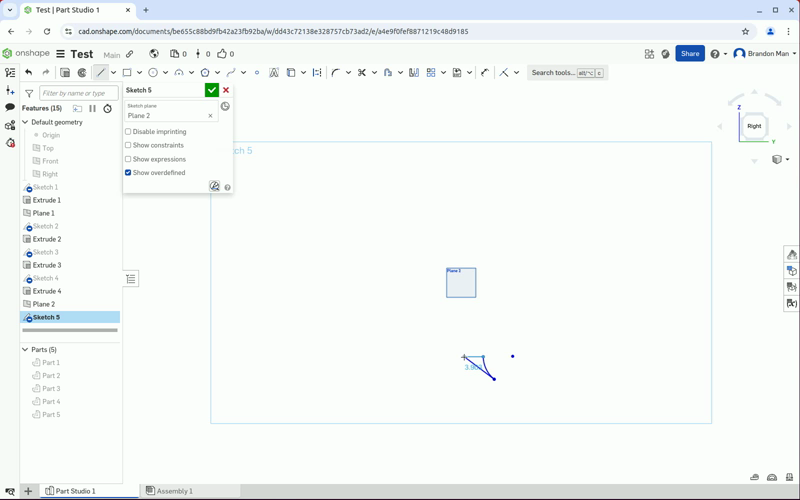
click(464, 356)
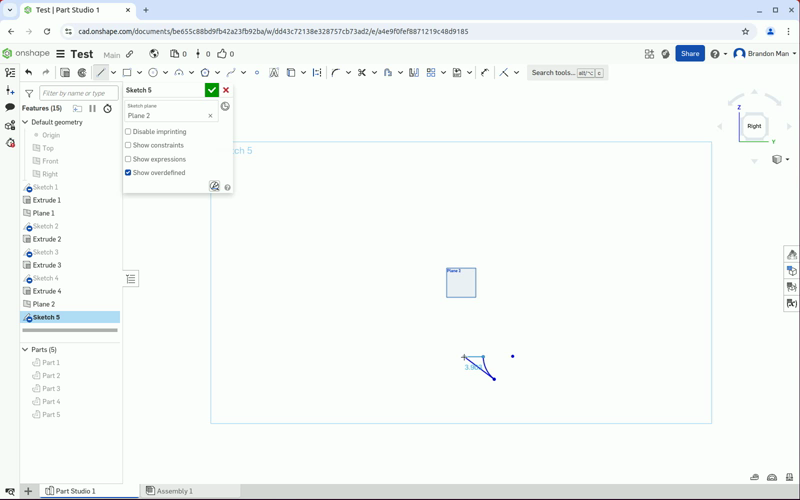
key(esc)
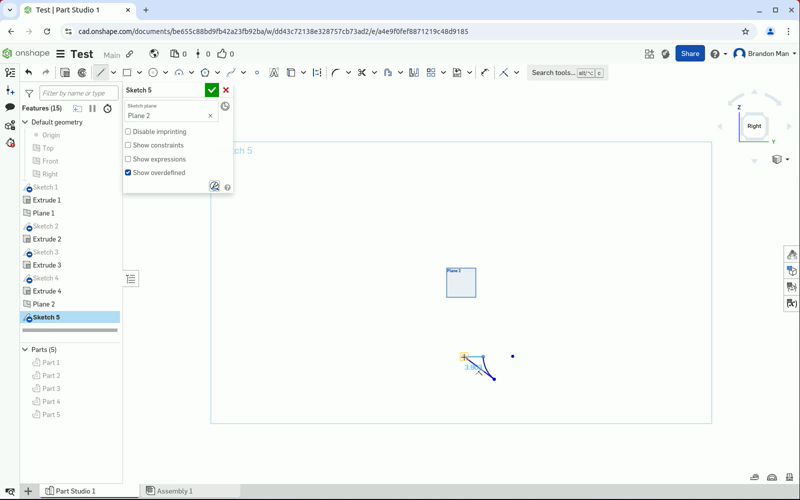
mouse_move(483, 364)
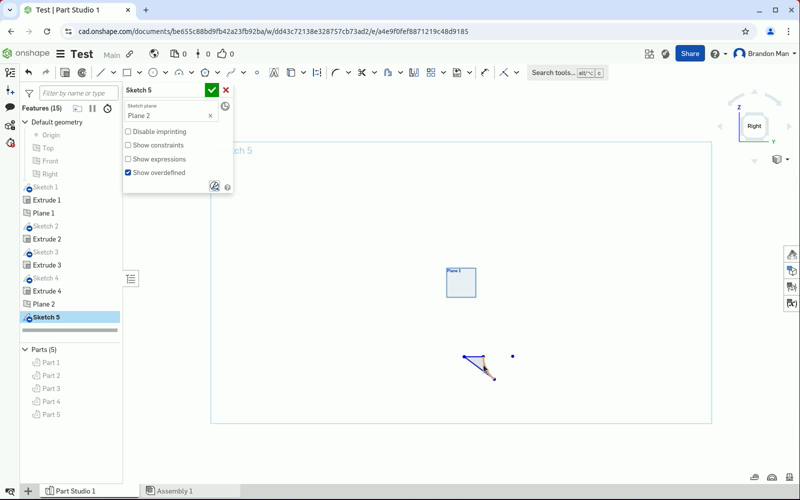
scroll(6)
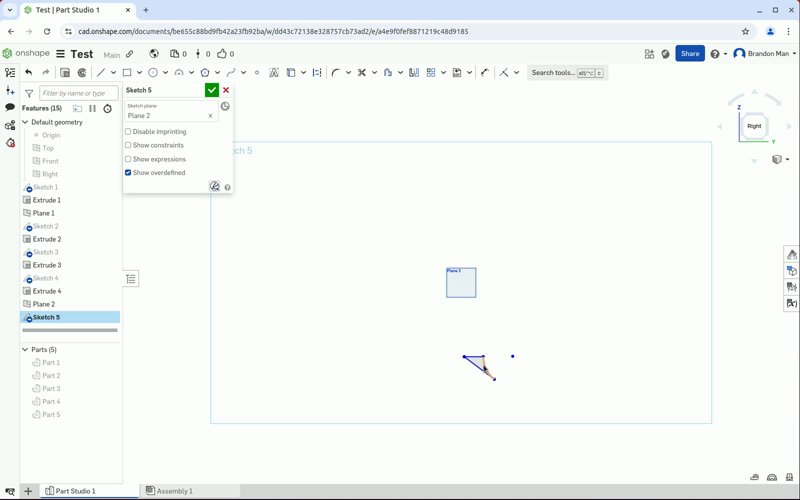
scroll(6)
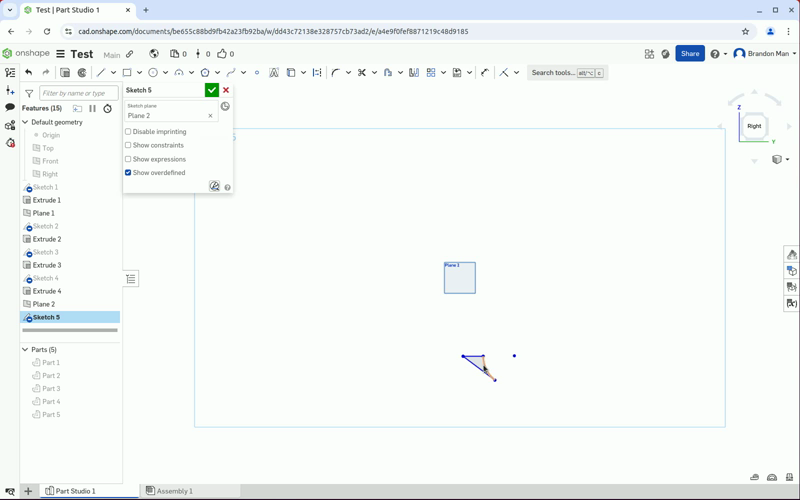
scroll(6)
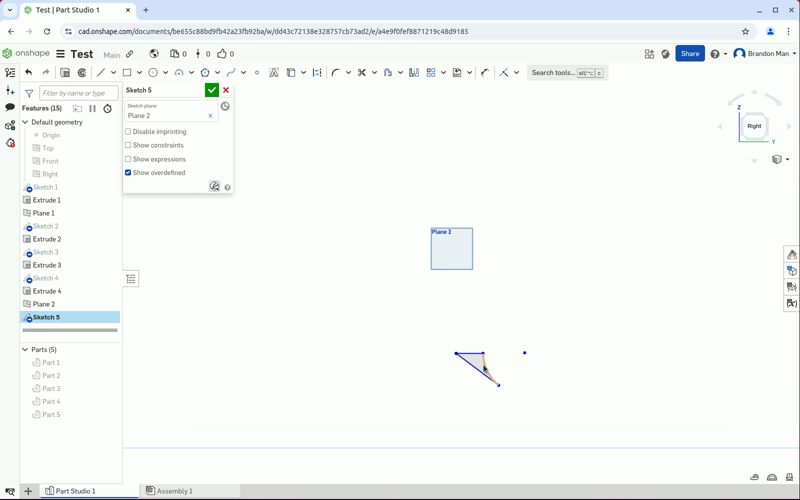
scroll(6)
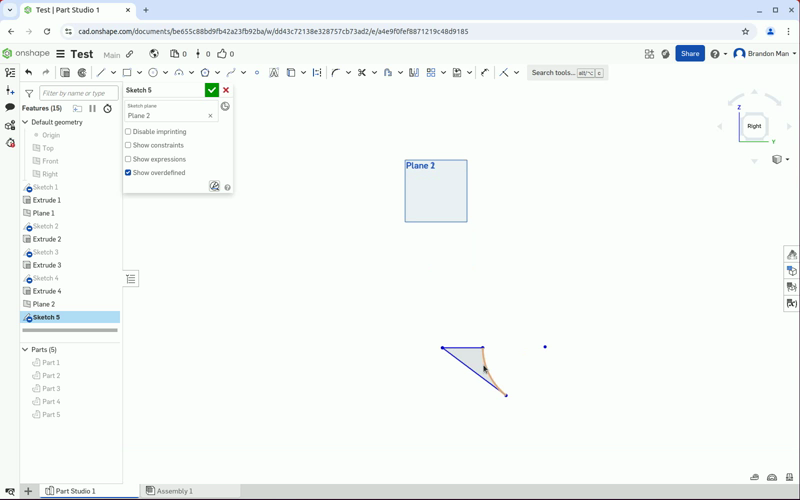
scroll(6)
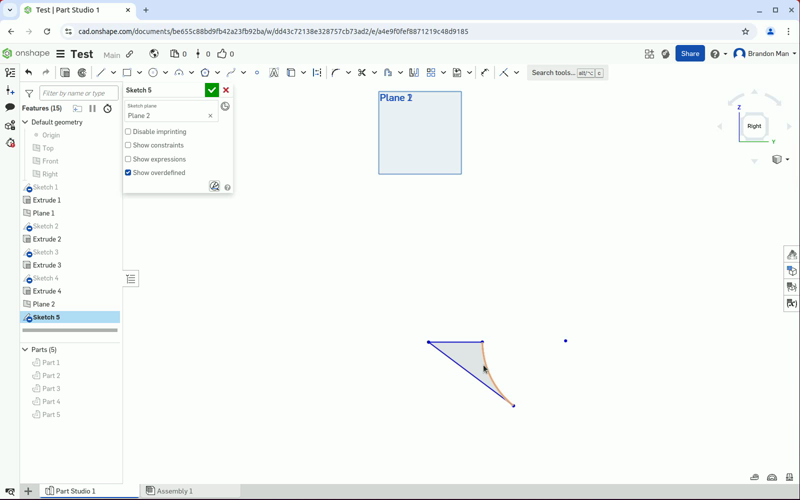
scroll(6)
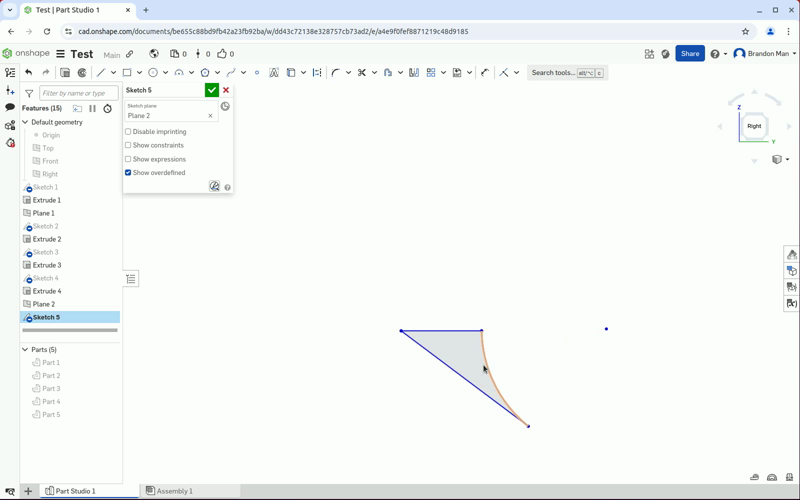
scroll(6)
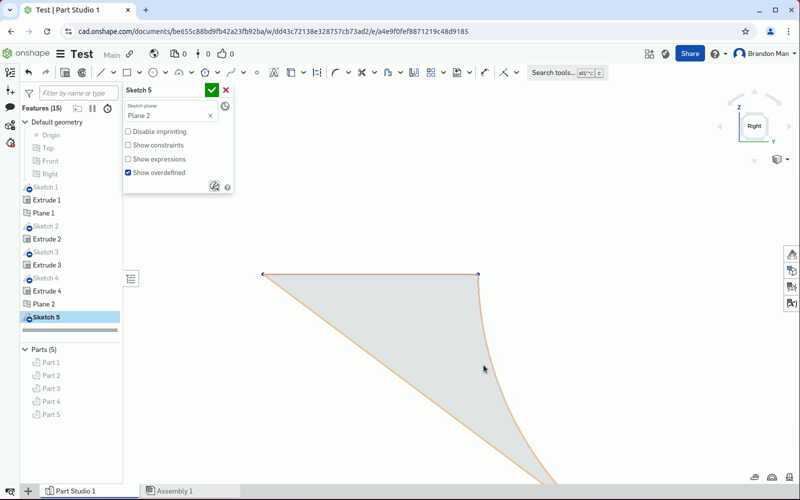
click(483, 364)
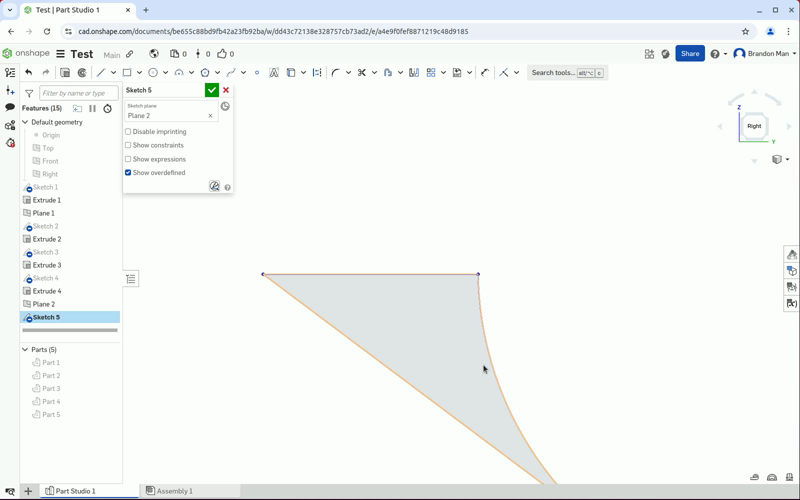
scroll(-6)
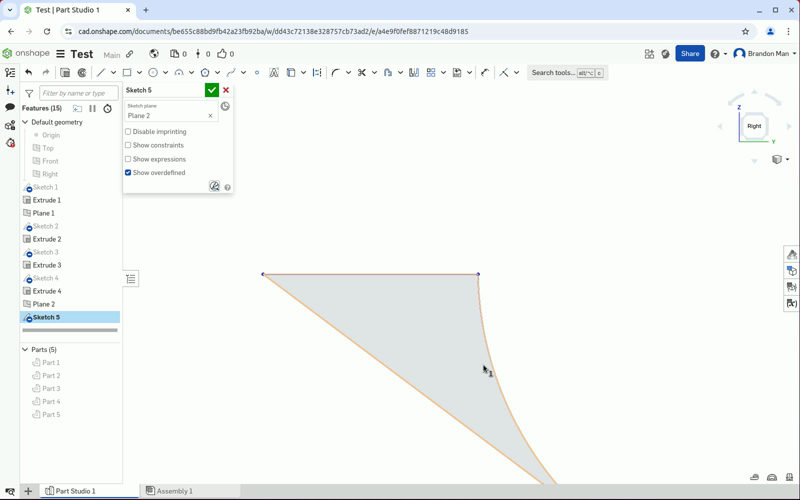
scroll(-6)
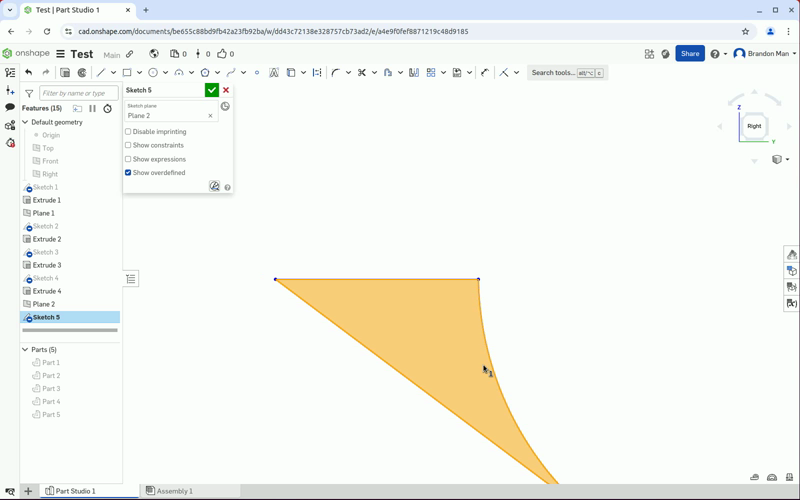
scroll(-6)
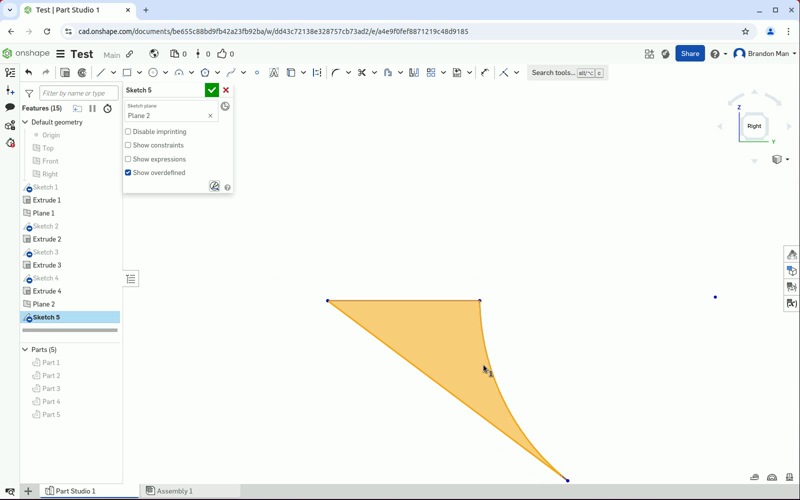
scroll(-6)
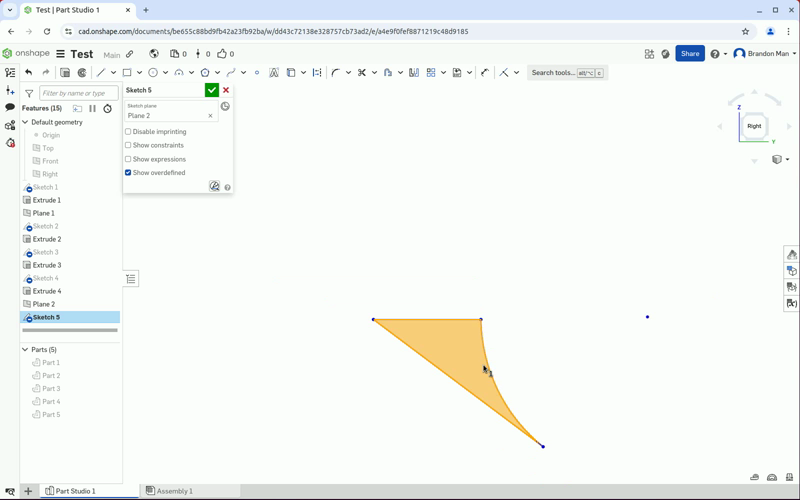
scroll(-6)
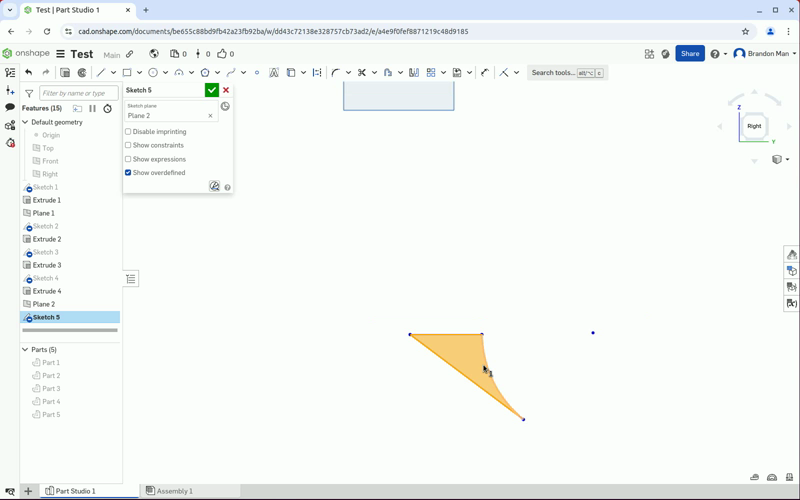
scroll(-6)
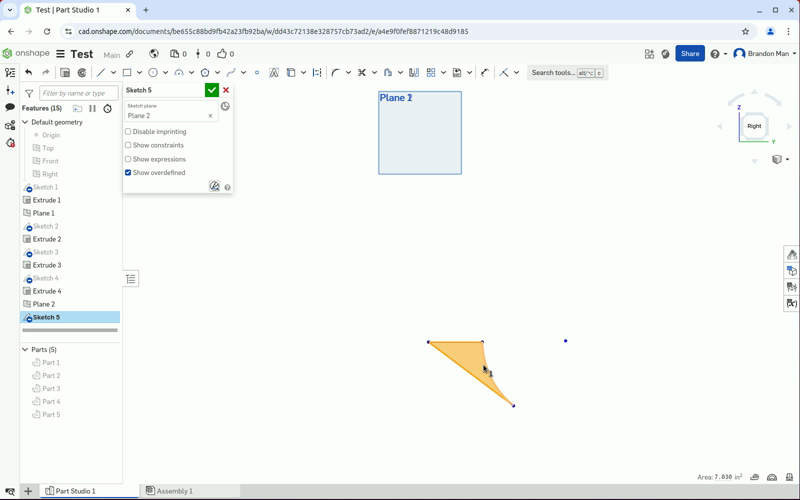
scroll(-6)
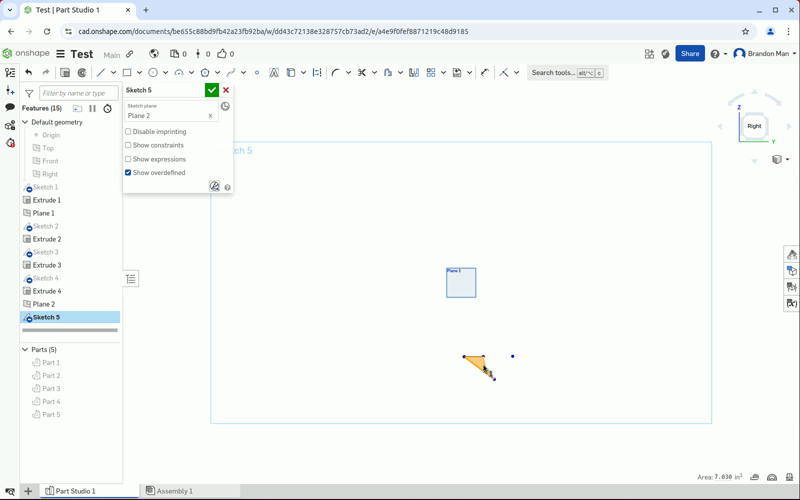
mouse_move(73, 352)
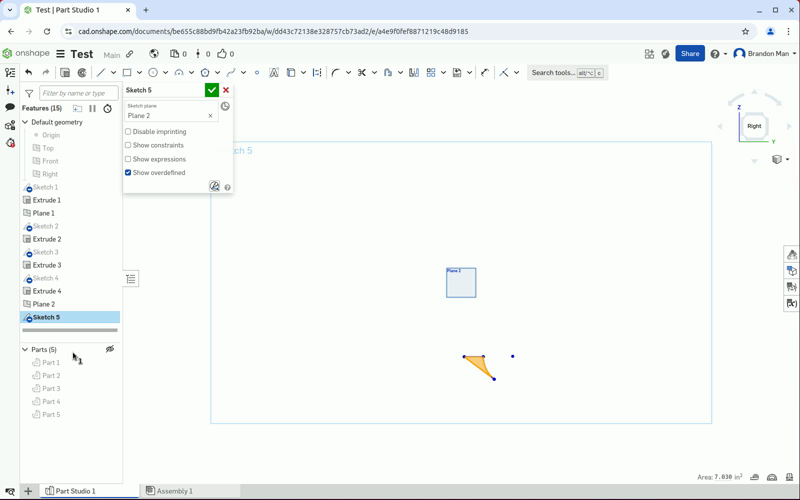
key(shift+y)
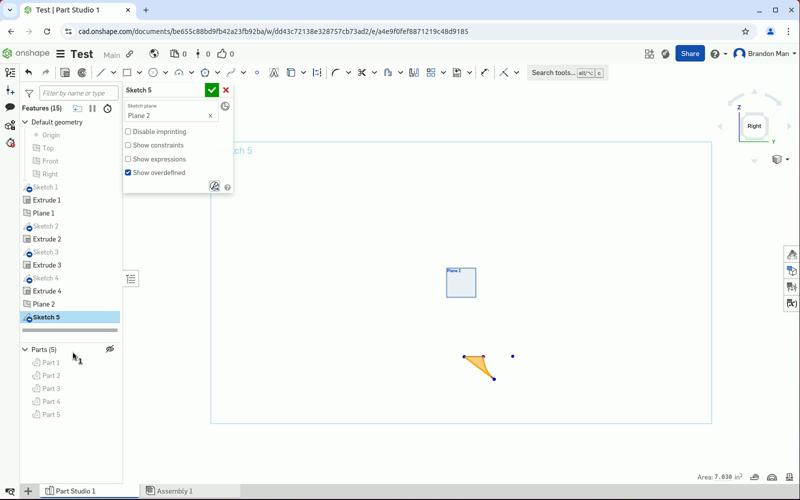
key(shift+e)
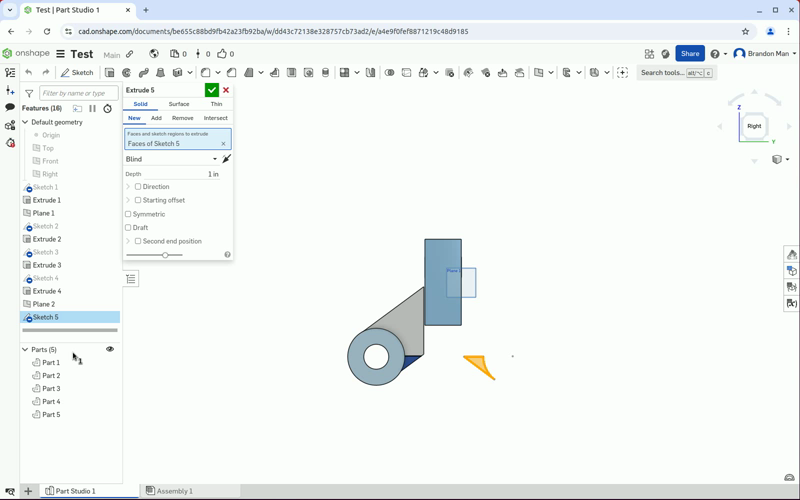
mouse_move(143, 106)
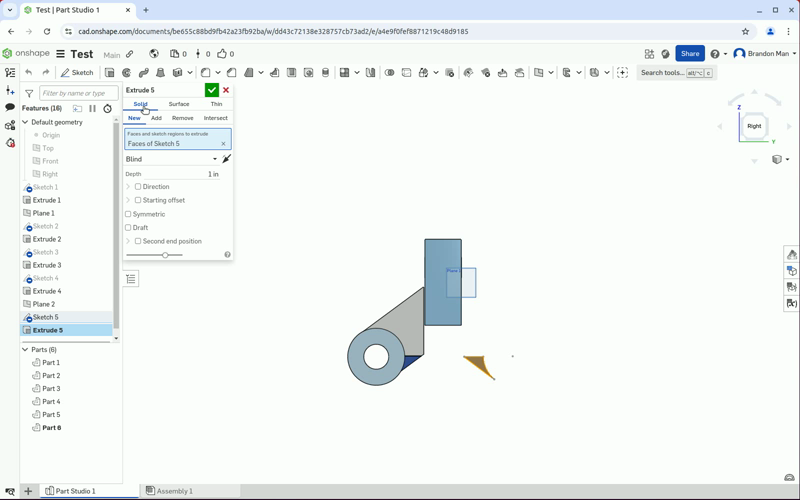
click(143, 106)
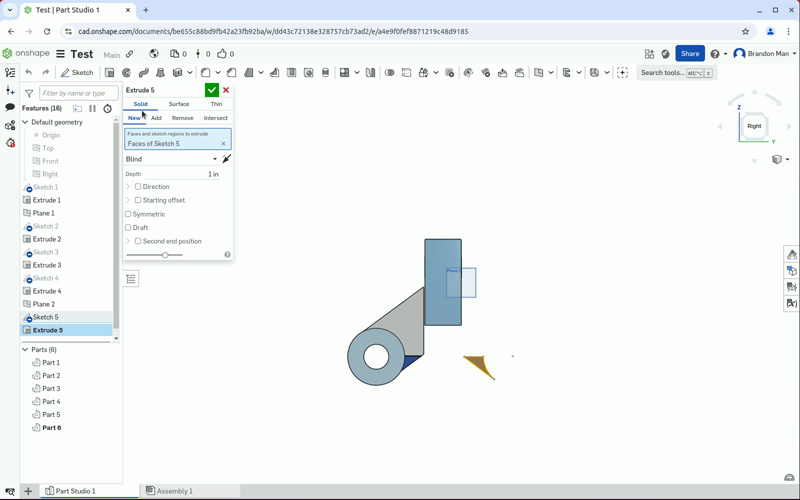
mouse_move(137, 120)
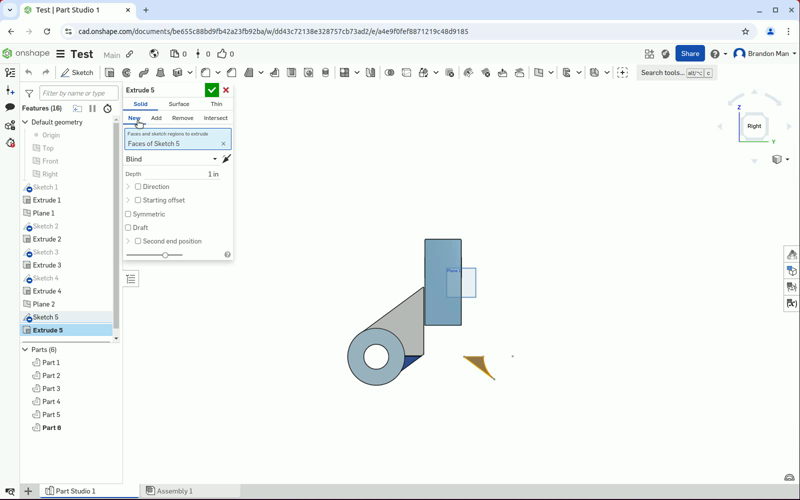
click(137, 120)
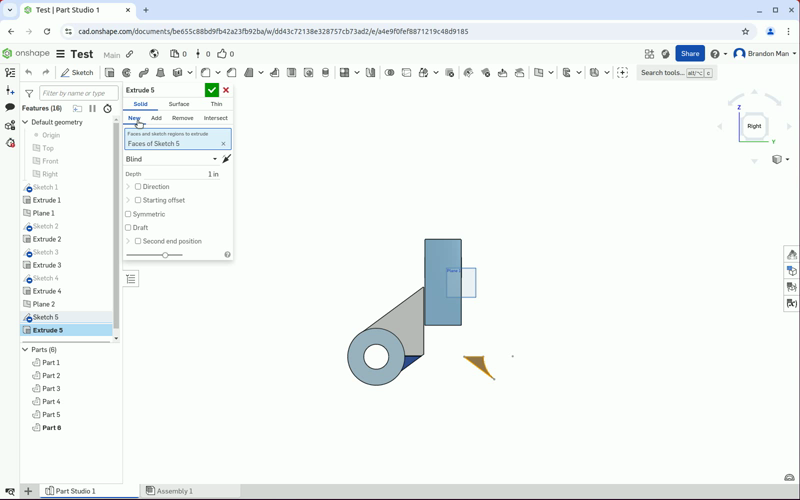
key(tab, 4)
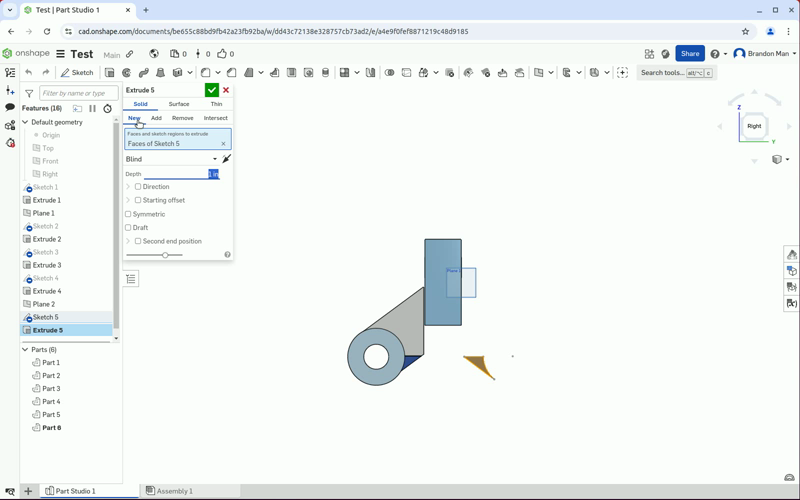
text(-5.055)
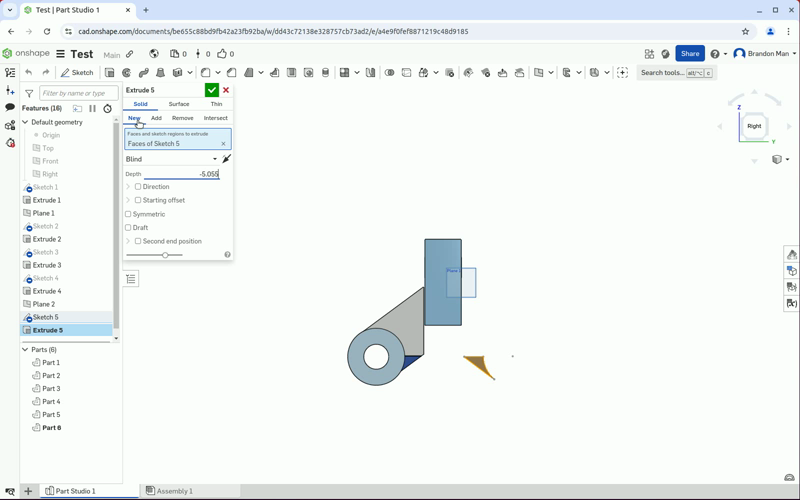
key(enter)
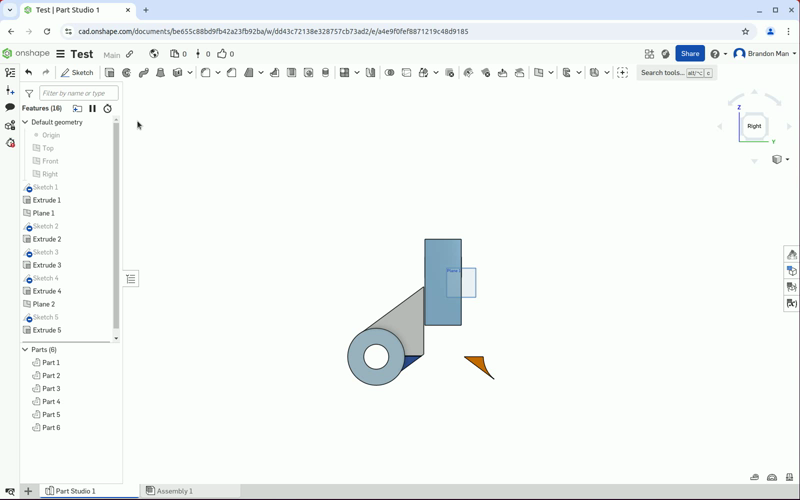
key(shift+h)
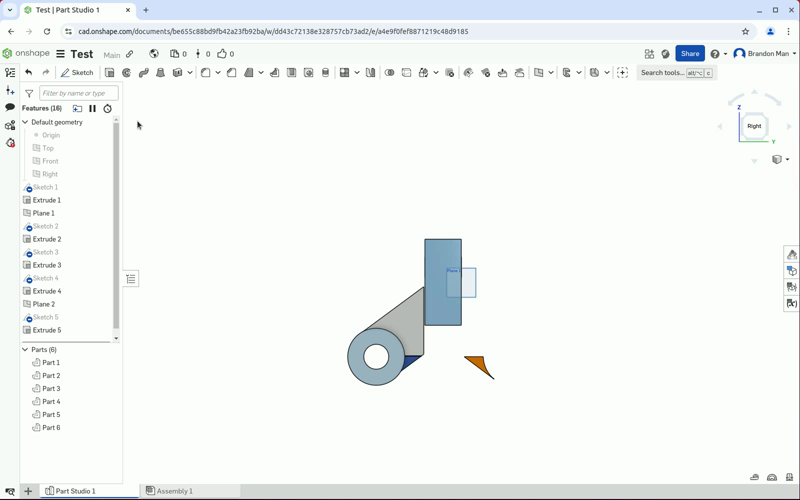
key(shift+h)
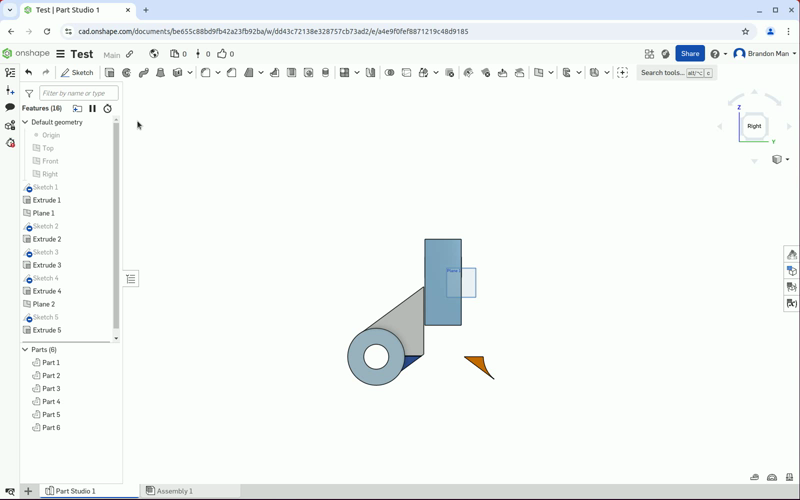
mouse_move(69, 189)
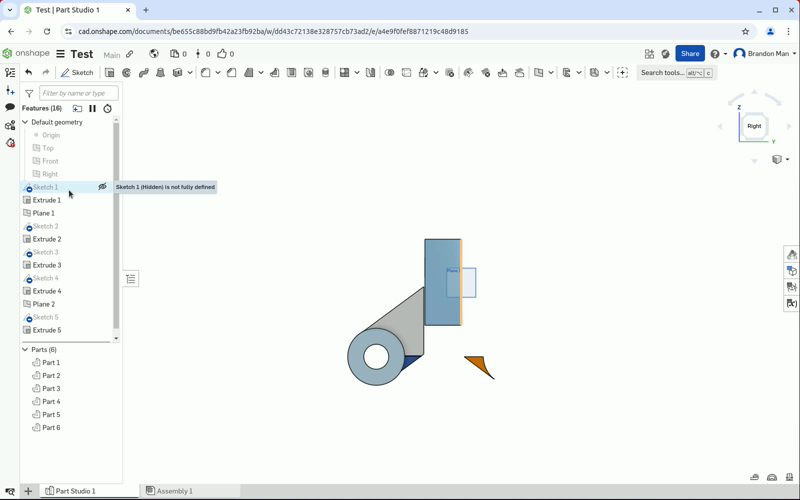
click(69, 189)
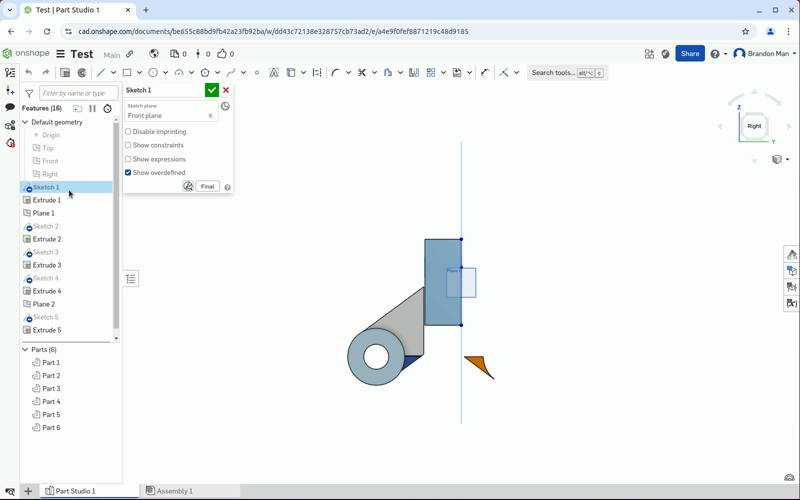
mouse_move(229, 92)
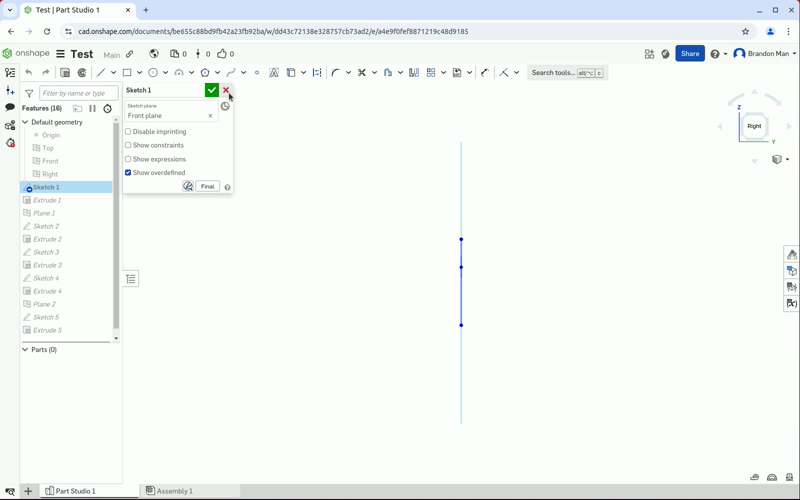
click(229, 92)
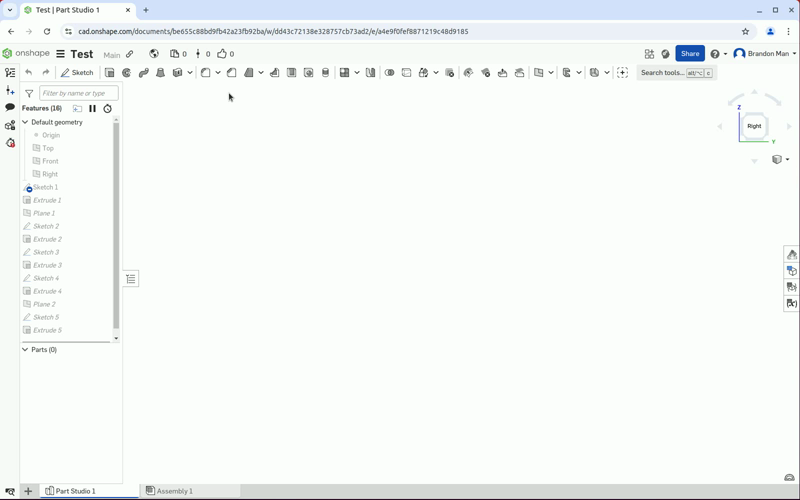
key(shift+s)
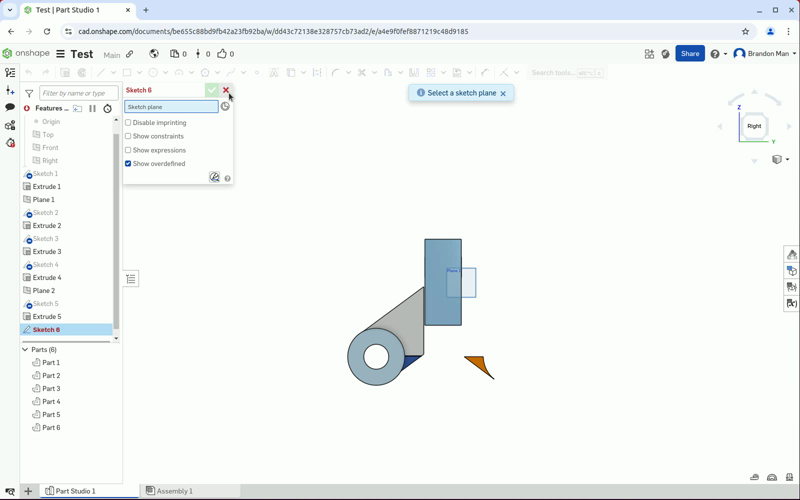
mouse_move(69, 293)
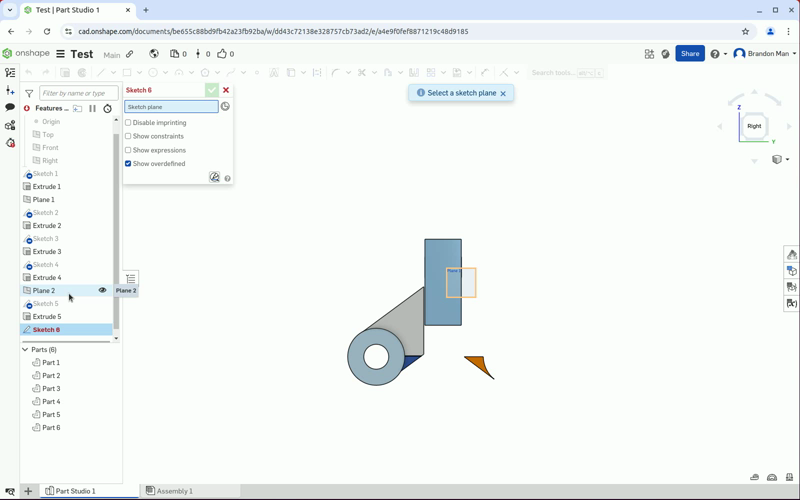
click(69, 293)
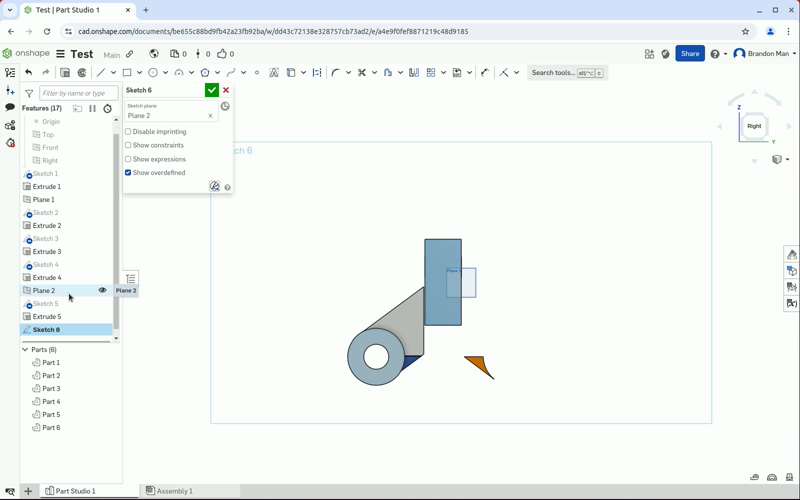
mouse_move(73, 352)
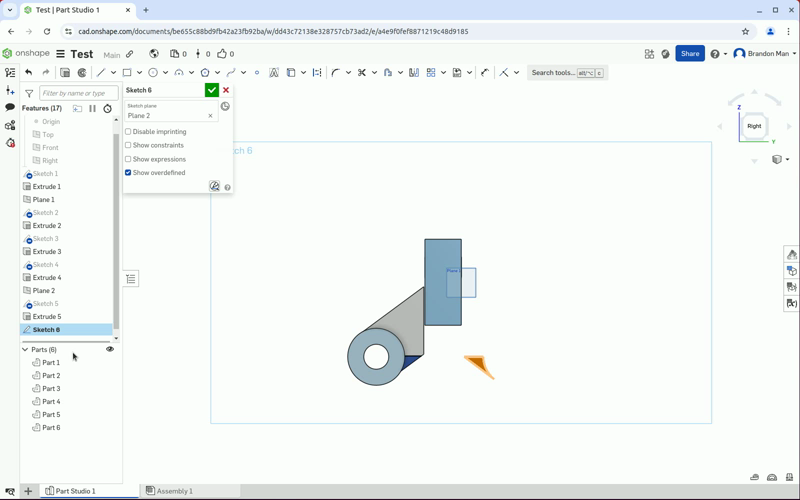
key(y)
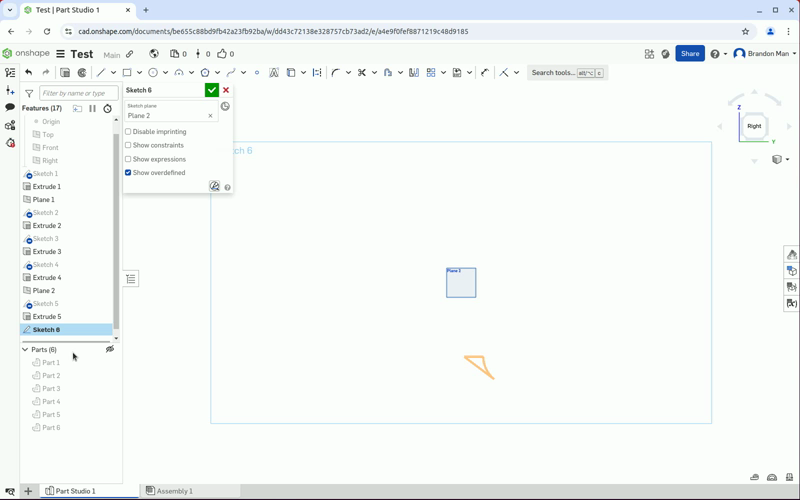
key(l)
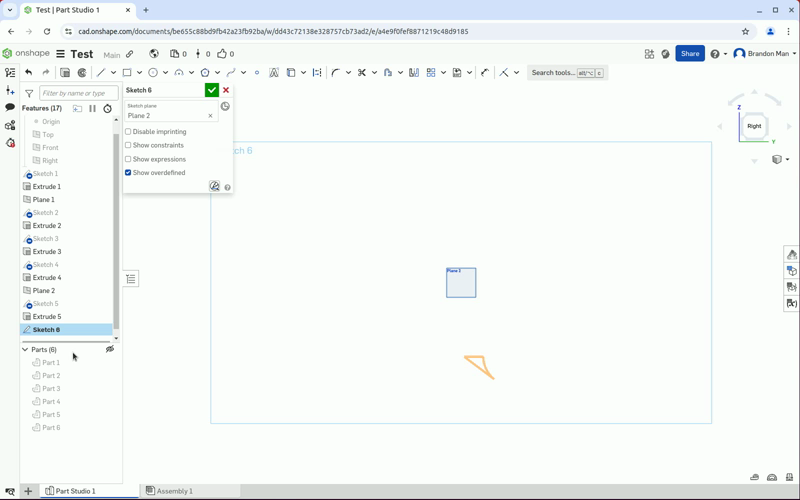
key_down(shift)
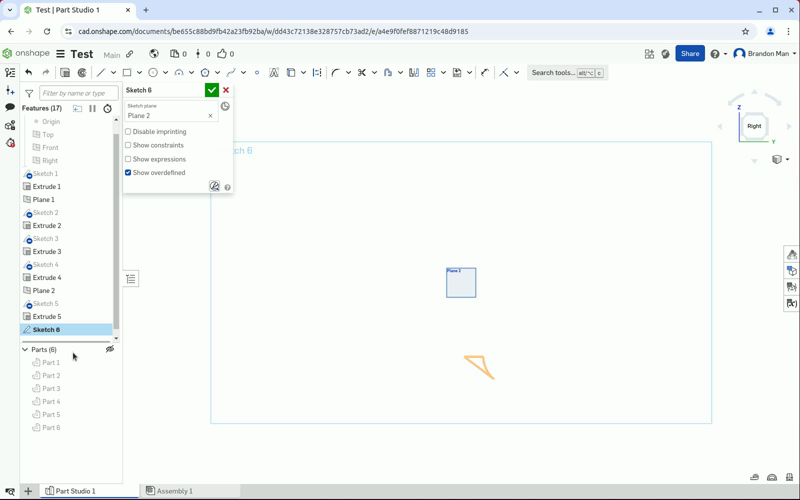
mouse_move(460, 354)
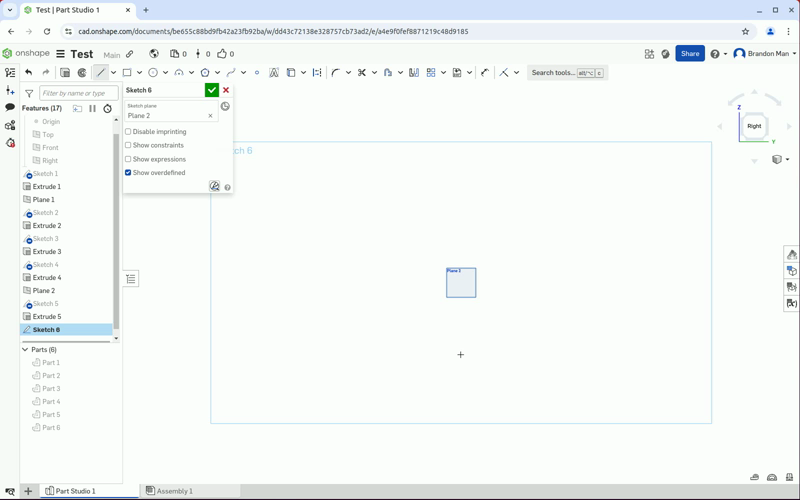
click(460, 354)
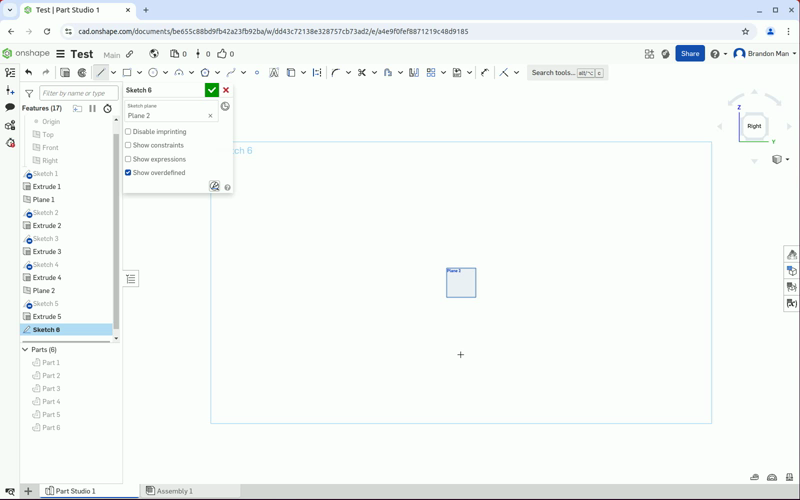
key_up(shift)
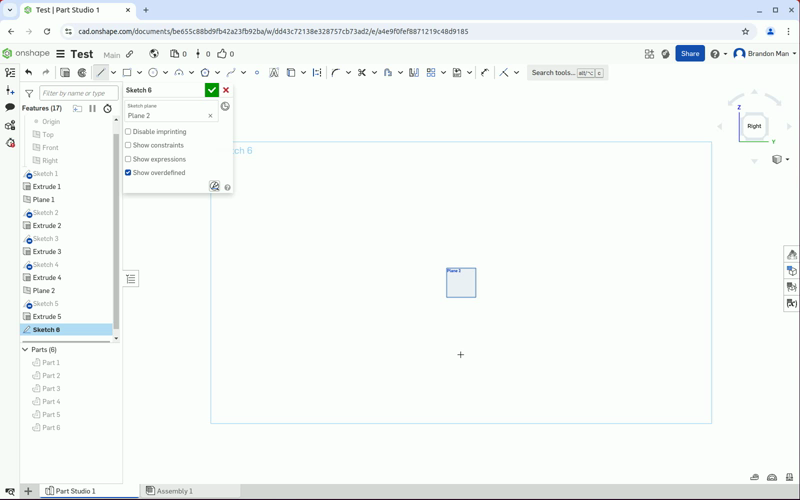
key_down(shift)
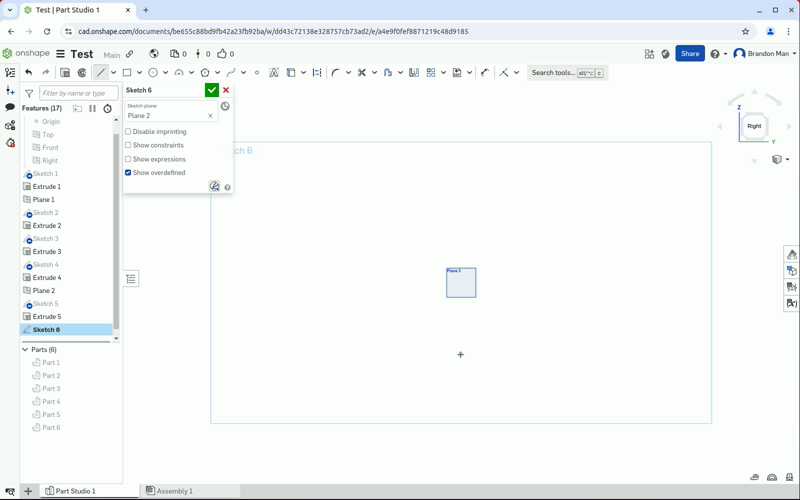
mouse_move(490, 354)
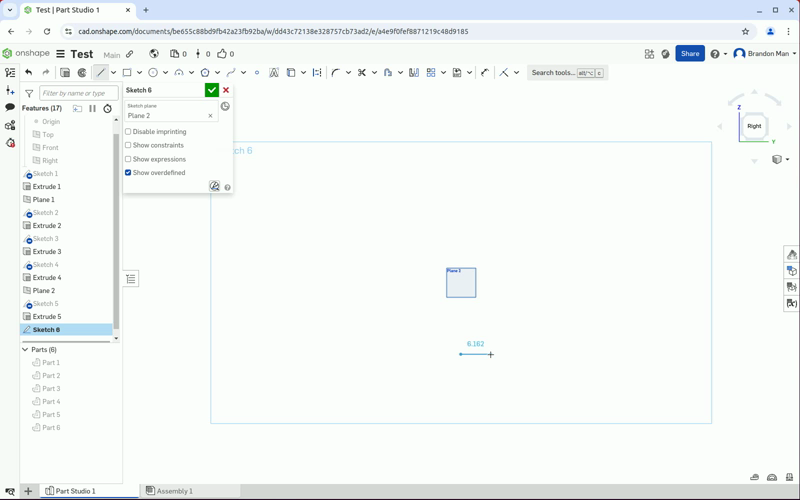
mouse_move(463, 356)
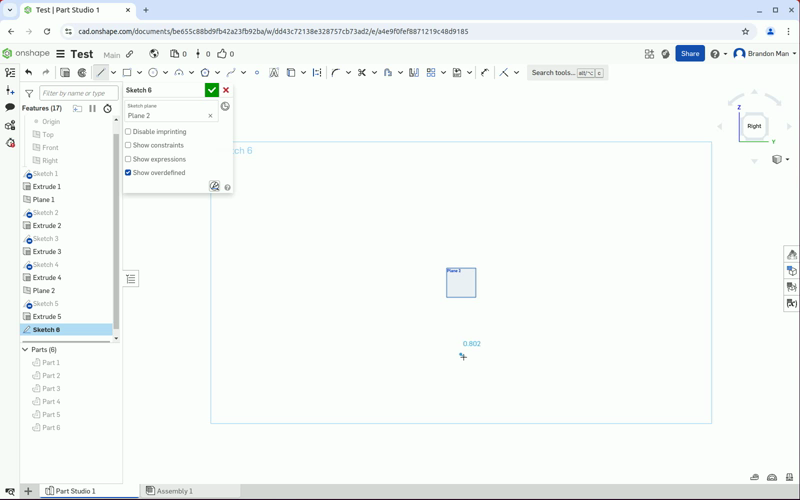
scroll(6)
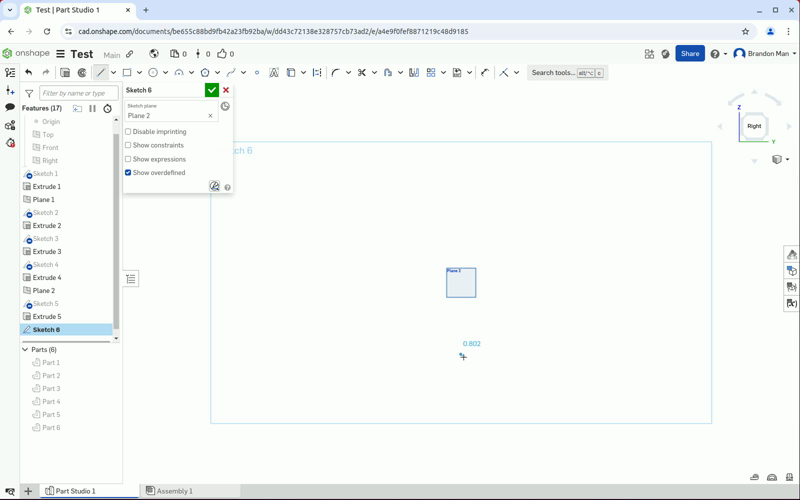
scroll(6)
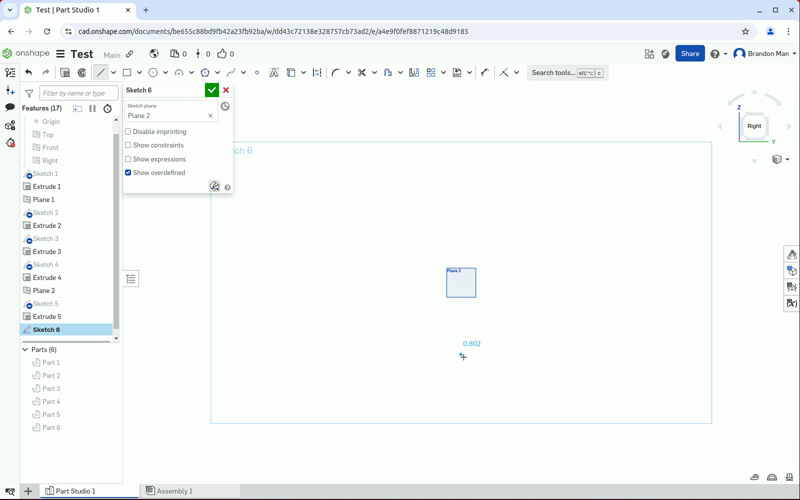
scroll(6)
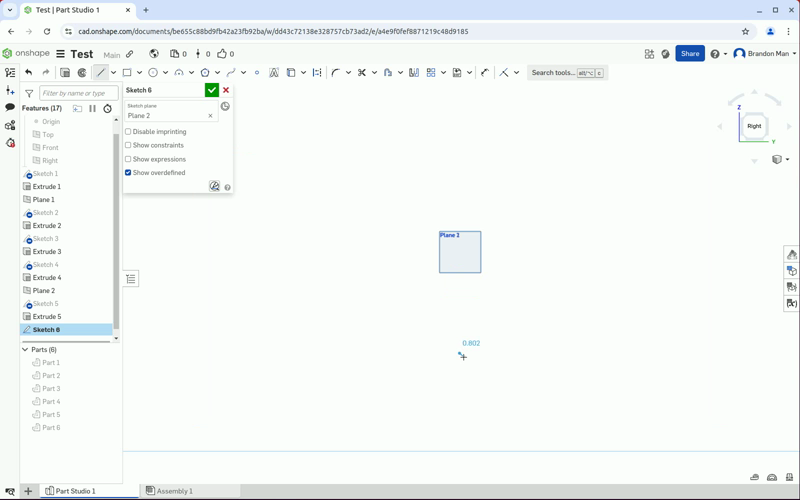
scroll(6)
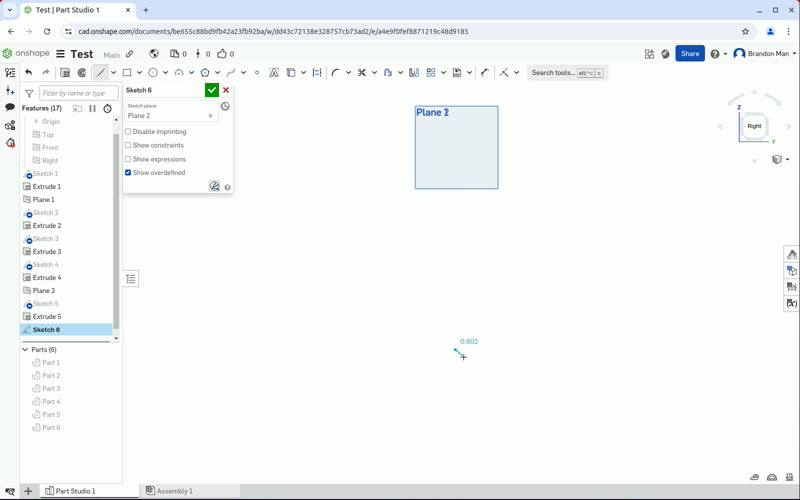
scroll(6)
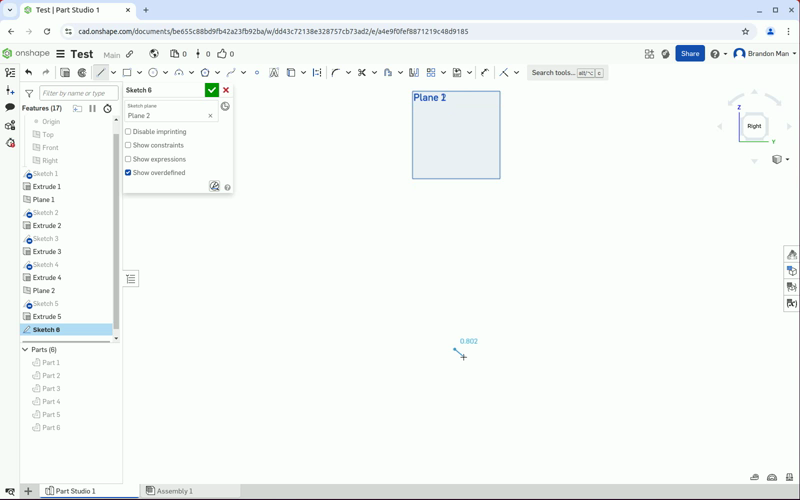
scroll(6)
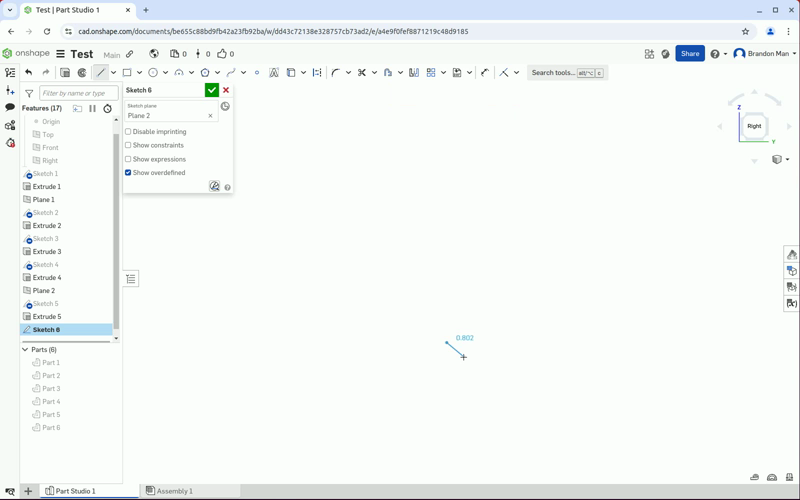
scroll(6)
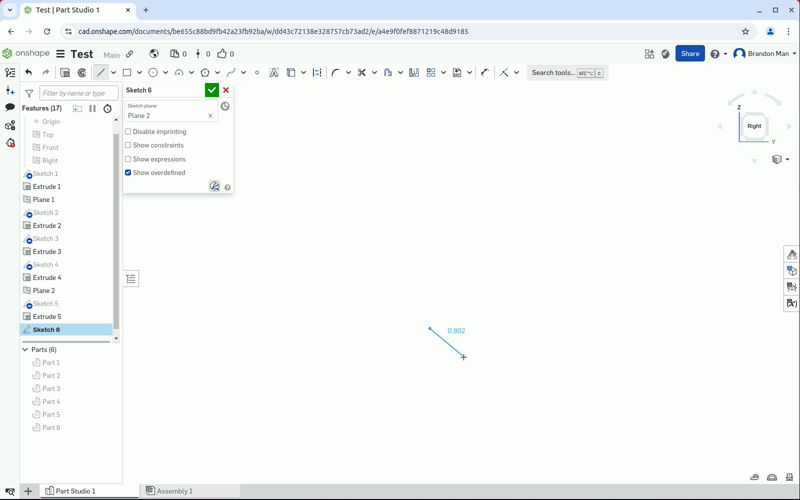
click(463, 356)
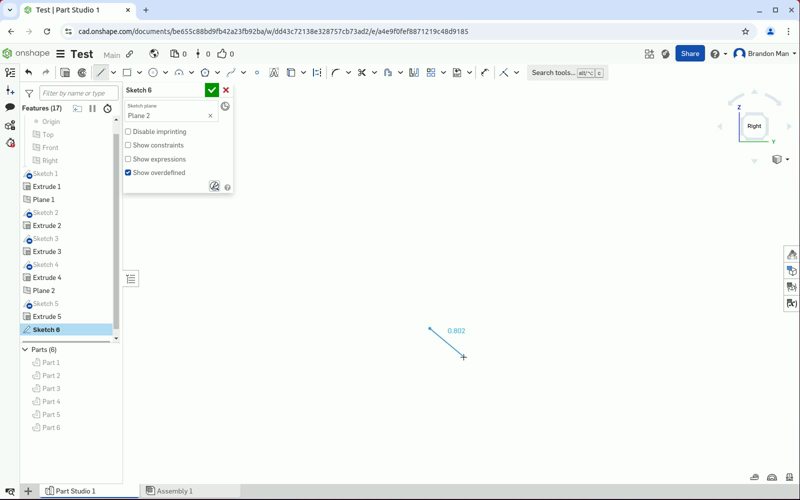
scroll(-6)
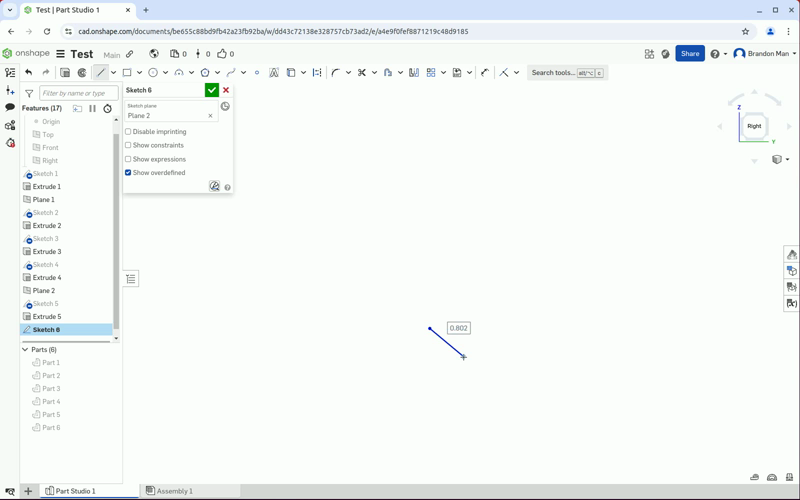
scroll(-6)
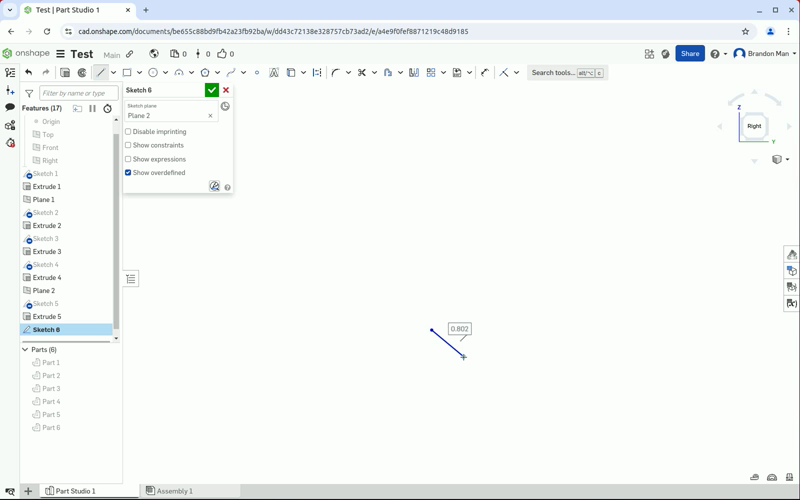
scroll(-6)
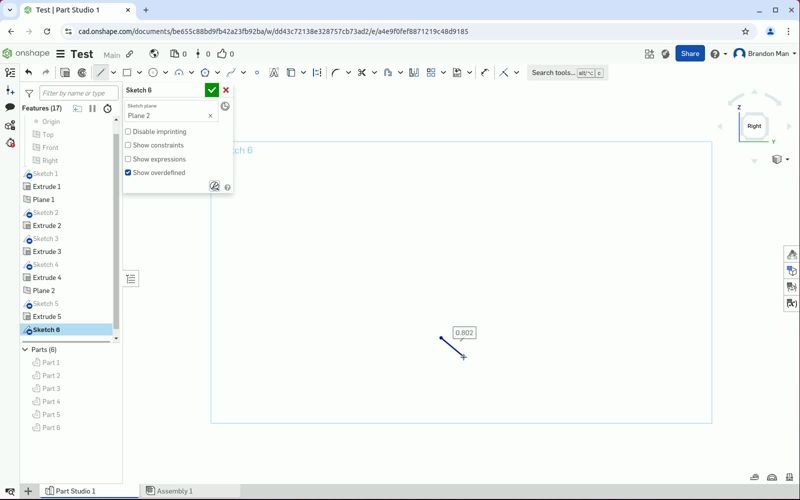
scroll(-6)
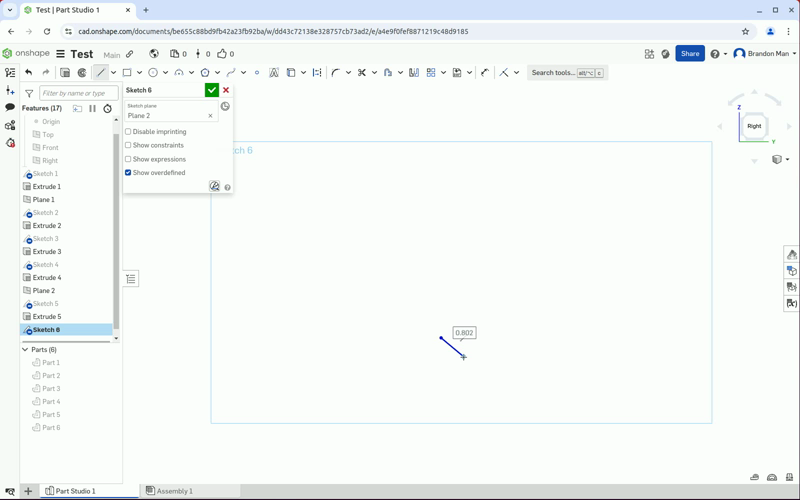
scroll(-6)
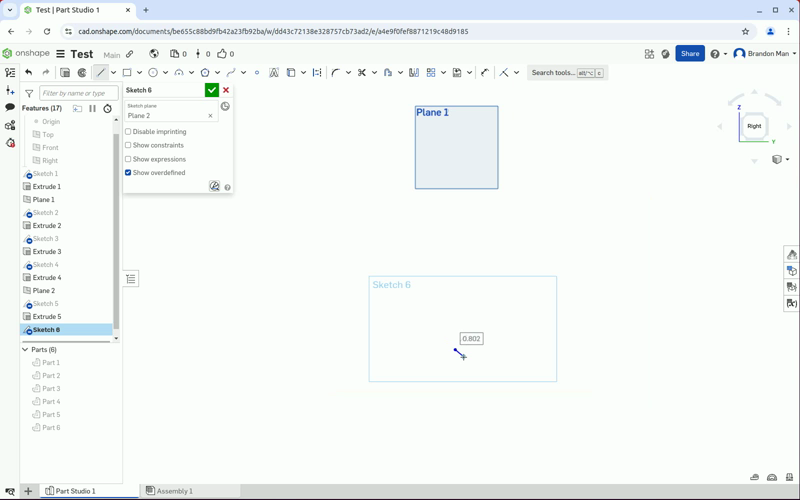
scroll(-6)
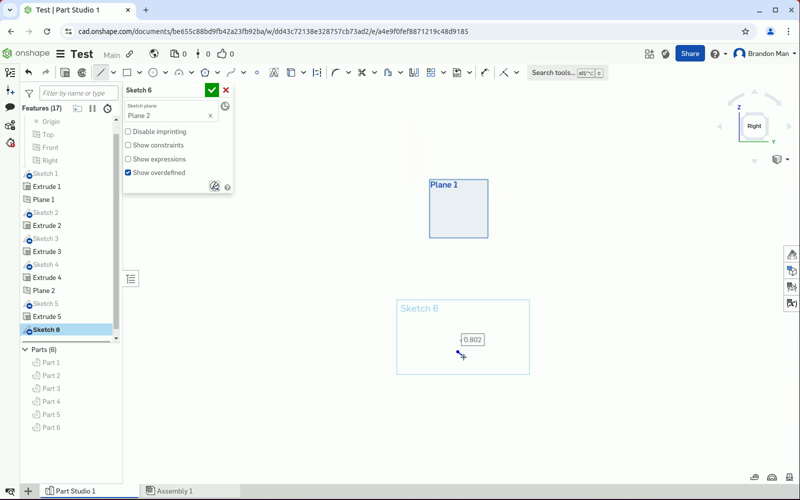
scroll(-6)
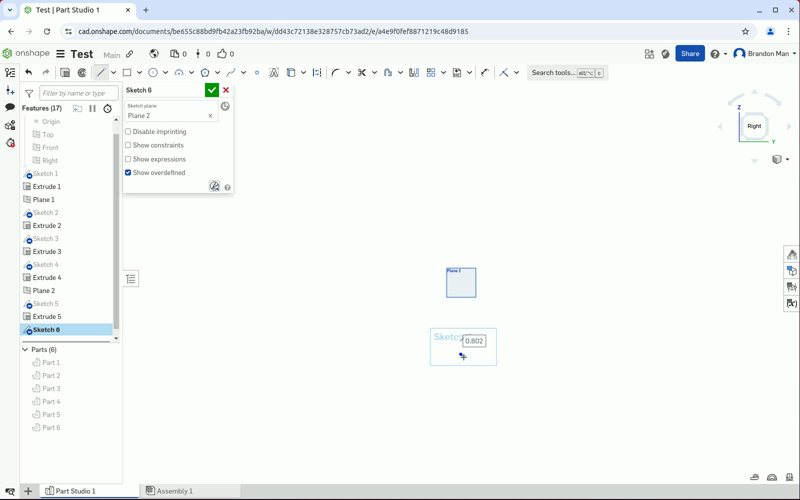
key_up(shift)
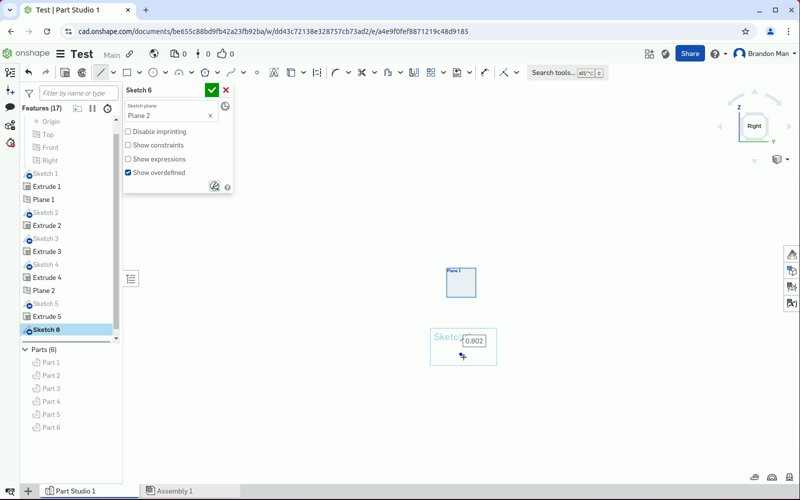
key_down(shift)
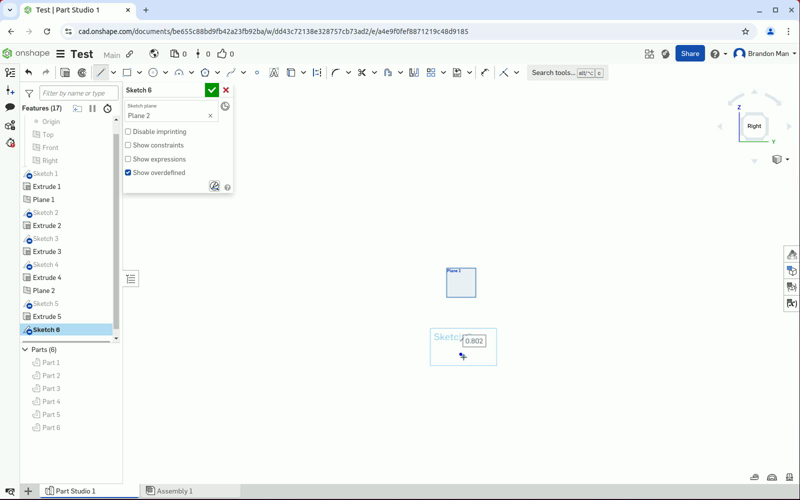
mouse_move(493, 356)
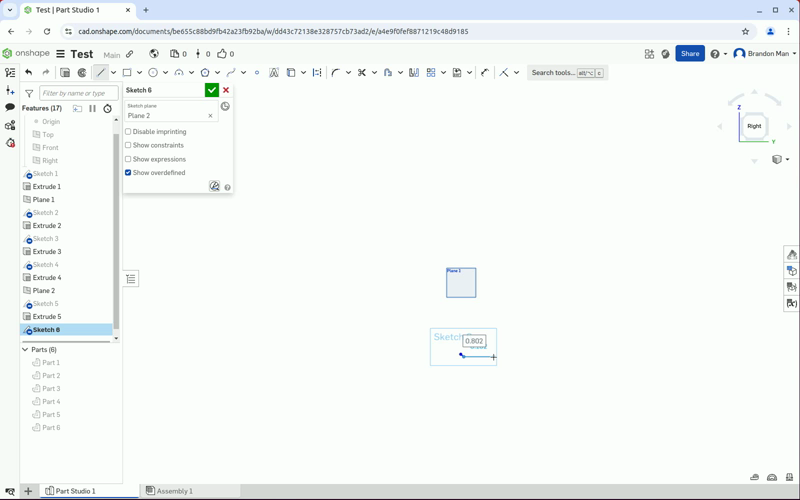
mouse_move(482, 356)
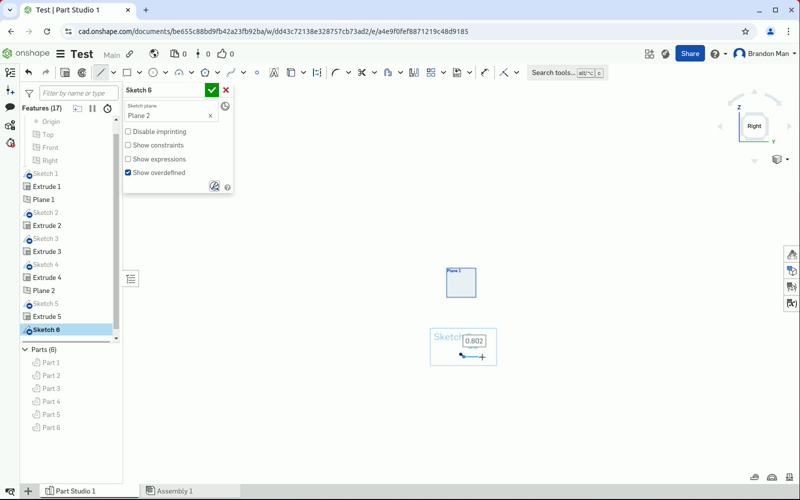
click(482, 356)
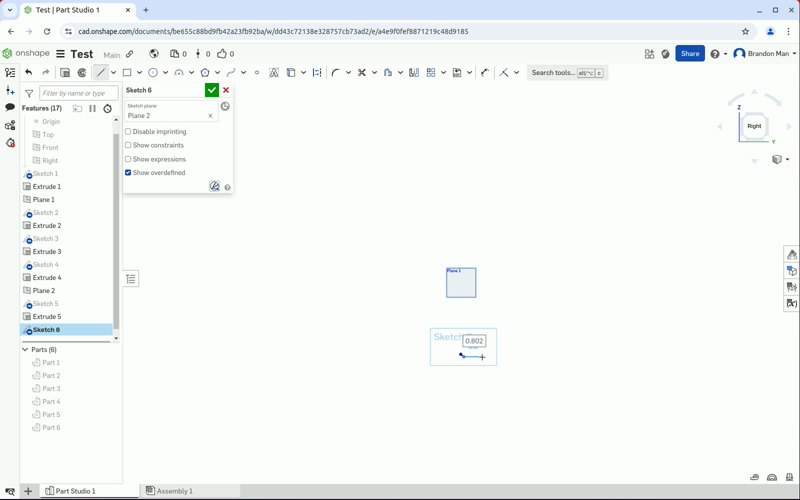
key_up(shift)
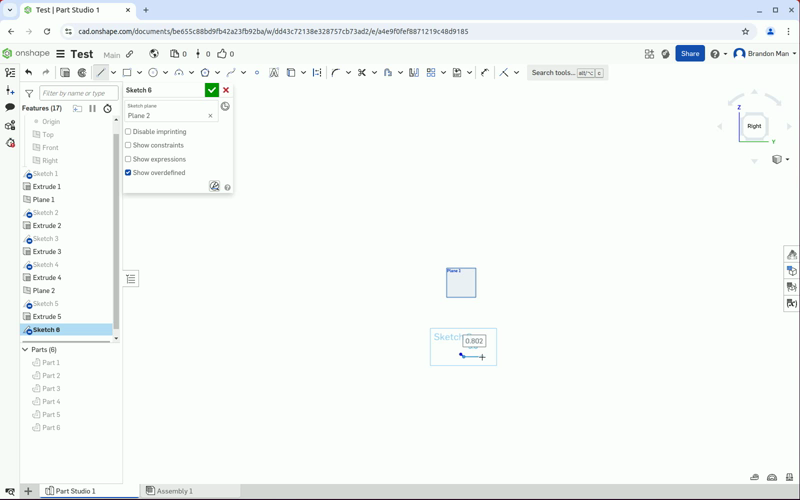
key(esc)
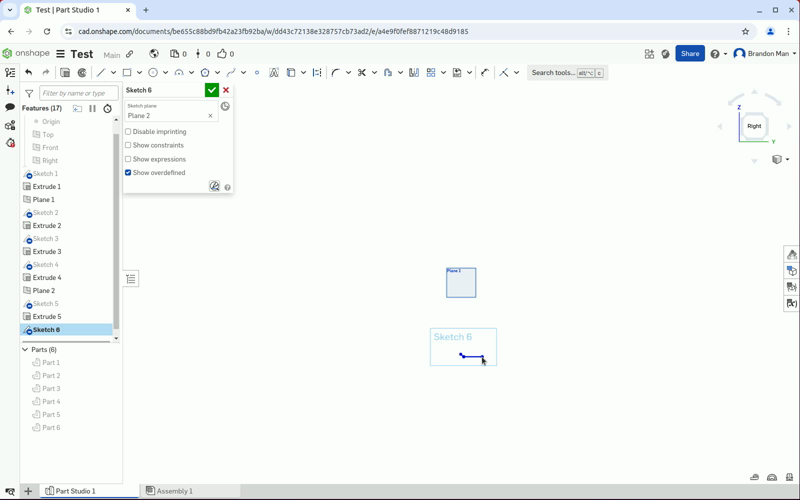
key(a)
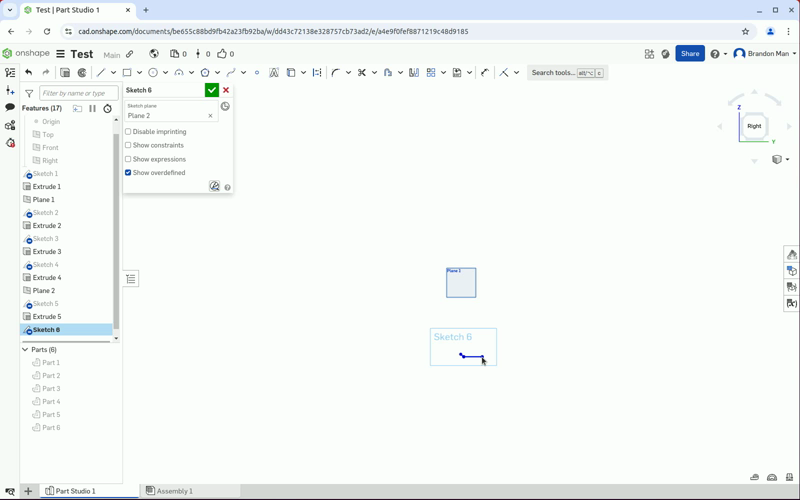
mouse_move(482, 356)
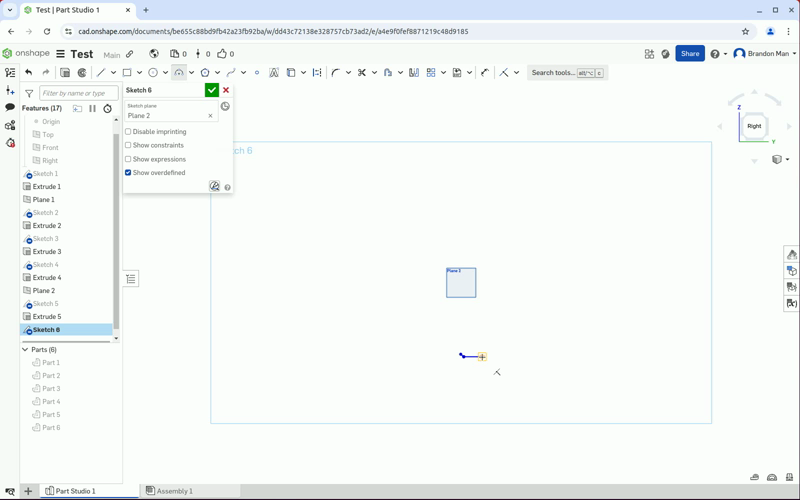
click(482, 356)
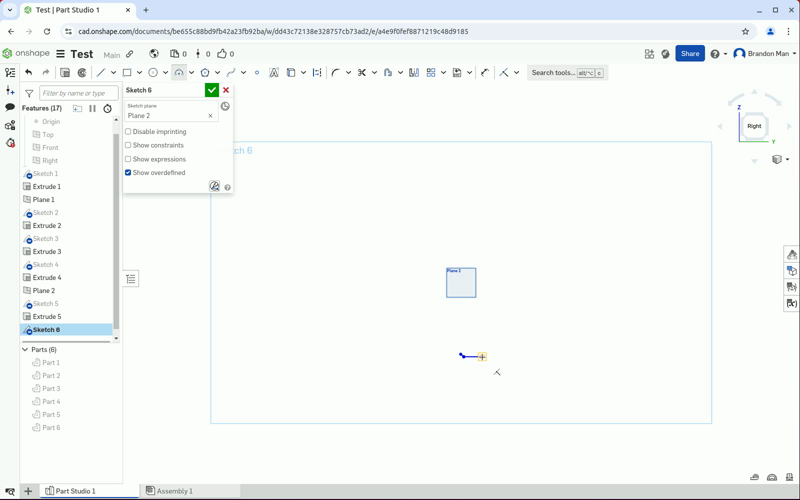
key_down(shift)
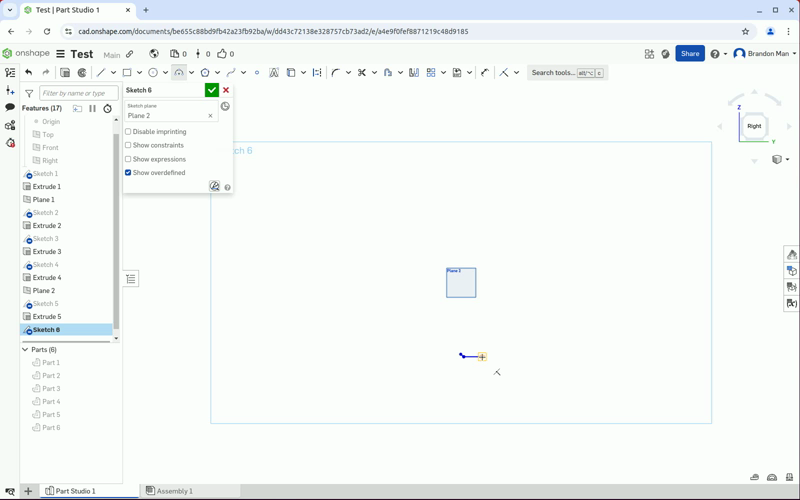
mouse_move(526, 334)
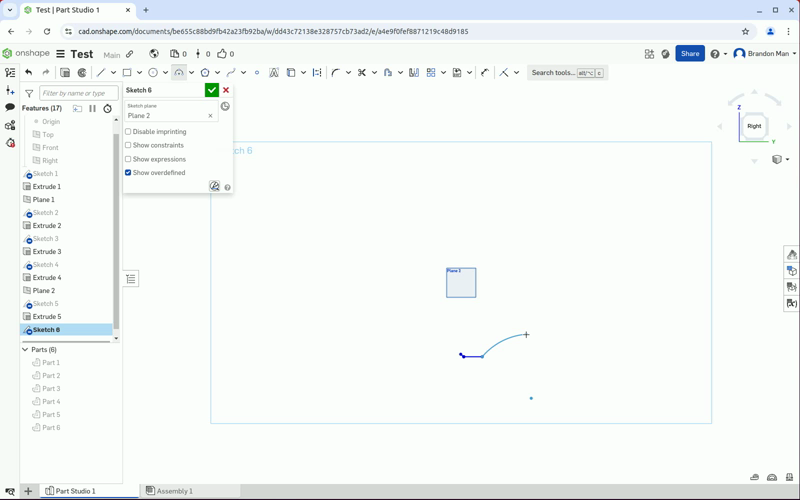
click(526, 334)
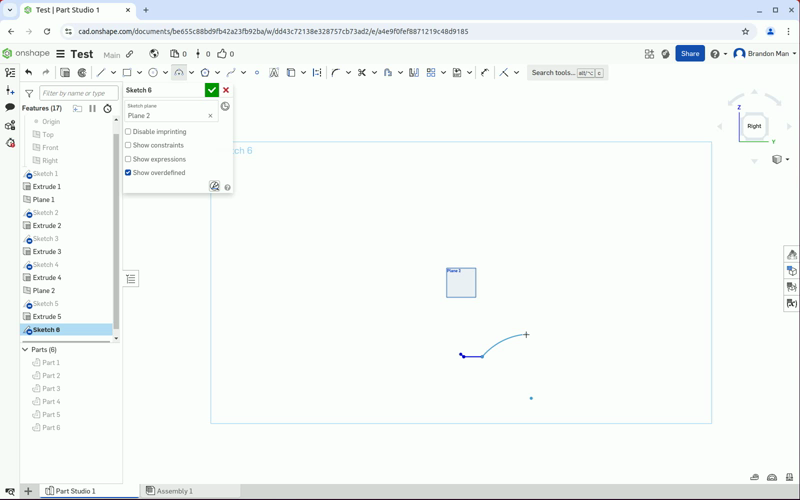
mouse_move(497, 331)
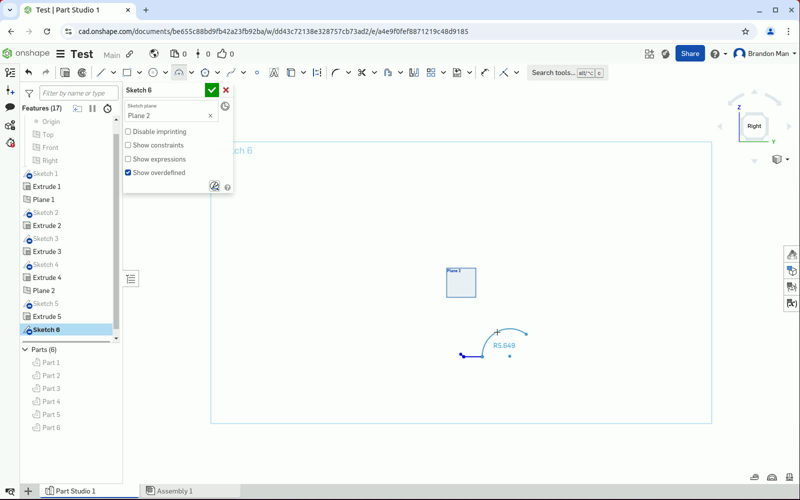
click(497, 331)
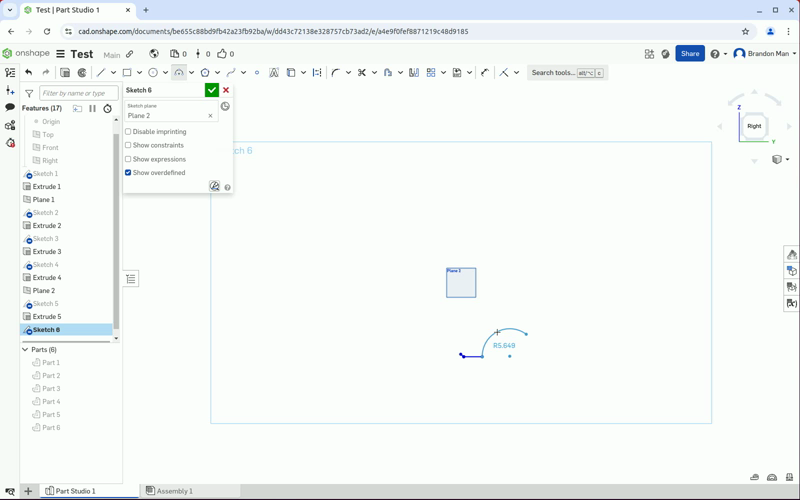
key_up(shift)
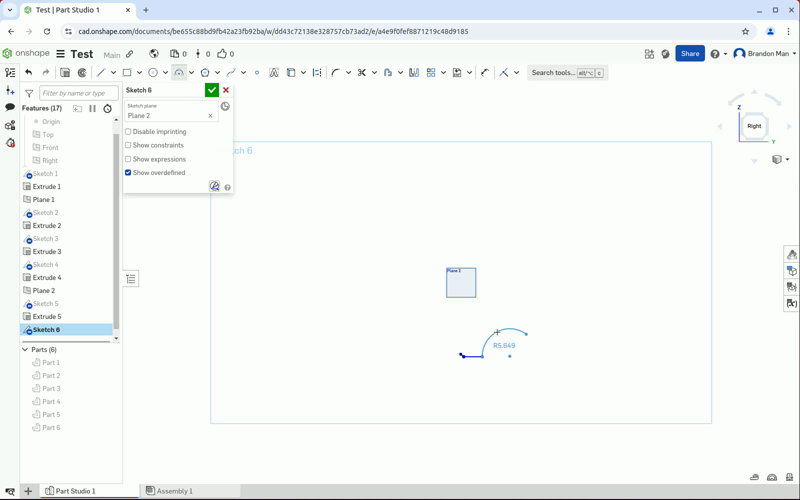
key(esc)
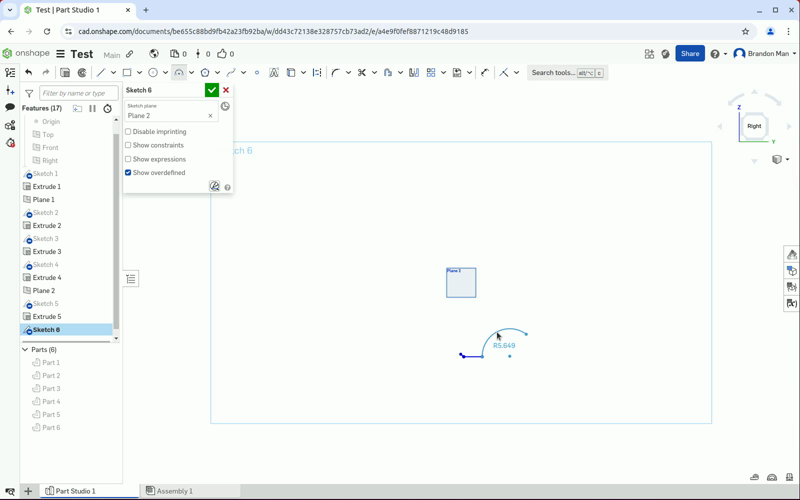
key(l)
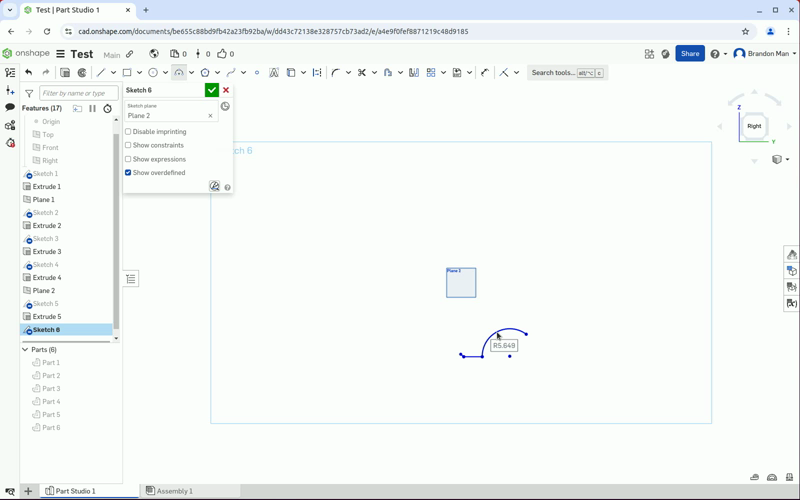
mouse_move(526, 334)
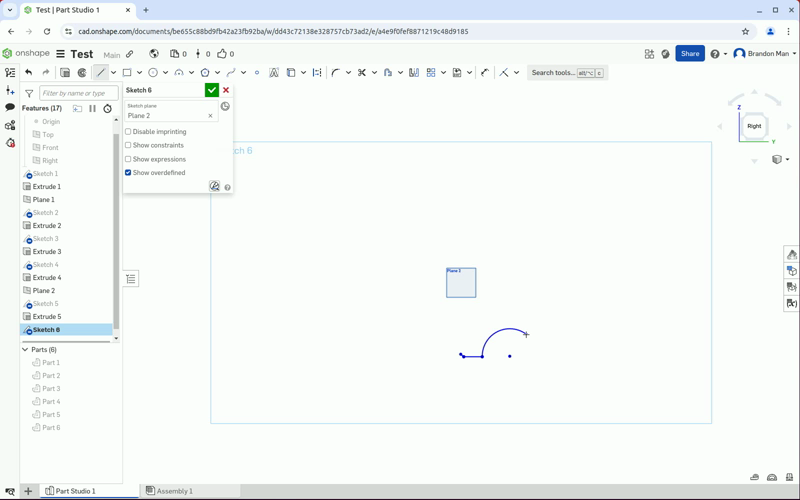
click(526, 334)
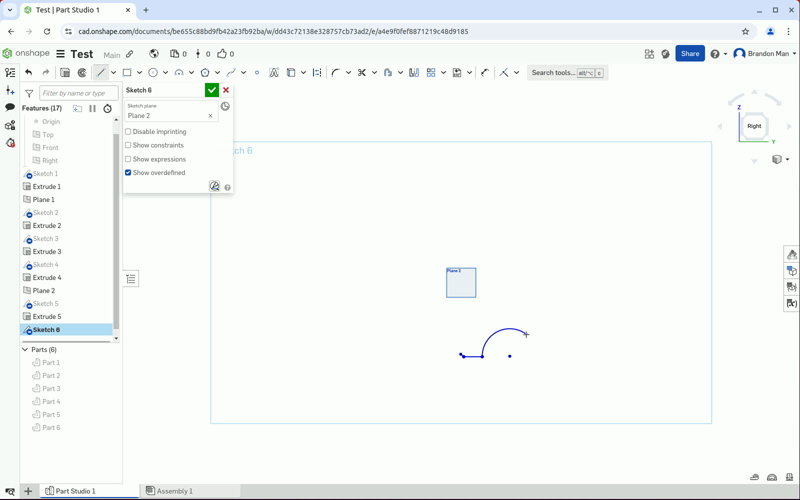
key_down(shift)
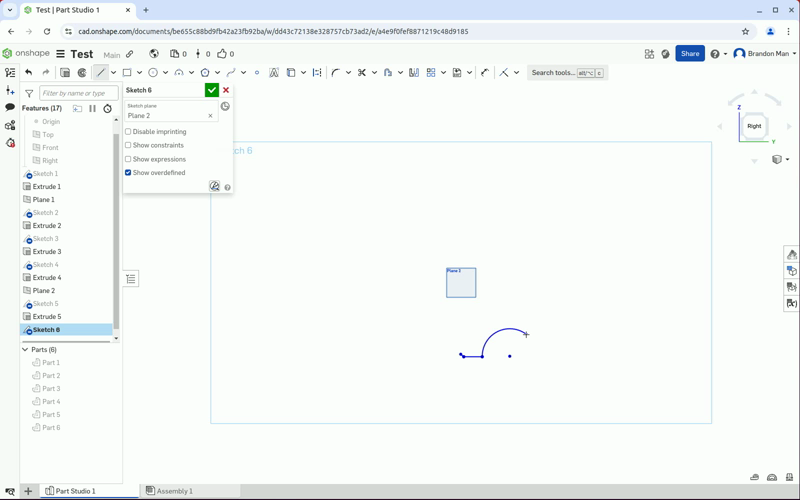
mouse_move(460, 285)
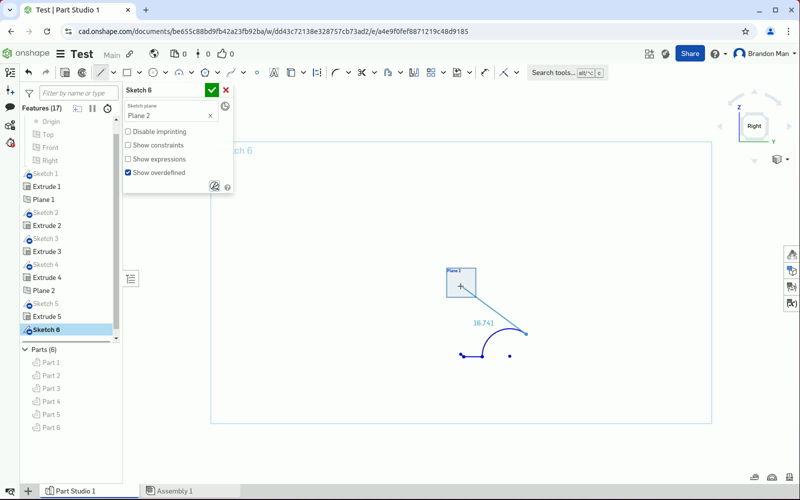
click(460, 285)
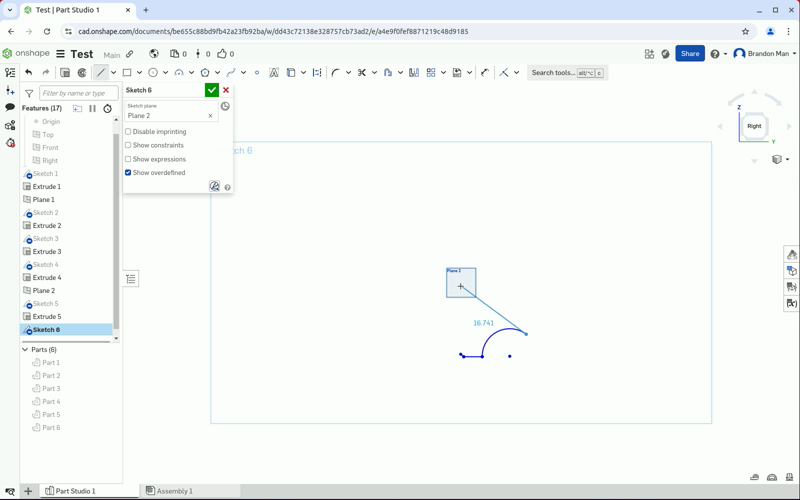
key_up(shift)
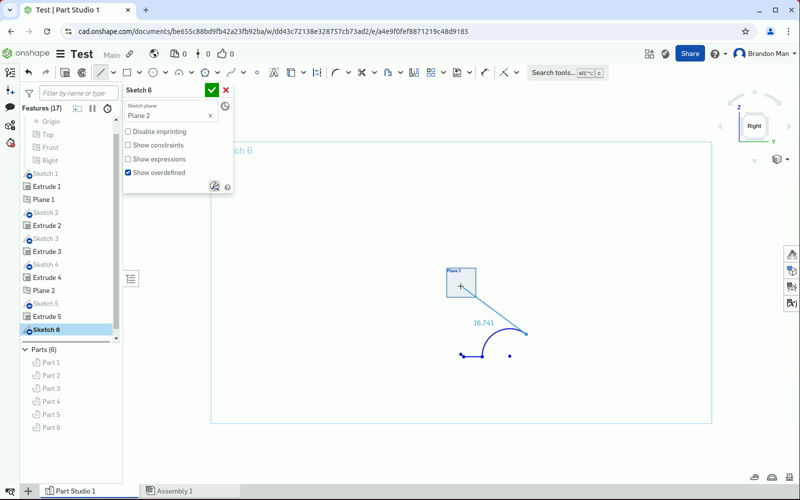
key_down(shift)
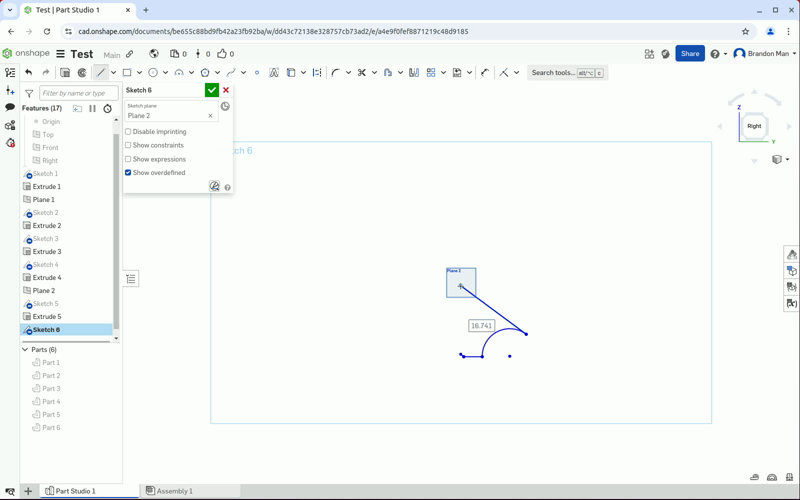
mouse_move(490, 285)
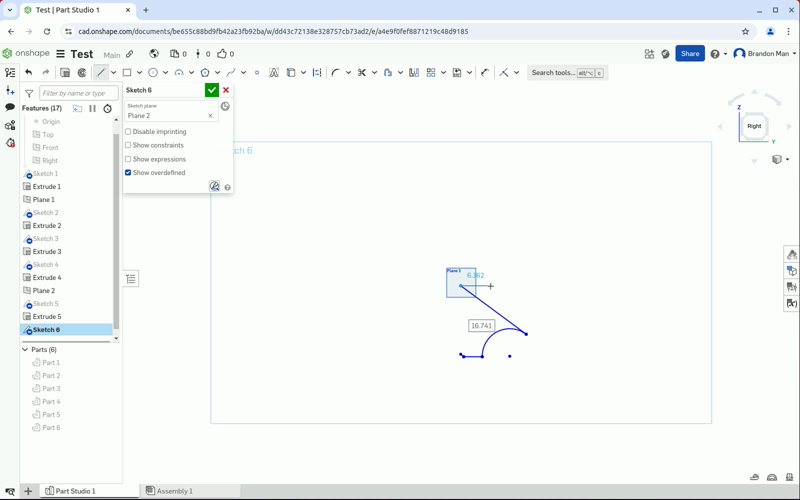
mouse_move(460, 325)
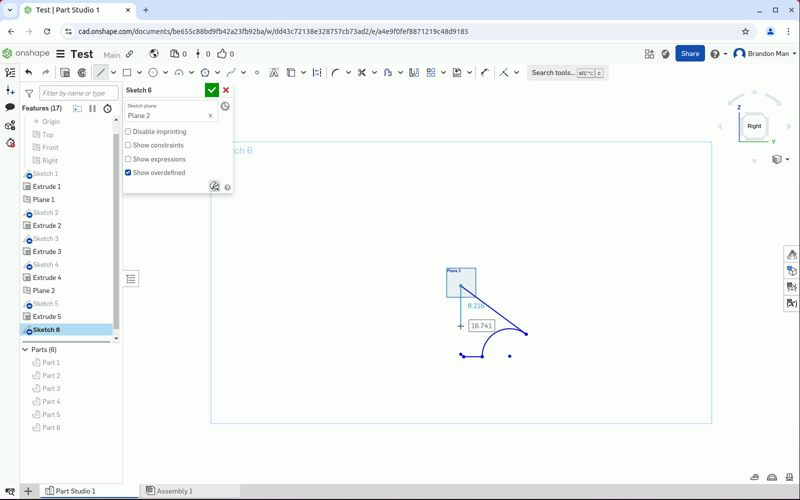
click(460, 325)
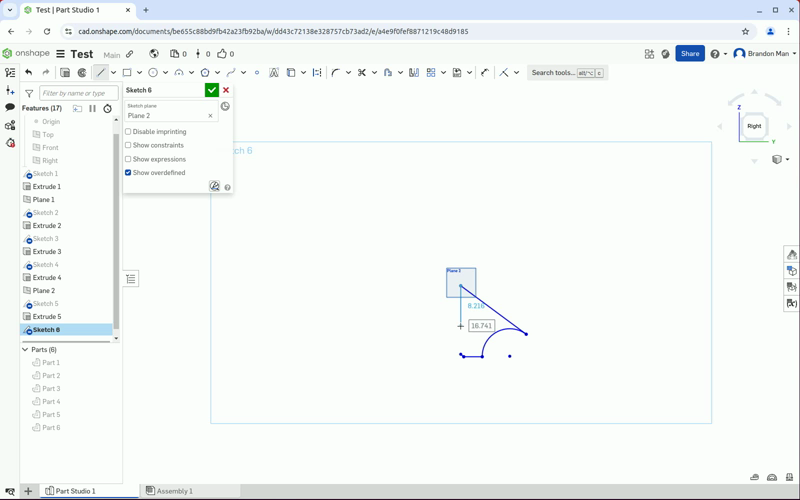
key_up(shift)
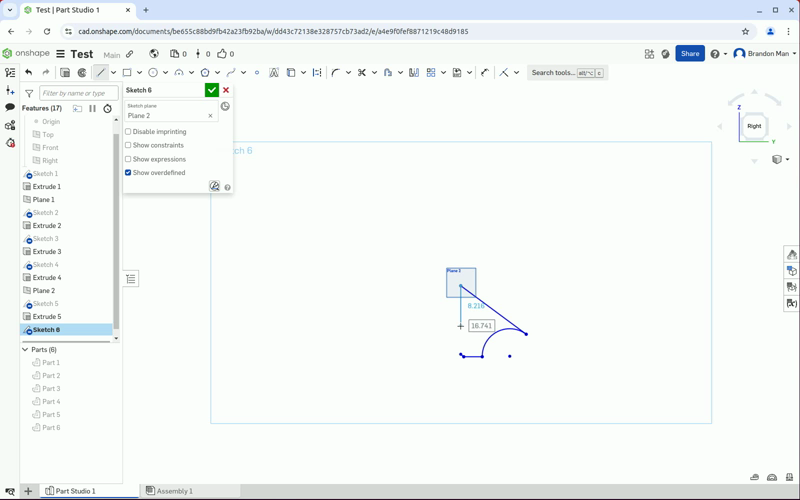
mouse_move(490, 325)
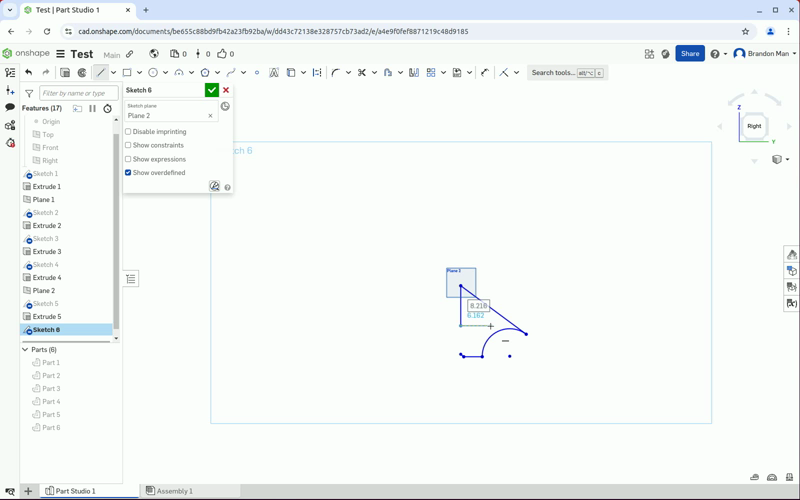
key_down(shift)
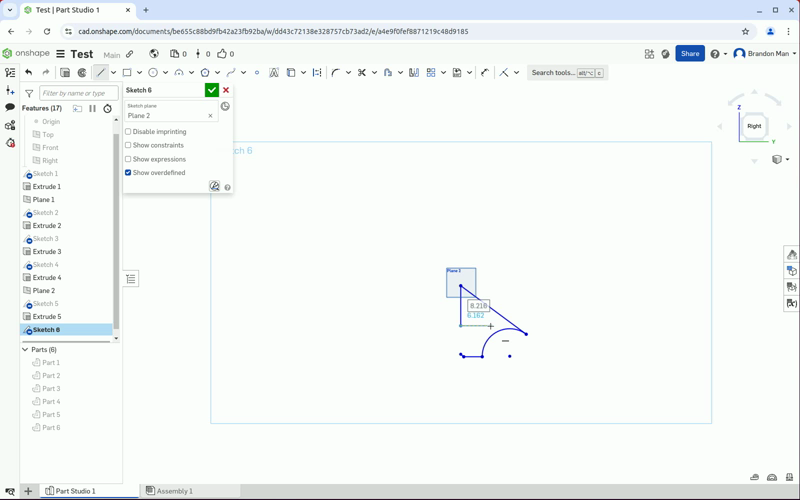
mouse_move(460, 354)
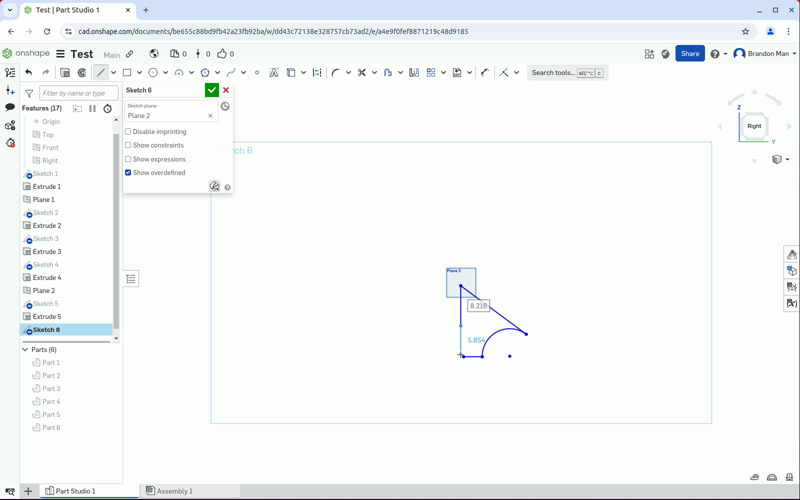
scroll(6)
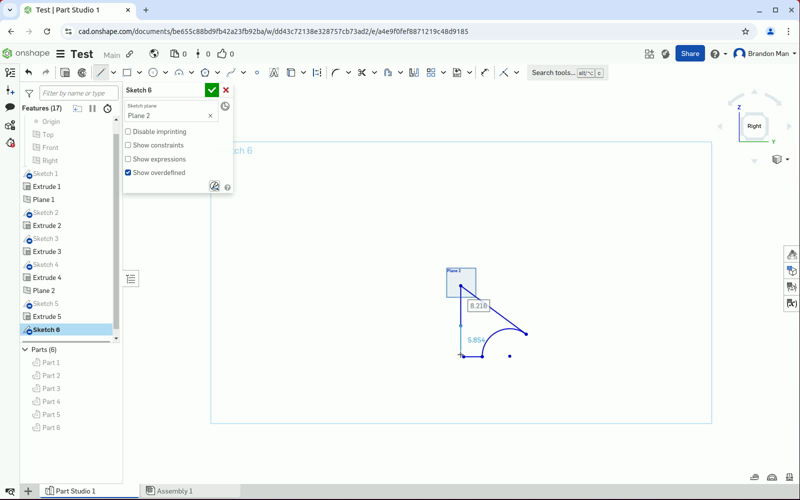
scroll(6)
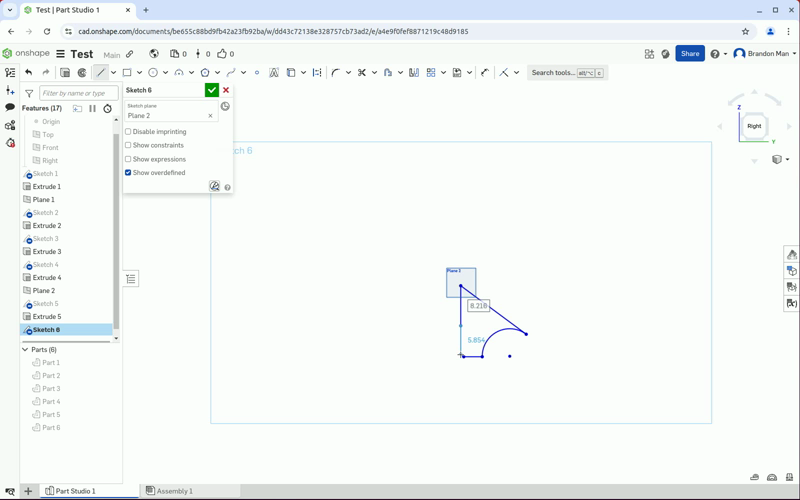
scroll(6)
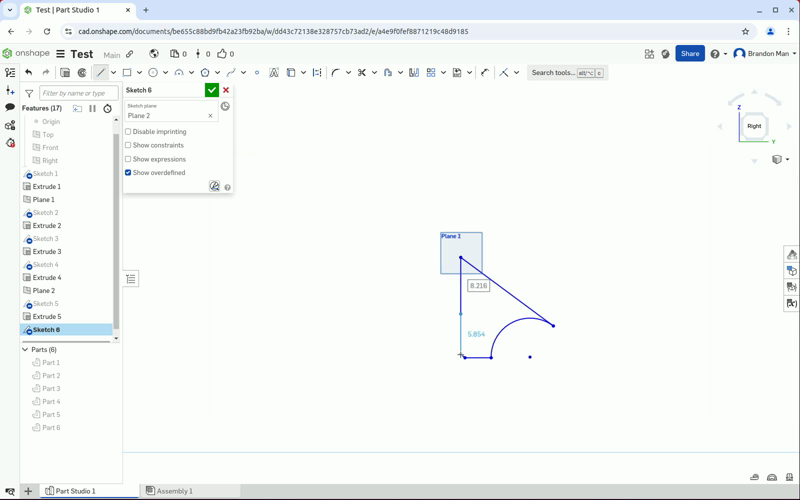
scroll(6)
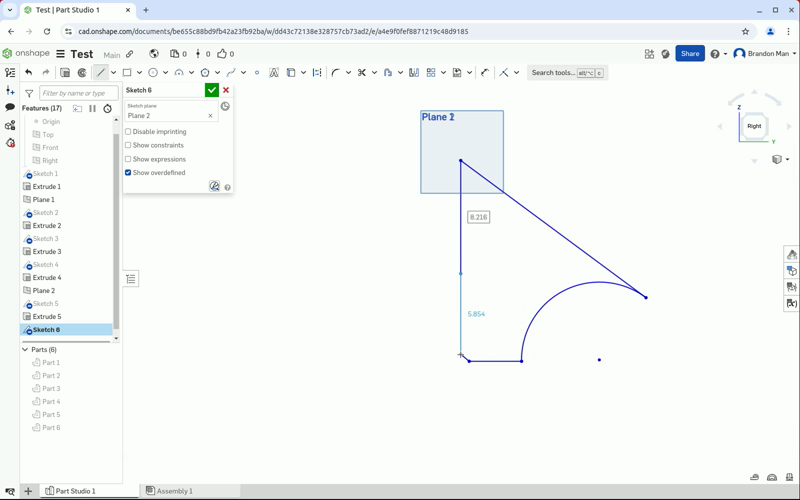
scroll(6)
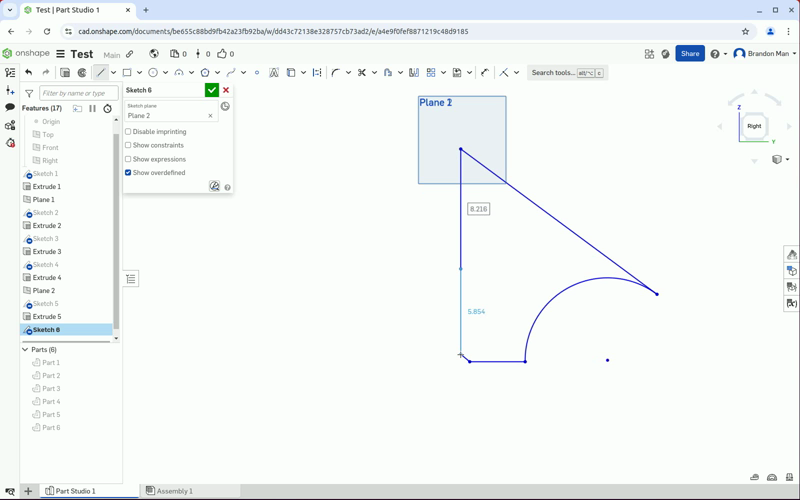
scroll(6)
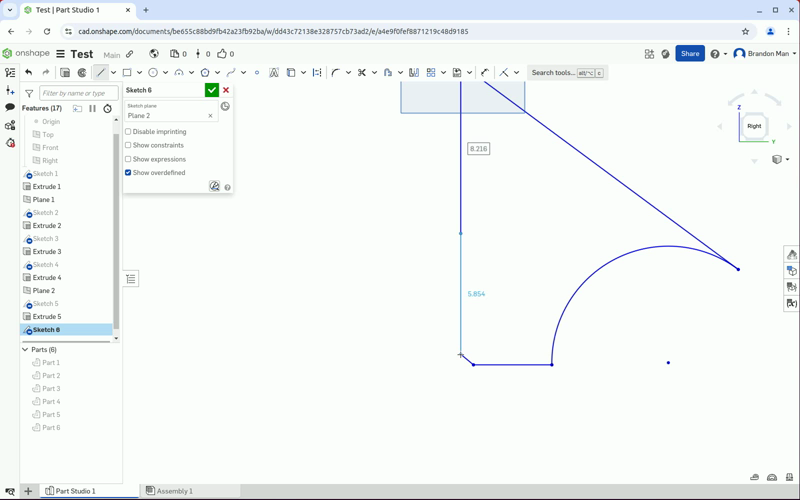
scroll(6)
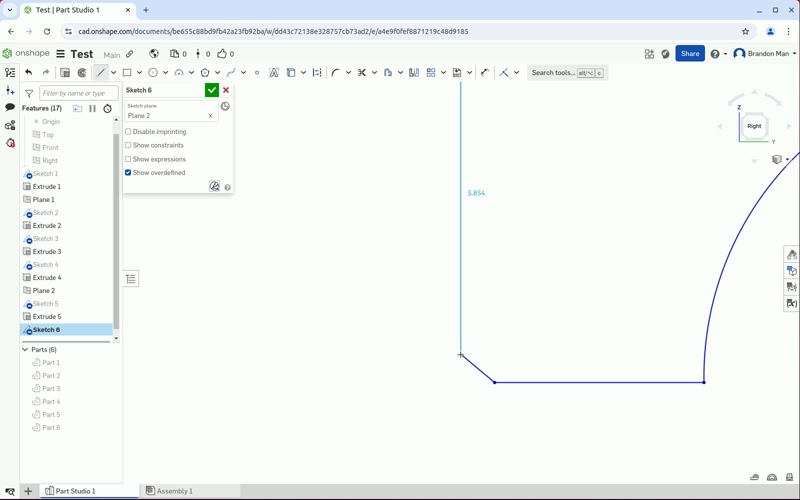
key_up(shift)
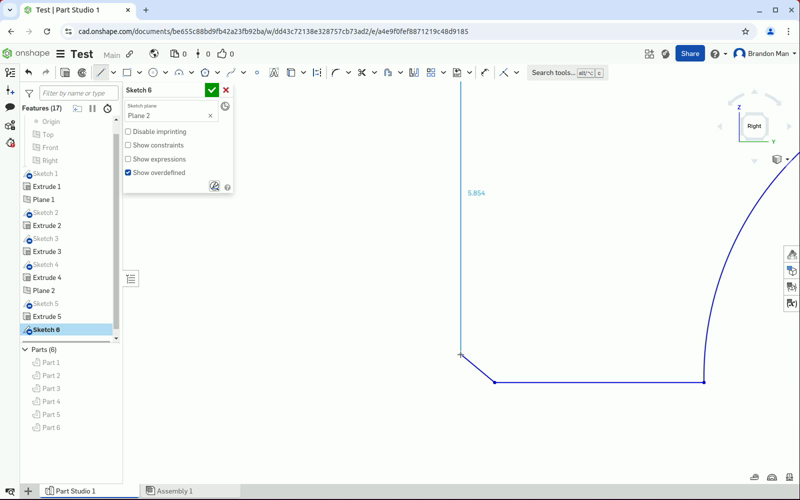
click(460, 354)
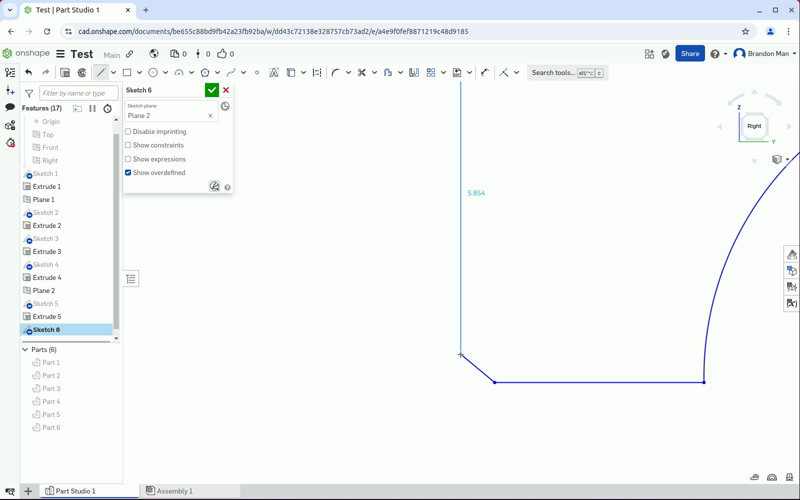
scroll(-6)
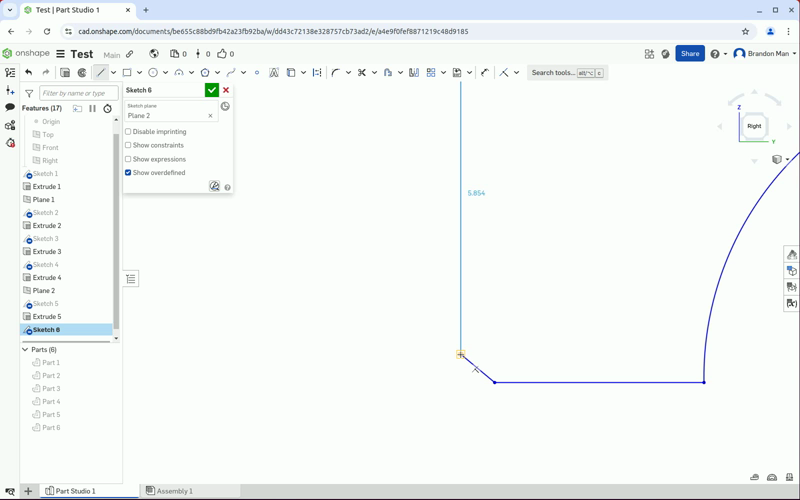
scroll(-6)
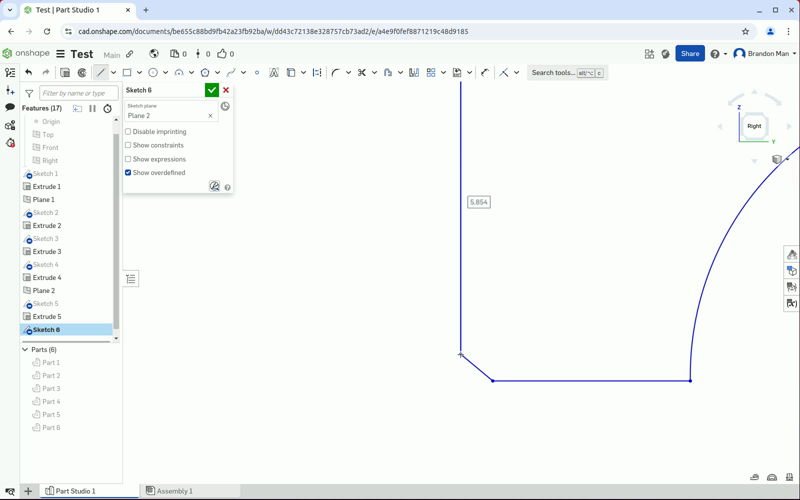
scroll(-6)
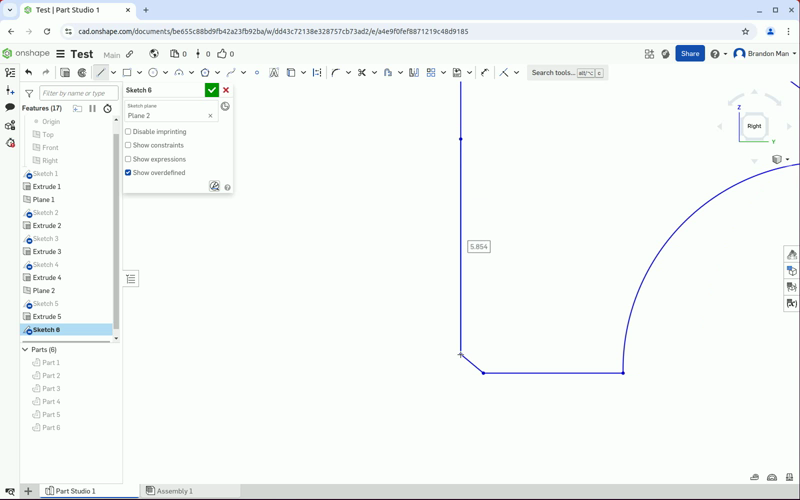
scroll(-6)
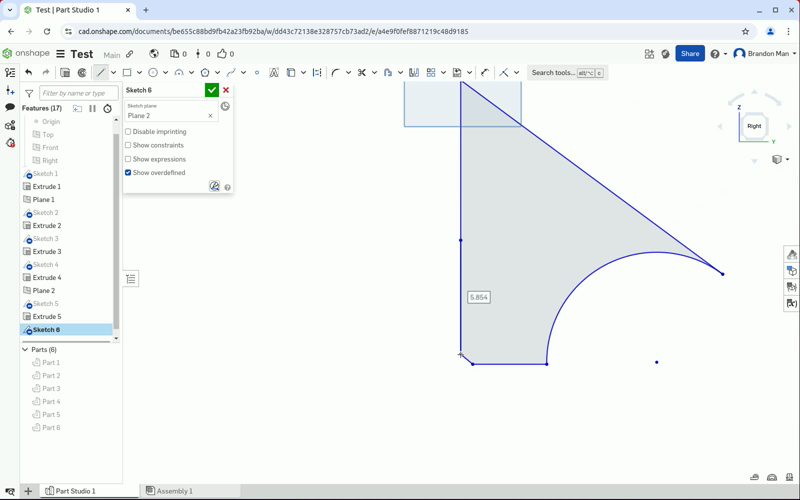
scroll(-6)
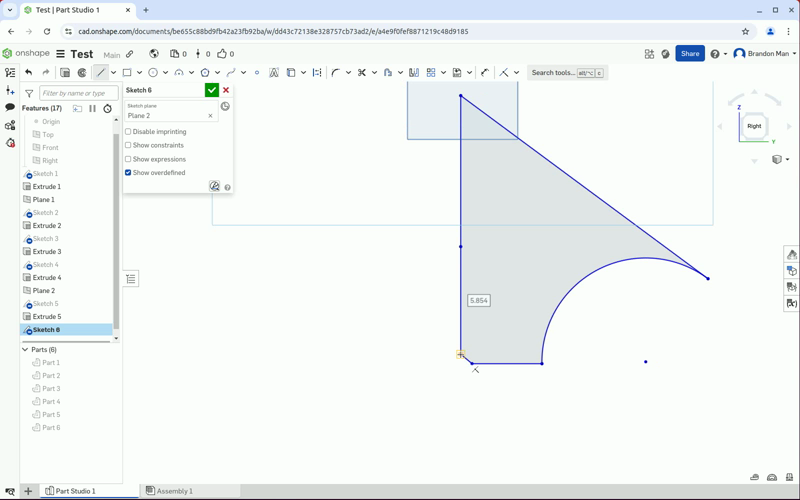
scroll(-6)
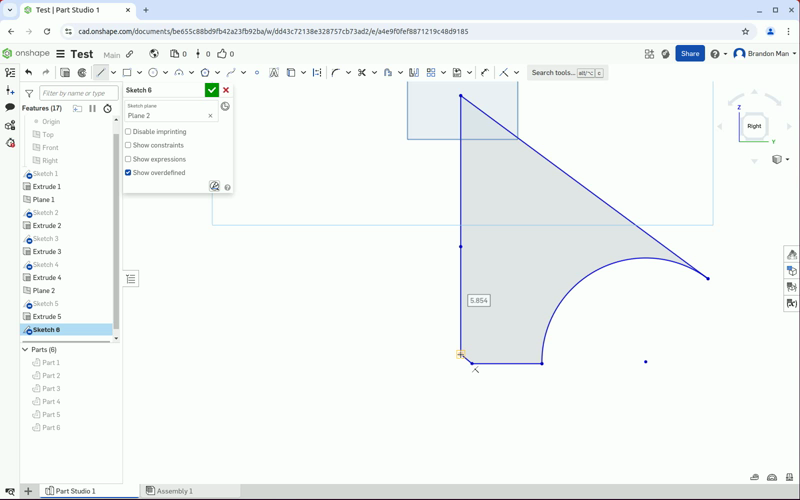
scroll(-6)
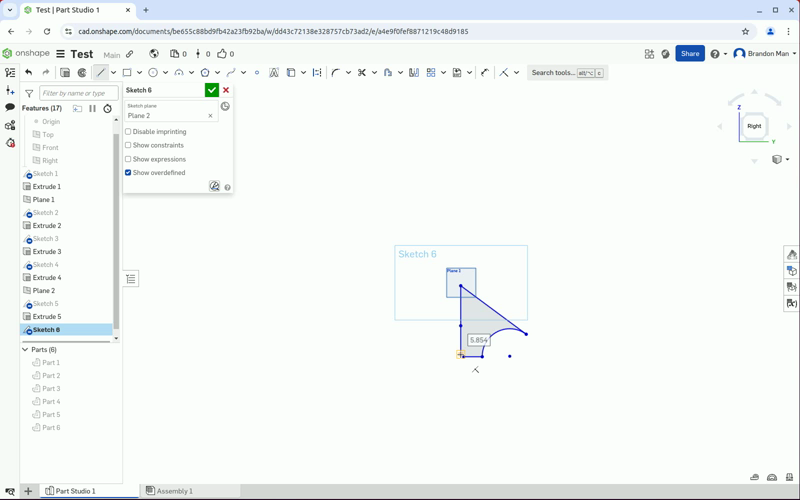
key(esc)
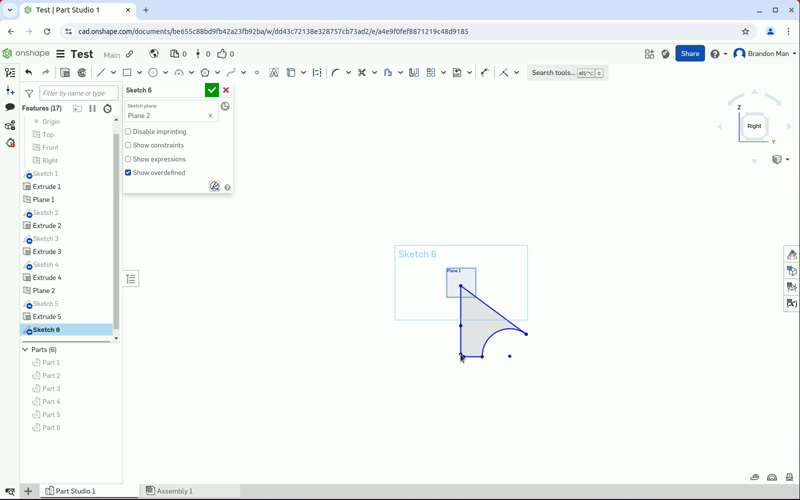
mouse_move(484, 334)
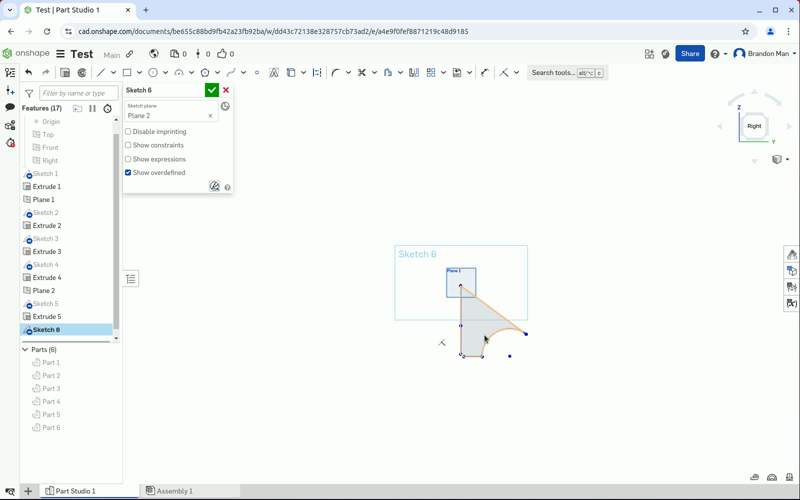
click(484, 334)
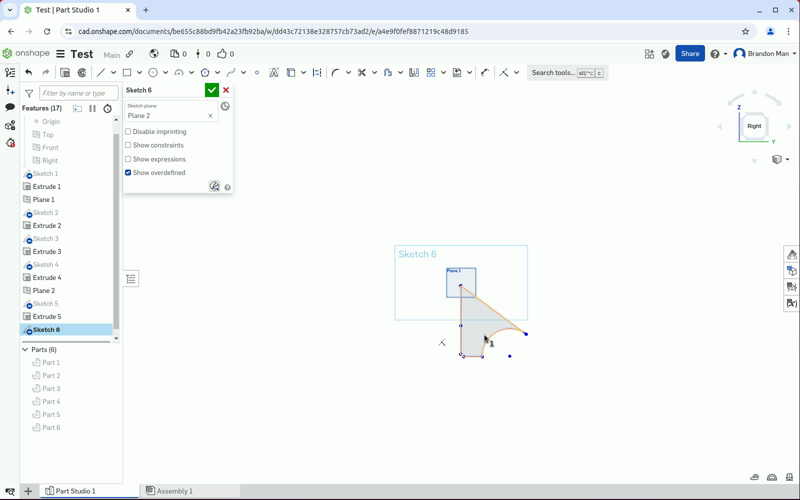
mouse_move(73, 352)
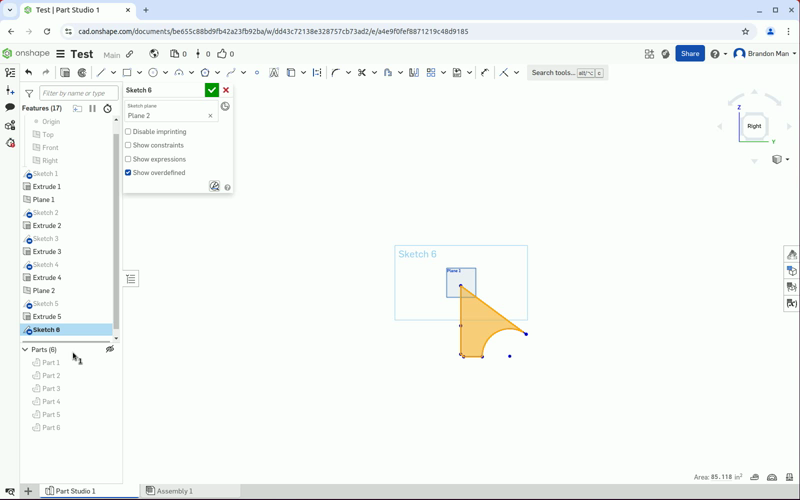
key(shift+y)
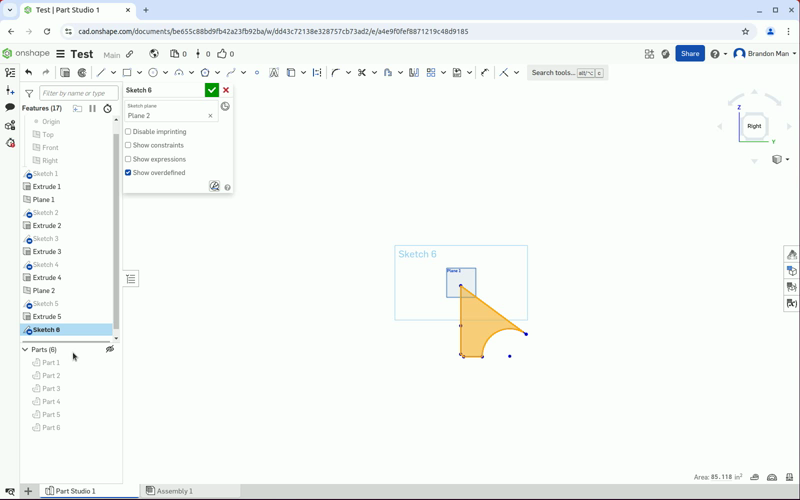
key(shift+e)
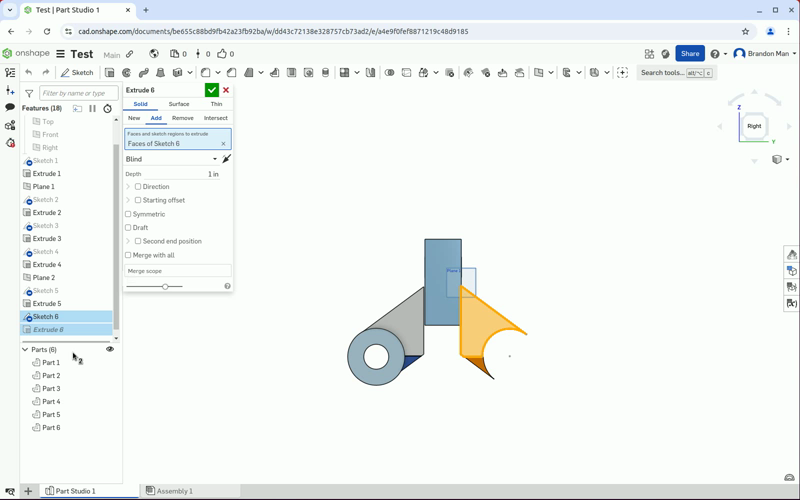
mouse_move(143, 106)
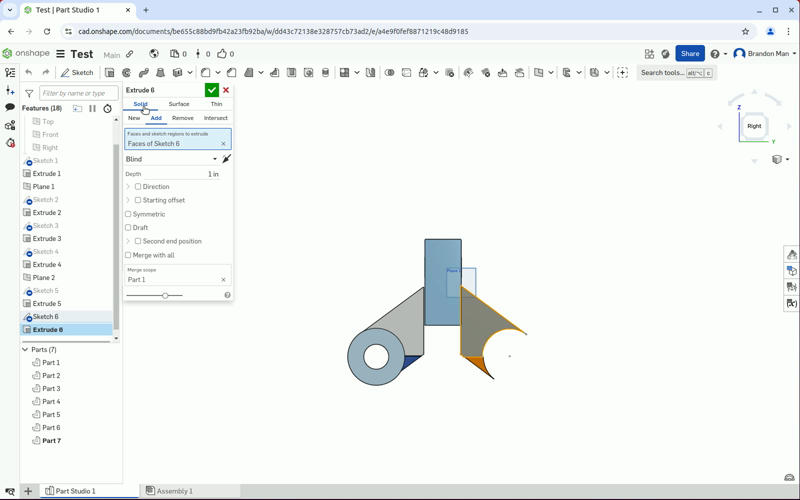
click(143, 106)
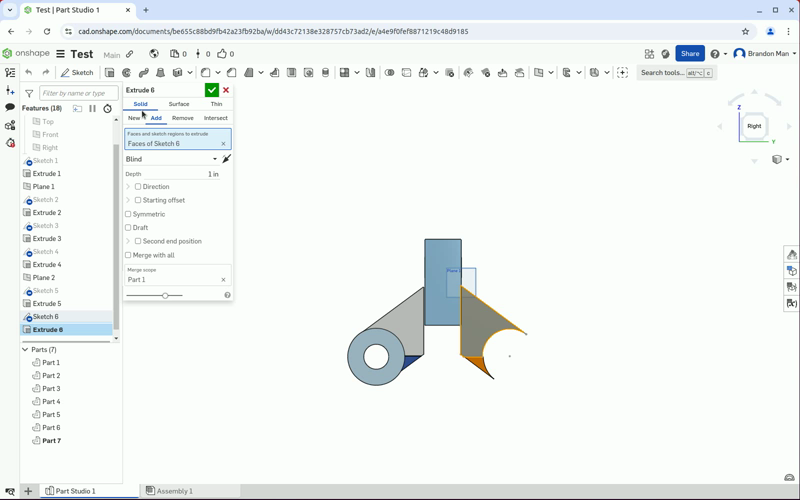
mouse_move(137, 120)
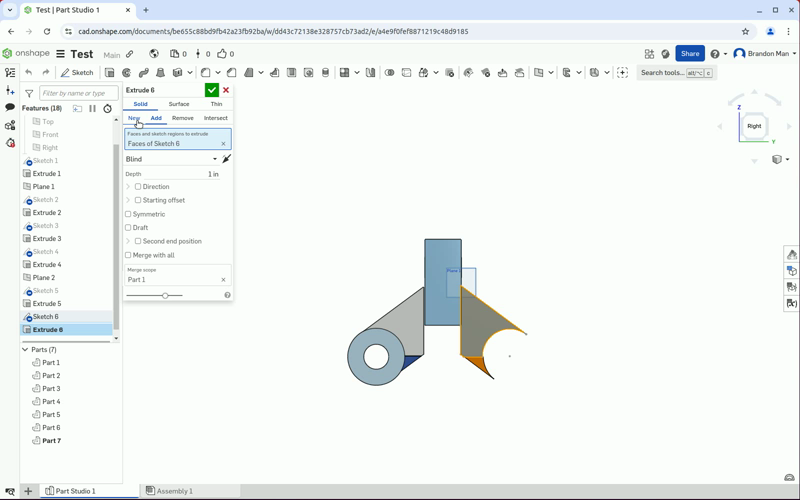
click(137, 120)
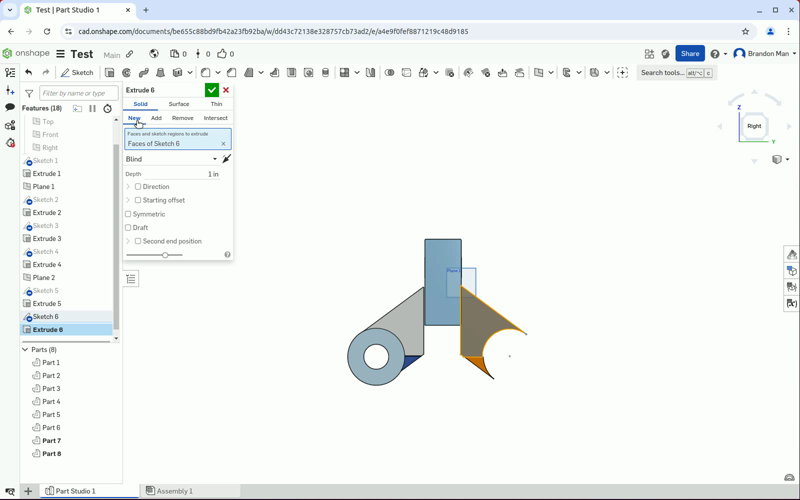
key(tab, 4)
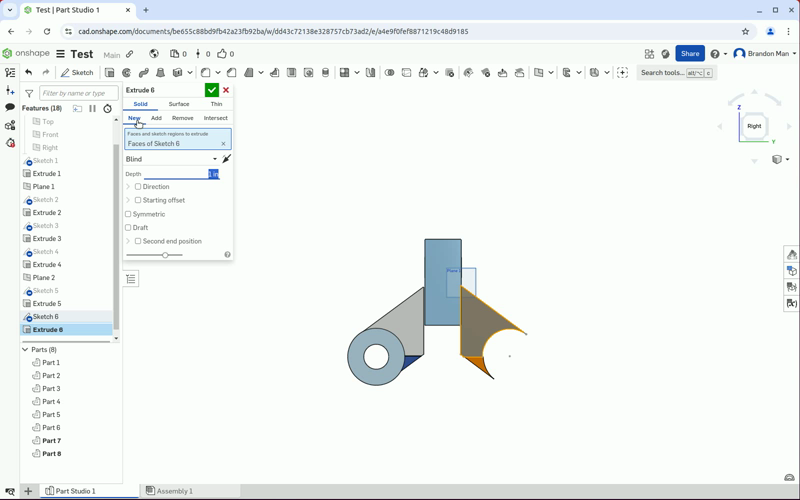
text(-5.055)
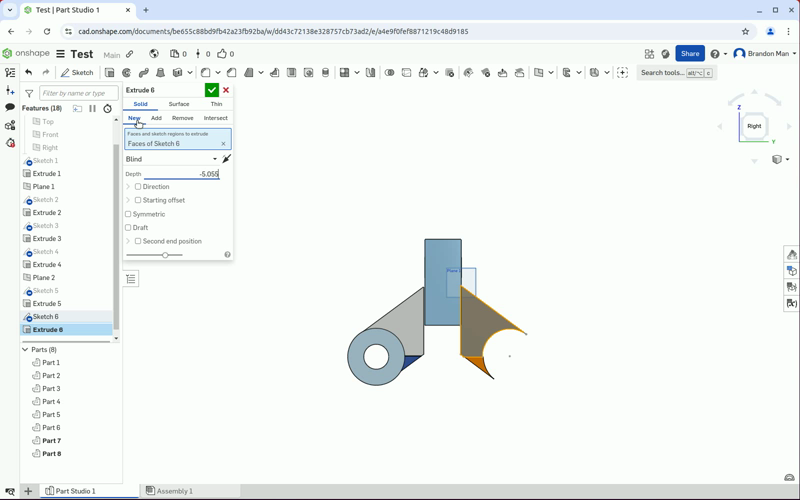
key(enter)
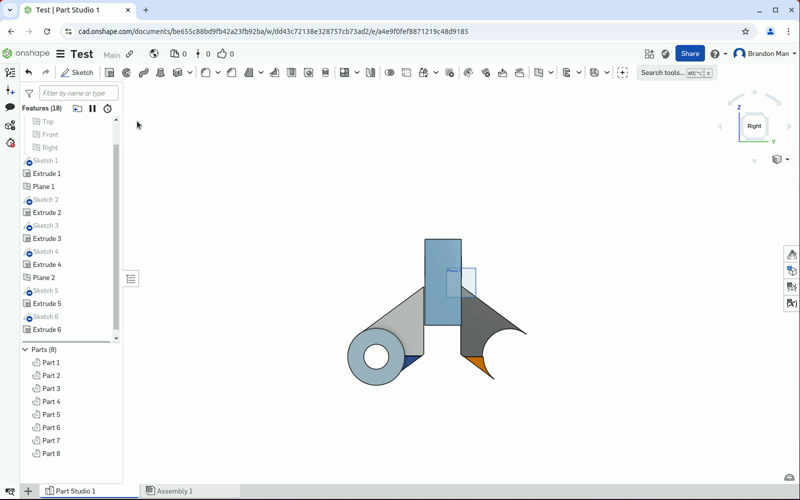
key(shift+h)
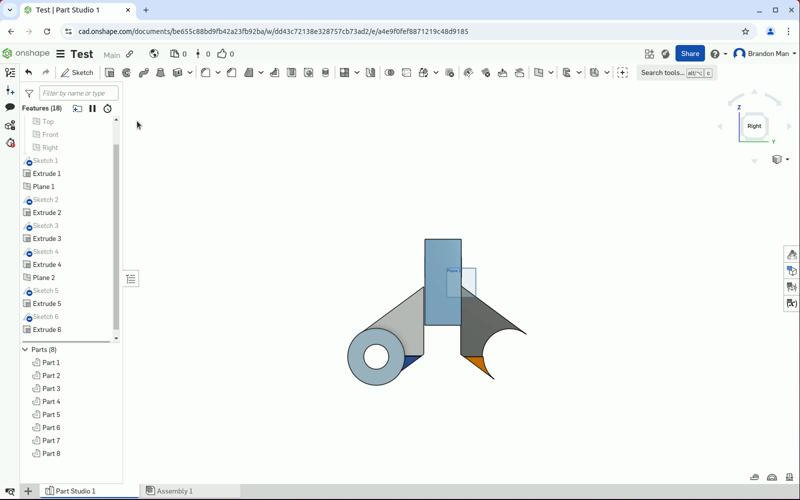
key(shift+h)
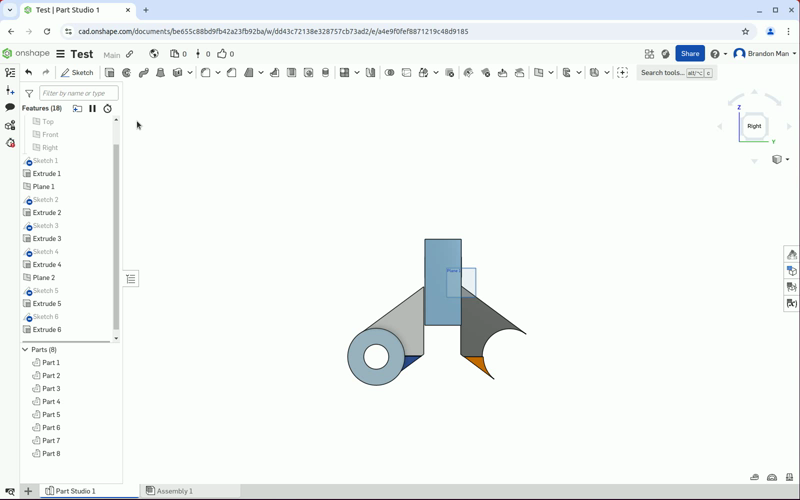
mouse_move(69, 163)
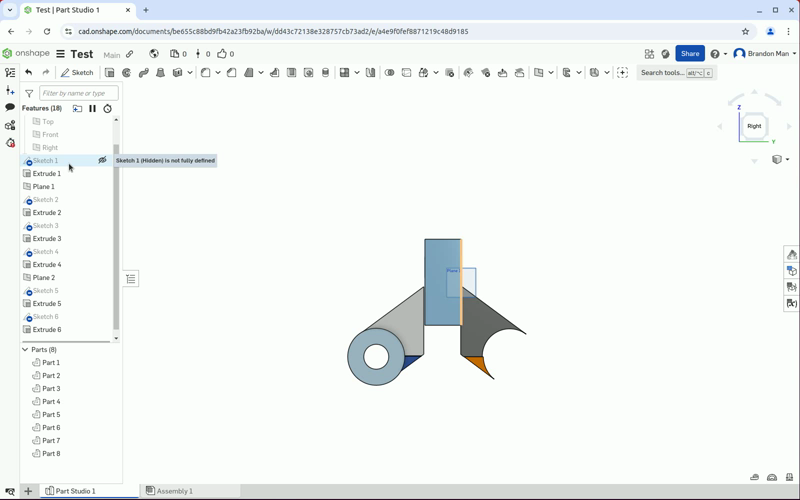
click(69, 163)
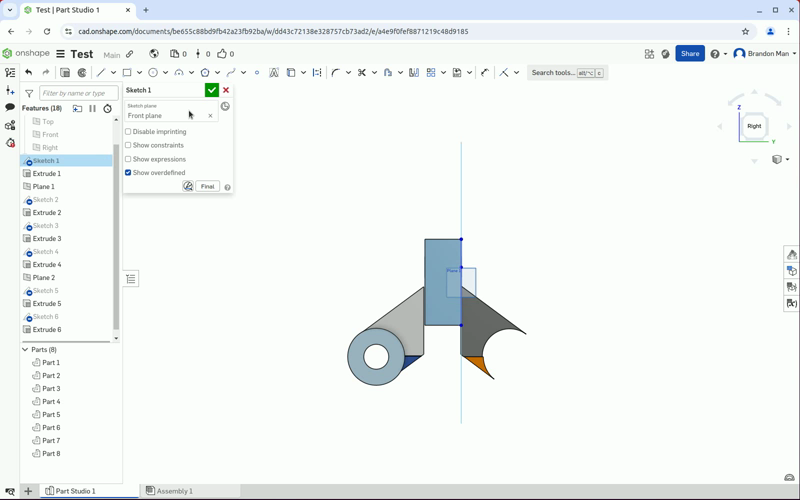
mouse_move(229, 92)
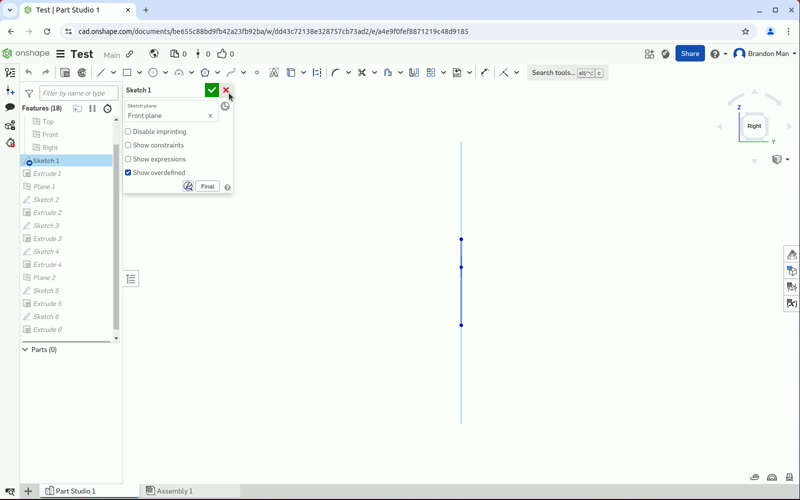
click(229, 92)
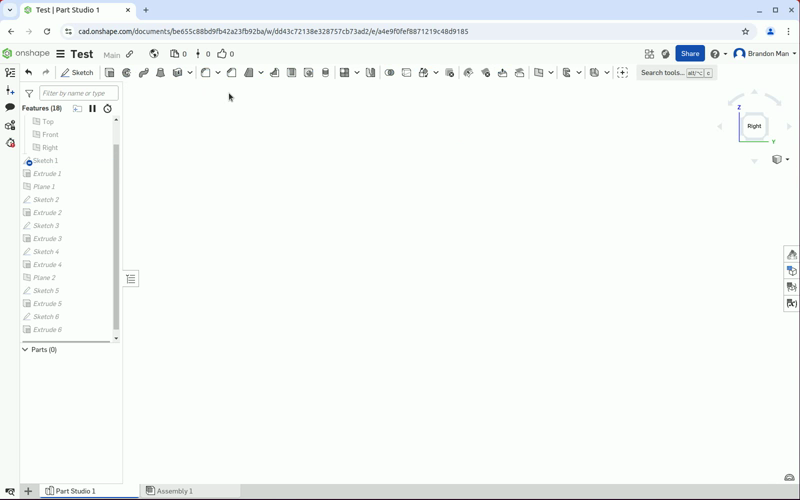
key(shift+s)
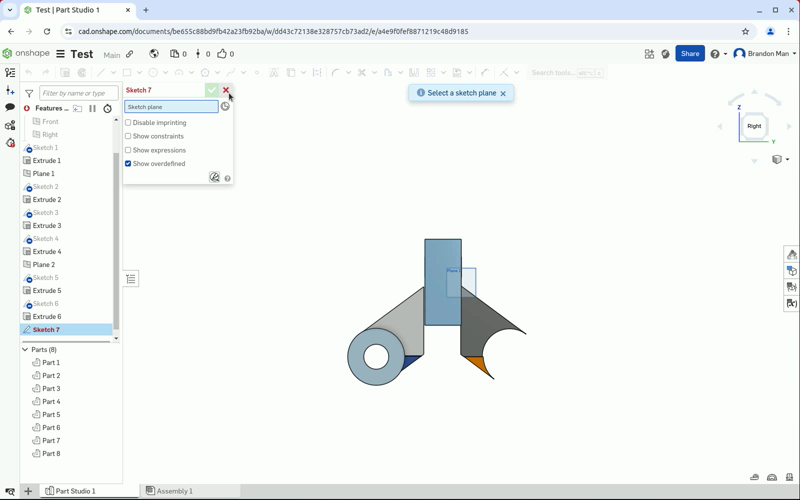
mouse_move(69, 267)
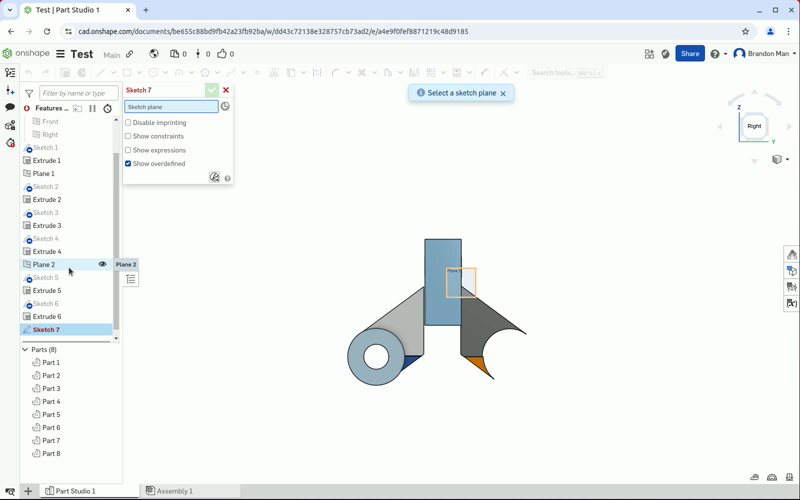
click(69, 267)
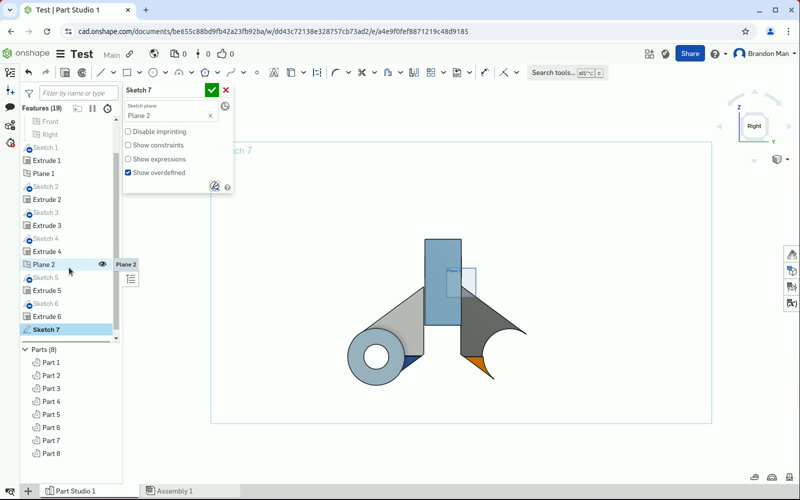
mouse_move(73, 352)
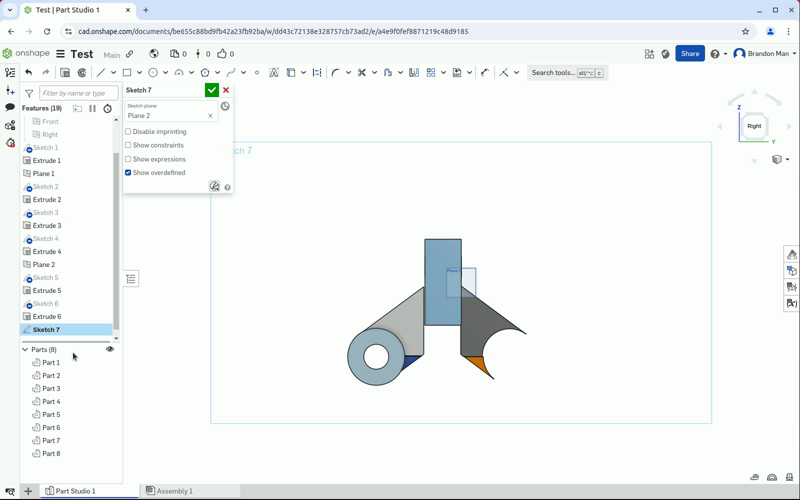
key(y)
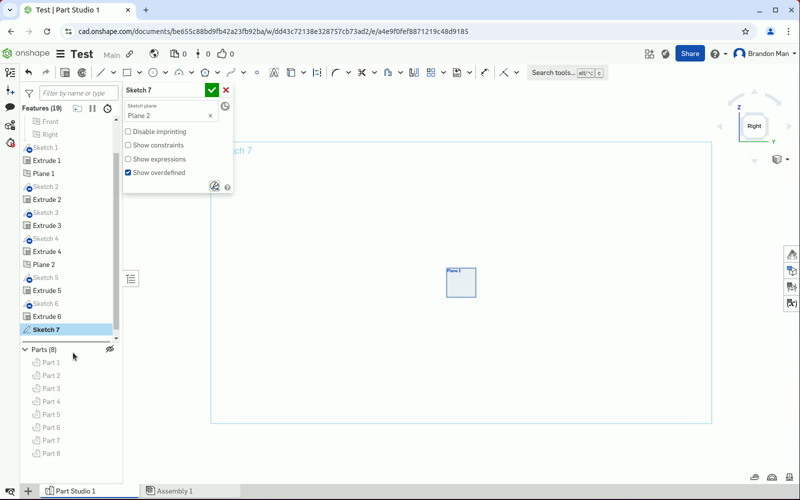
key(c)
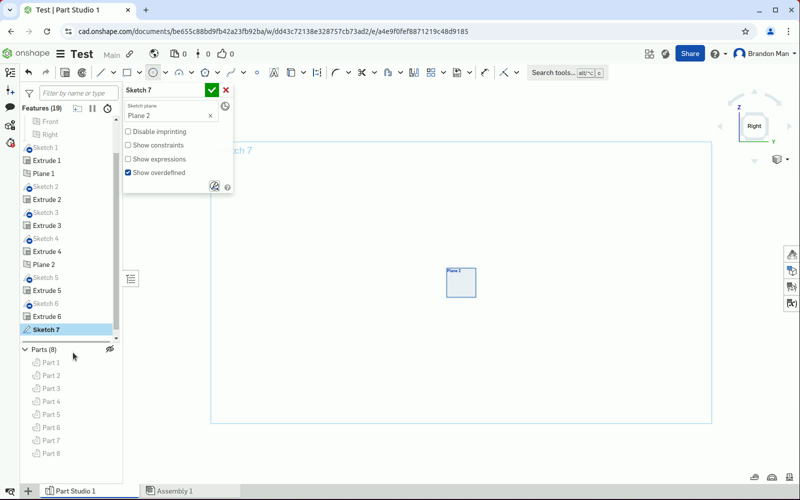
key_down(shift)
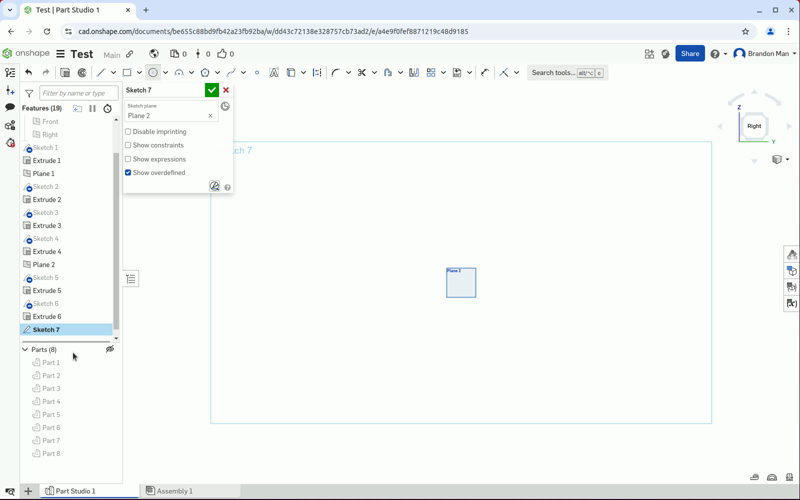
mouse_move(510, 356)
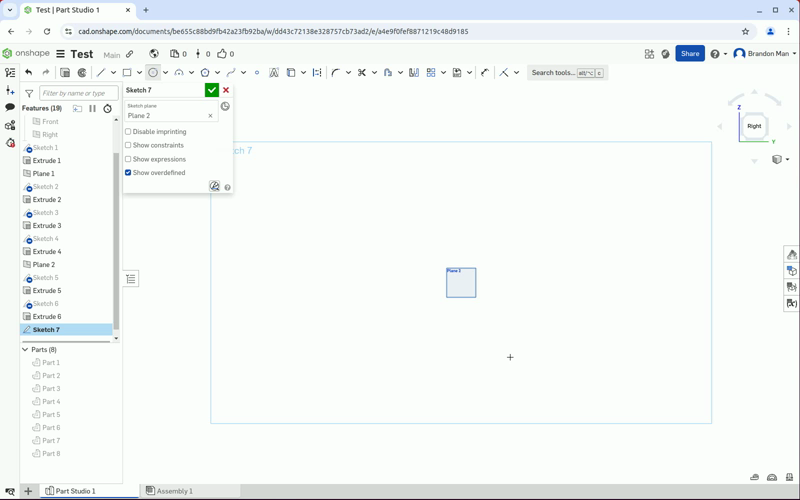
click(510, 356)
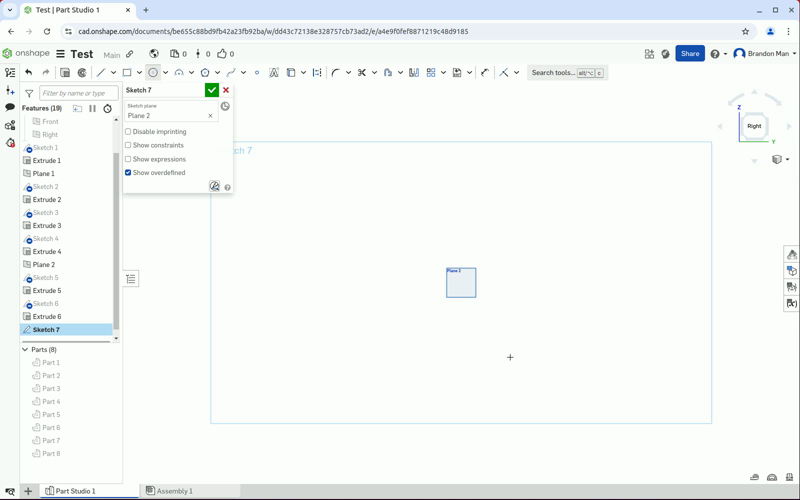
key_up(shift)
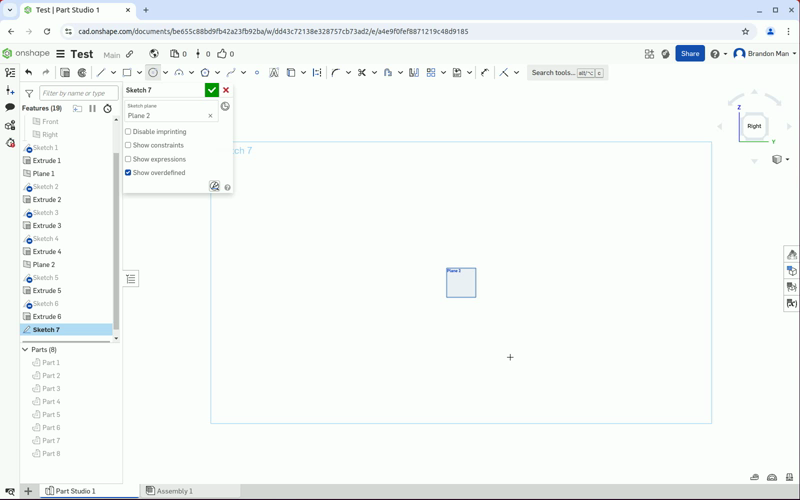
mouse_move(538, 356)
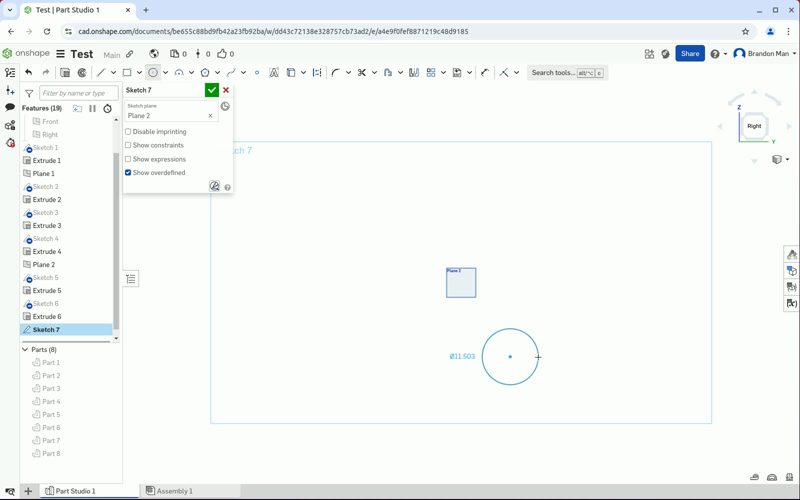
click(538, 356)
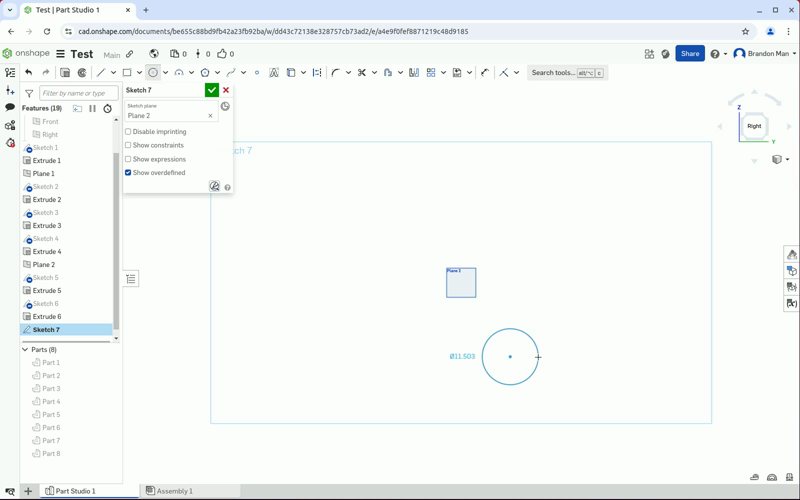
key(esc)
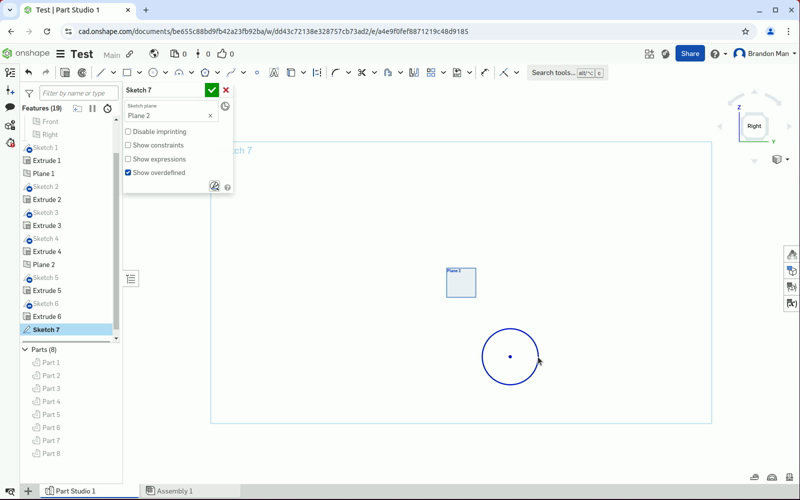
key(c)
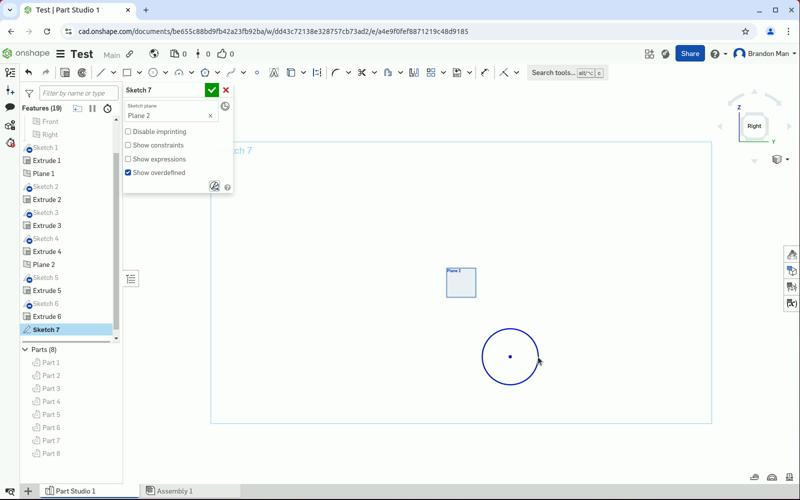
key_down(shift)
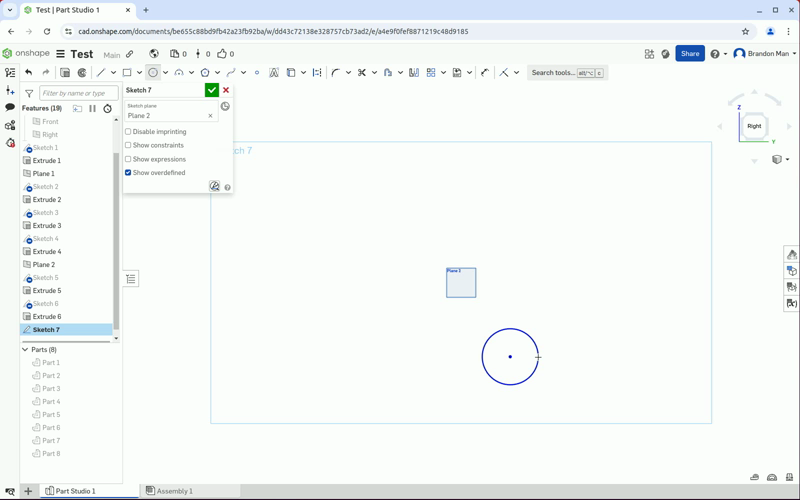
mouse_move(510, 356)
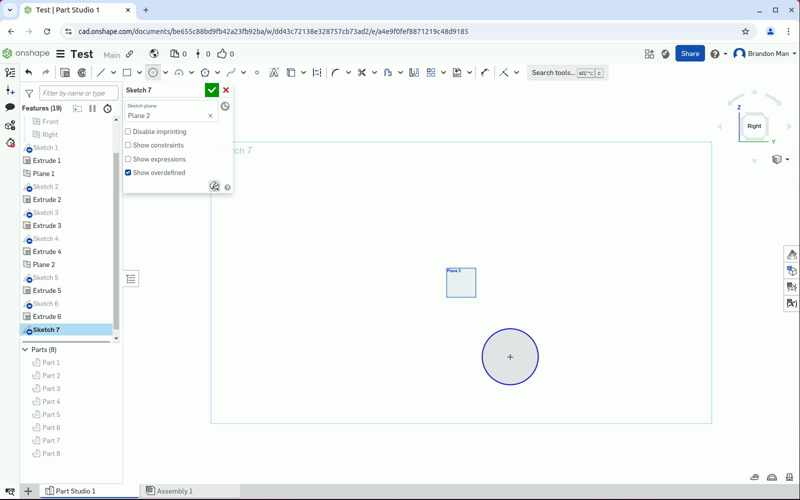
click(510, 356)
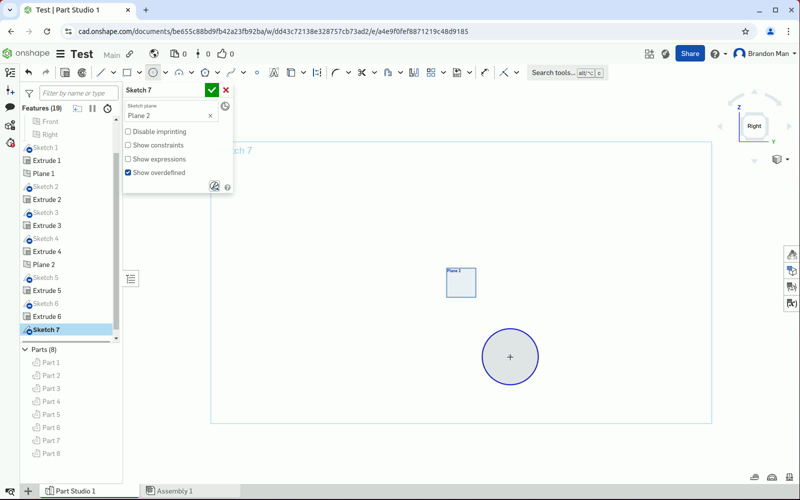
key_up(shift)
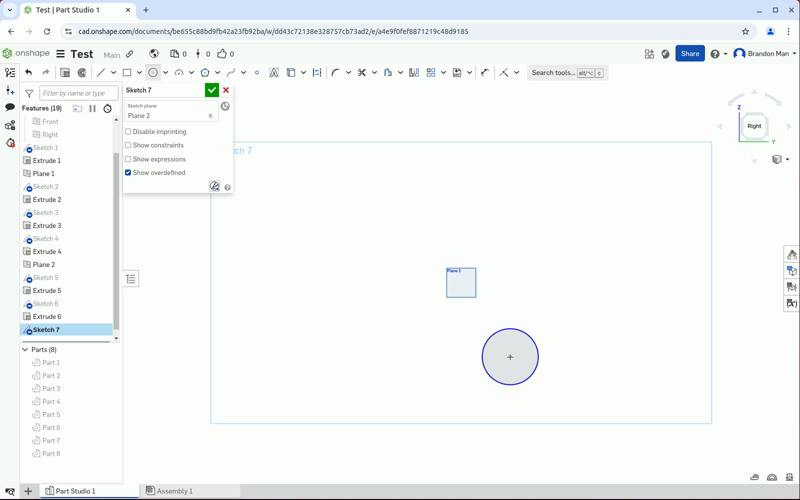
mouse_move(522, 356)
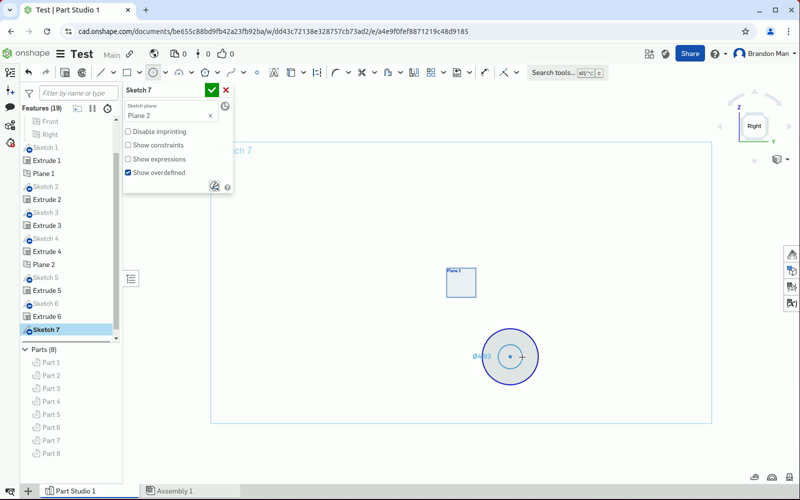
click(522, 356)
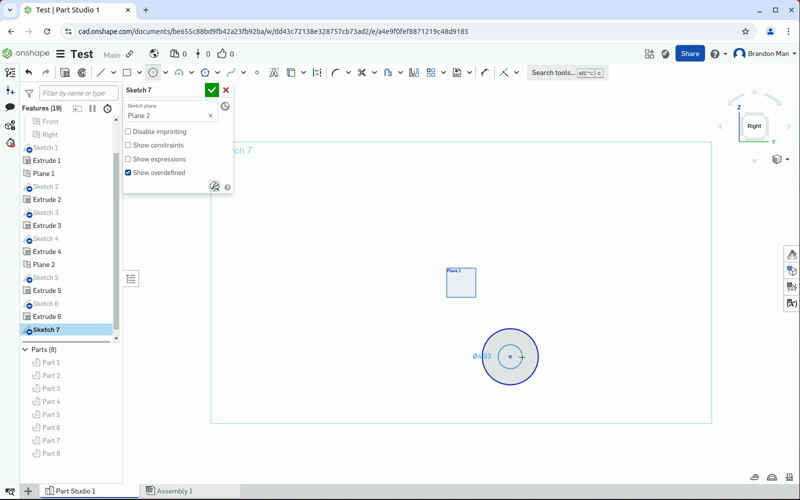
key(esc)
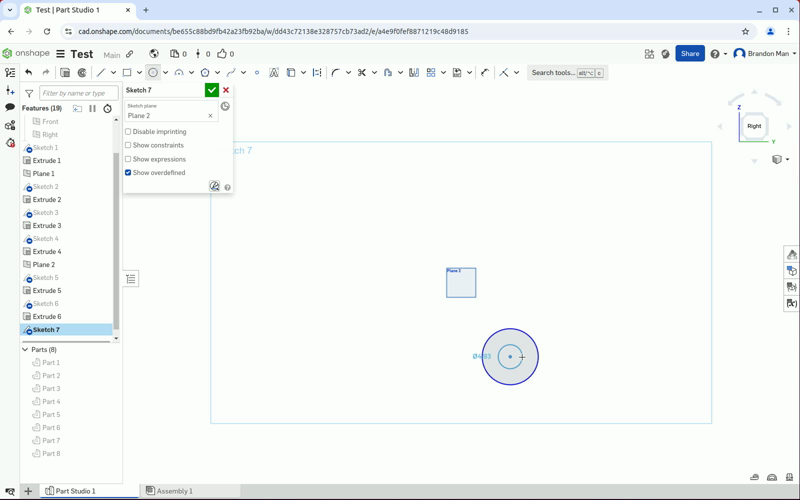
mouse_move(526, 360)
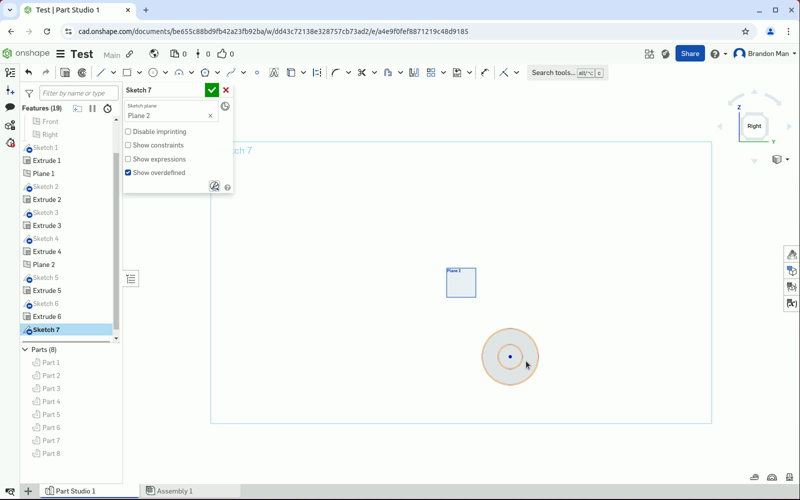
click(526, 360)
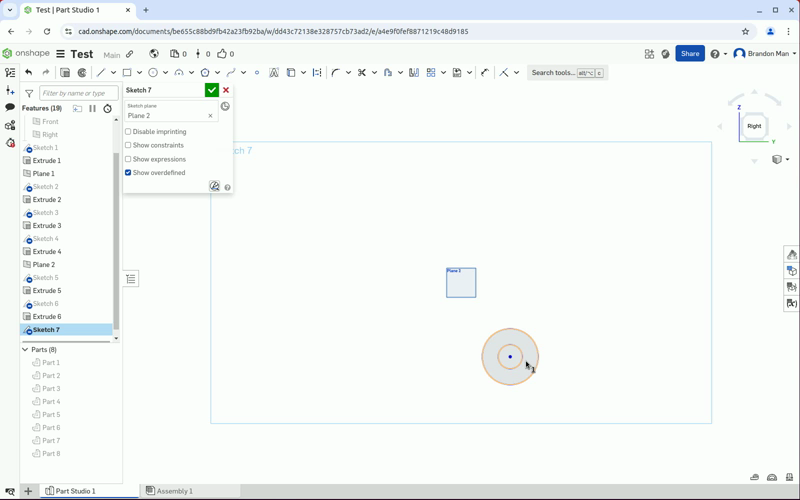
mouse_move(73, 352)
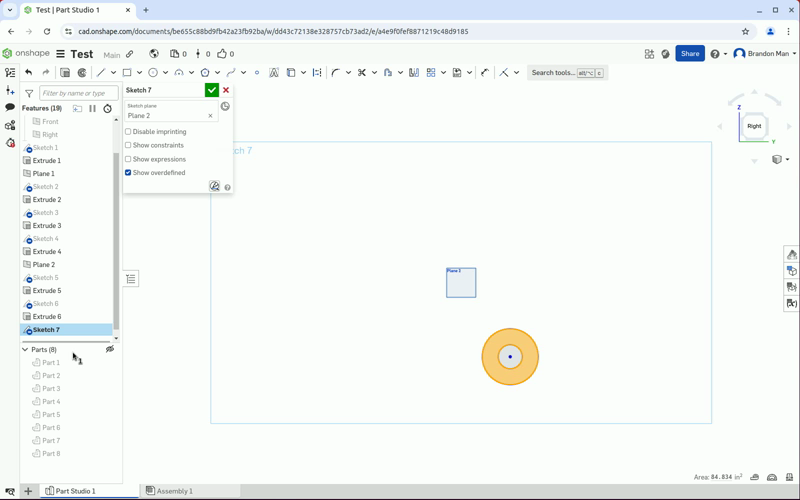
key(shift+y)
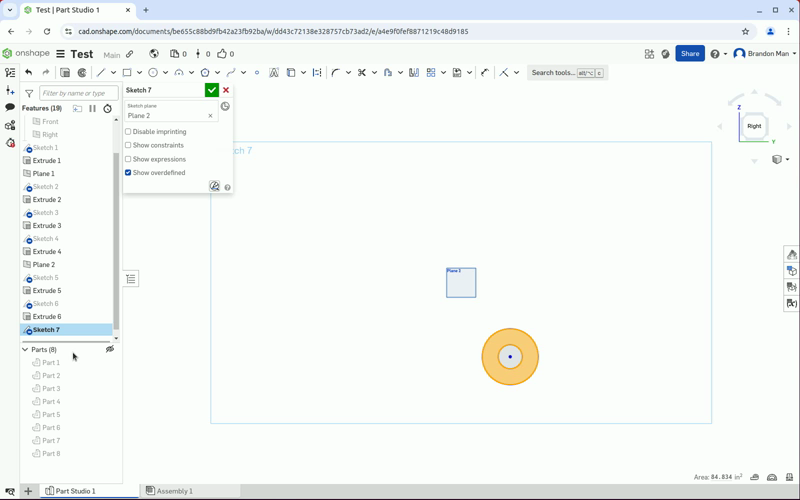
key(shift+e)
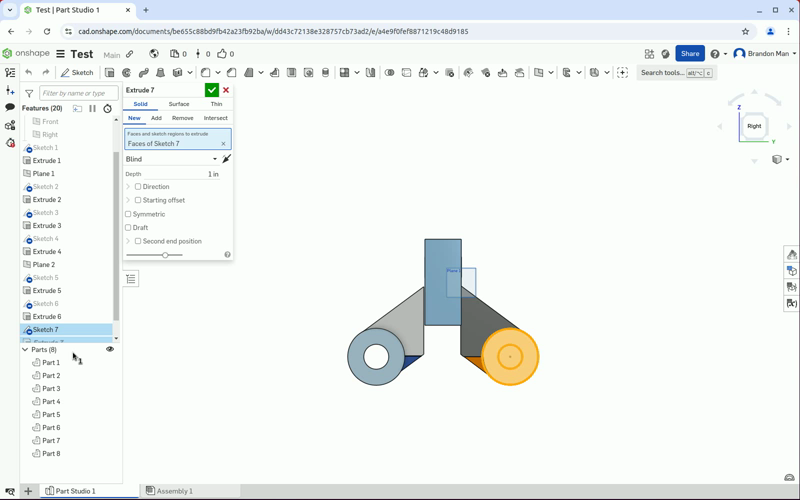
mouse_move(143, 106)
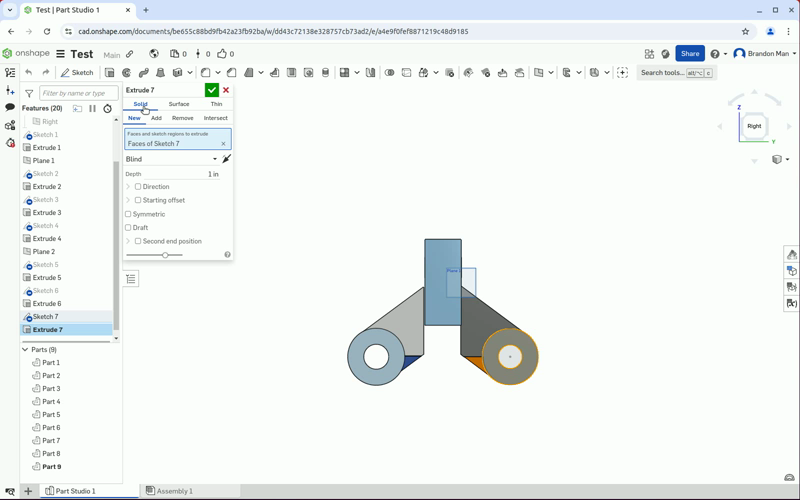
click(143, 106)
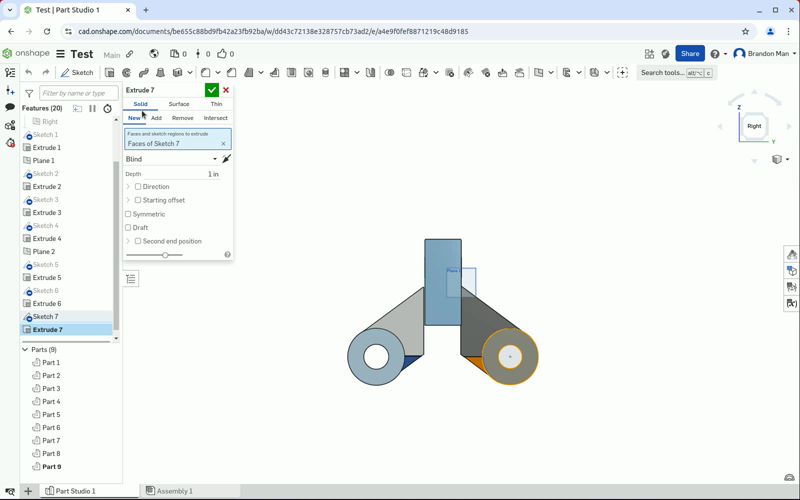
mouse_move(137, 120)
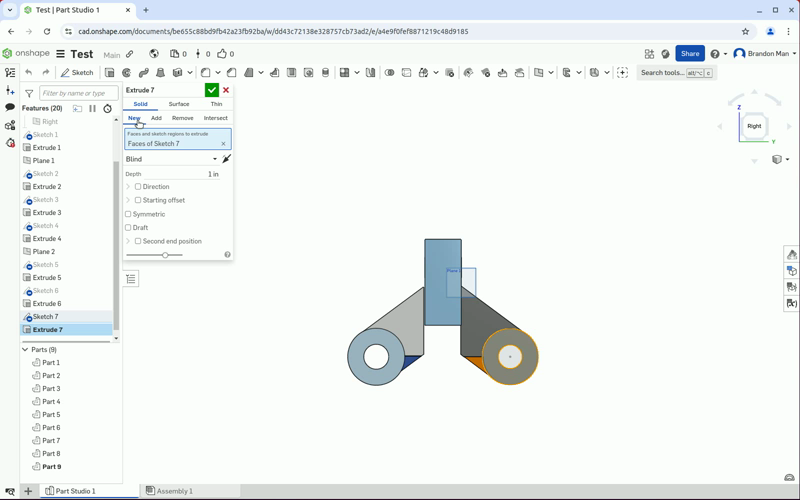
click(137, 120)
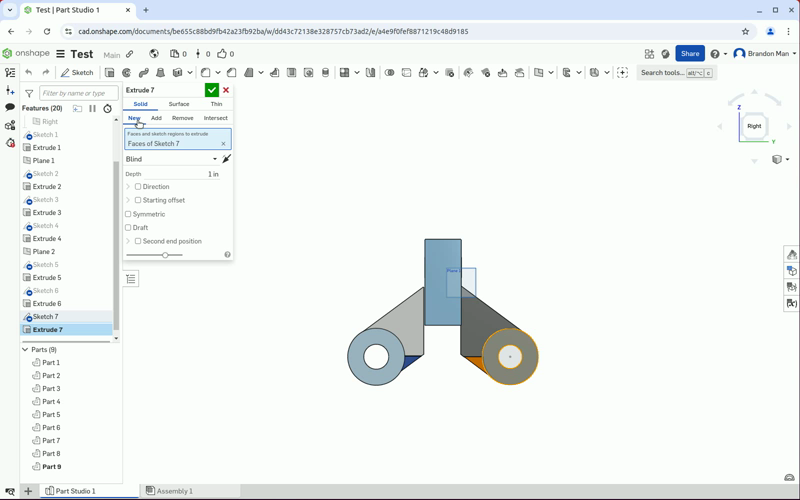
key(tab, 4)
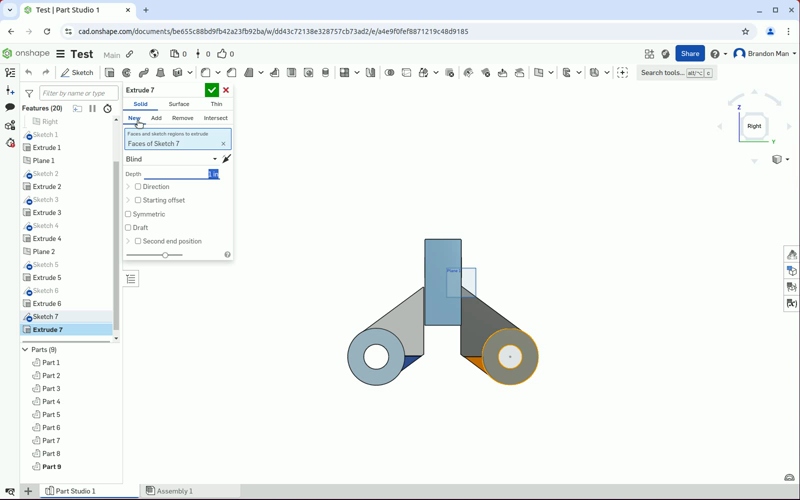
text(0.481)
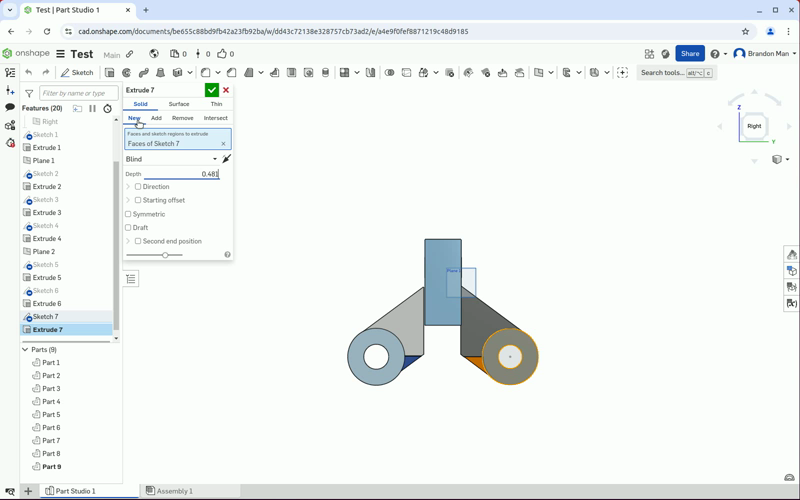
key(tab, 3)
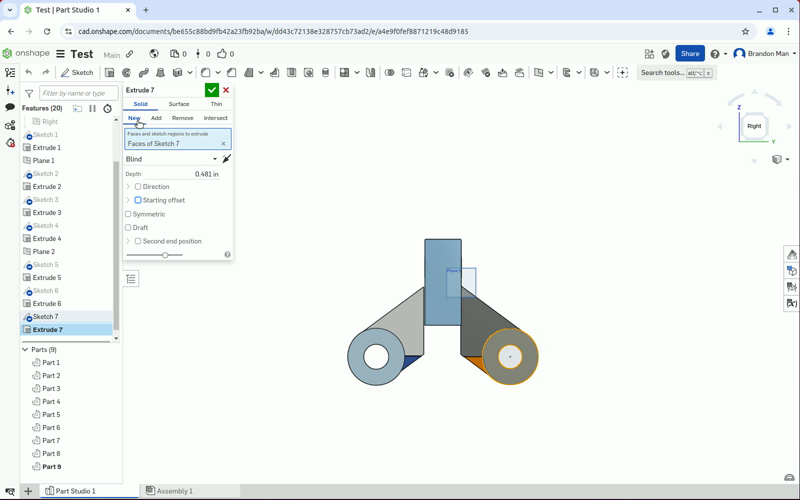
key(tab, 2)
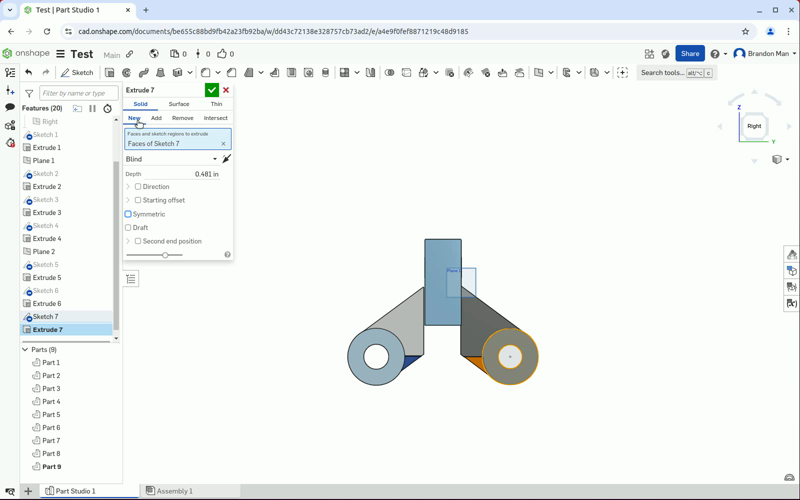
key(space)
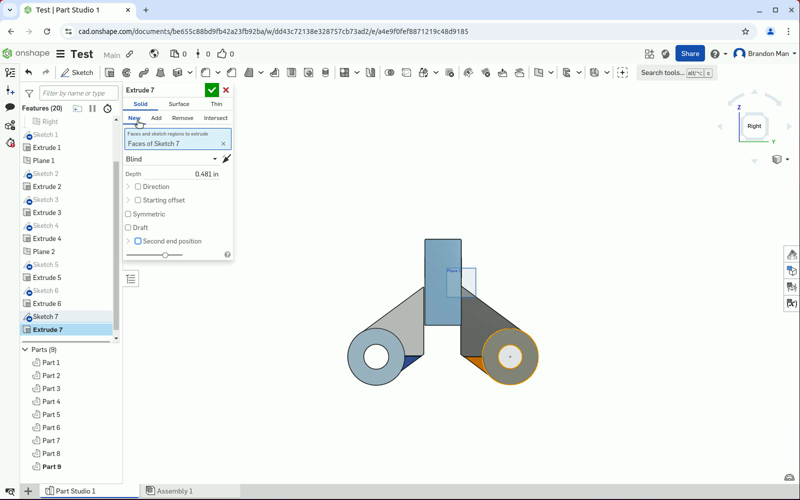
key(tab, 3)
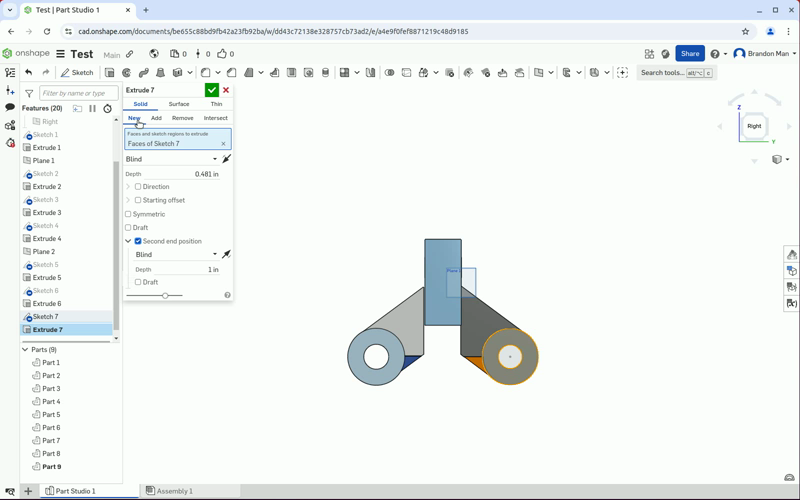
text(5.536)
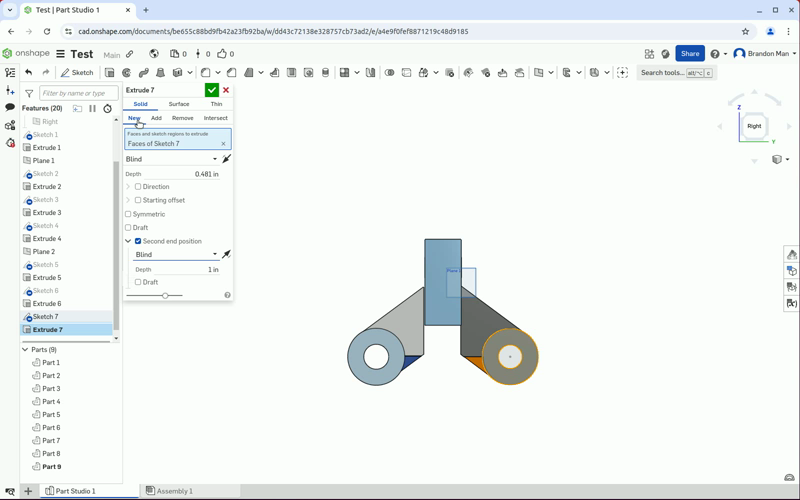
key(enter)
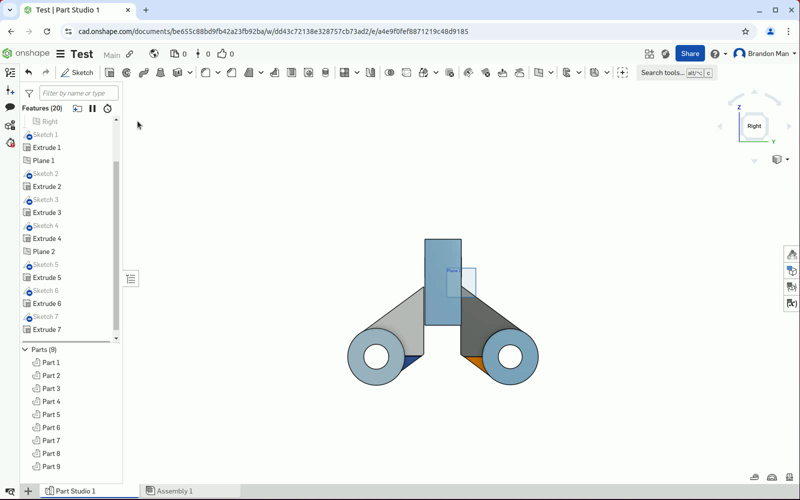
key(shift+h)
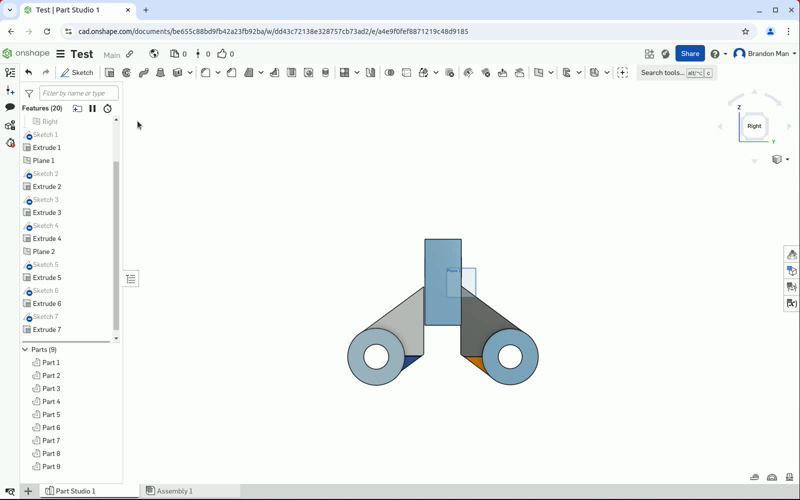
key(shift+h)
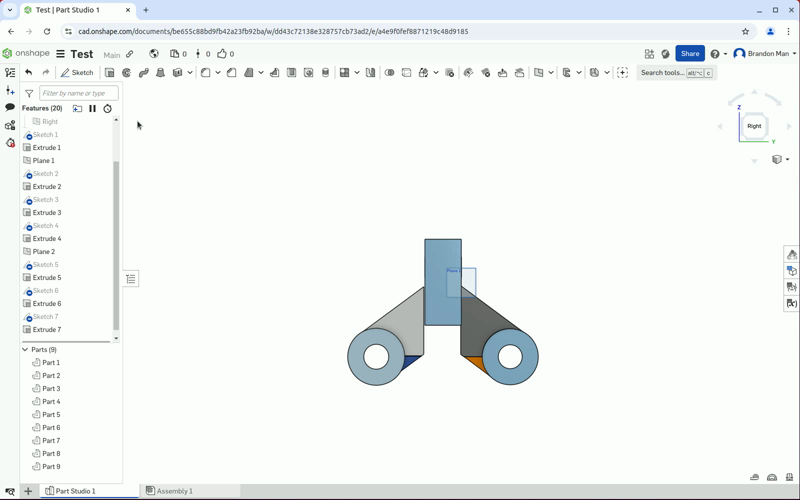
key(shift+7)
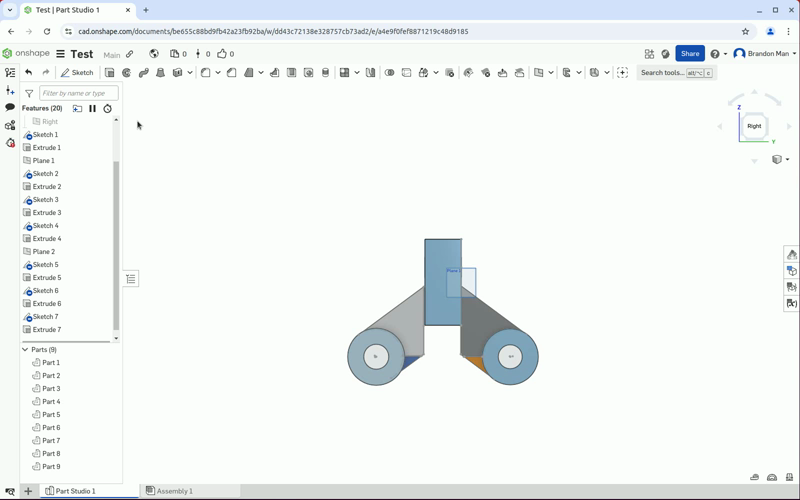
key(right, 2)
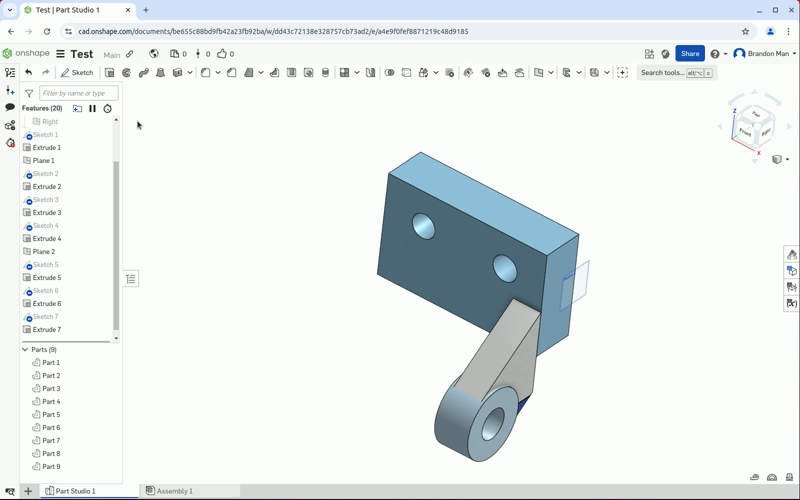
key(down, 2)
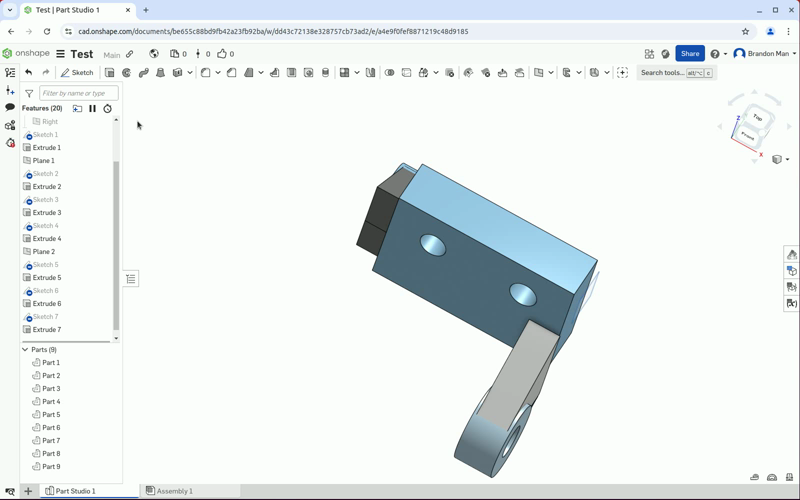
key(up, 2)
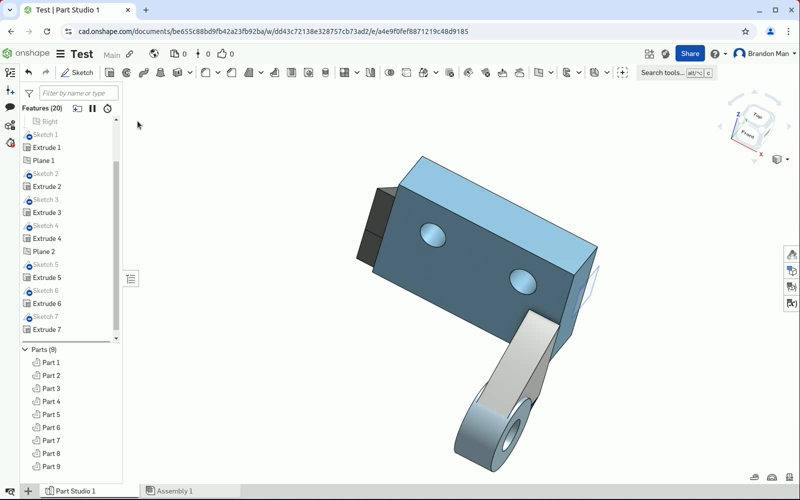
key(left, 2)
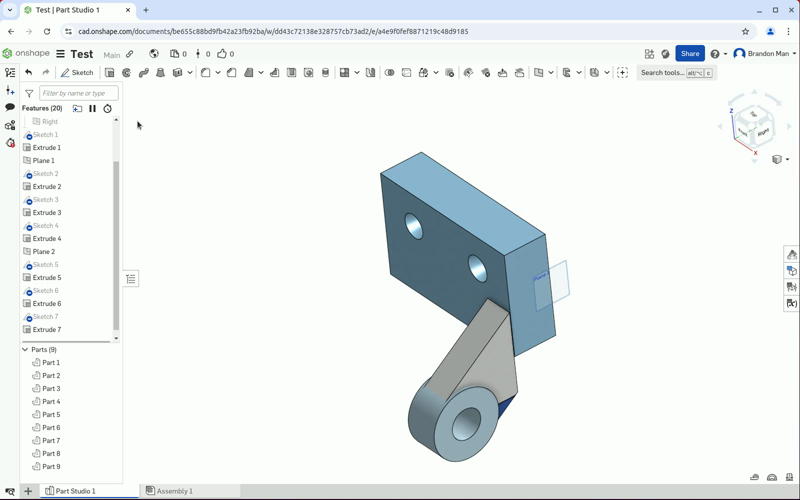
mouse_move(69, 137)
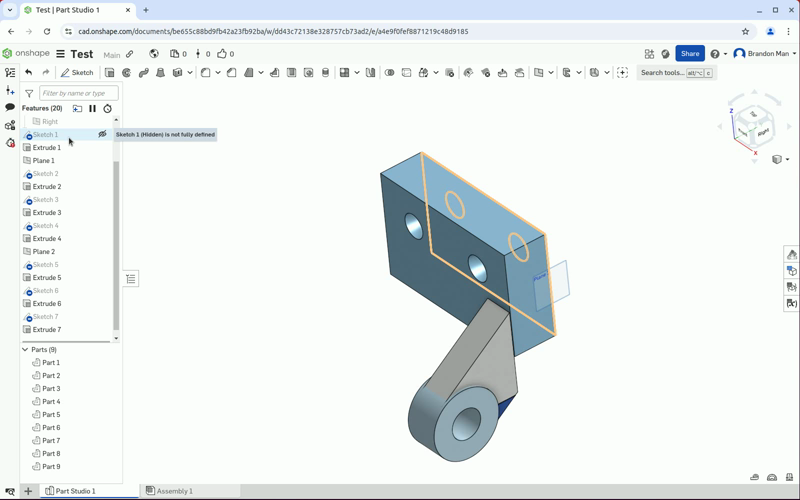
click(69, 137)